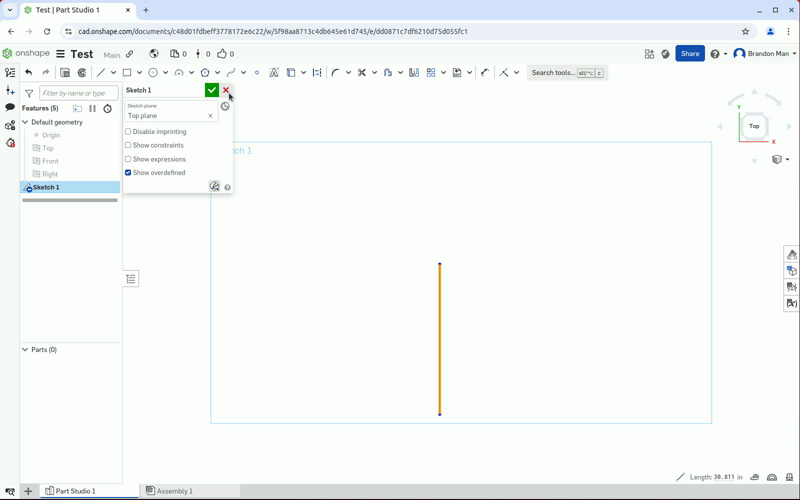
key(shift+h)
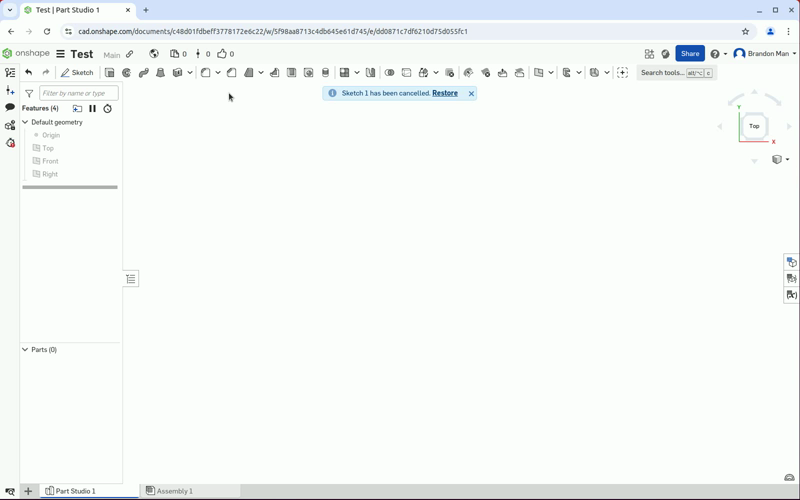
mouse_move(73, 352)
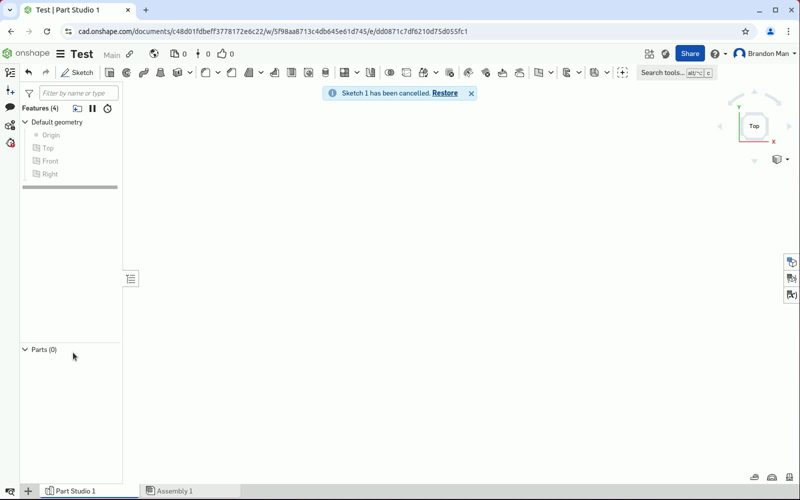
key(y)
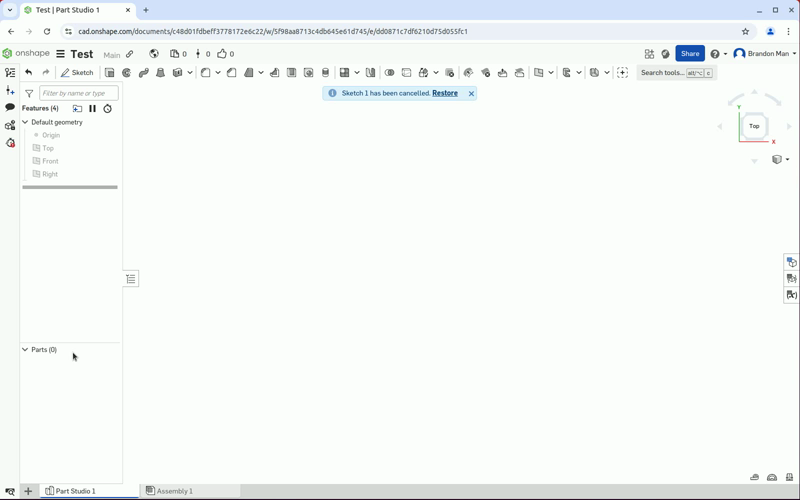
key(shift+p)
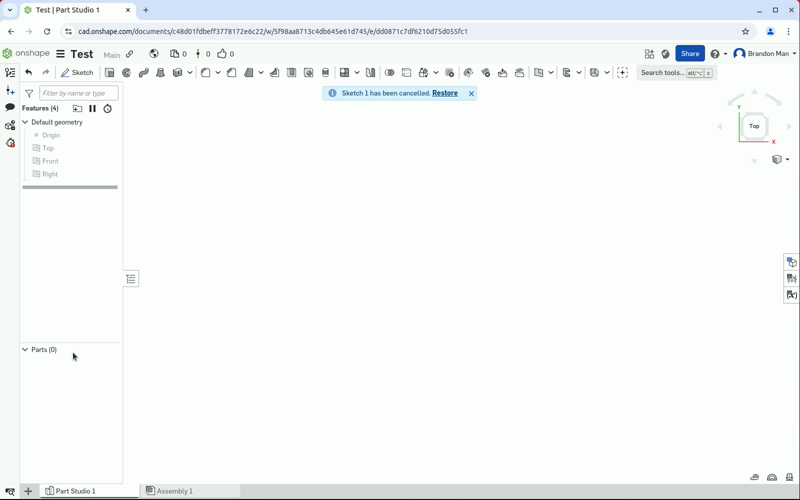
key(space)
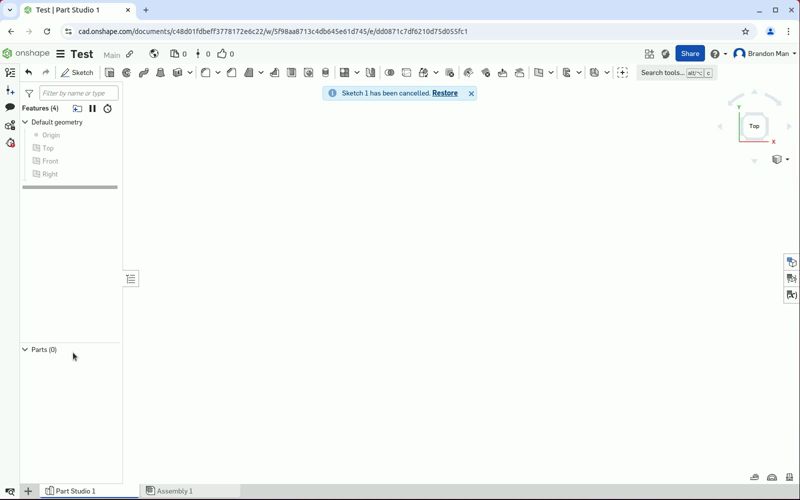
key_down(shift)
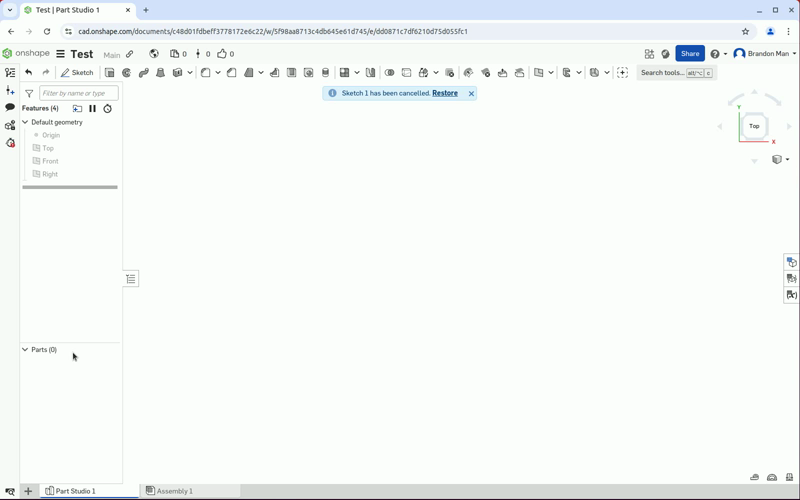
key(up)
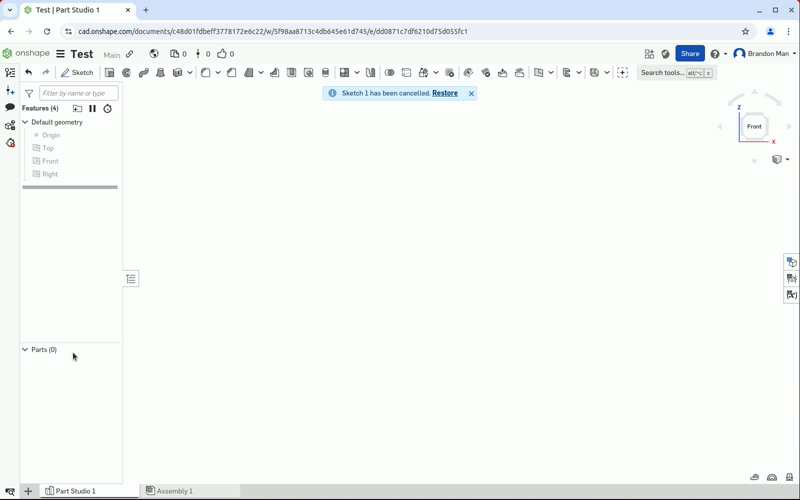
key_up(shift)
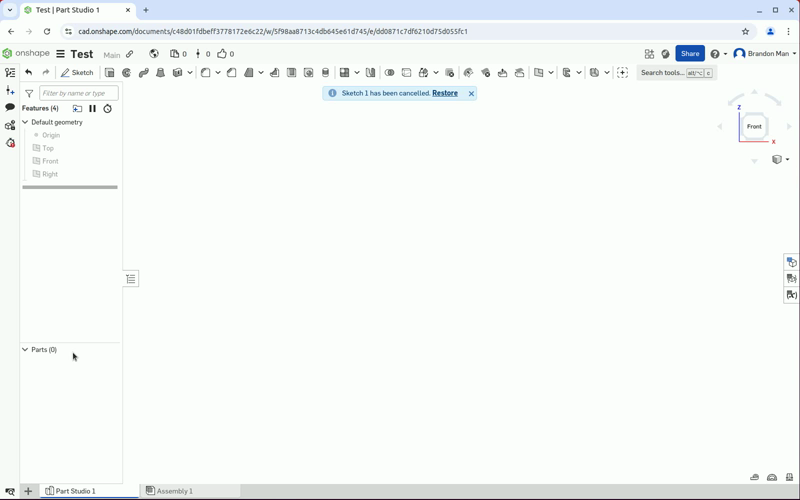
key(space)
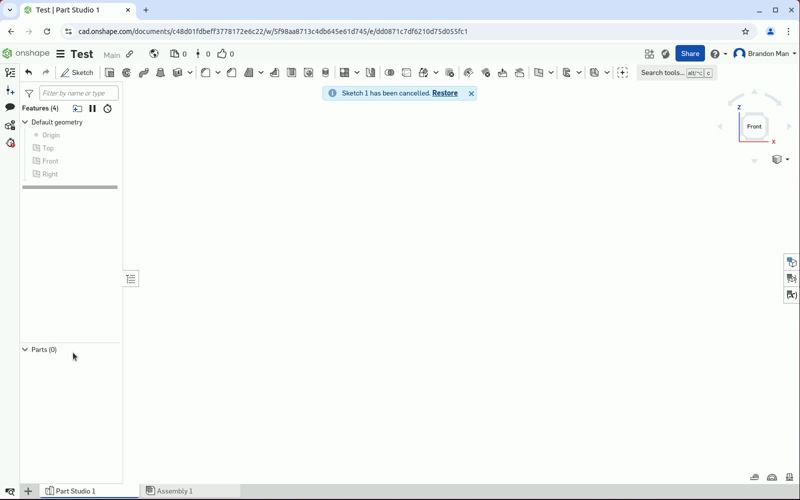
key_down(shift)
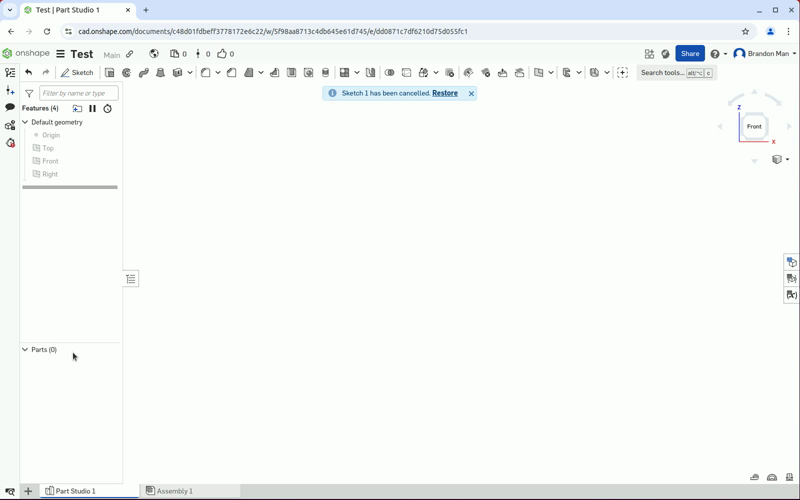
key(left)
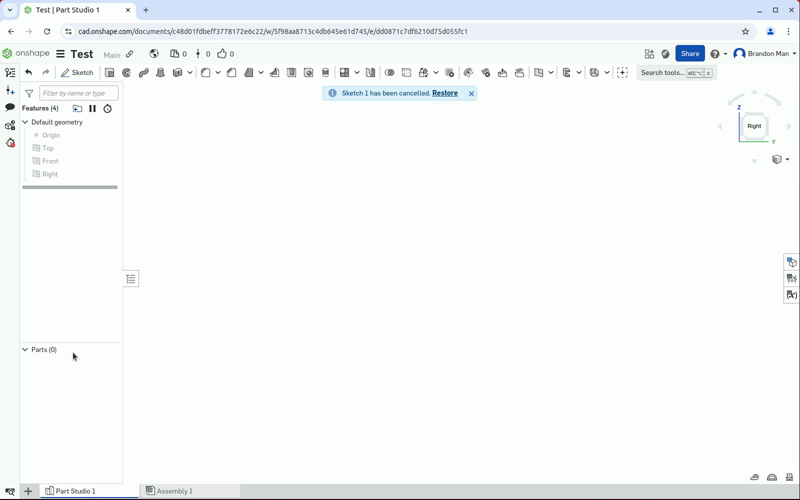
key_up(shift)
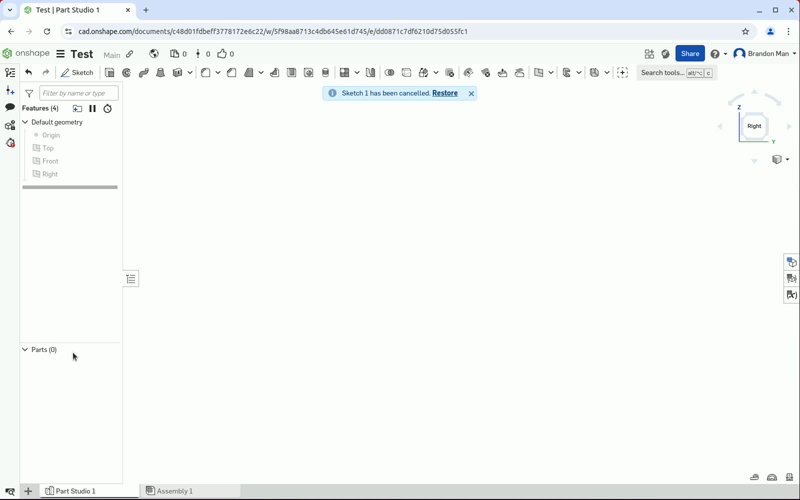
mouse_move(73, 352)
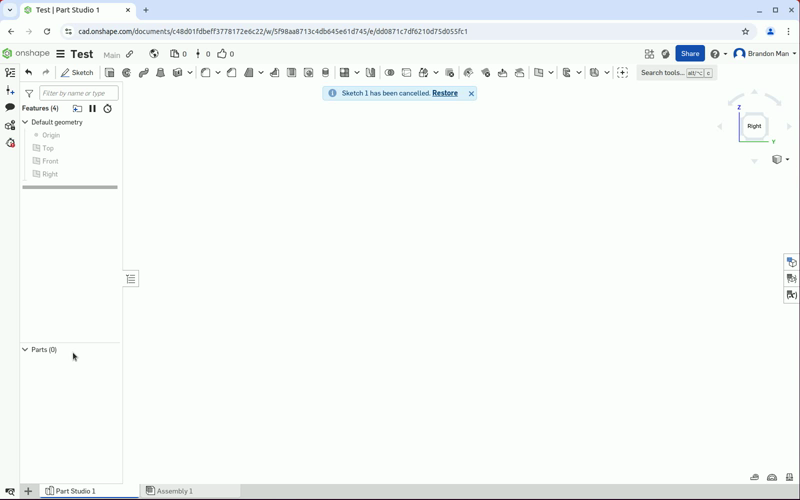
key(shift+y)
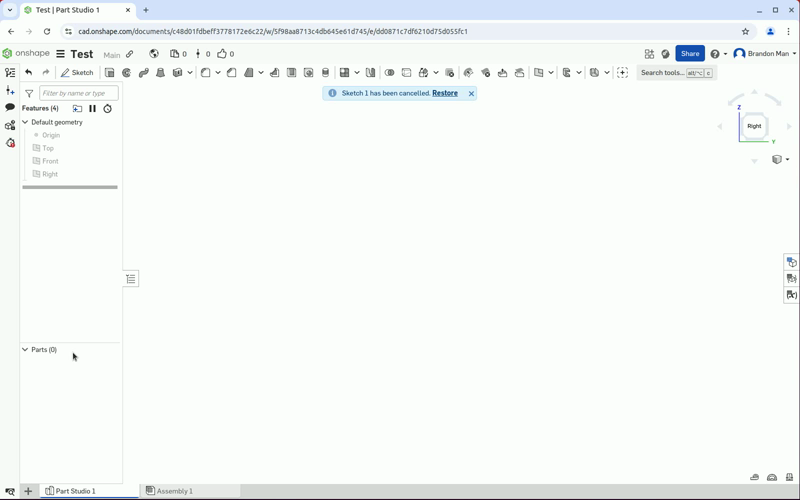
key(shift+s)
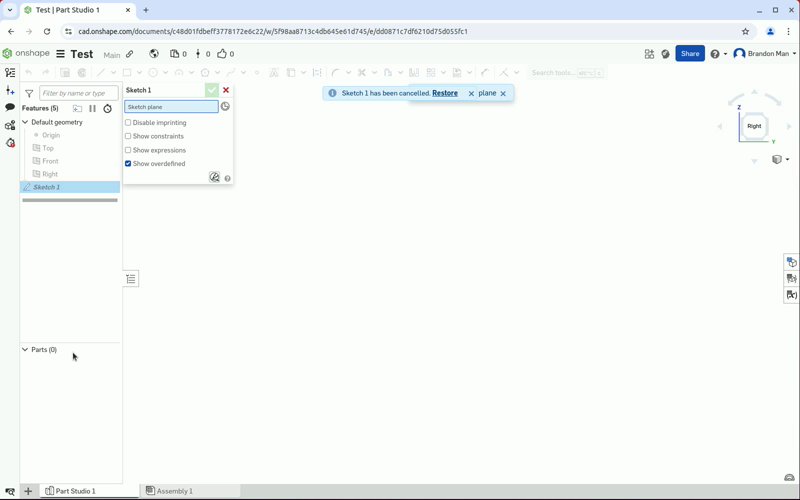
mouse_move(73, 176)
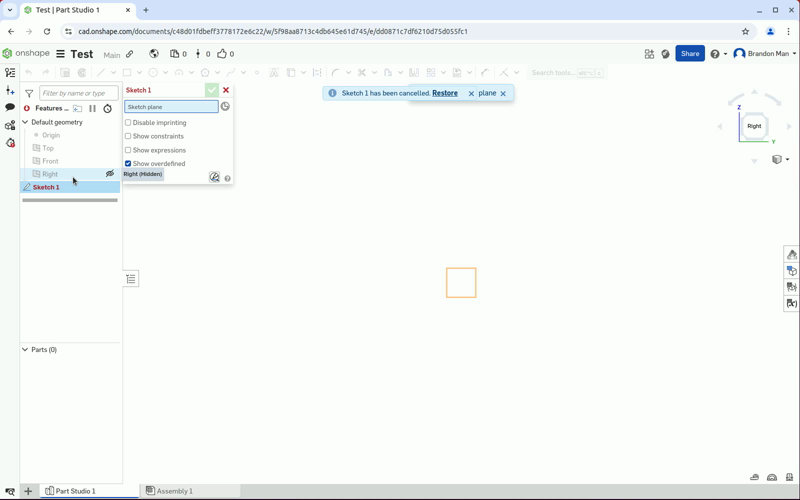
click(73, 176)
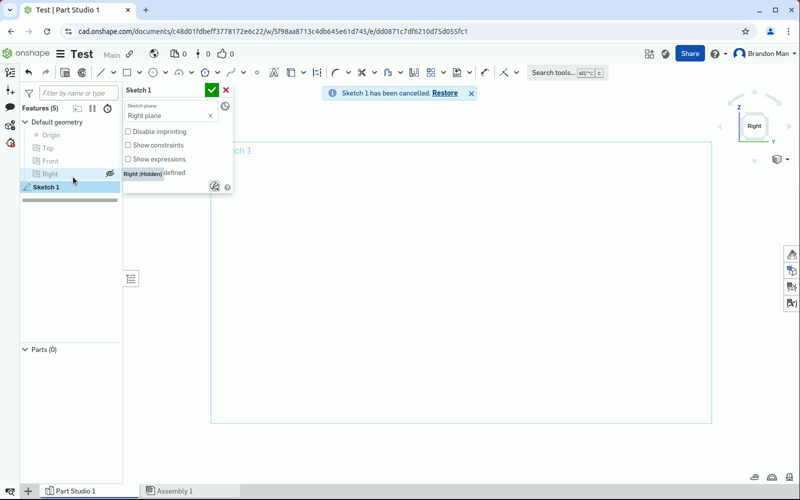
mouse_move(73, 352)
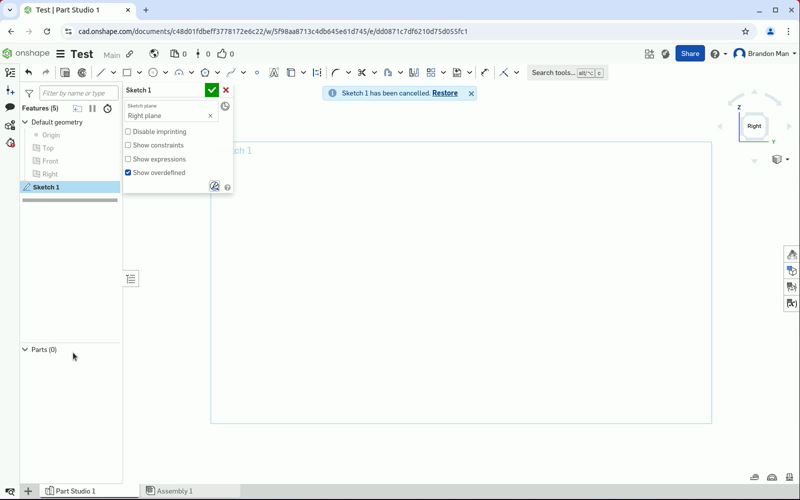
key(y)
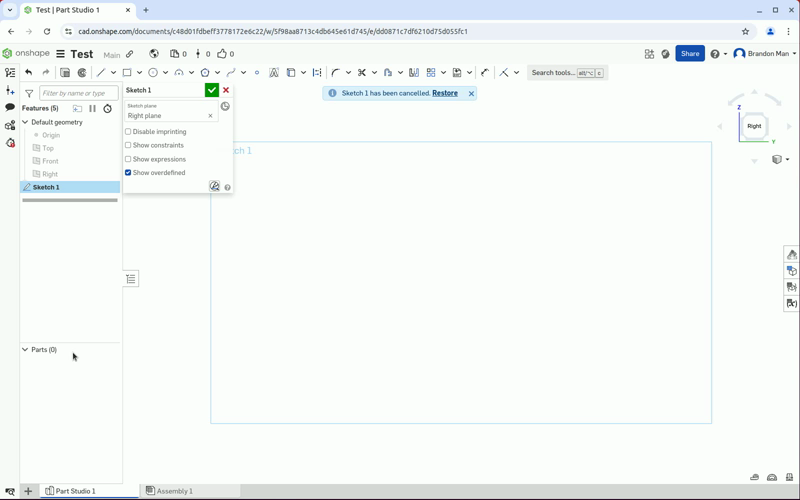
key(l)
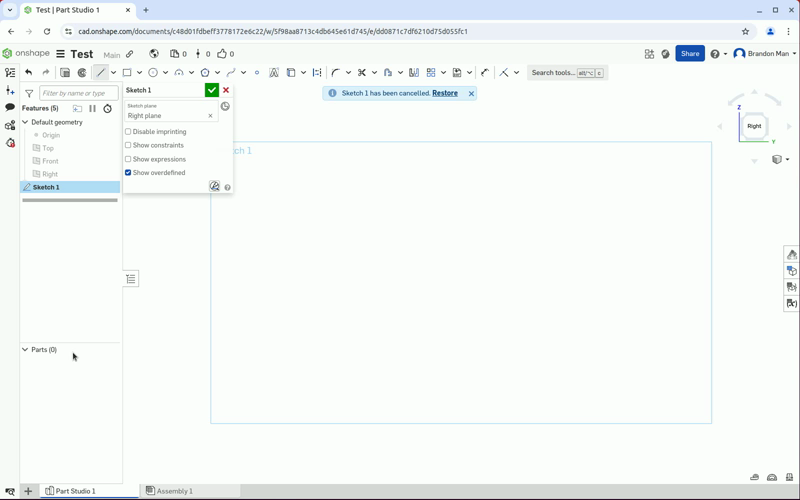
key_down(shift)
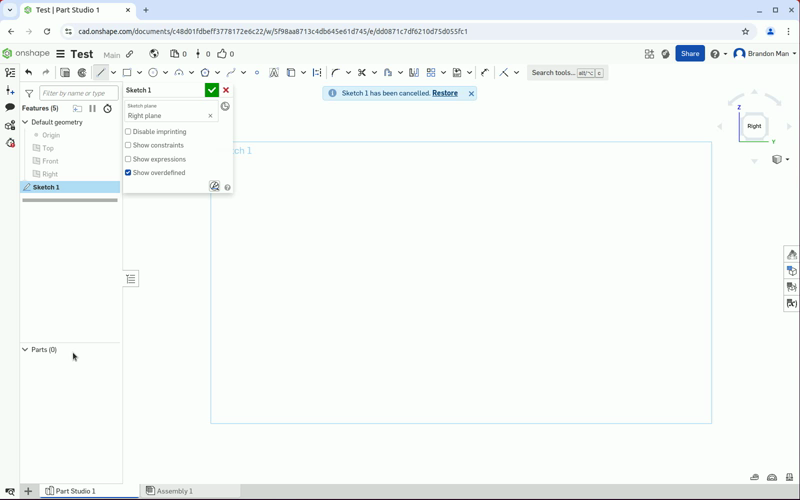
mouse_move(454, 288)
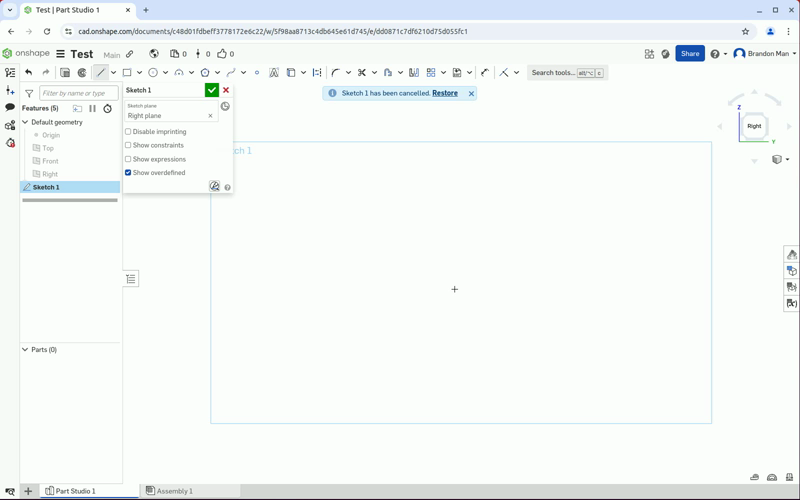
click(454, 288)
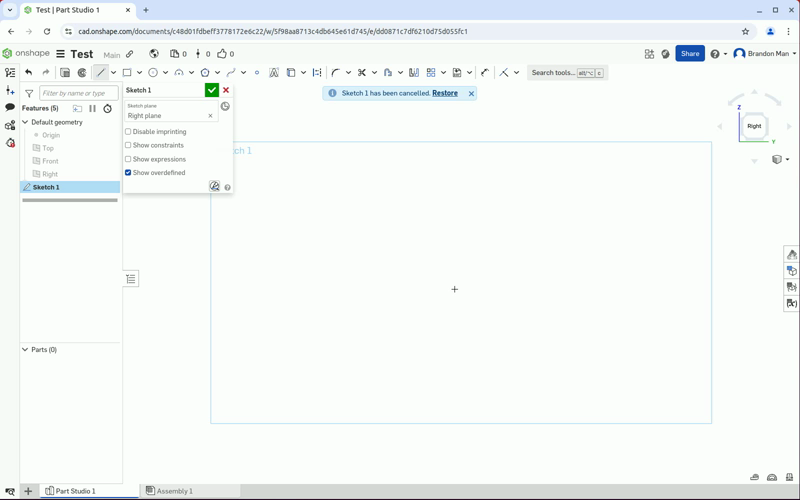
key_up(shift)
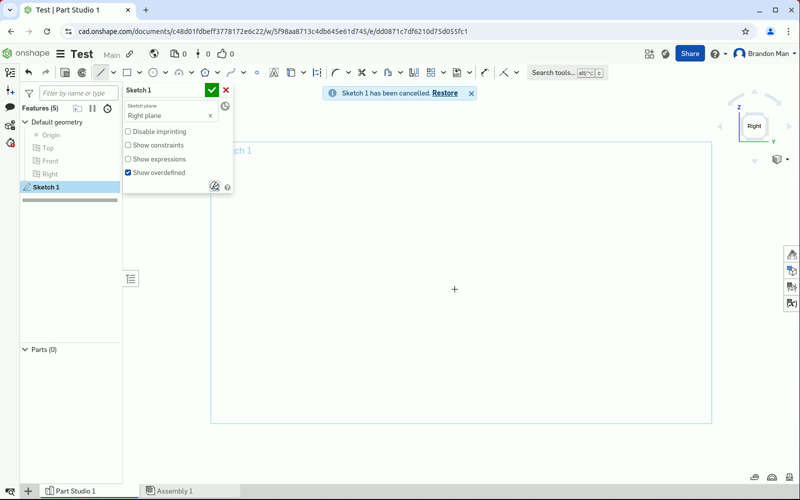
key_down(shift)
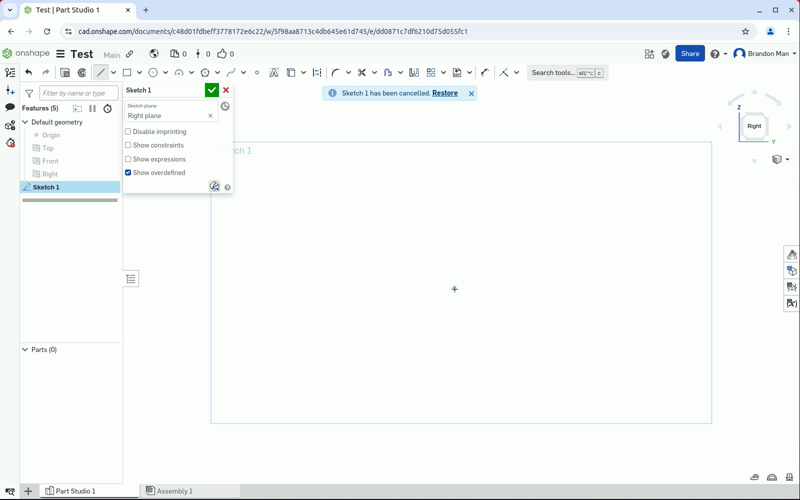
mouse_move(527, 288)
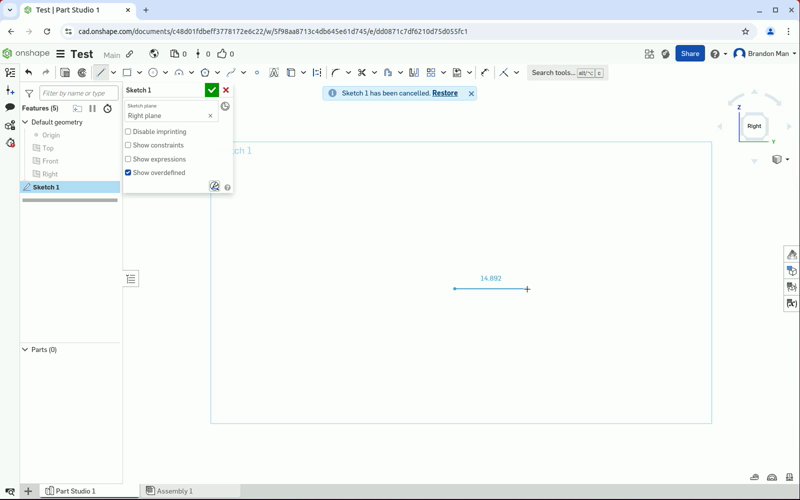
click(527, 288)
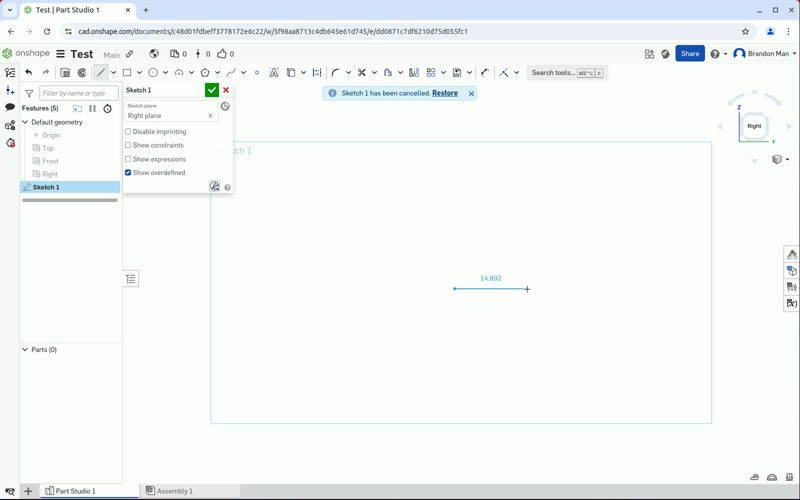
key_up(shift)
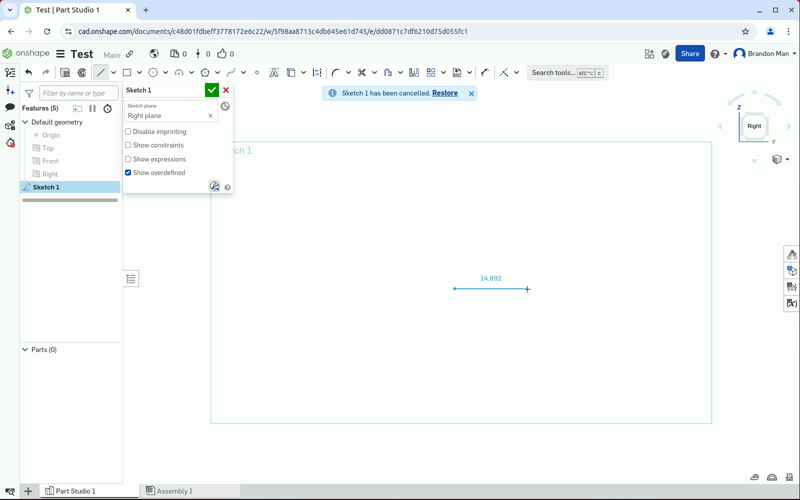
key_down(shift)
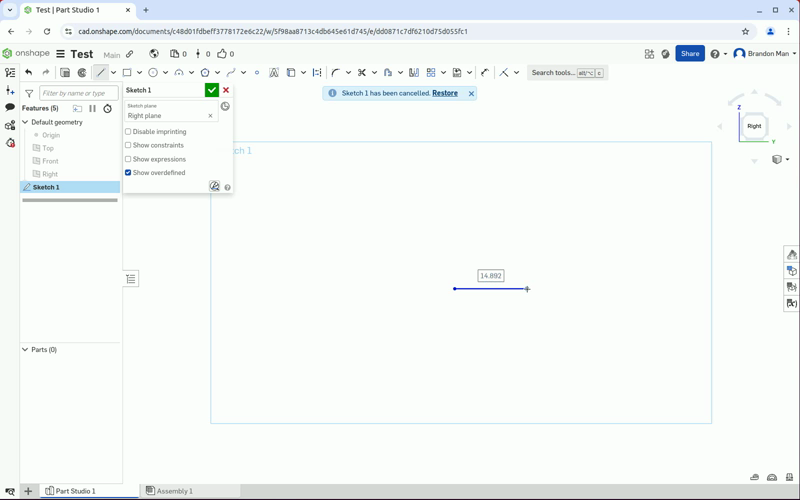
mouse_move(527, 172)
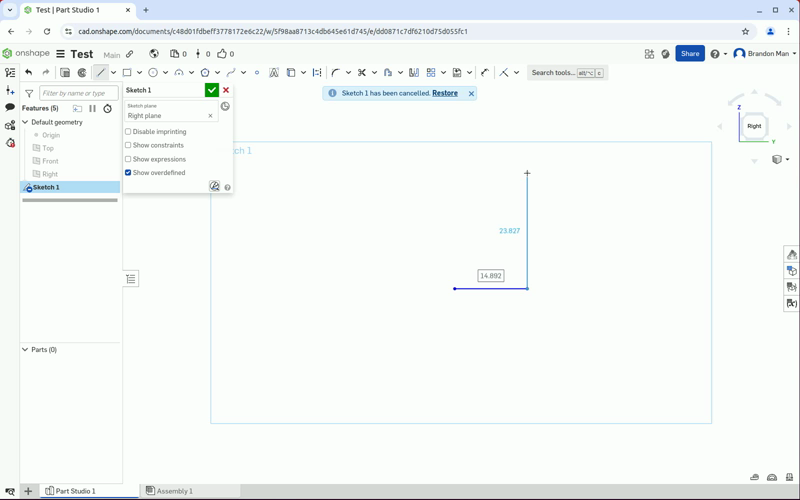
click(527, 172)
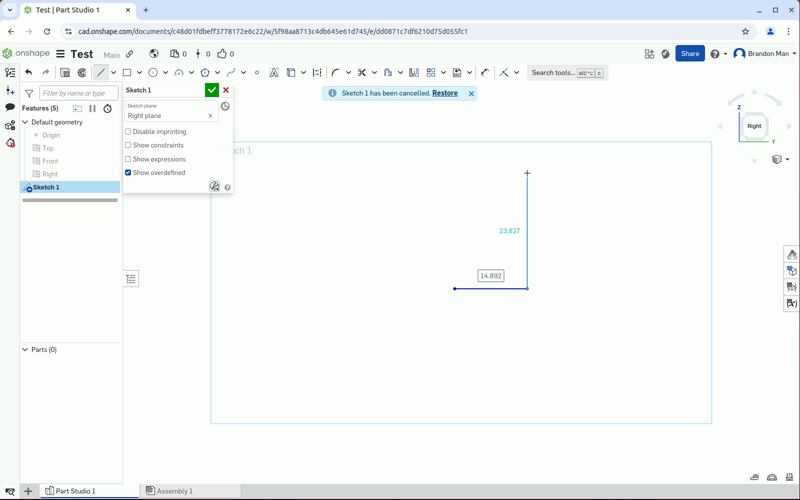
key_up(shift)
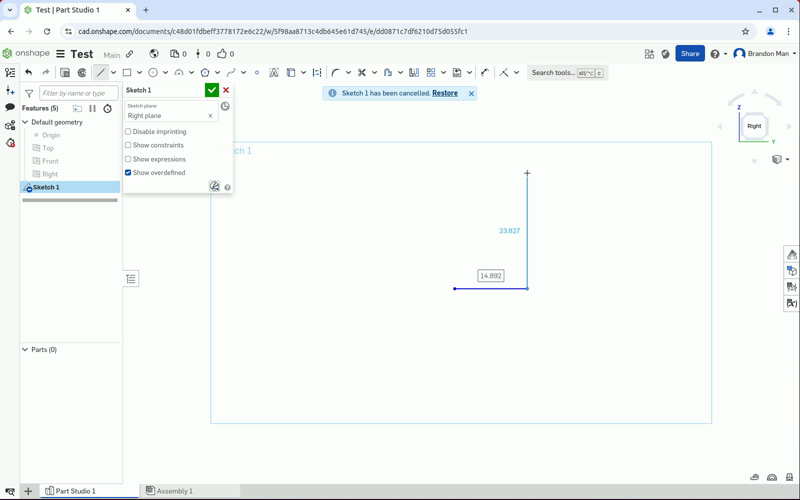
key_down(shift)
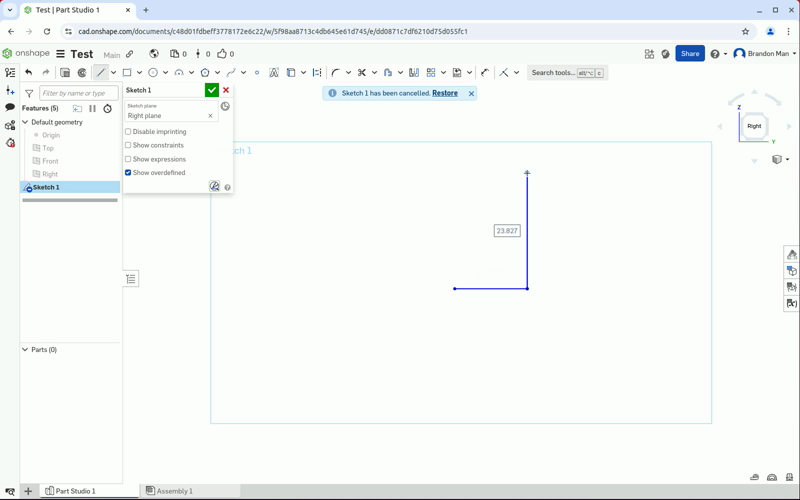
mouse_move(454, 172)
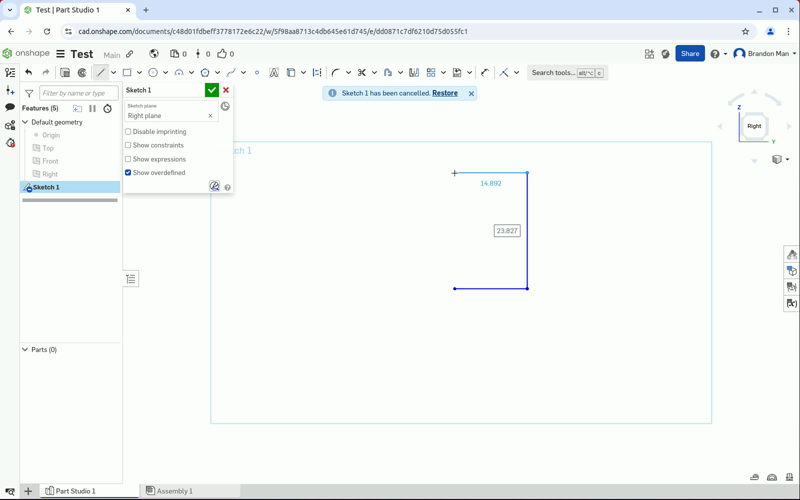
click(454, 172)
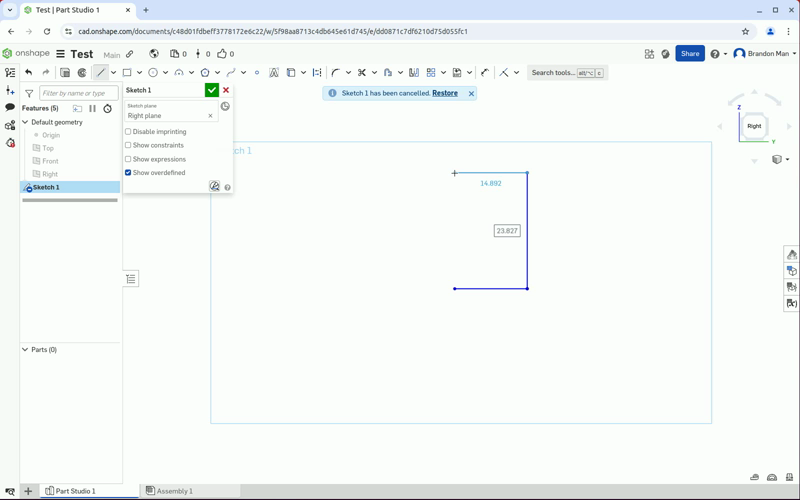
key_up(shift)
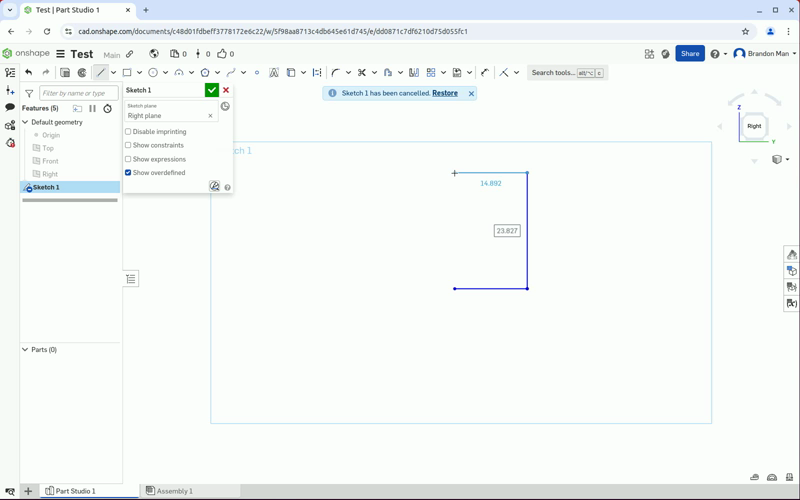
key_down(shift)
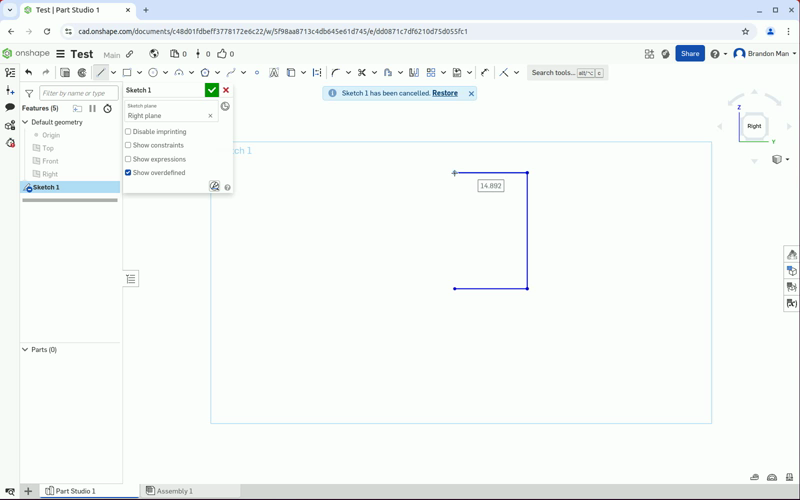
mouse_move(454, 288)
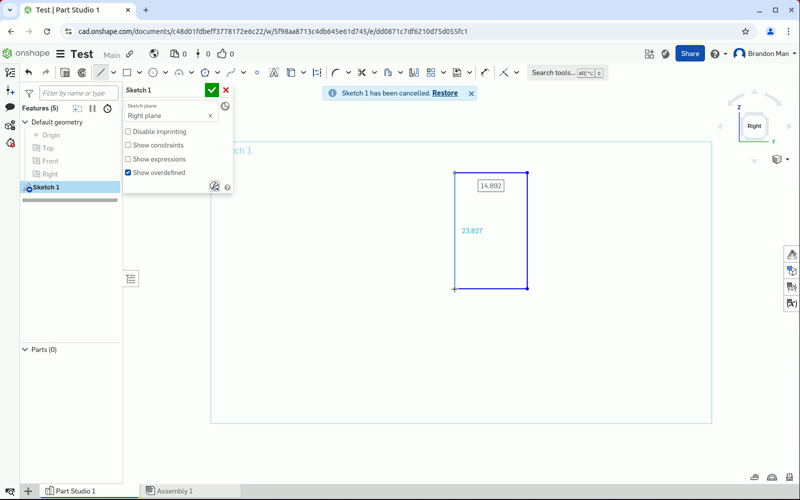
key_up(shift)
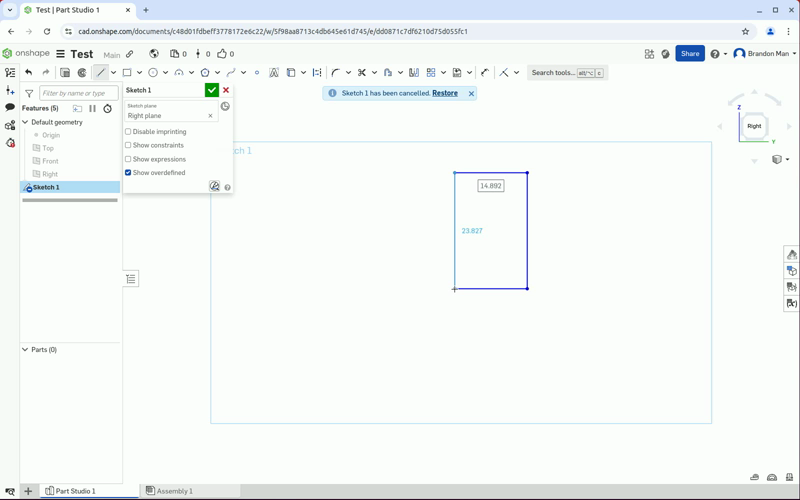
click(454, 288)
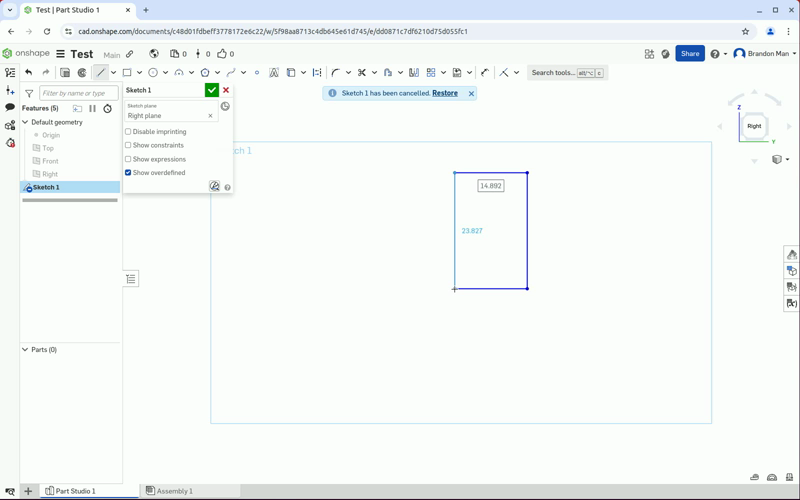
key(esc)
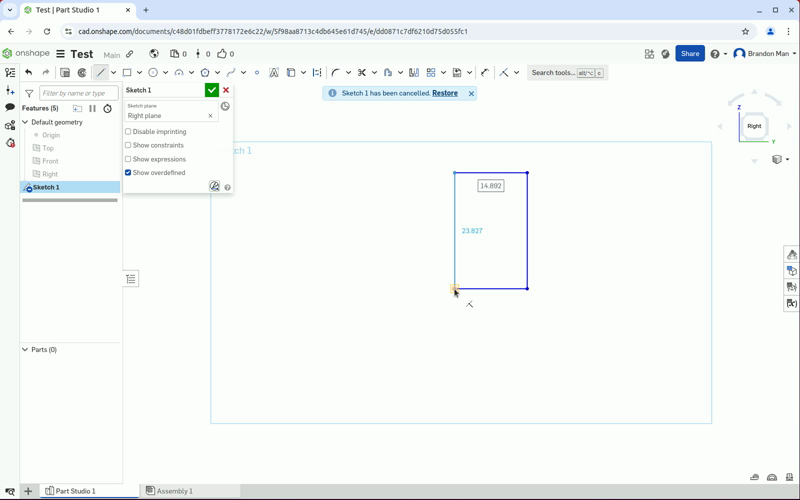
key(l)
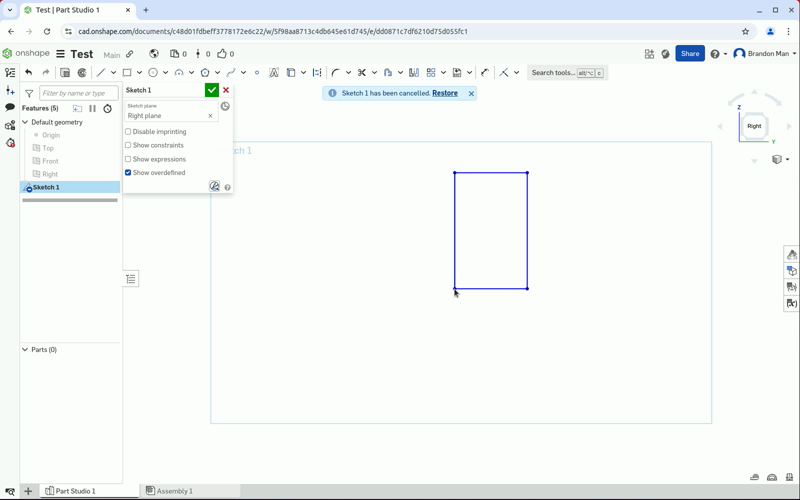
key_down(shift)
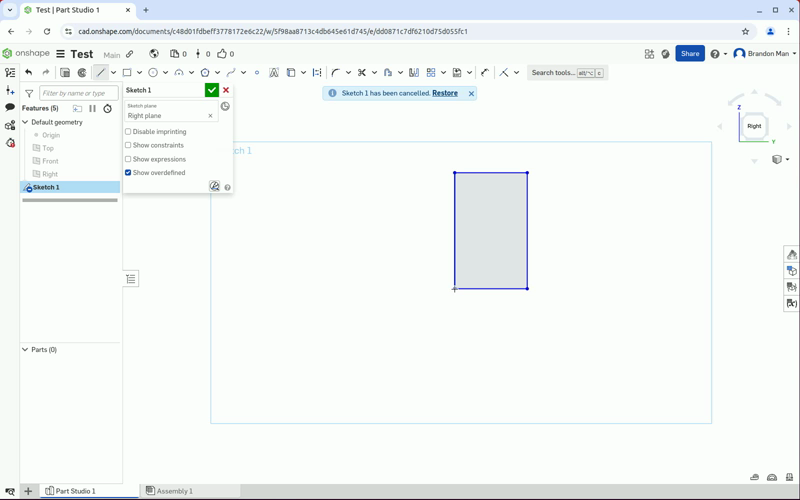
mouse_move(461, 282)
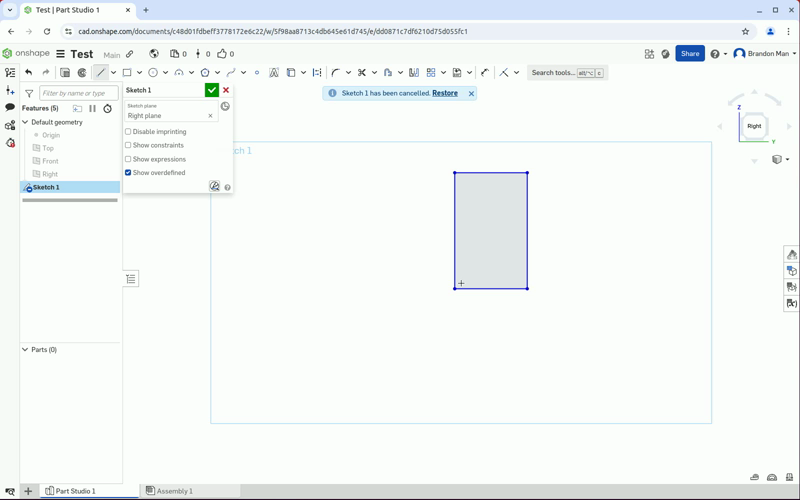
click(461, 282)
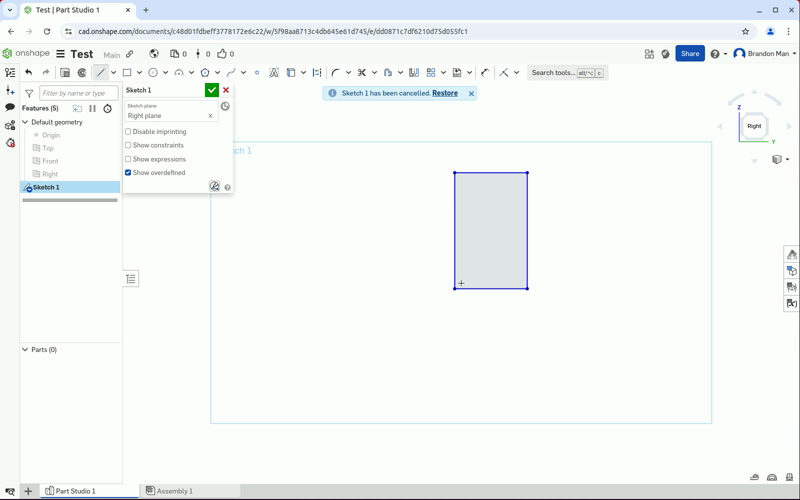
key_up(shift)
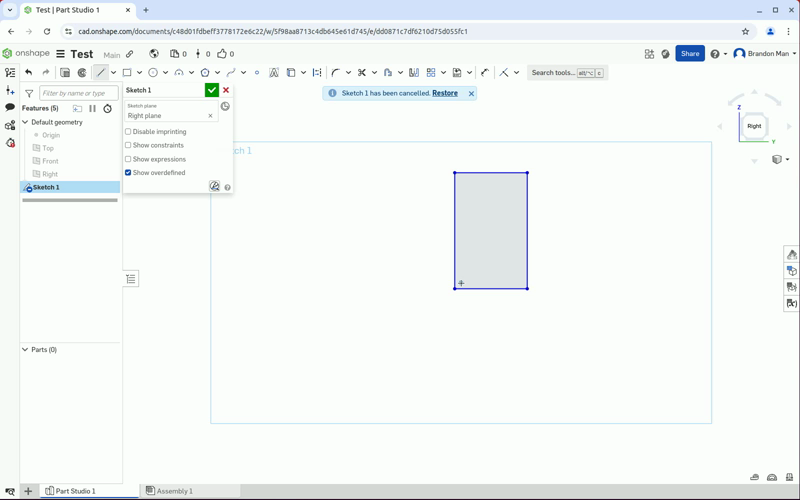
key_down(shift)
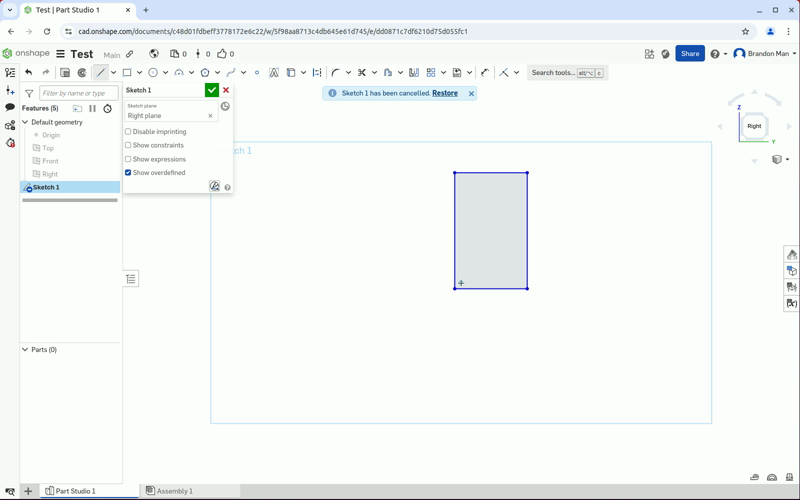
mouse_move(522, 282)
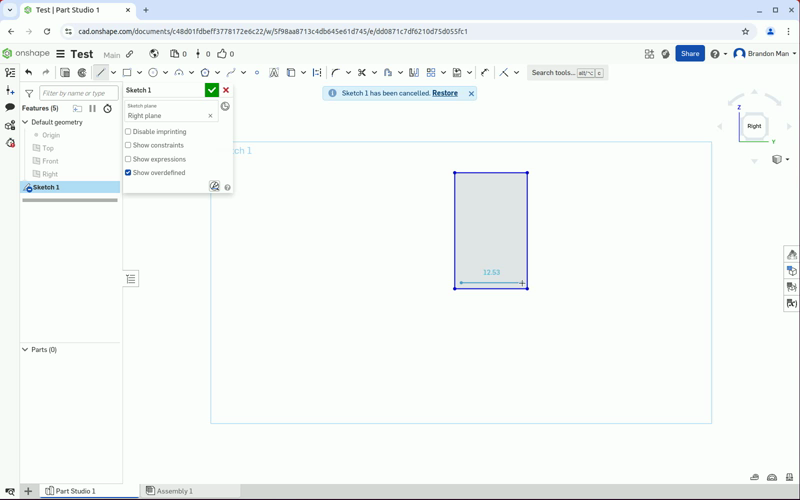
click(522, 282)
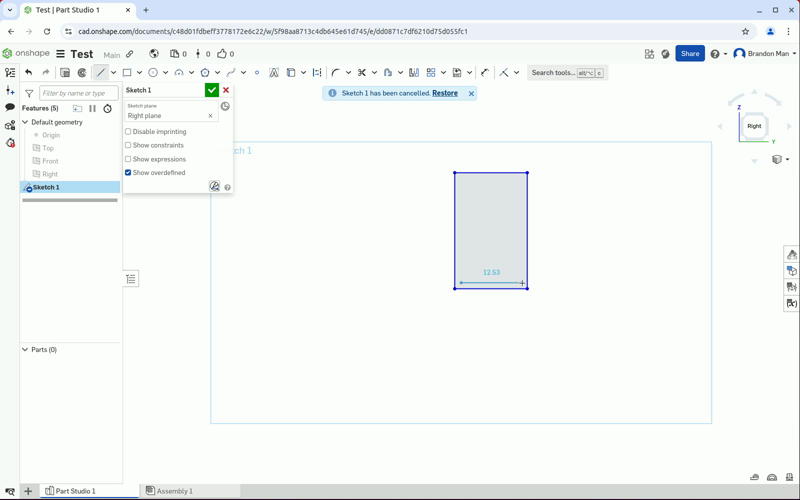
key_up(shift)
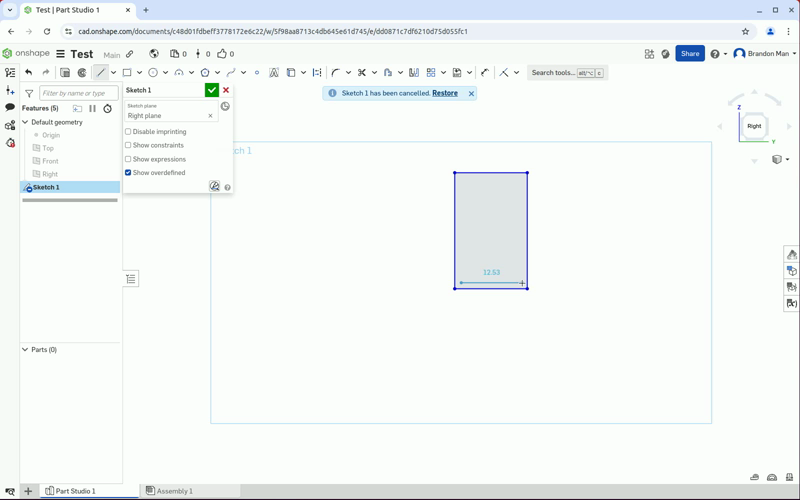
key_down(shift)
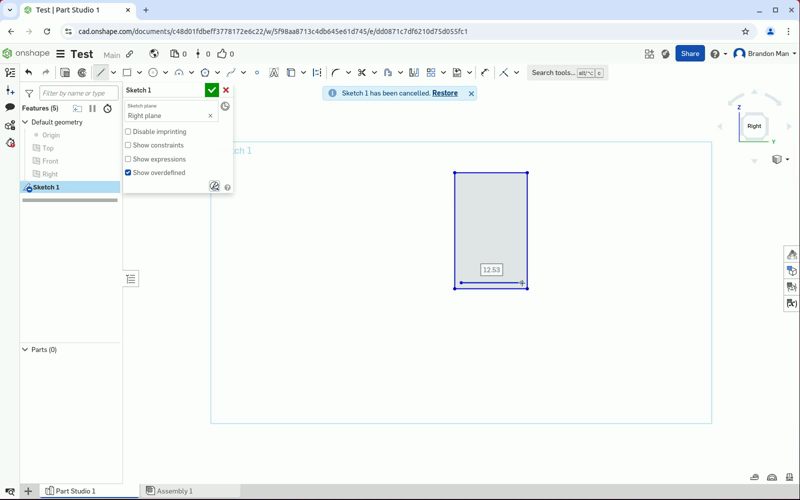
mouse_move(522, 178)
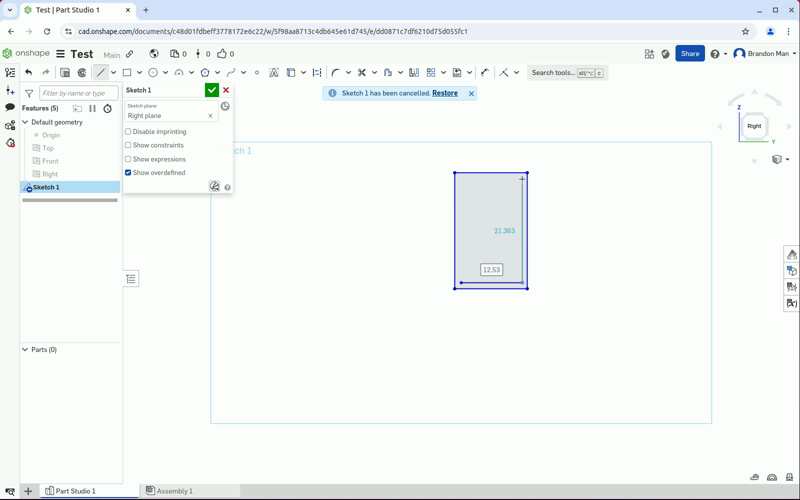
click(522, 178)
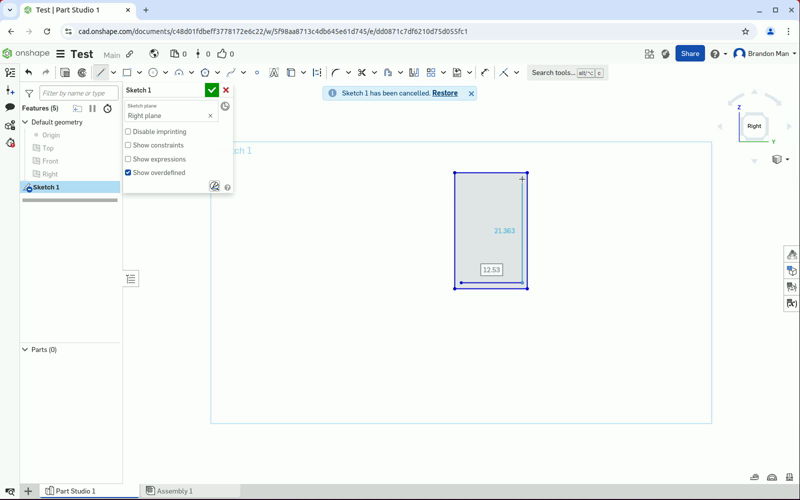
key_up(shift)
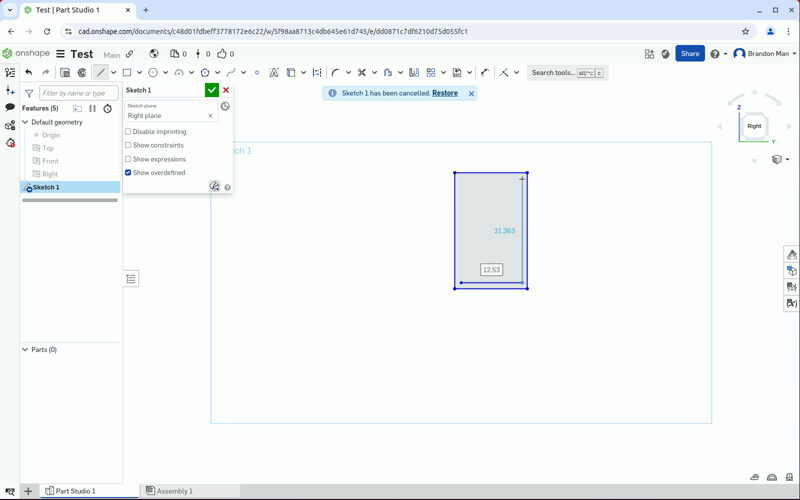
key_down(shift)
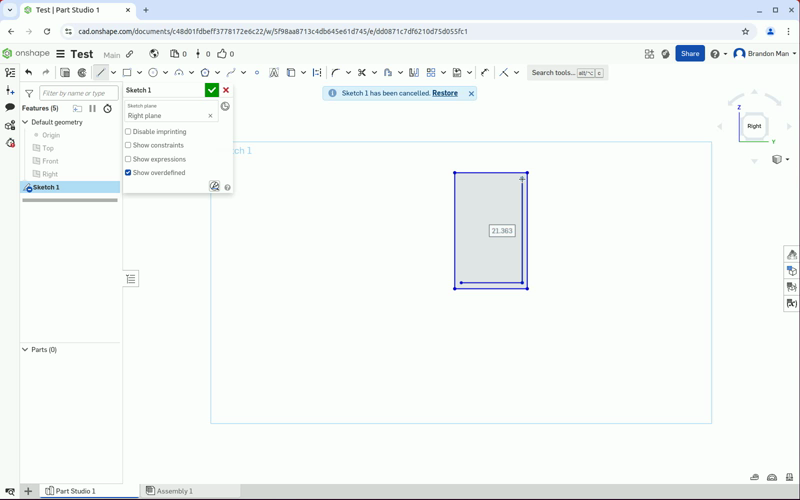
mouse_move(461, 178)
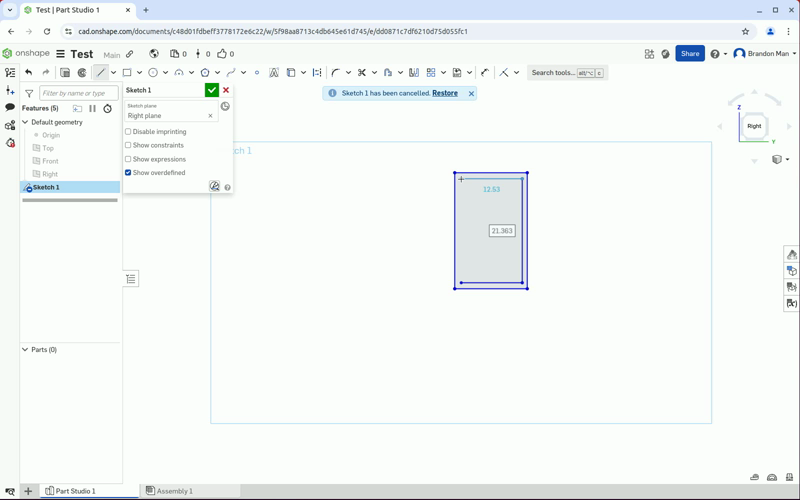
click(461, 178)
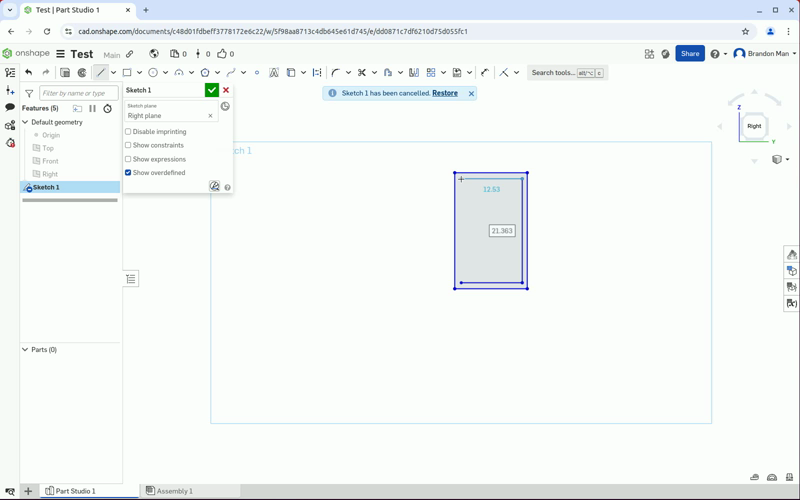
key_up(shift)
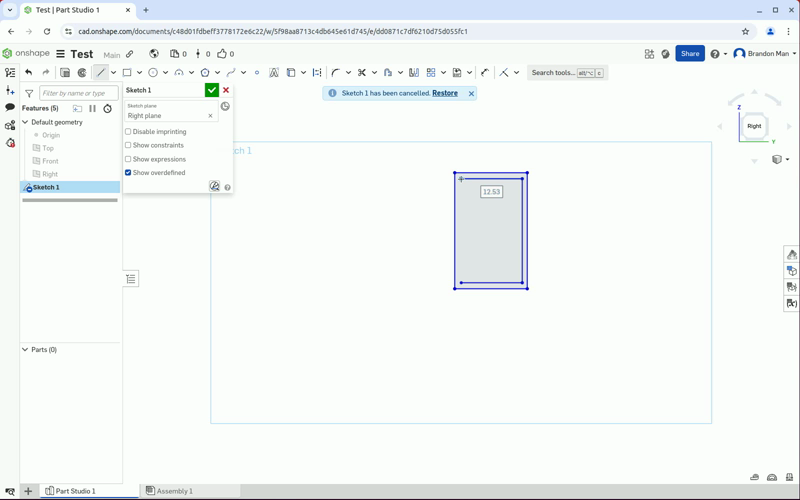
key_down(shift)
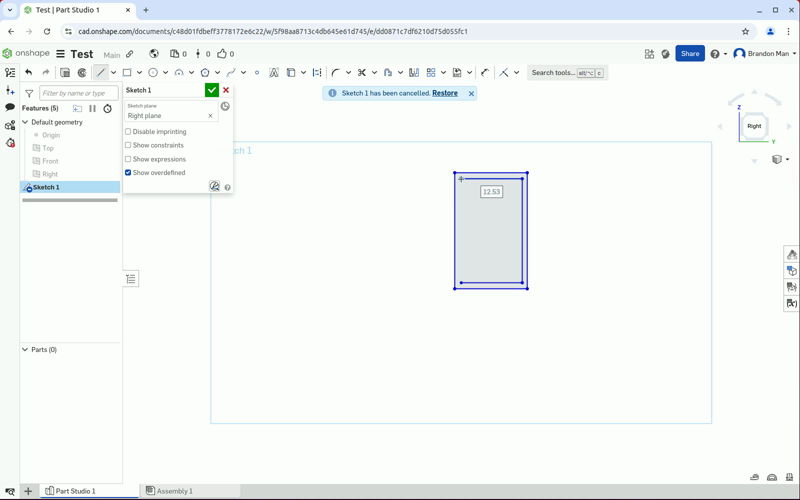
mouse_move(461, 282)
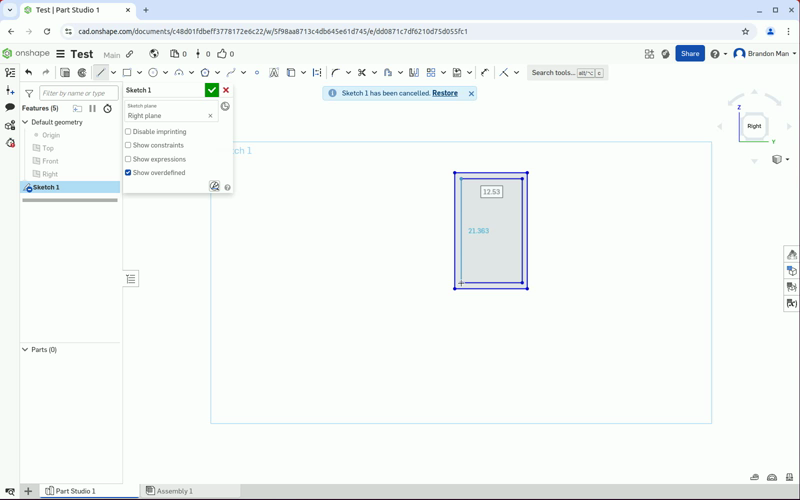
key_up(shift)
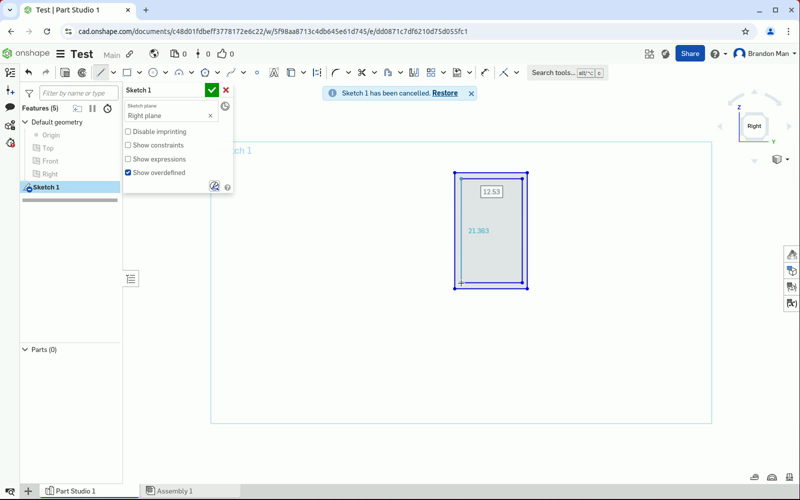
click(461, 282)
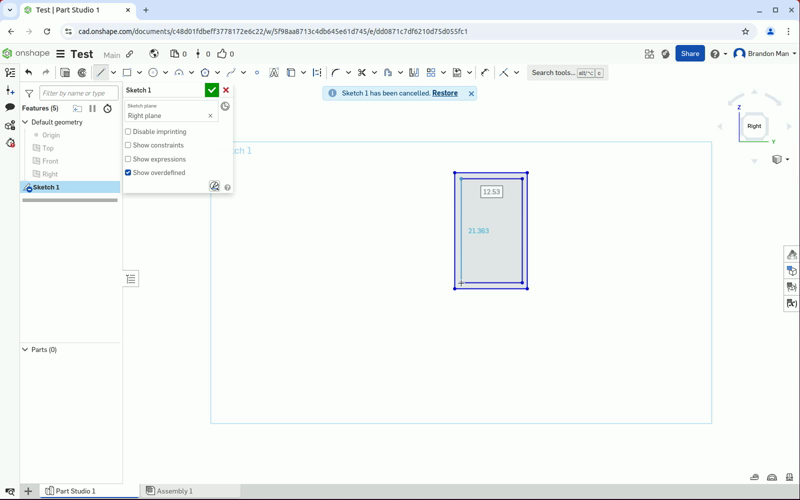
key(esc)
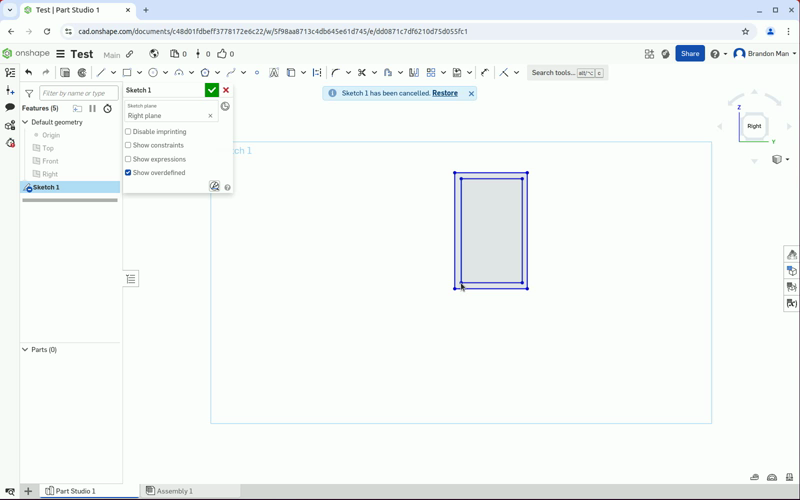
mouse_move(523, 215)
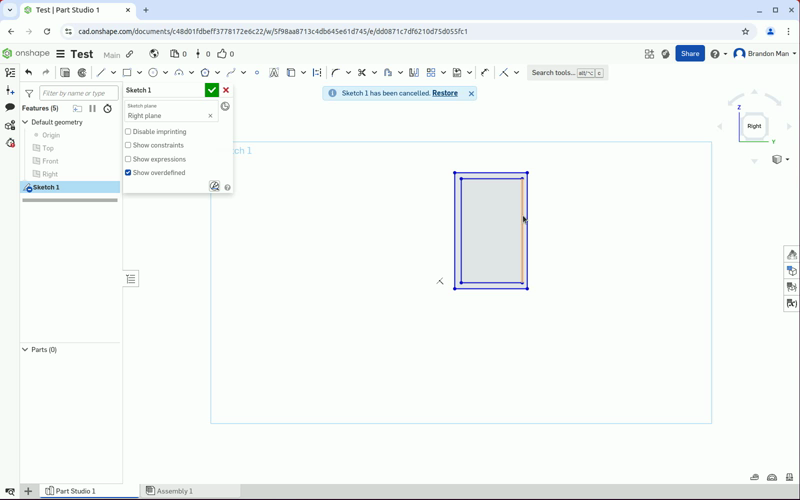
click(523, 215)
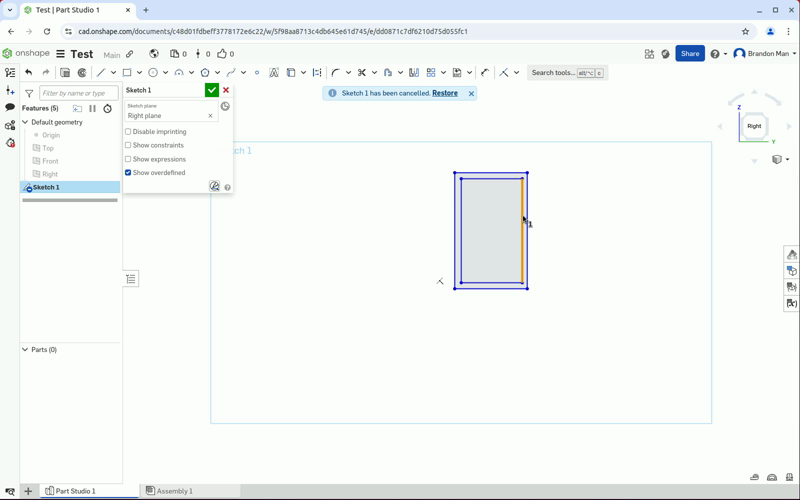
mouse_move(73, 352)
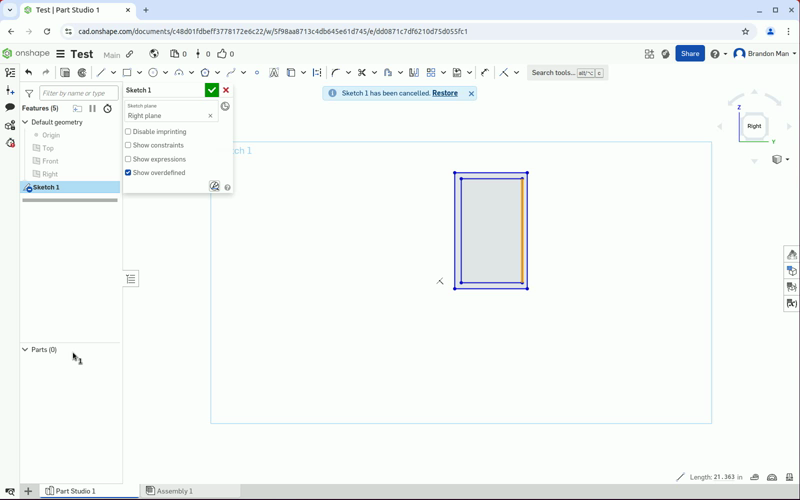
key(shift+y)
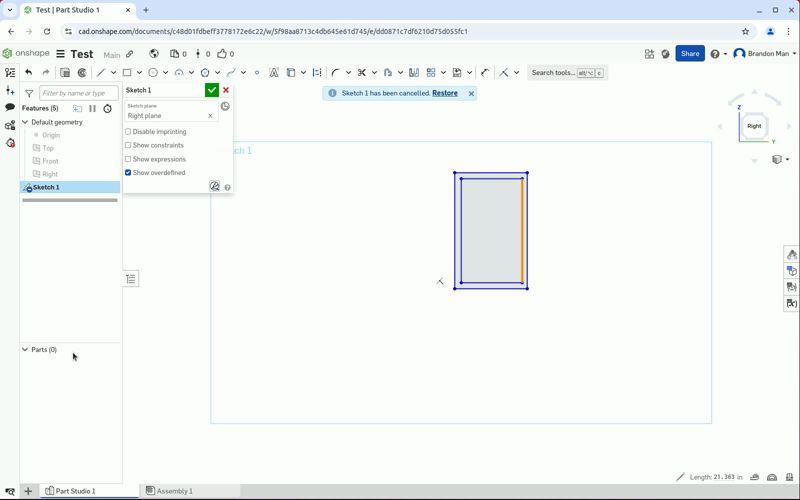
key(shift+e)
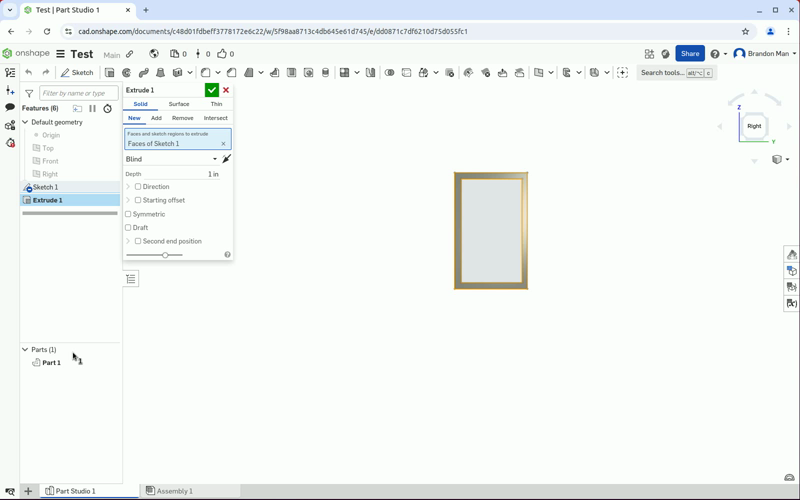
mouse_move(143, 106)
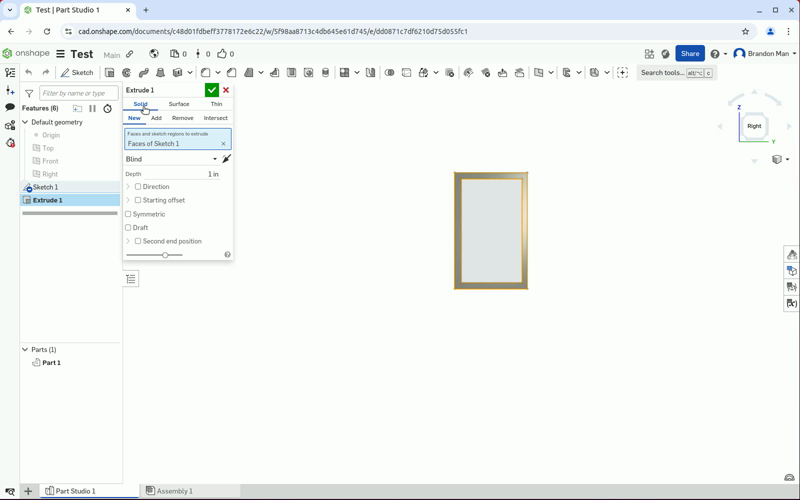
click(143, 106)
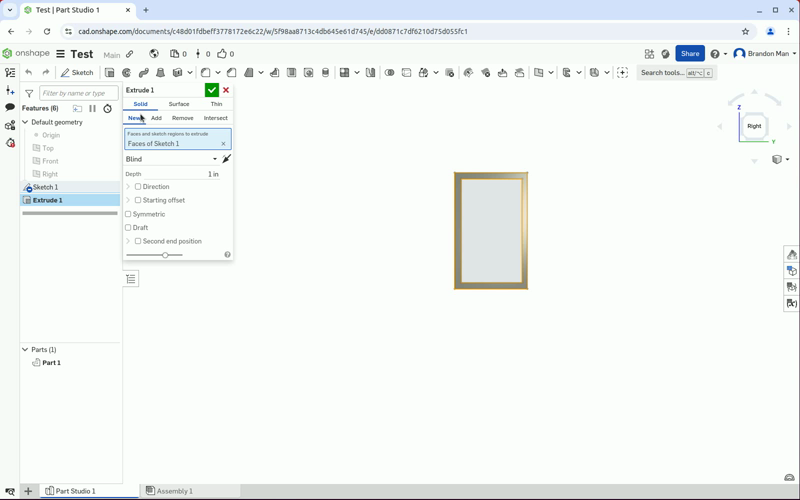
mouse_move(137, 120)
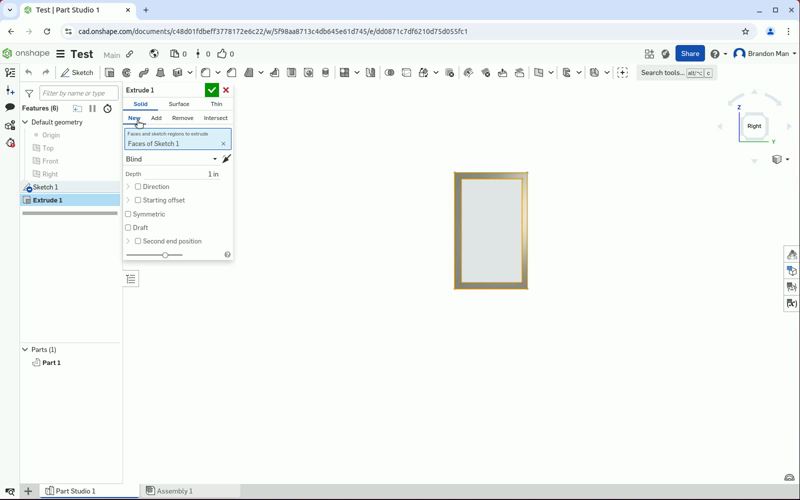
click(137, 120)
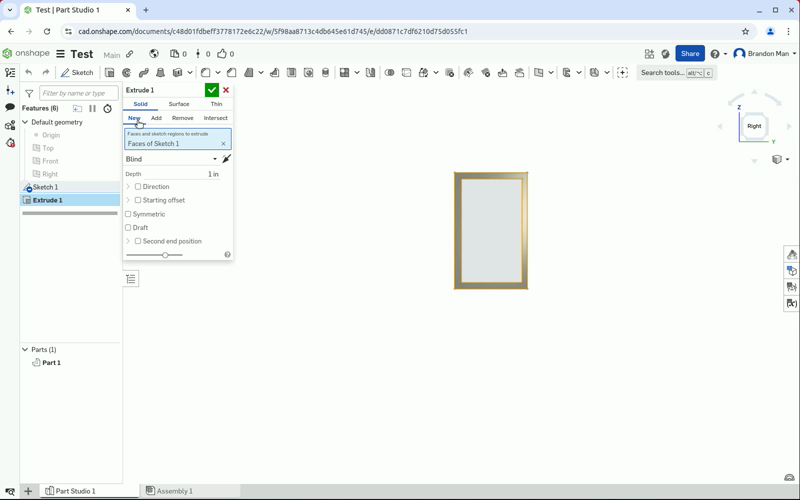
key(tab, 4)
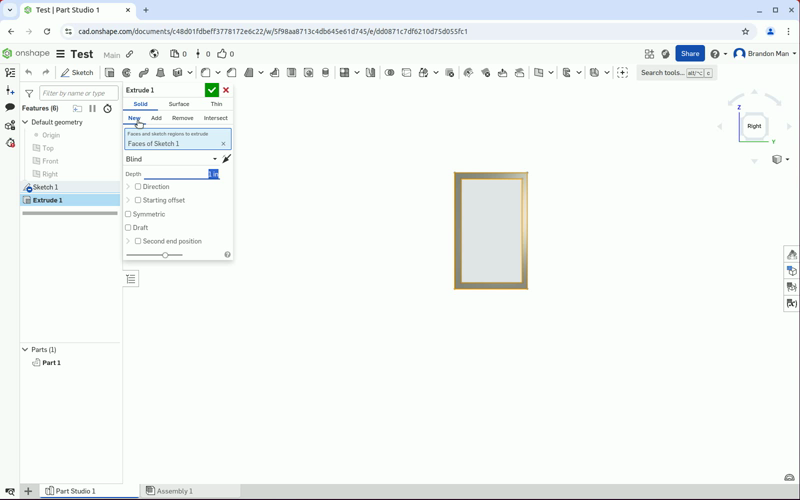
text(-0.722)
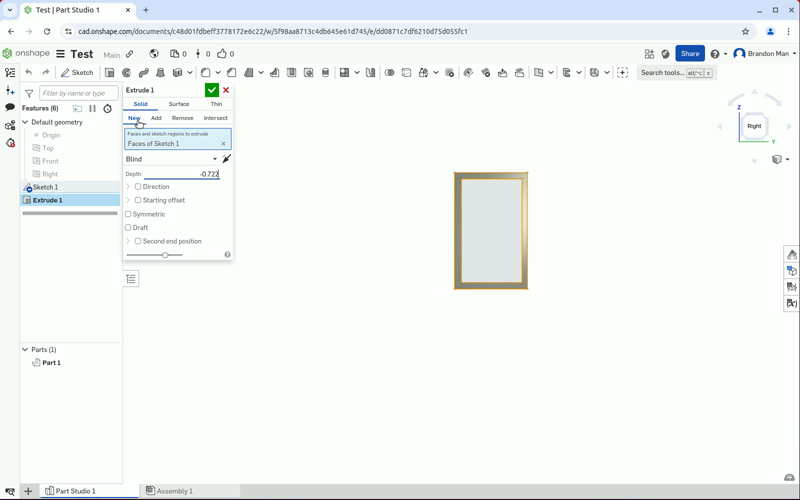
key(enter)
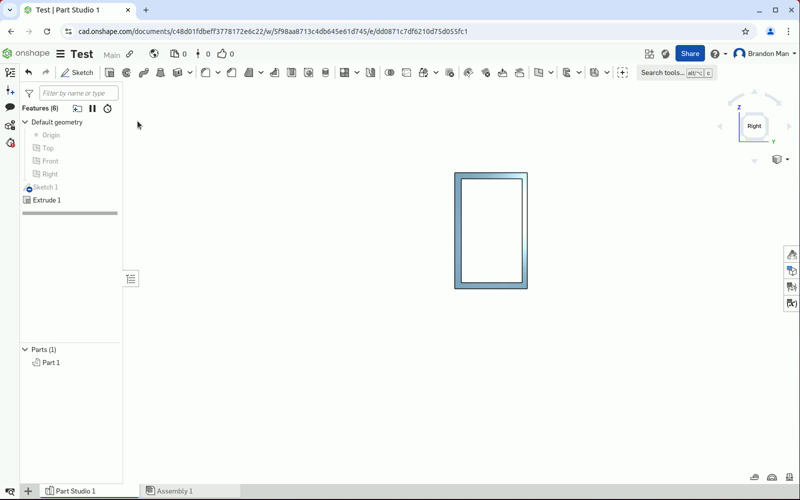
key(shift+h)
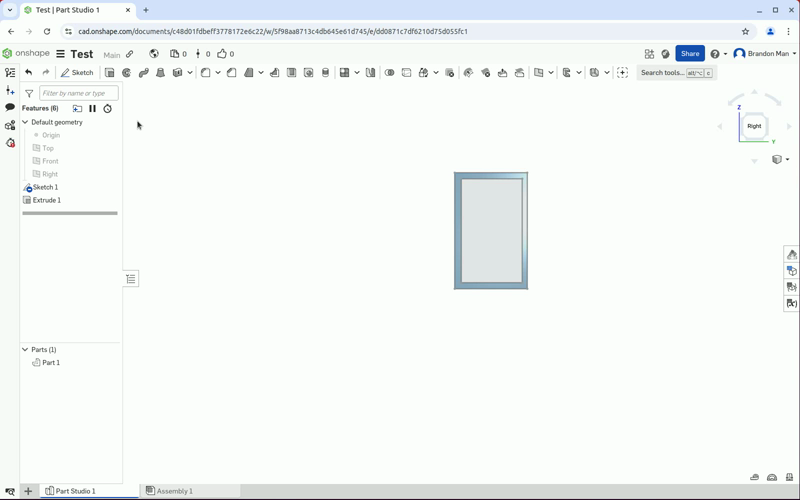
key(shift+h)
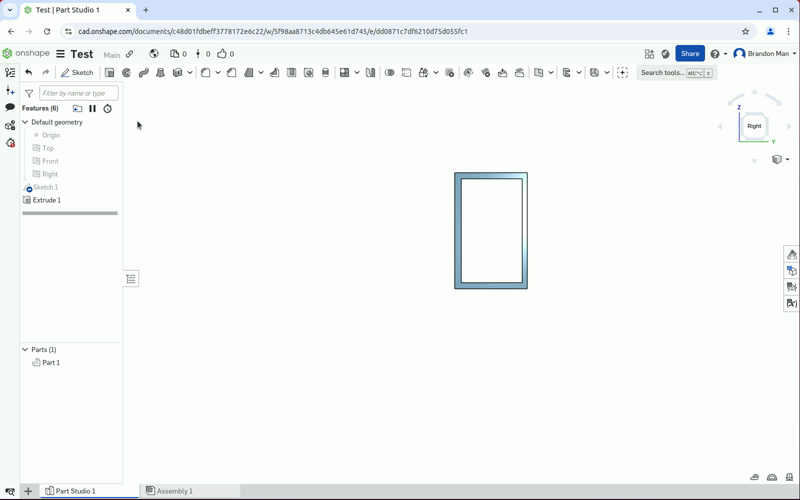
mouse_move(73, 189)
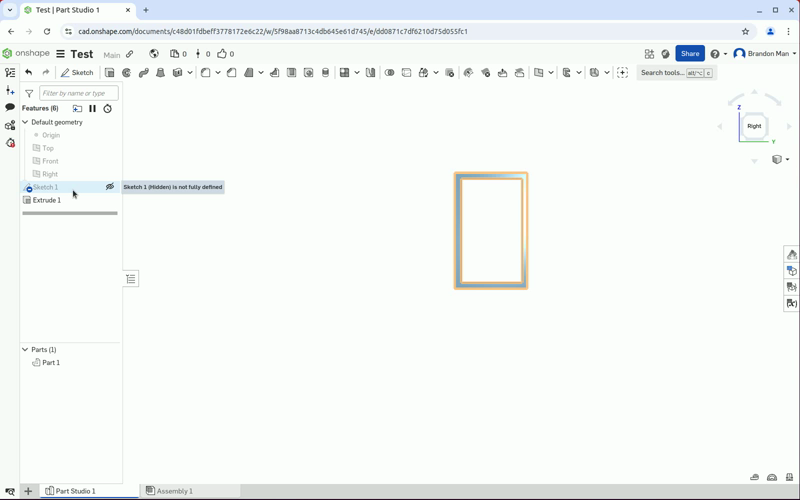
click(73, 189)
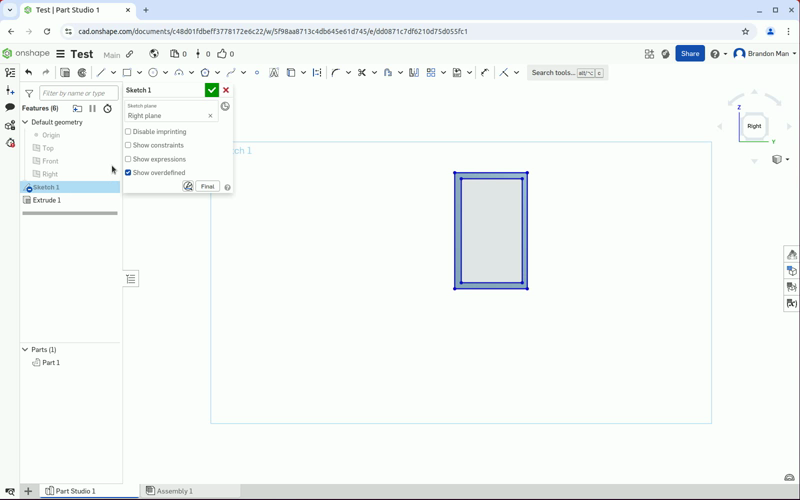
mouse_move(229, 92)
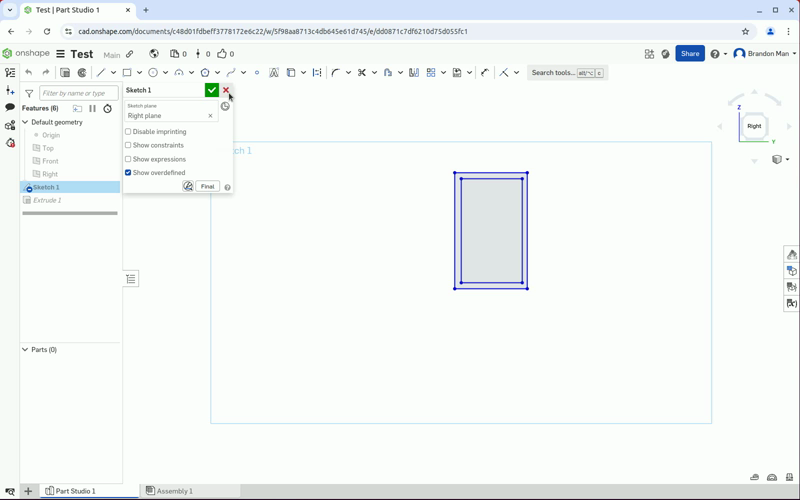
click(229, 92)
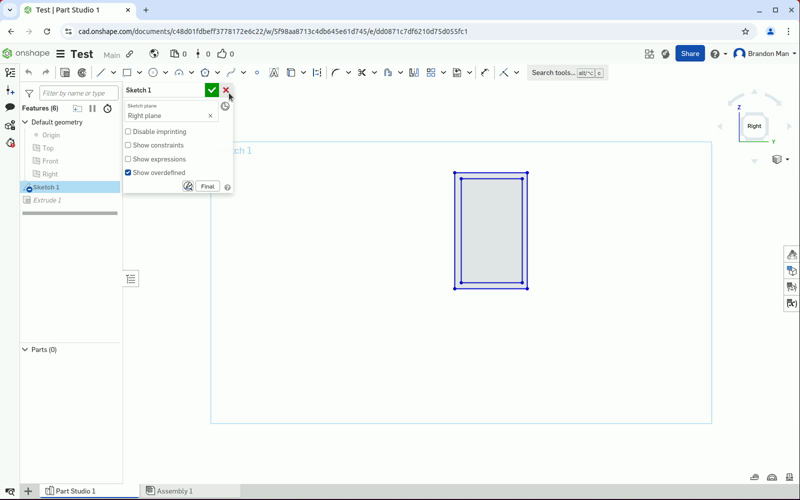
key(shift+s)
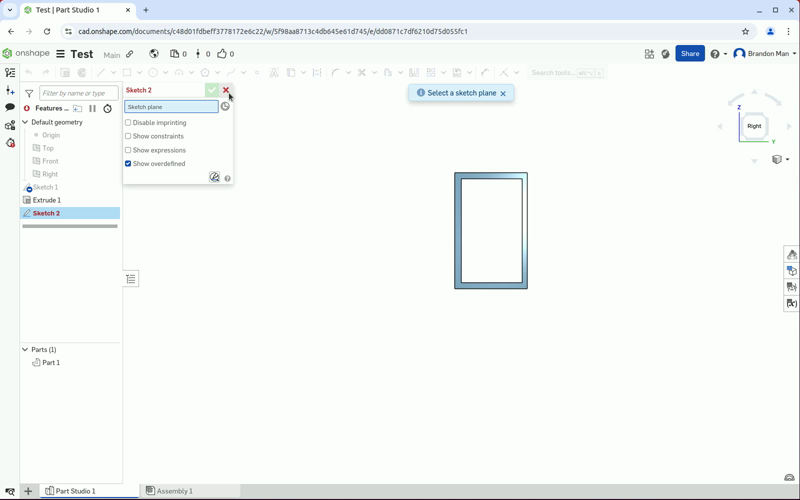
mouse_move(73, 176)
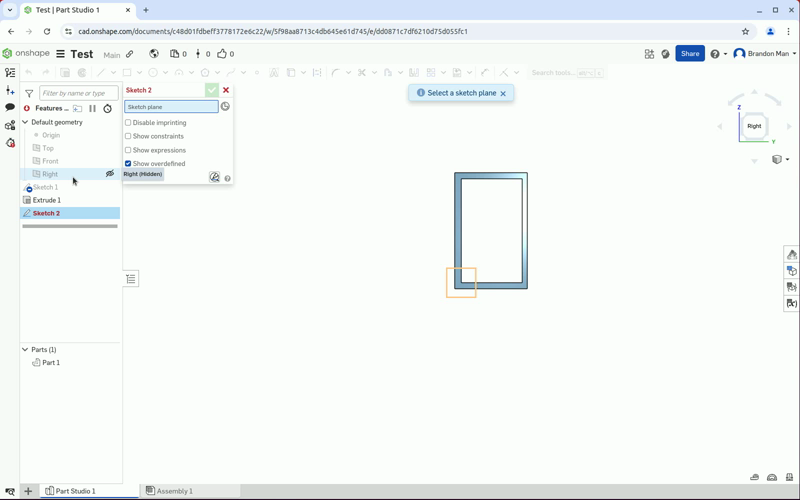
click(73, 176)
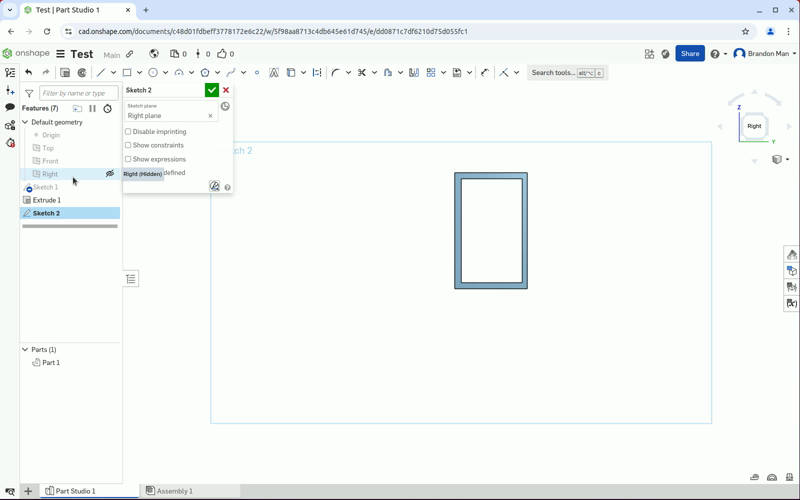
mouse_move(73, 352)
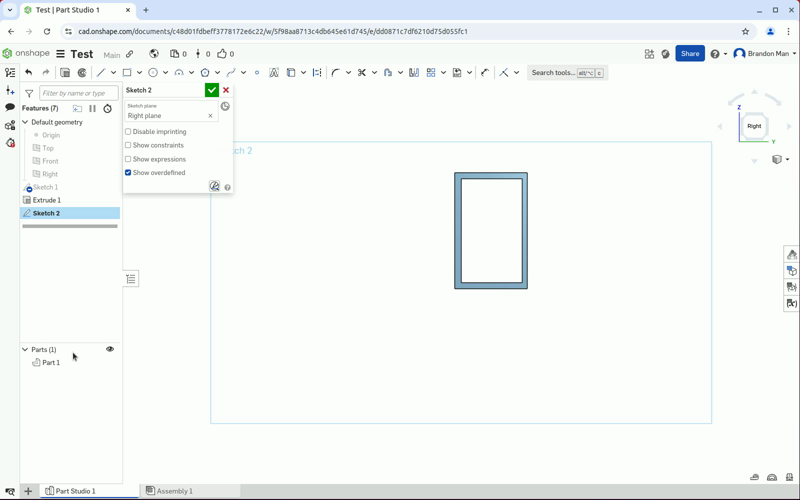
key(y)
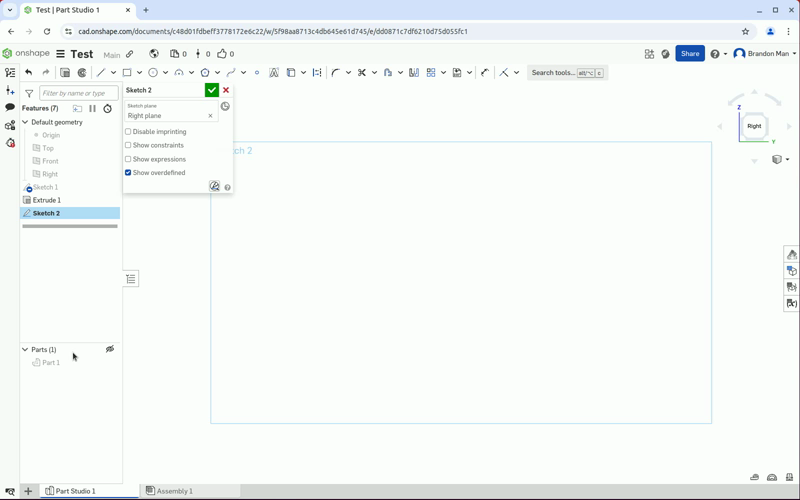
key(l)
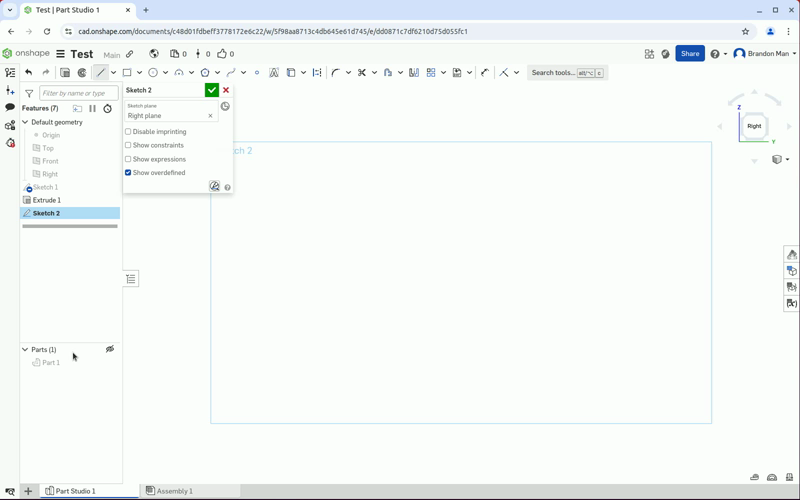
key_down(shift)
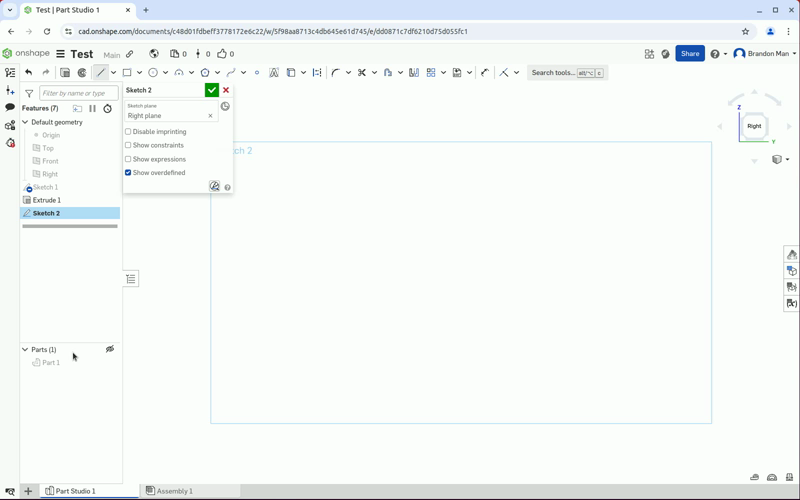
mouse_move(451, 291)
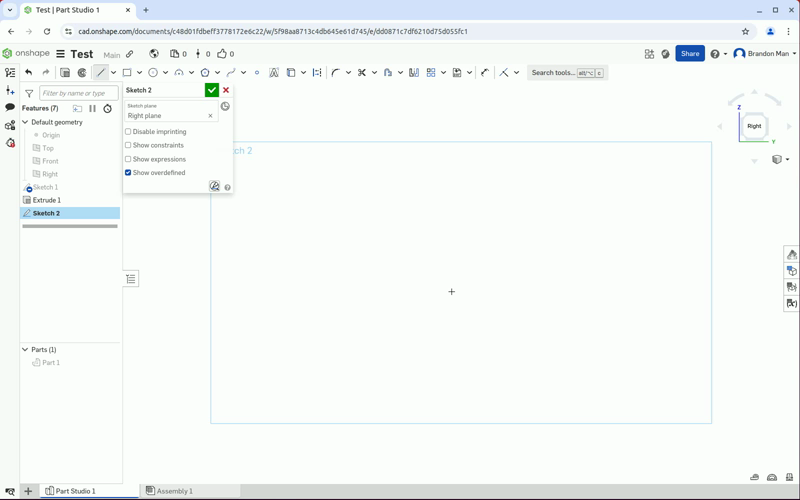
click(451, 291)
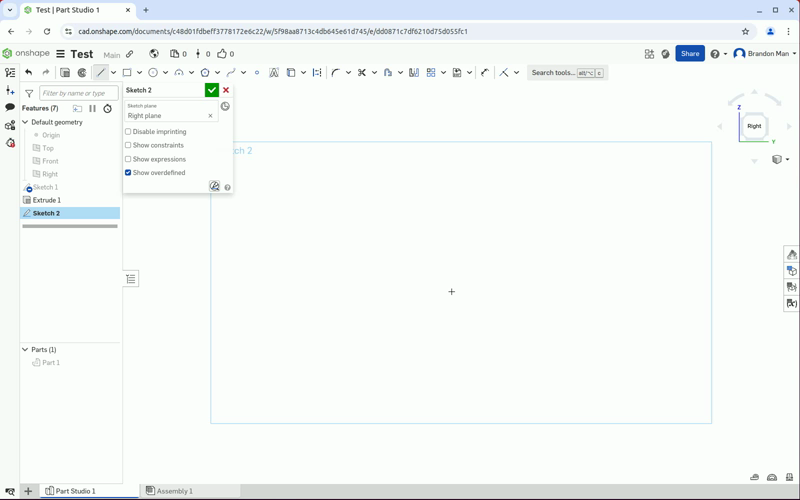
key_up(shift)
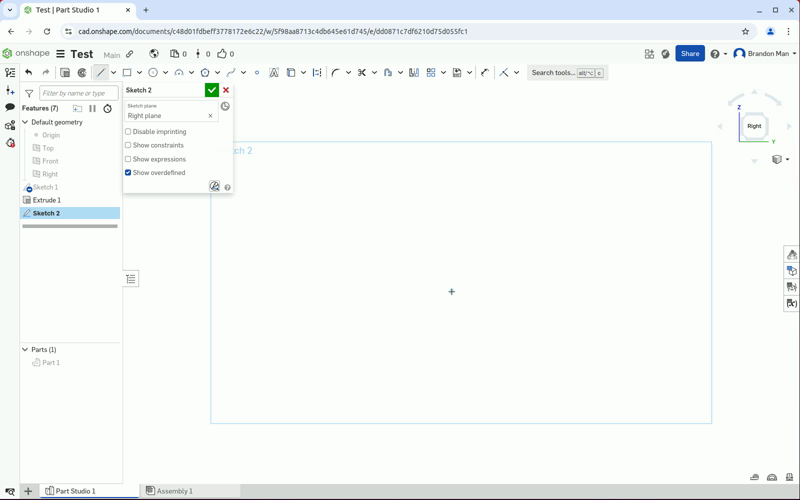
key_down(shift)
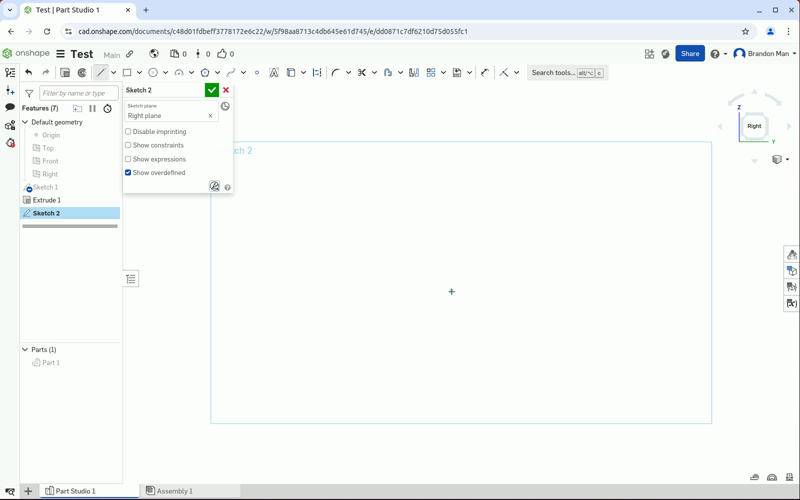
mouse_move(531, 291)
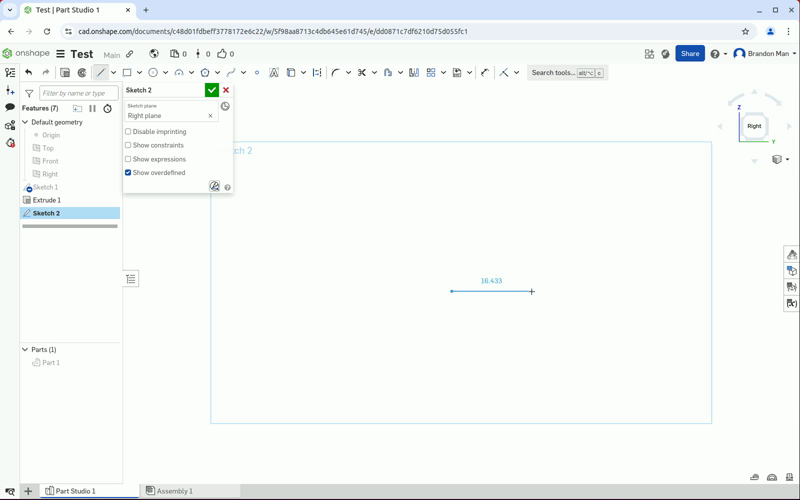
click(531, 291)
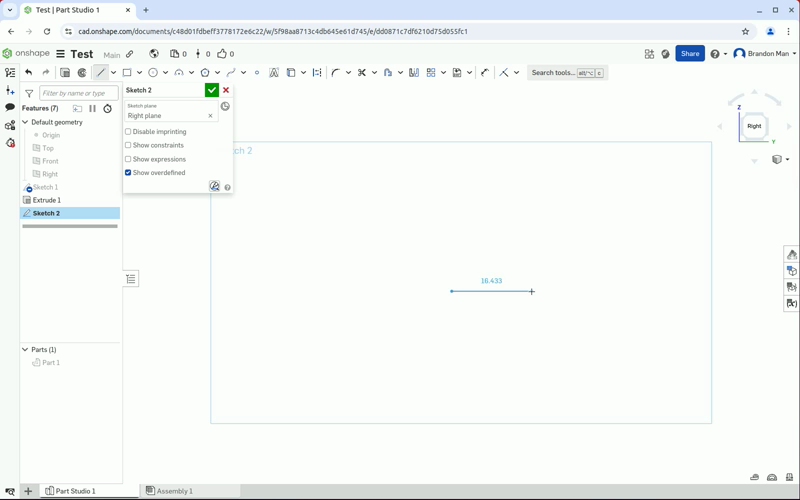
key_up(shift)
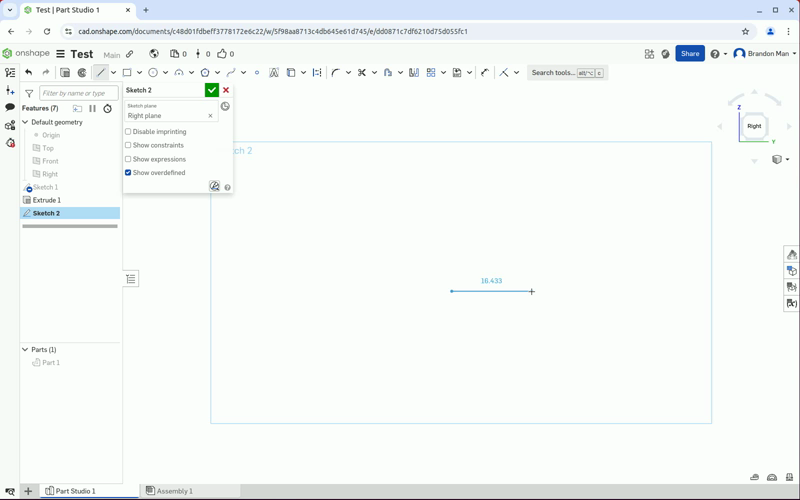
key_down(shift)
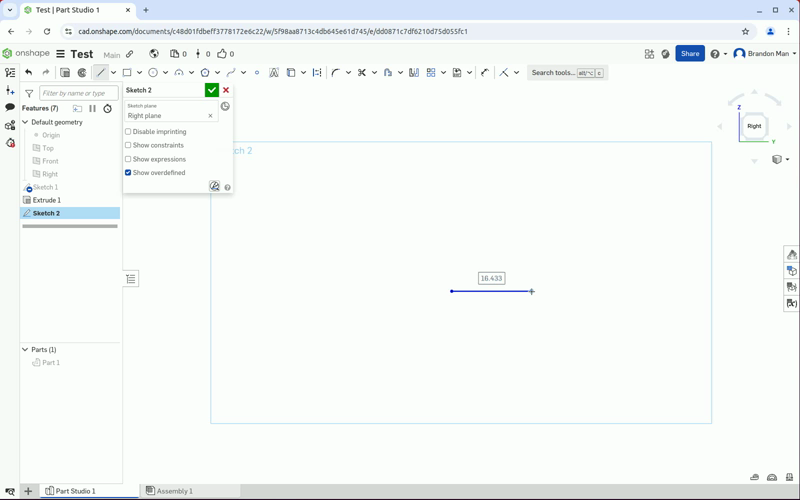
mouse_move(531, 170)
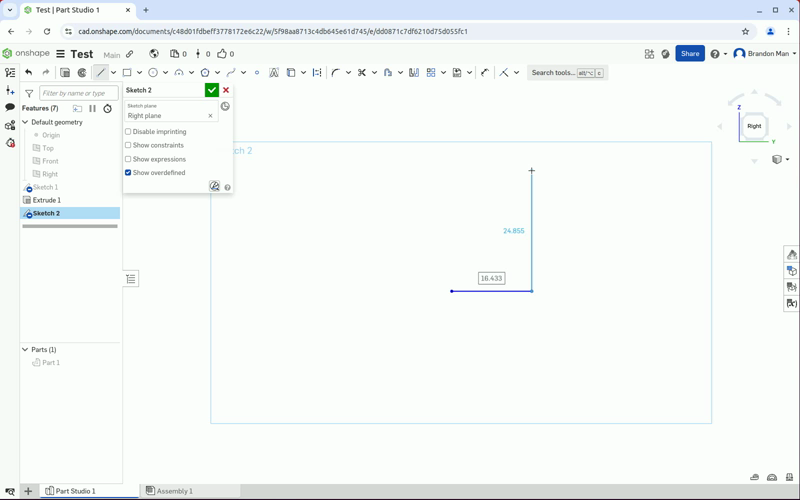
click(531, 170)
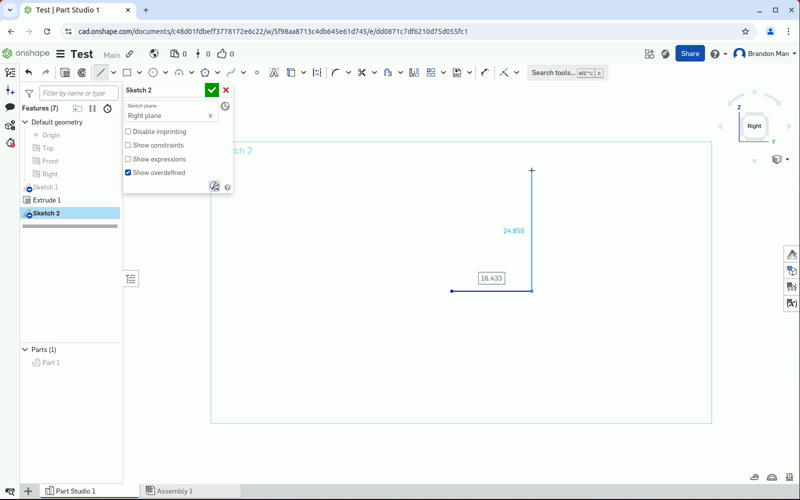
key_up(shift)
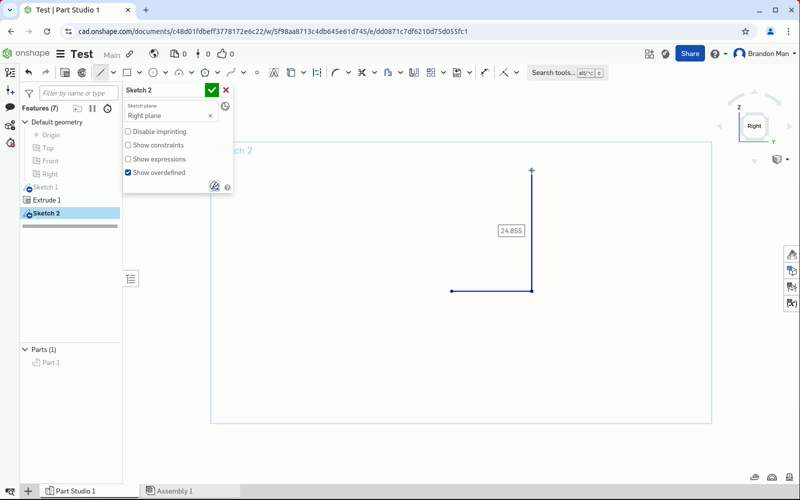
key_down(shift)
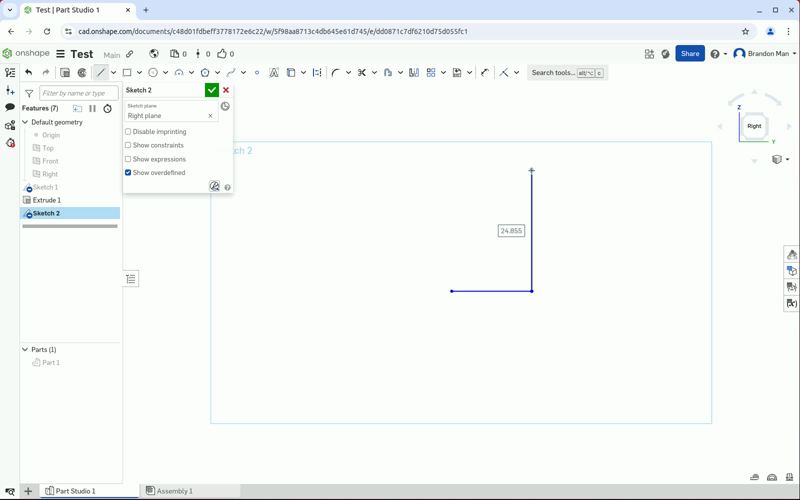
mouse_move(451, 170)
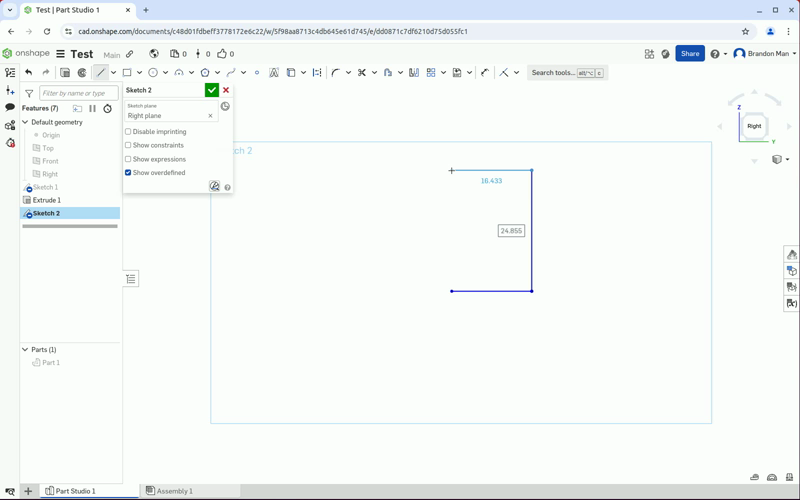
click(451, 170)
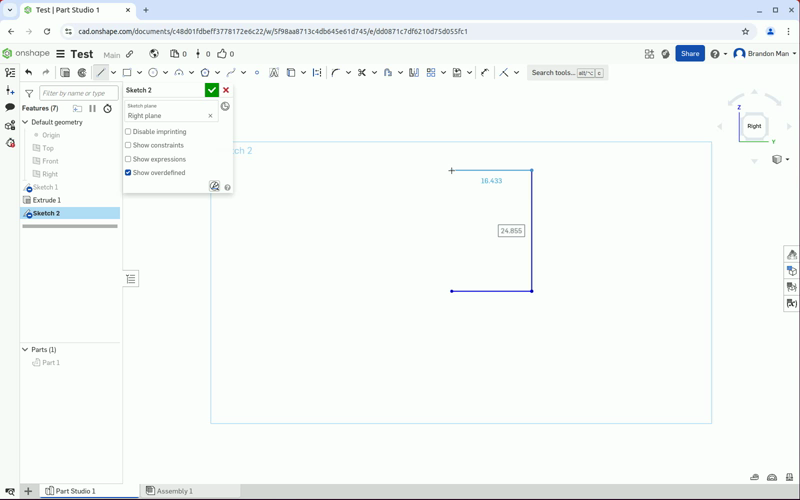
key_up(shift)
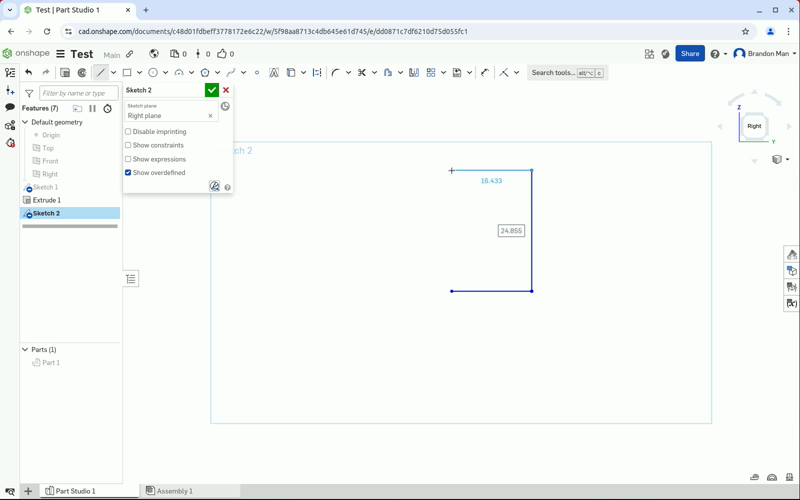
key_down(shift)
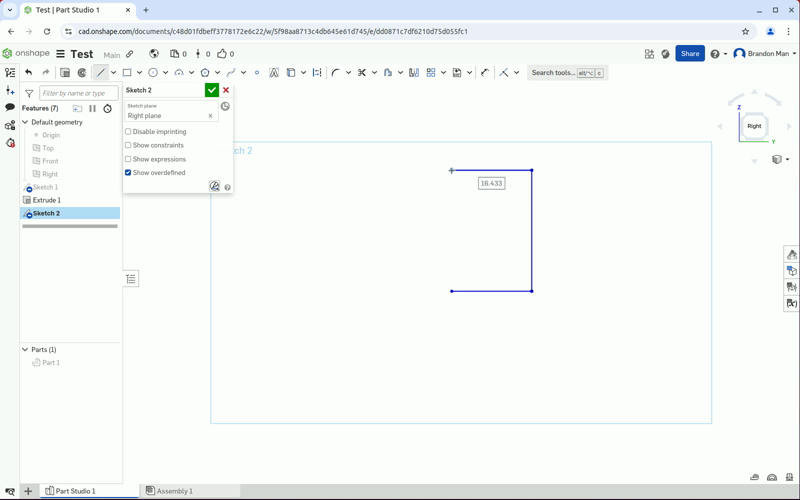
mouse_move(451, 291)
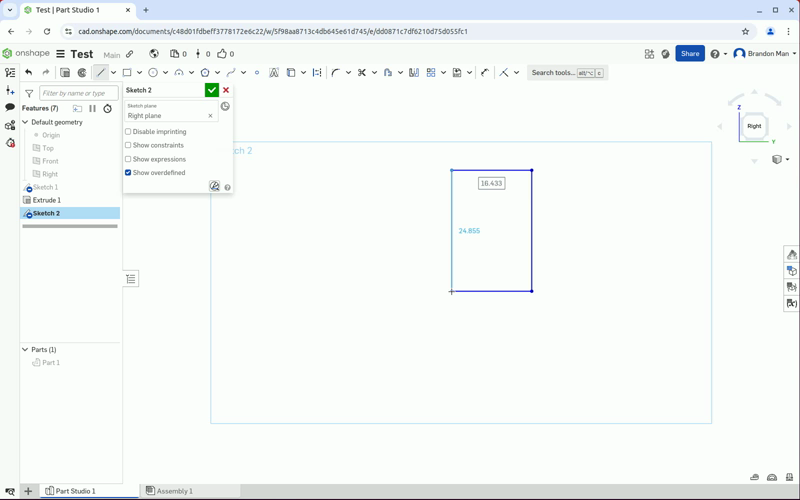
key_up(shift)
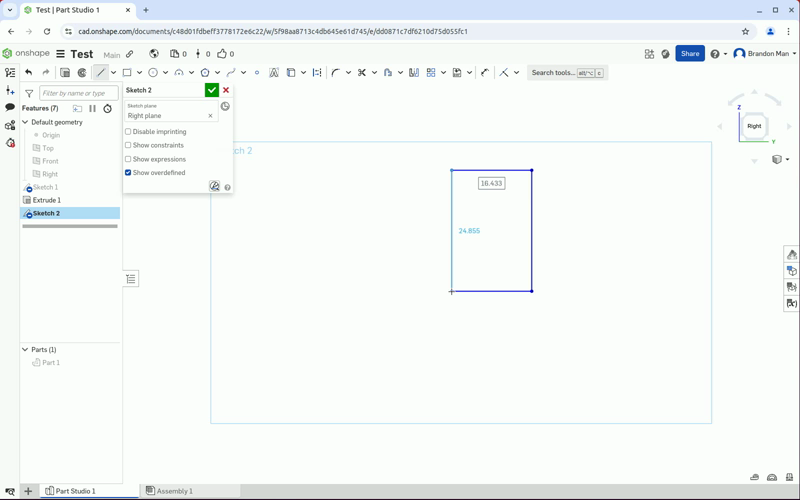
click(451, 291)
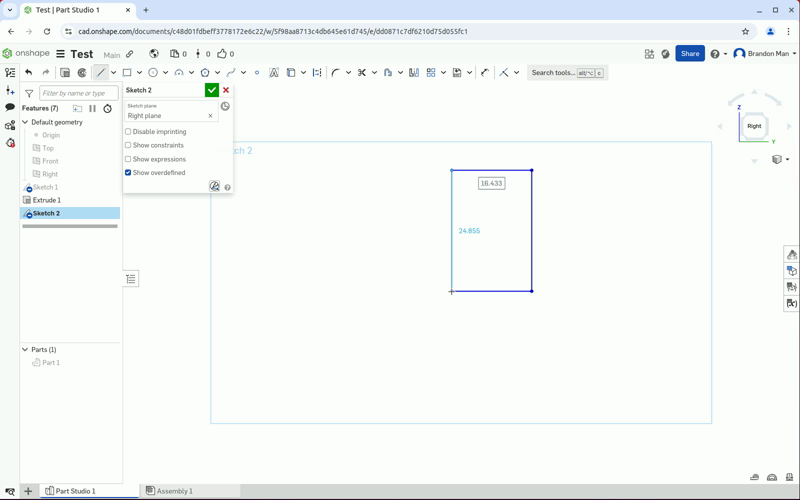
key(esc)
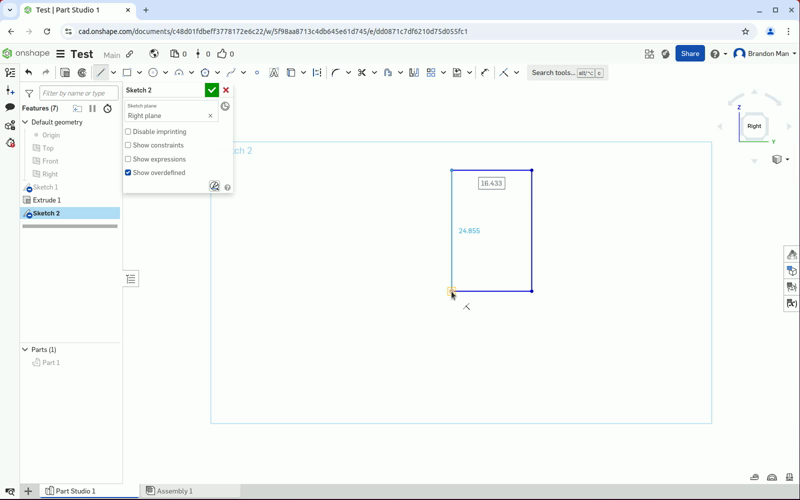
key(l)
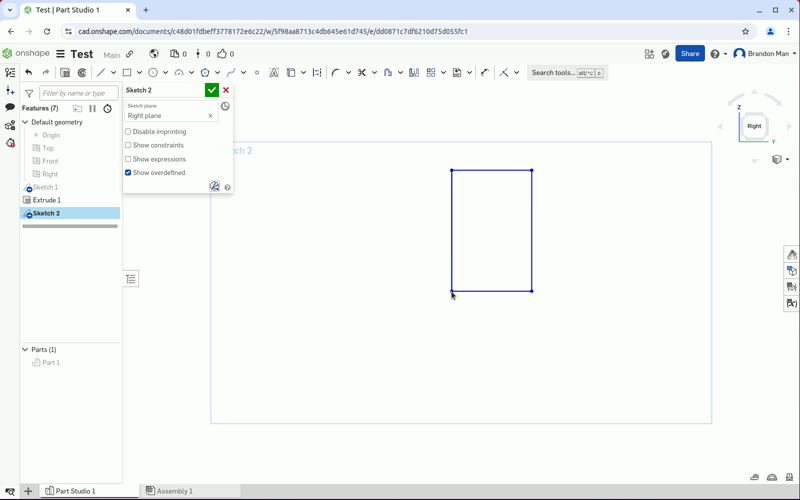
key_down(shift)
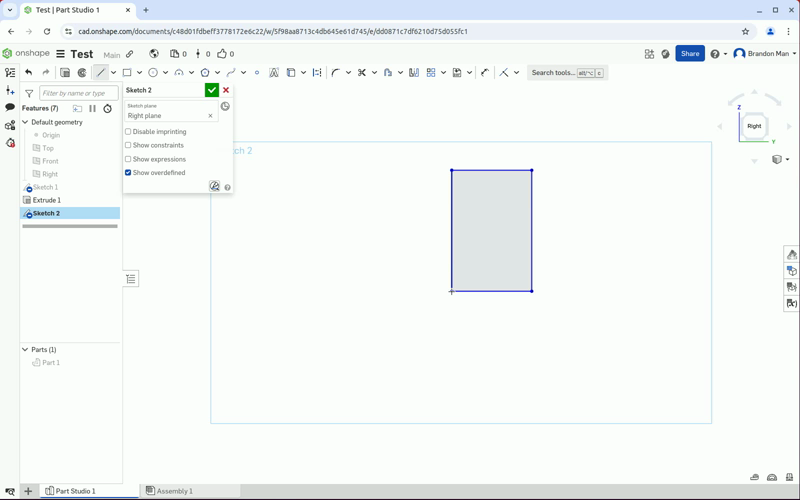
mouse_move(460, 282)
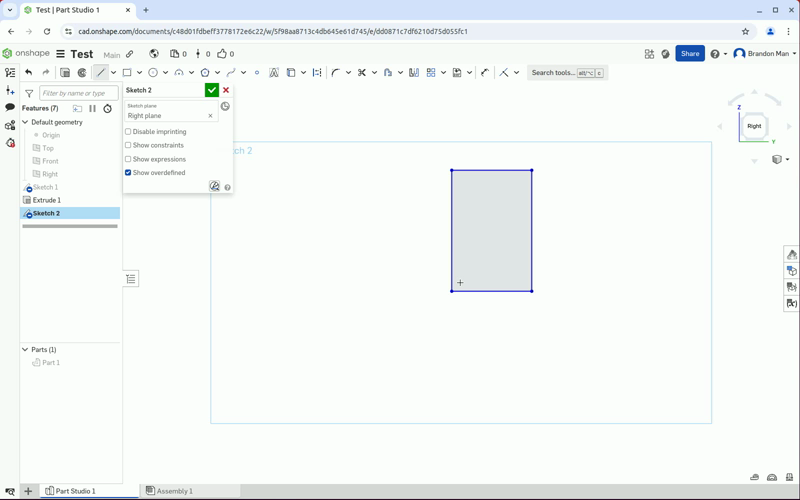
click(460, 282)
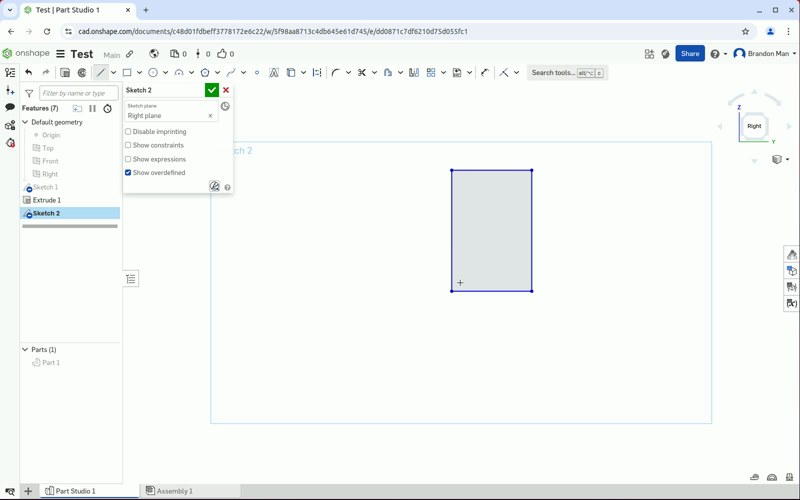
key_up(shift)
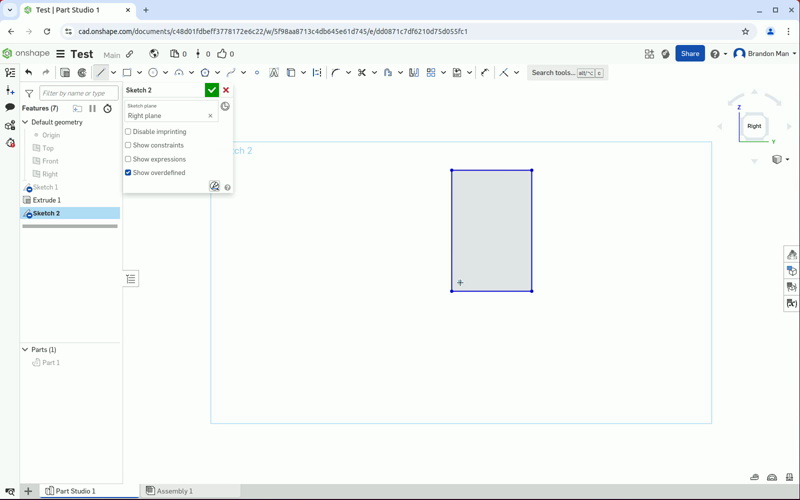
key_down(shift)
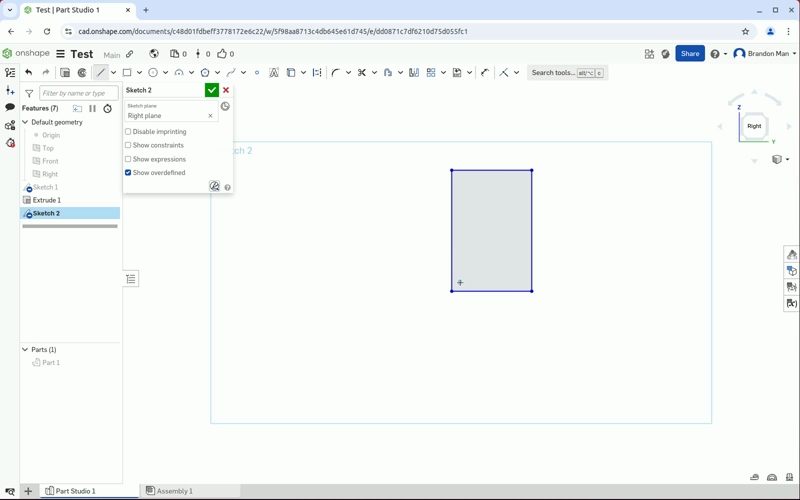
mouse_move(522, 282)
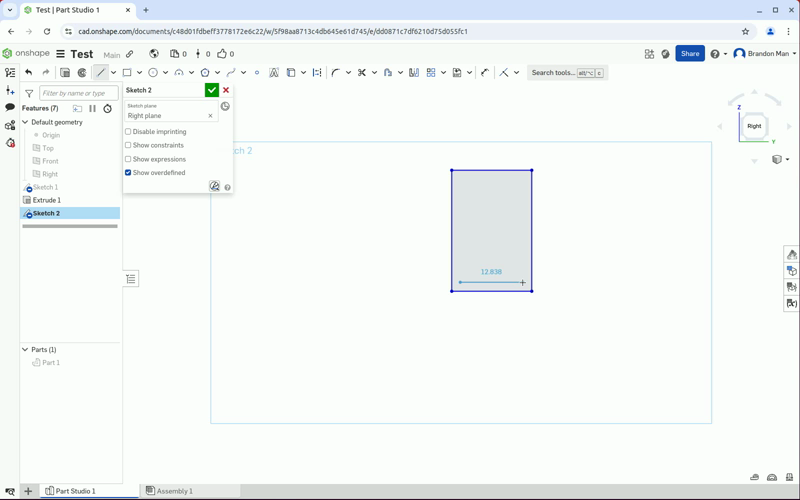
click(522, 282)
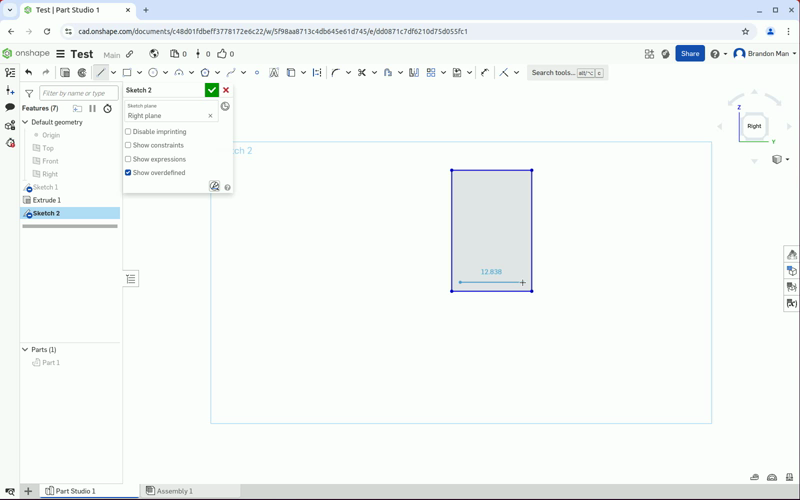
key_up(shift)
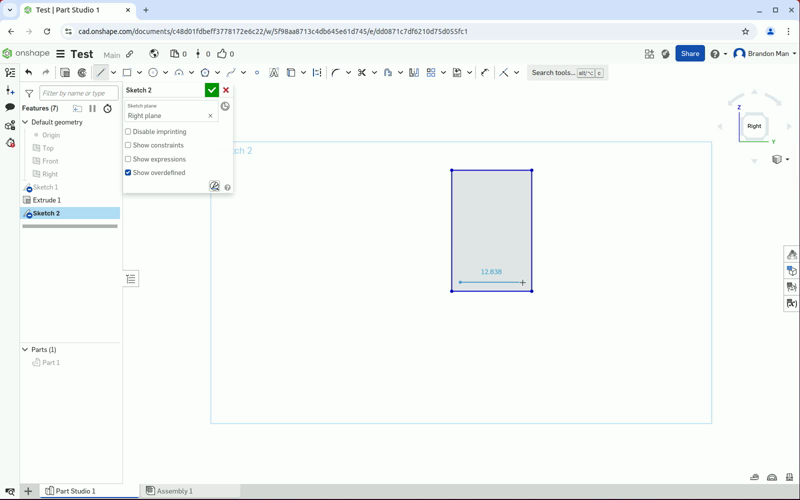
key_down(shift)
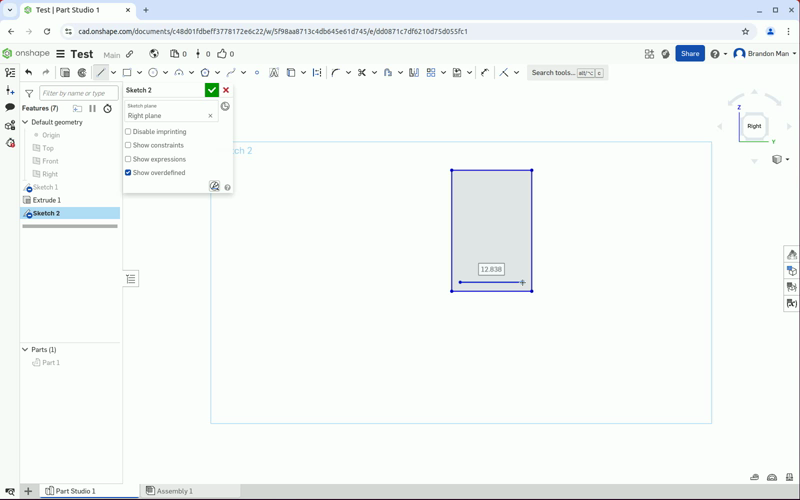
mouse_move(522, 179)
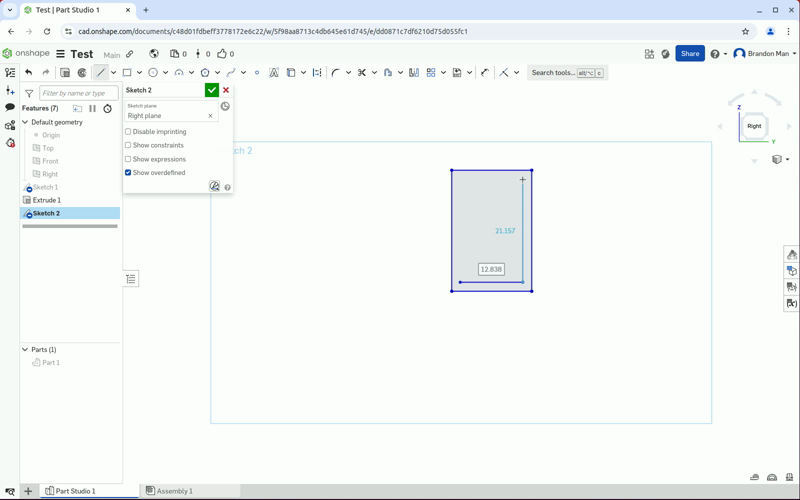
click(522, 179)
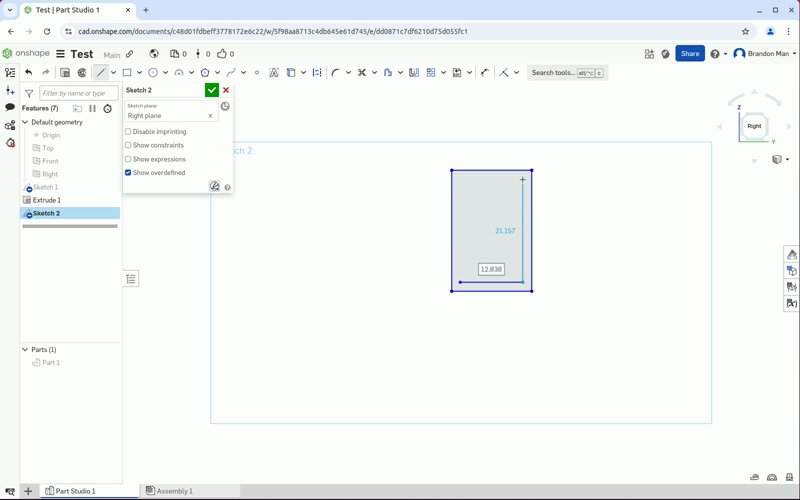
key_up(shift)
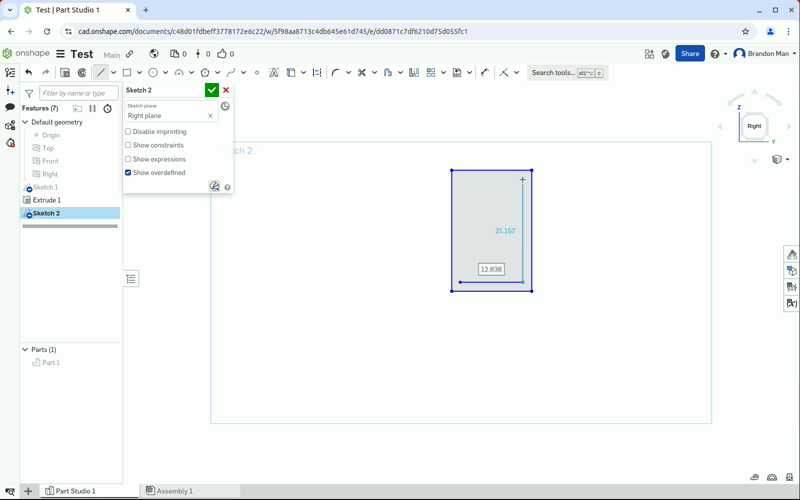
key_down(shift)
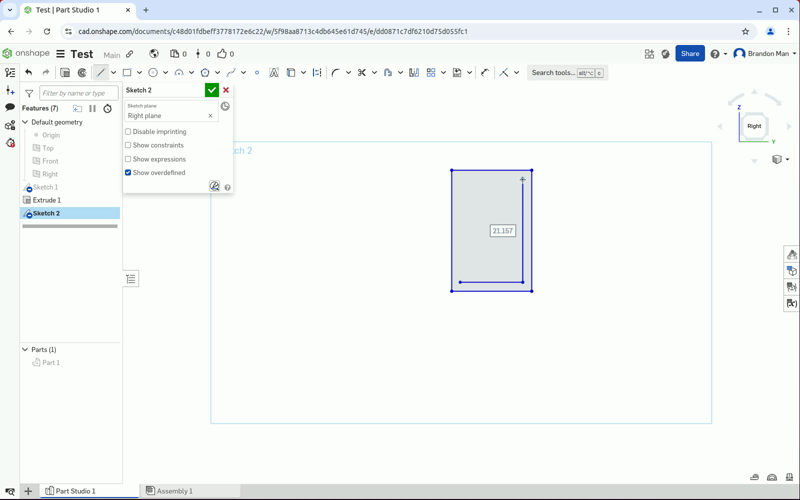
mouse_move(460, 179)
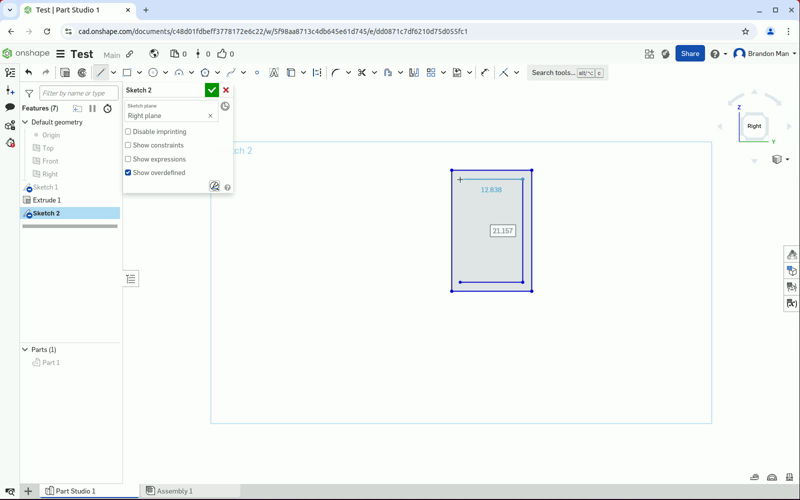
click(460, 179)
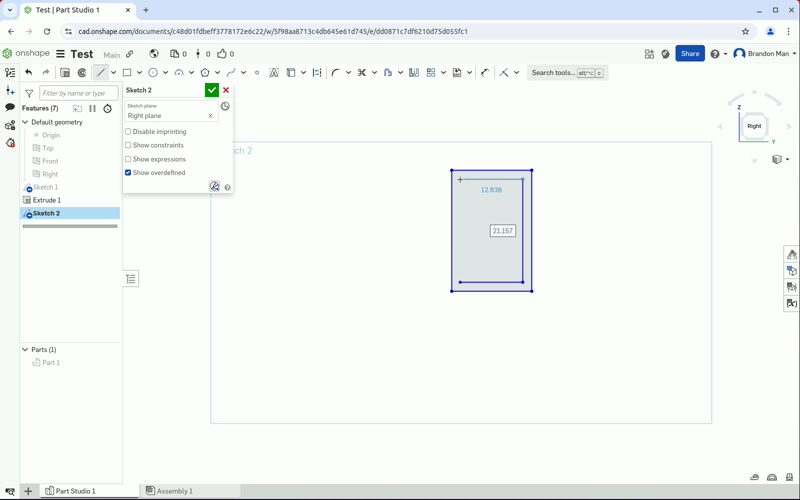
key_up(shift)
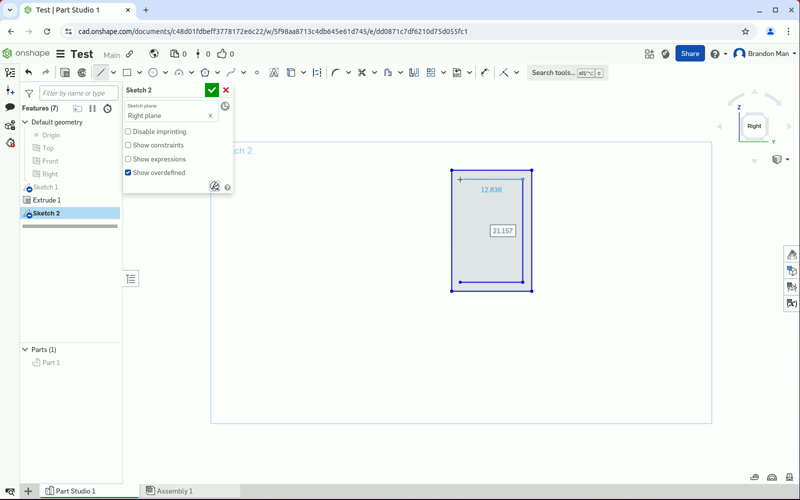
key_down(shift)
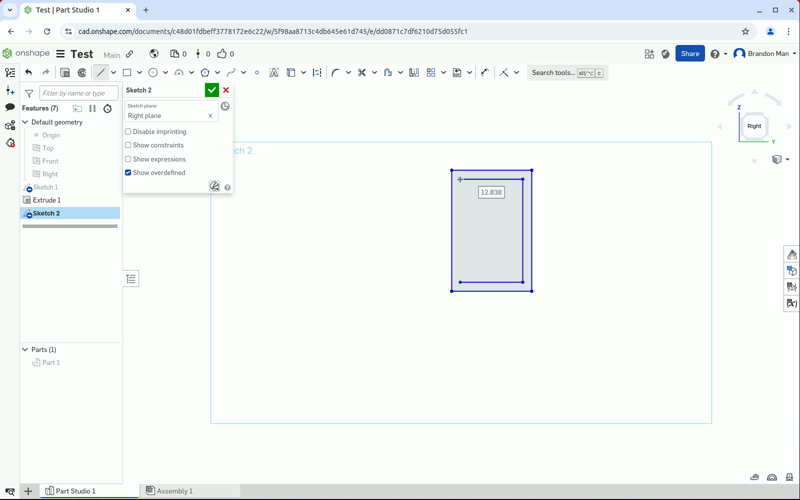
mouse_move(460, 282)
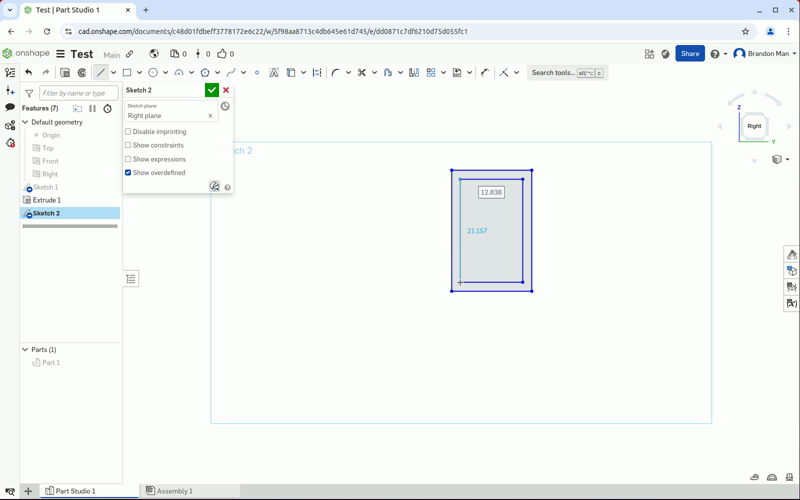
key_up(shift)
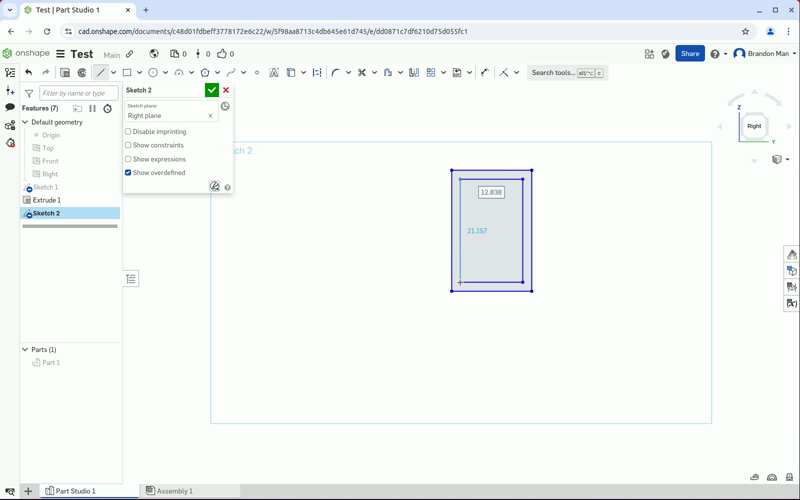
click(460, 282)
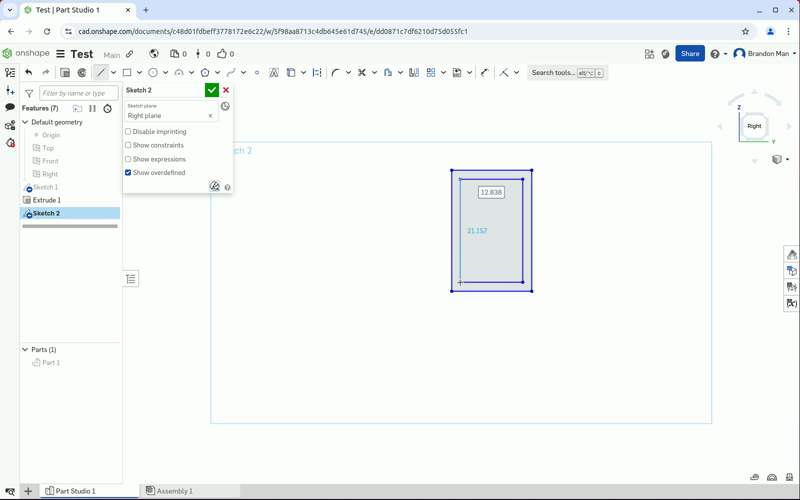
key(esc)
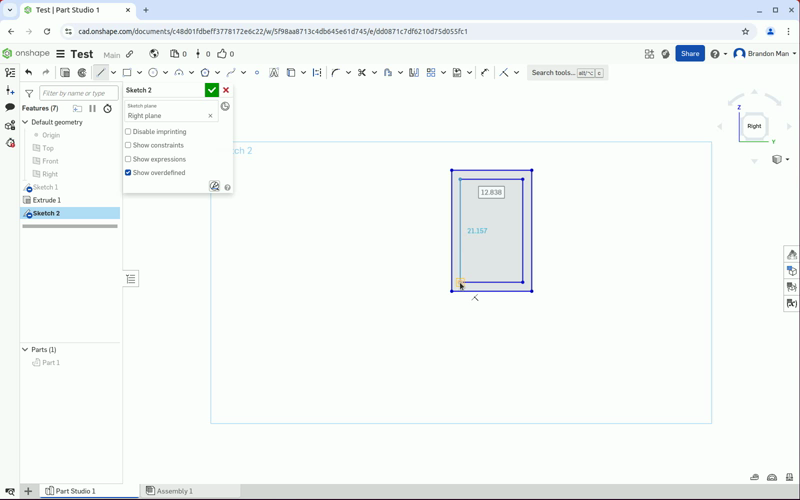
mouse_move(455, 206)
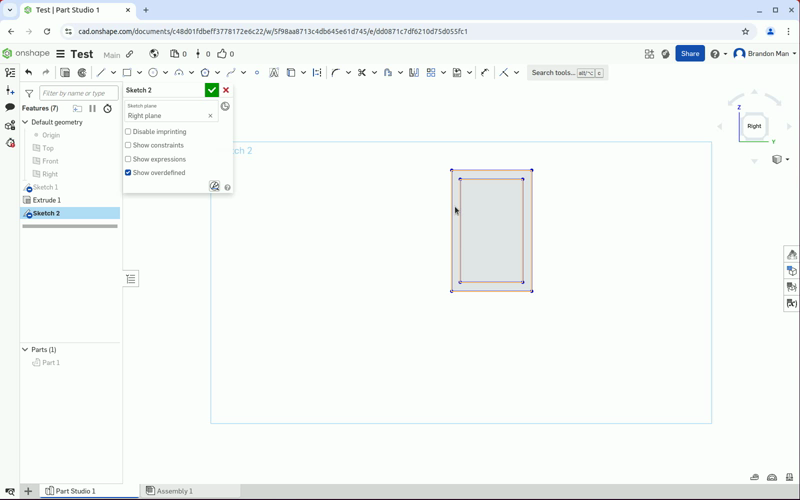
click(455, 206)
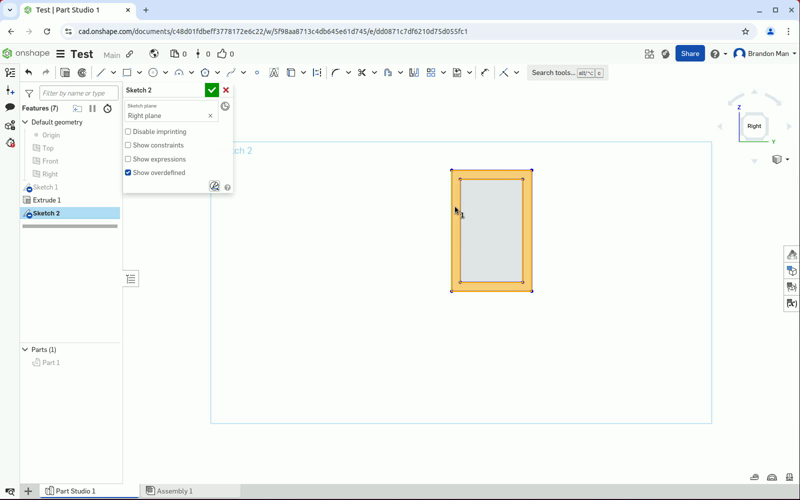
mouse_move(73, 352)
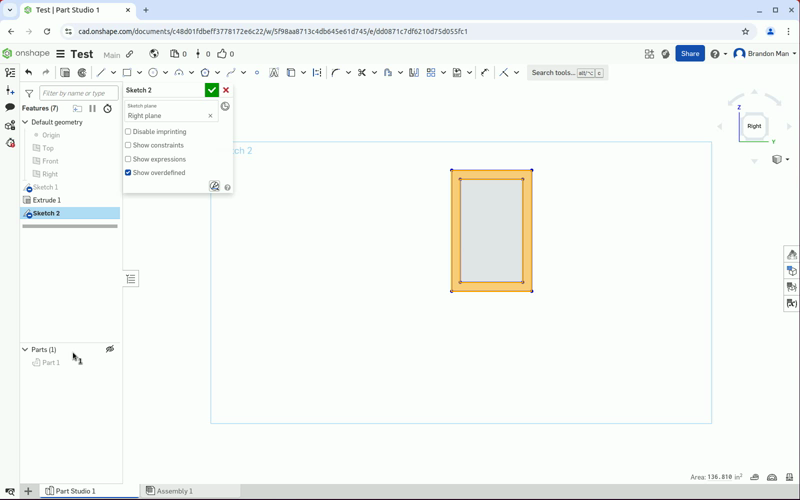
key(shift+y)
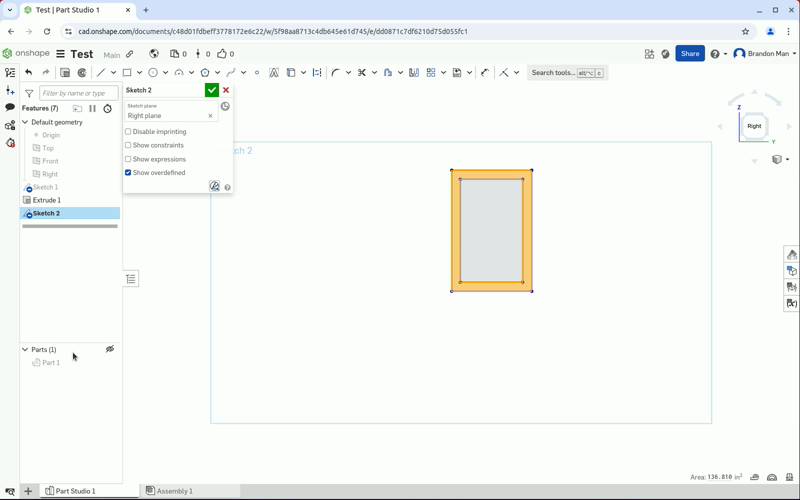
key(shift+e)
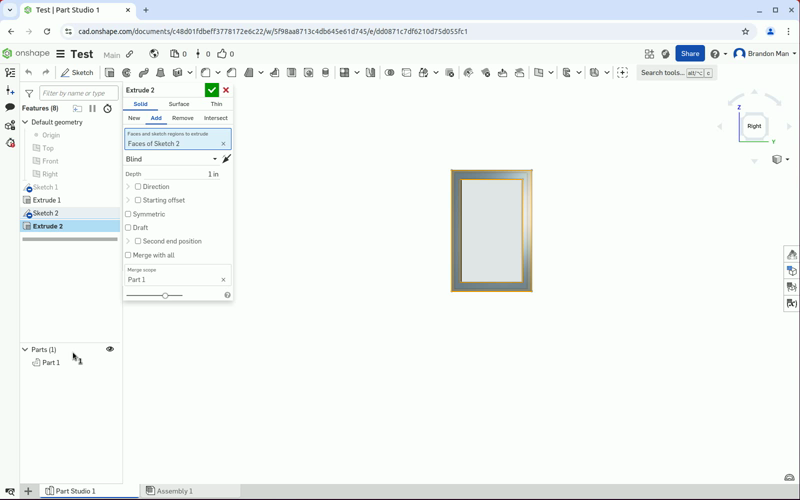
mouse_move(143, 106)
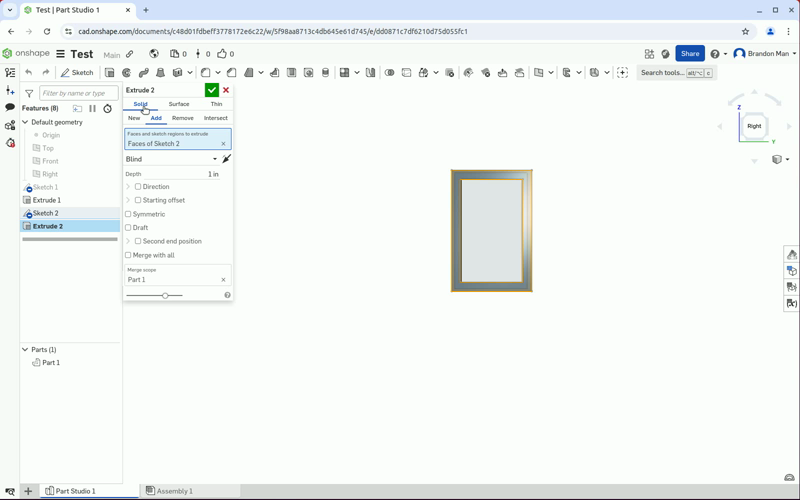
click(143, 106)
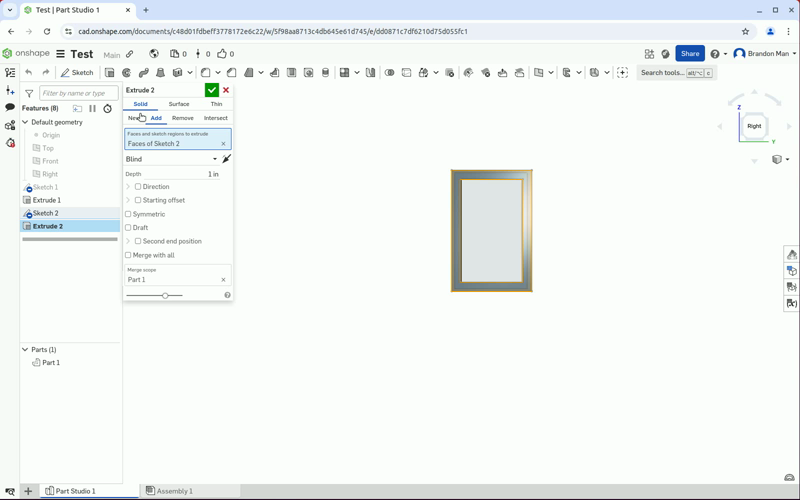
mouse_move(137, 120)
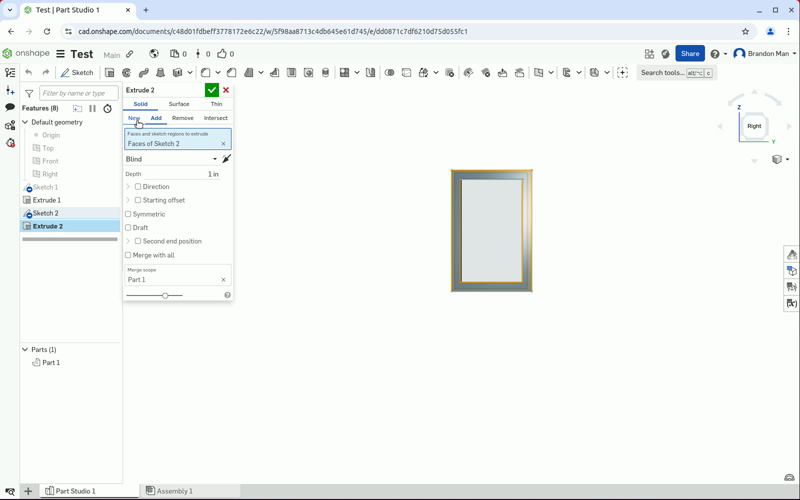
click(137, 120)
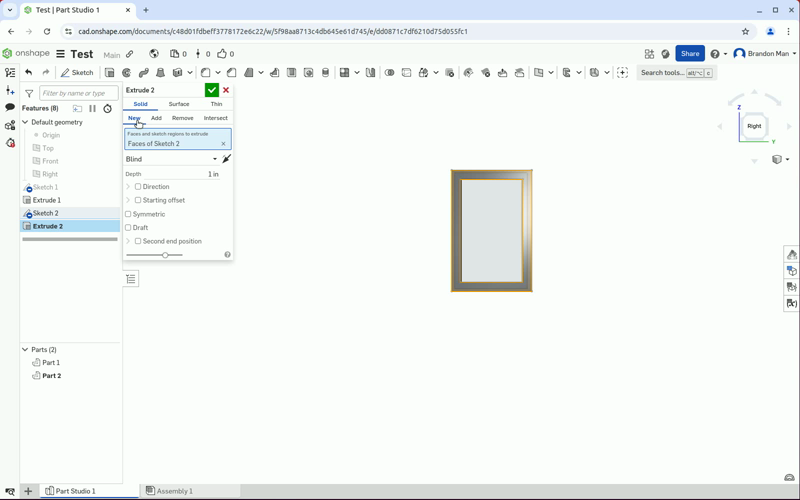
key(tab, 4)
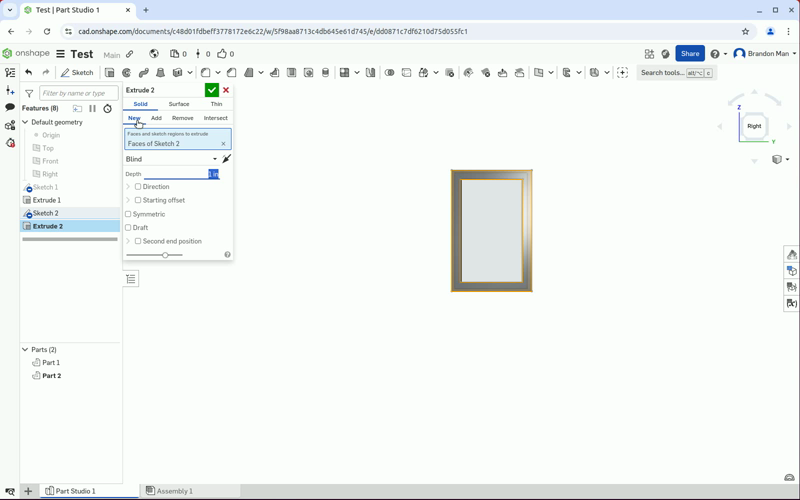
text(1.204)
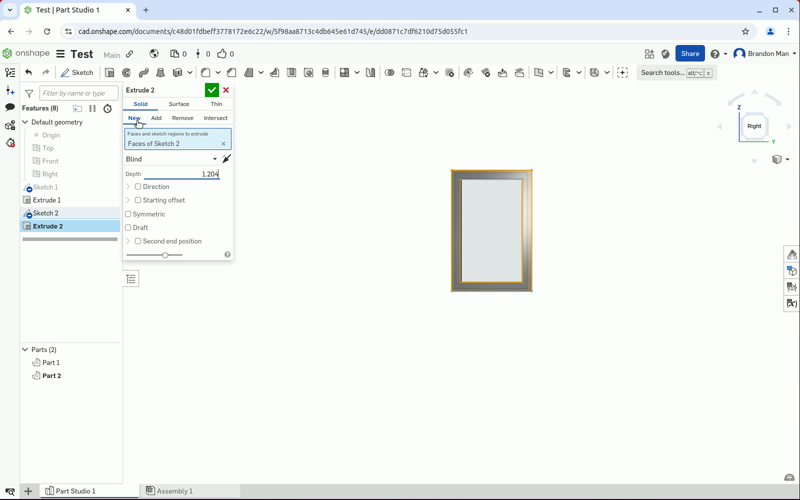
key(enter)
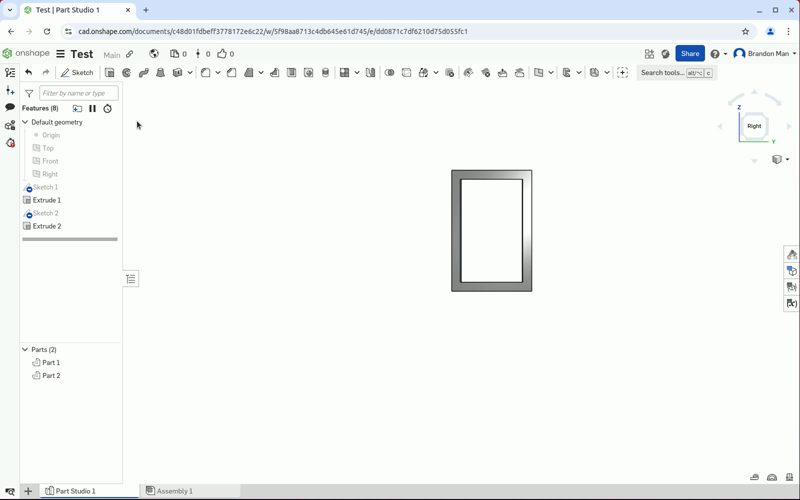
key(shift+h)
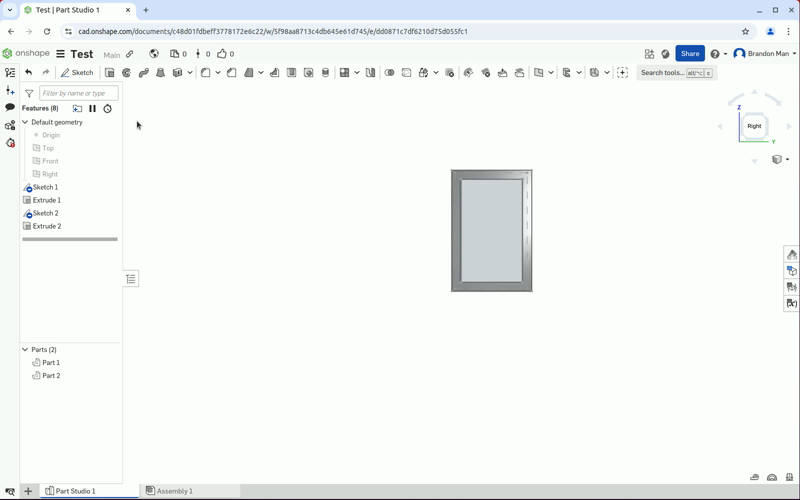
key(shift+h)
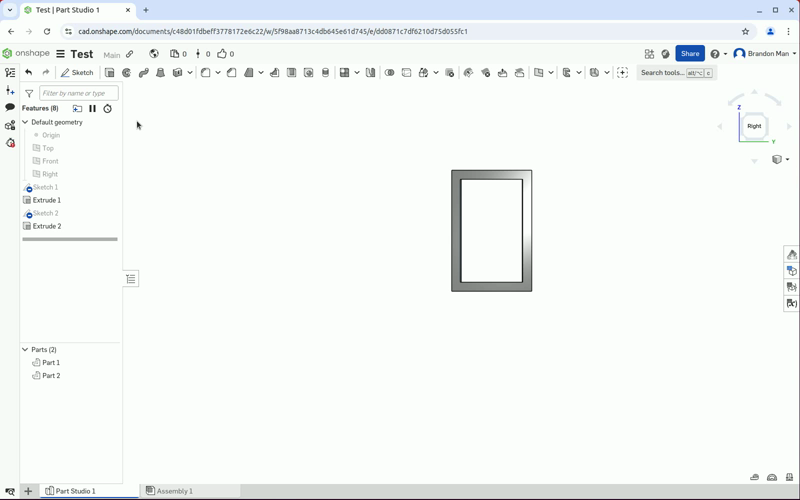
mouse_move(73, 189)
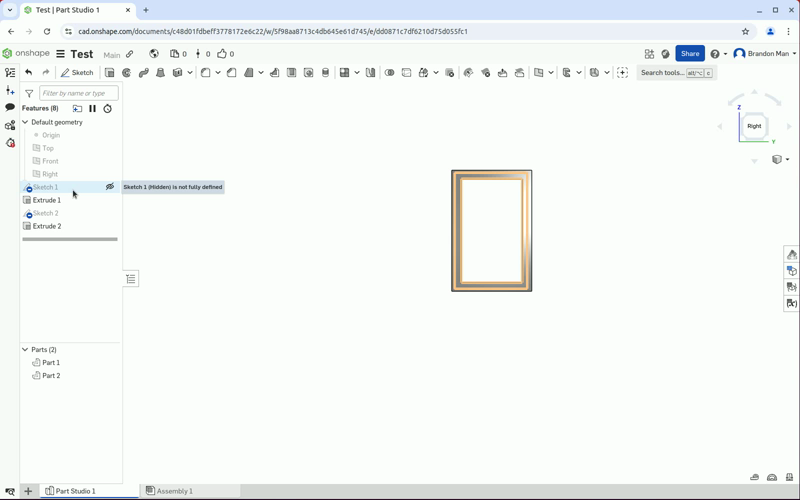
click(73, 189)
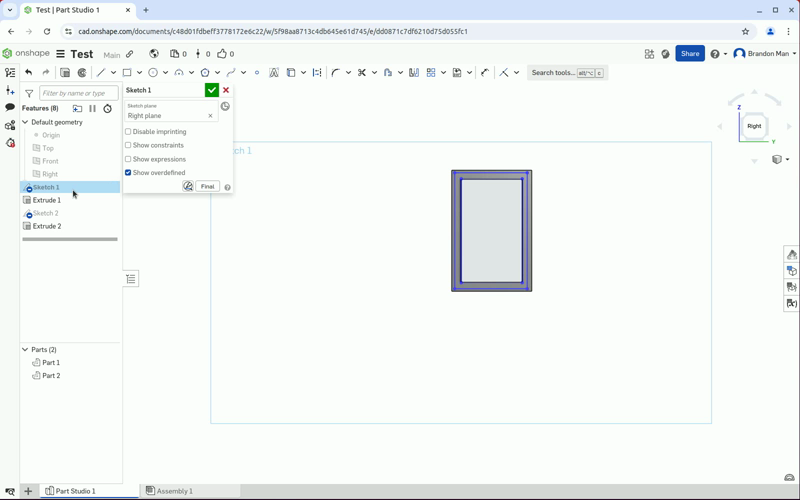
mouse_move(229, 92)
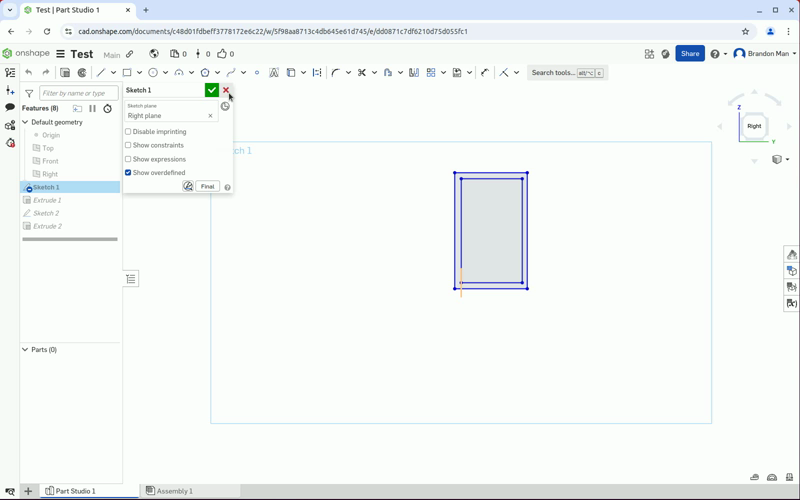
click(229, 92)
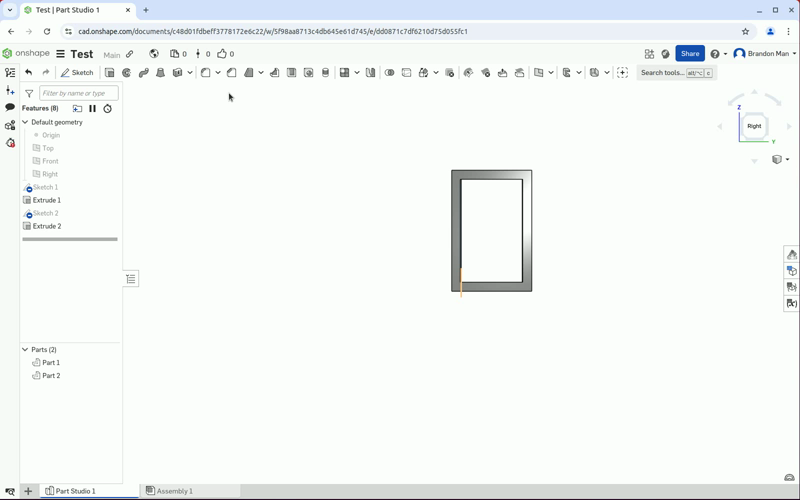
mouse_move(73, 352)
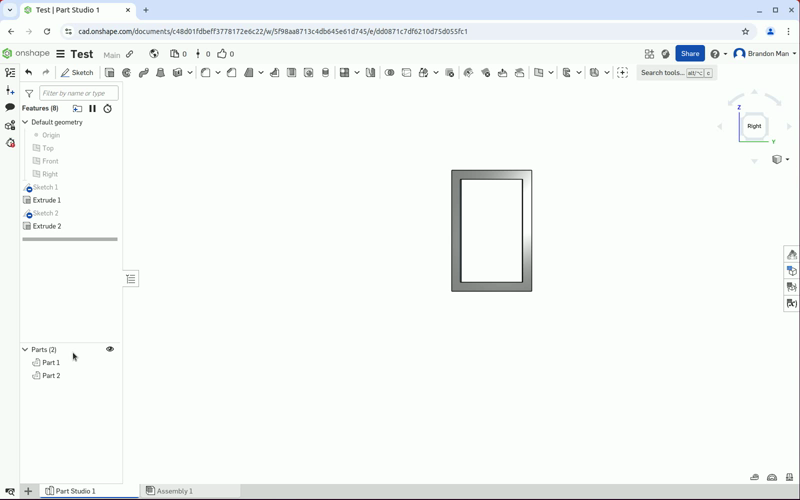
key(y)
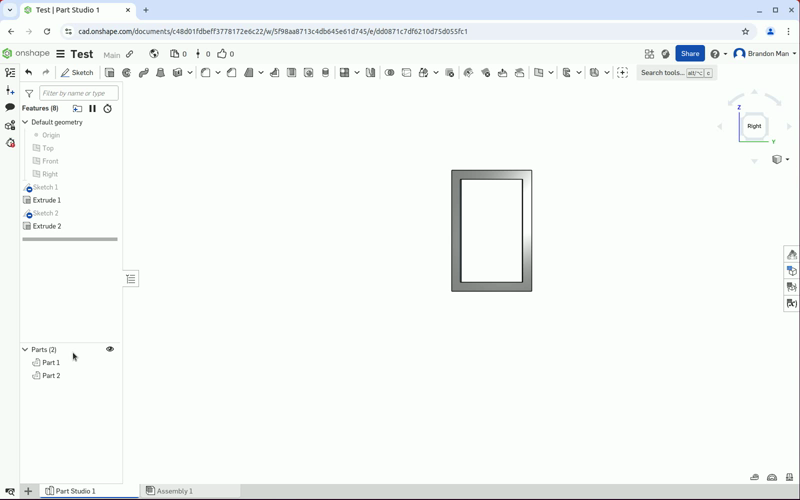
key(shift+p)
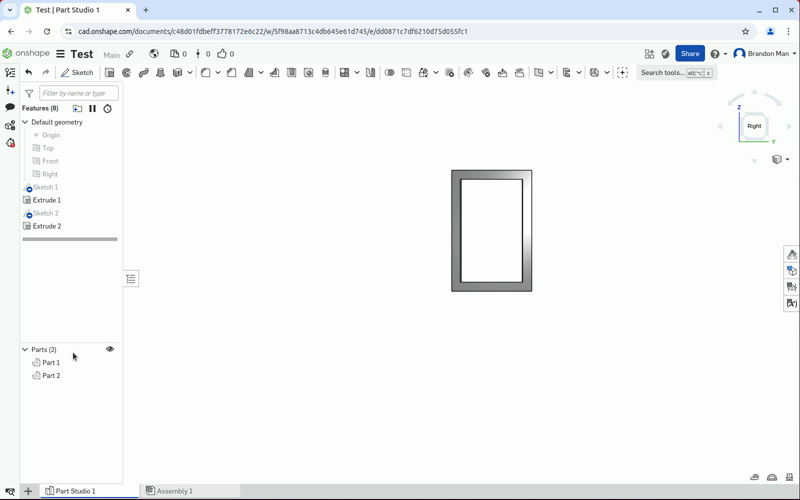
key(space)
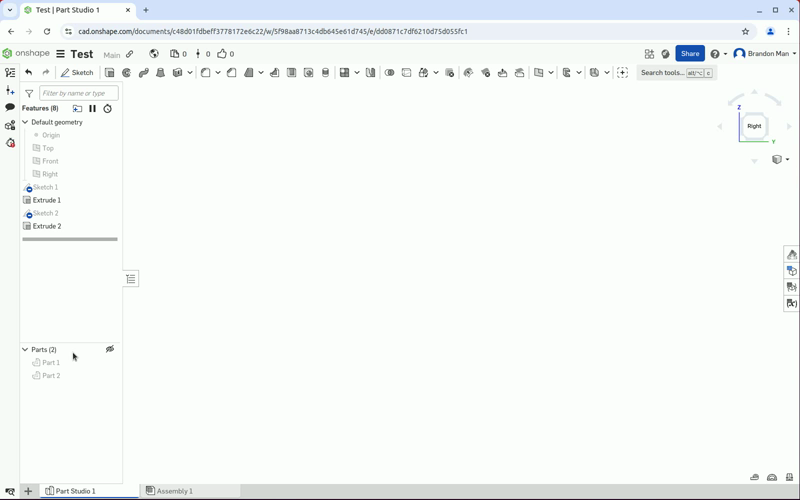
key_down(shift)
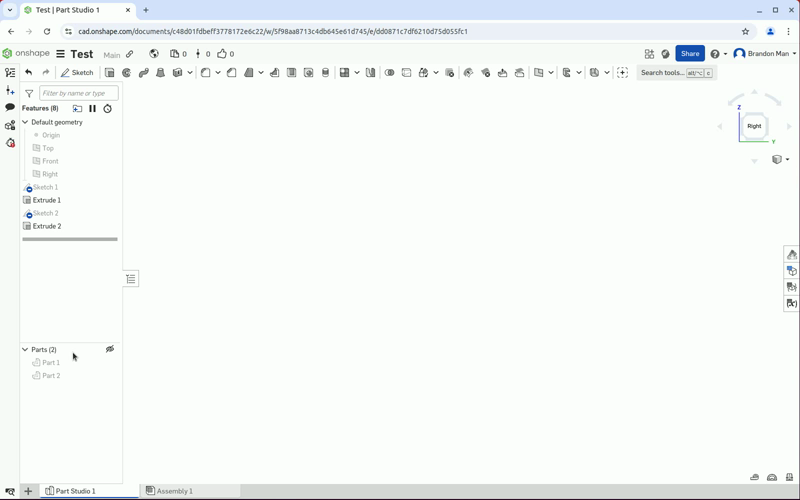
key(right)
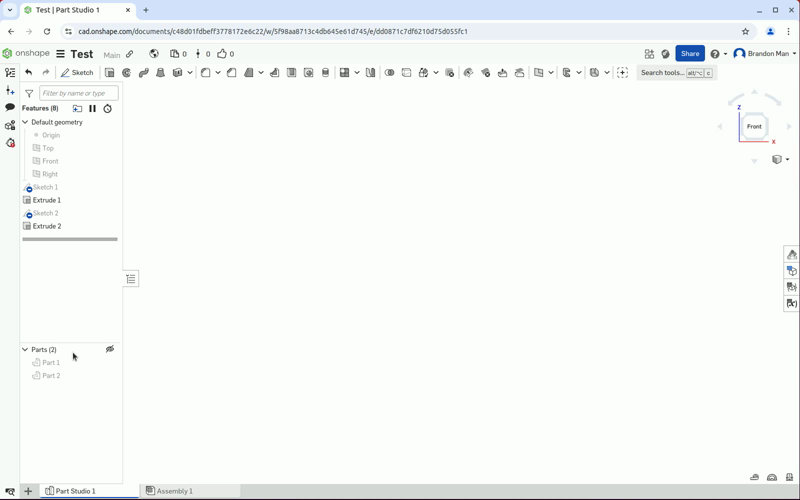
key_up(shift)
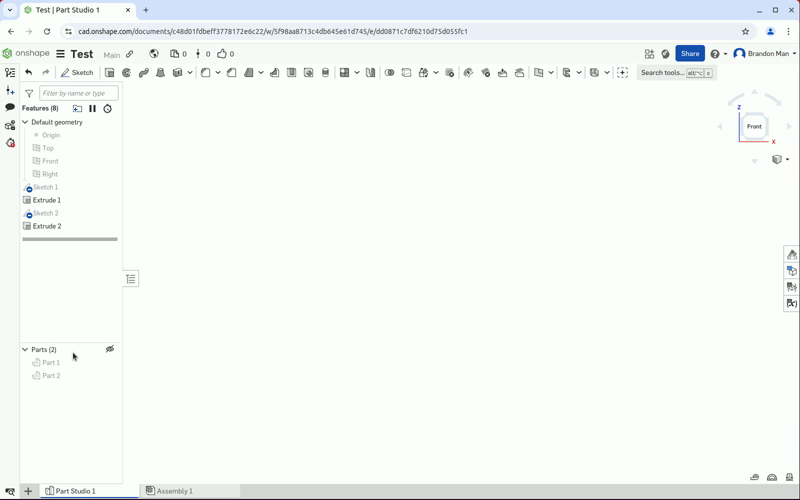
key(space)
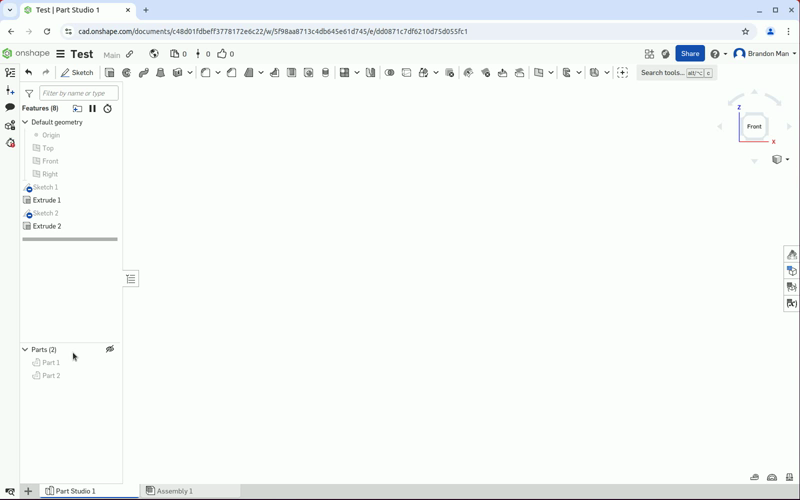
key_down(shift)
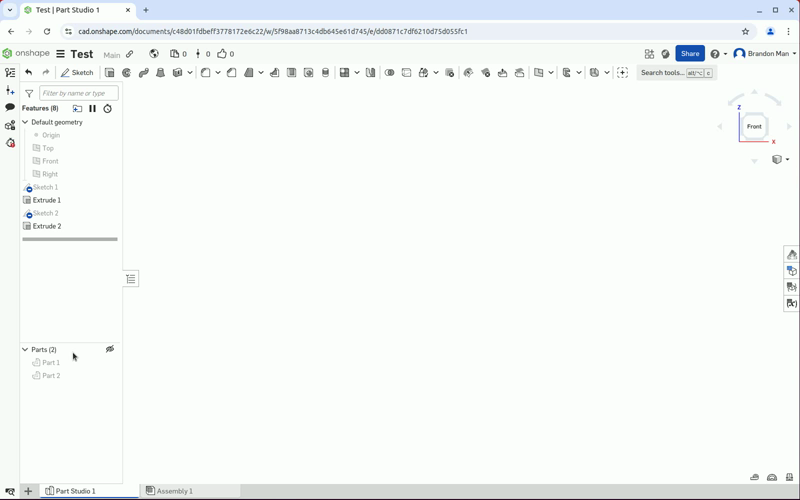
key(down)
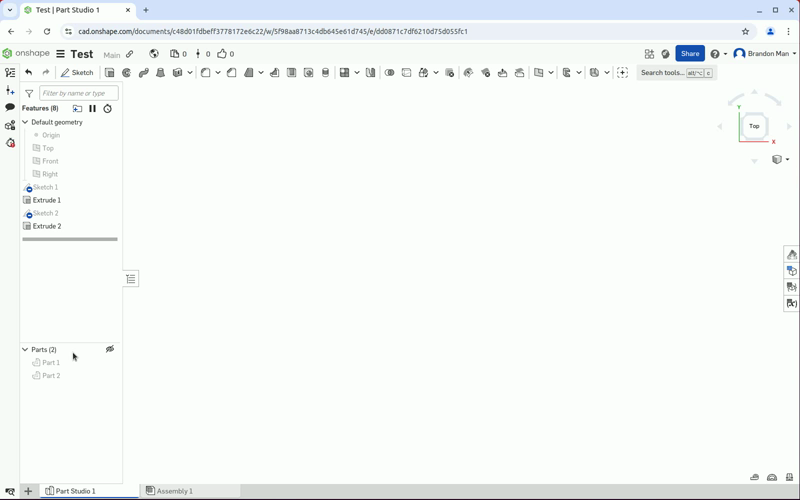
key_up(shift)
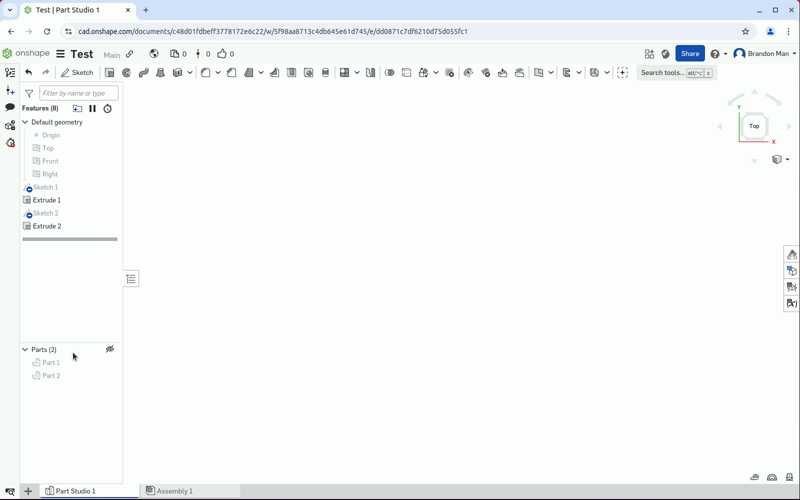
mouse_move(73, 352)
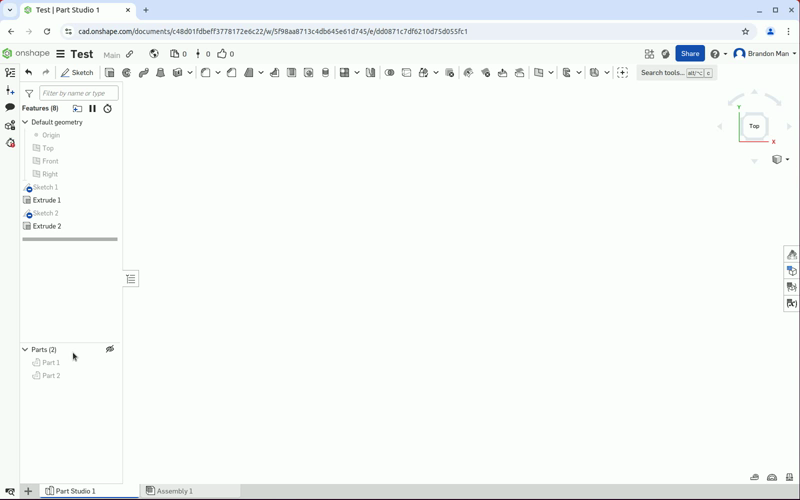
key(shift+y)
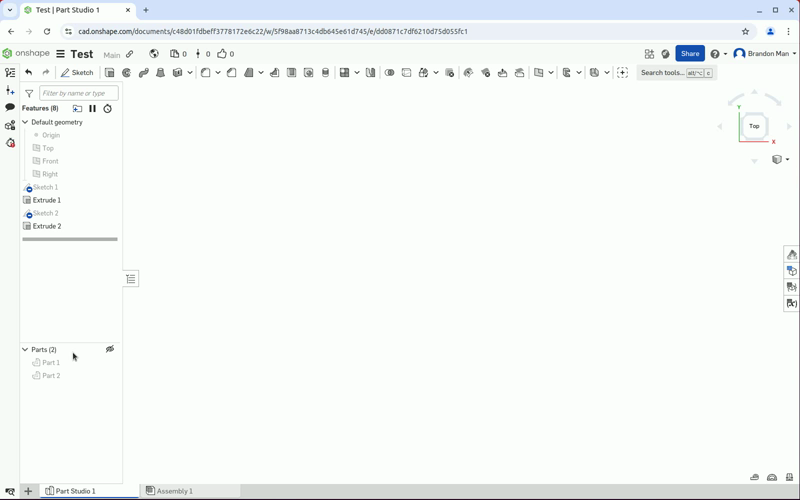
key(shift+s)
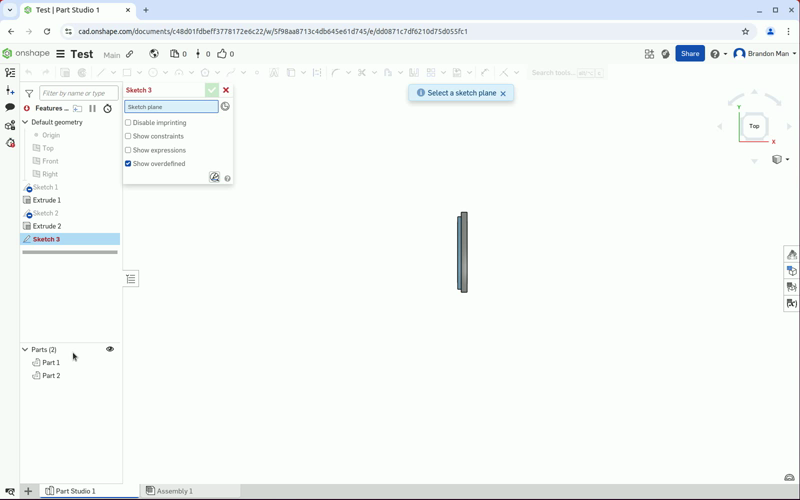
mouse_move(73, 150)
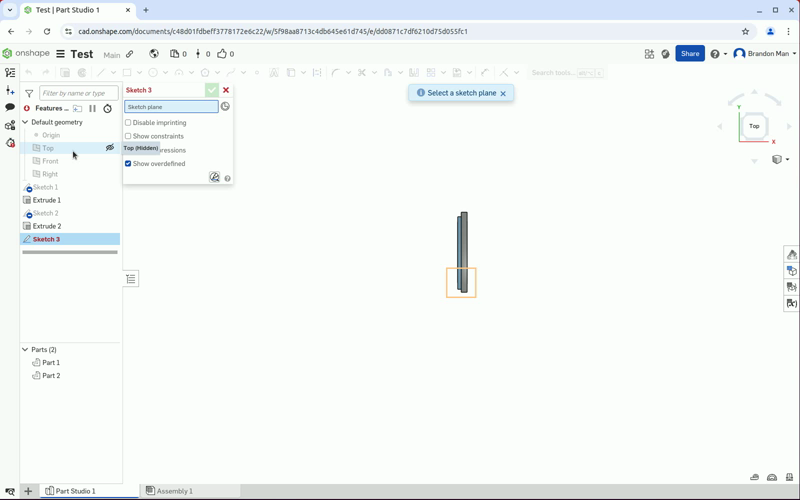
click(73, 150)
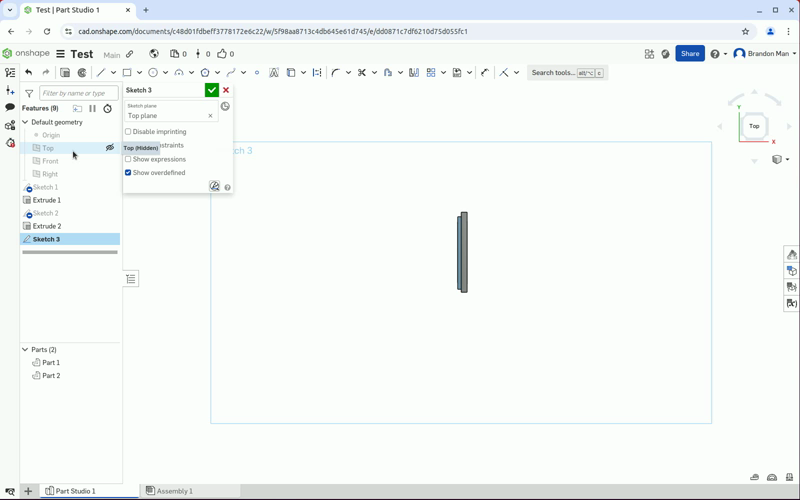
mouse_move(73, 352)
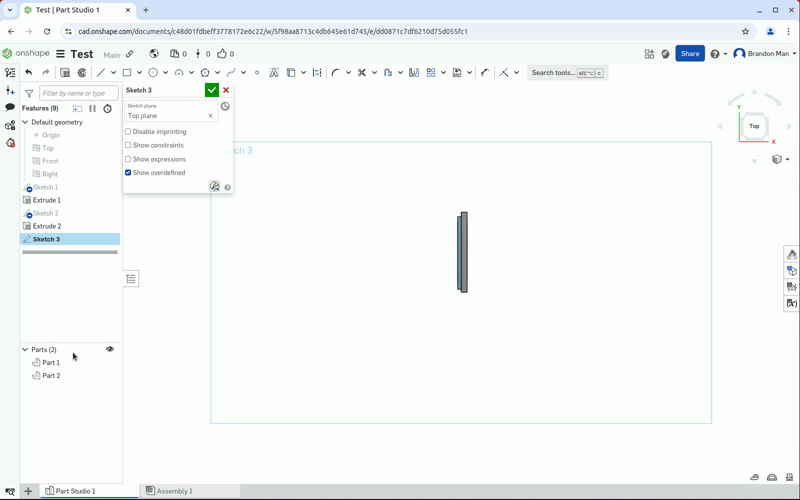
key(y)
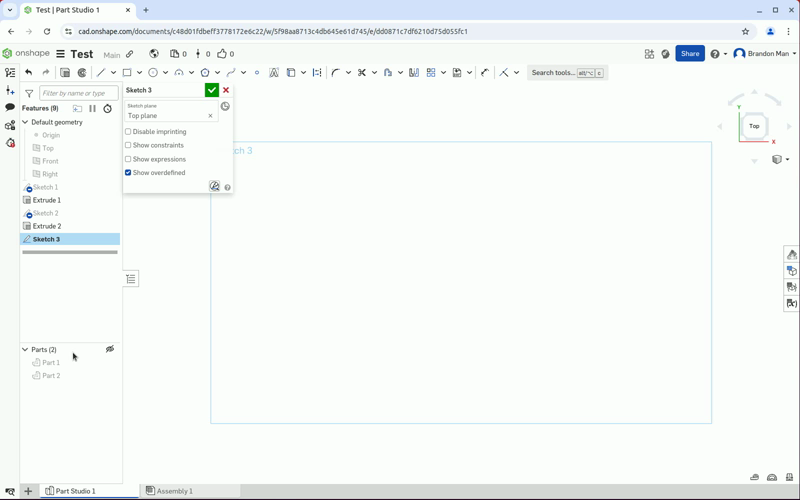
key(l)
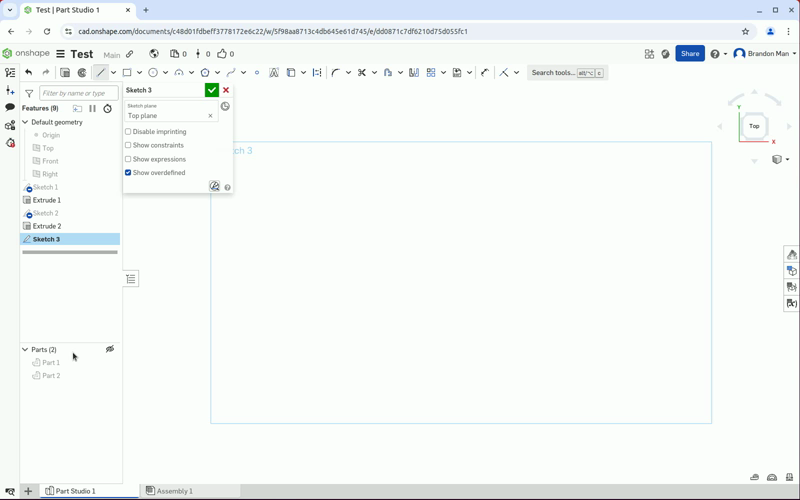
key_down(shift)
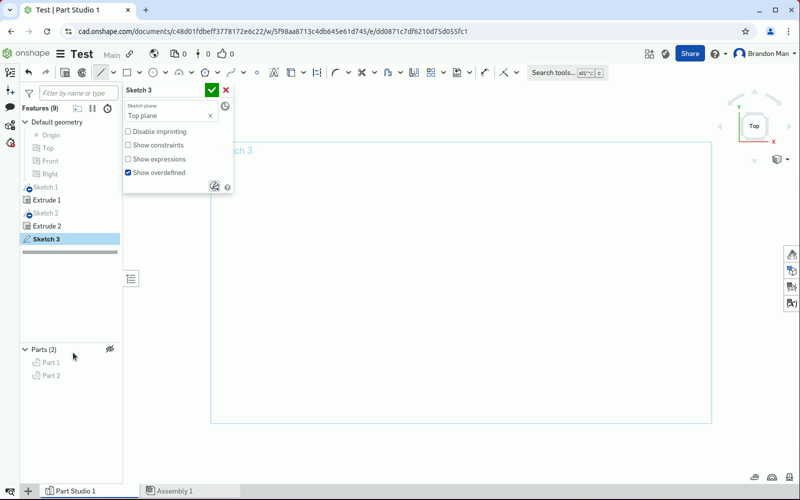
mouse_move(458, 278)
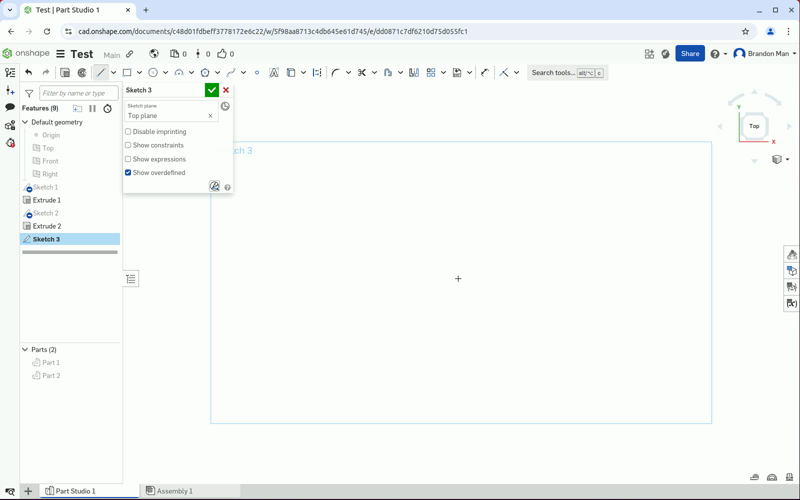
click(458, 278)
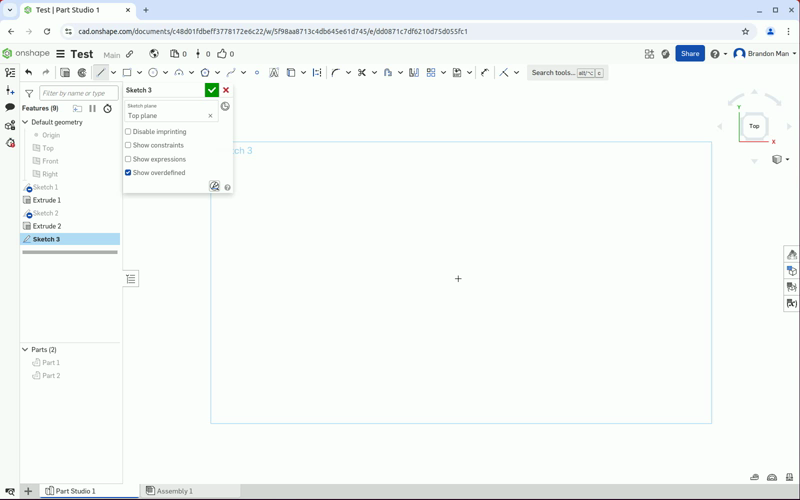
key_up(shift)
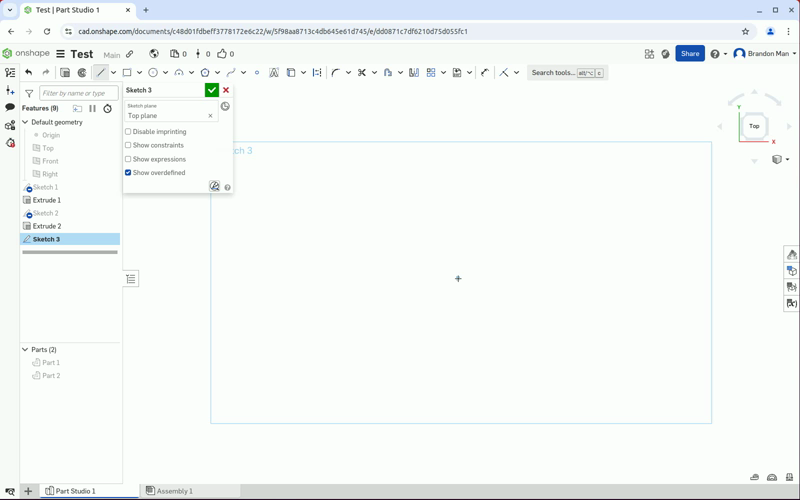
key_down(shift)
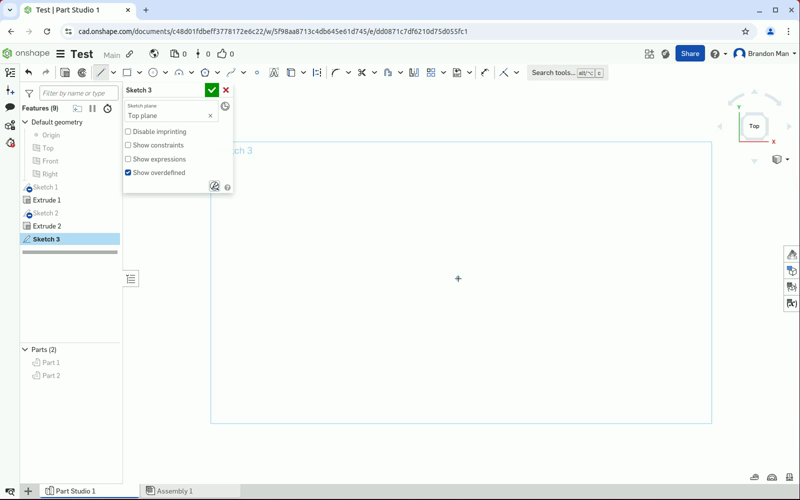
mouse_move(488, 278)
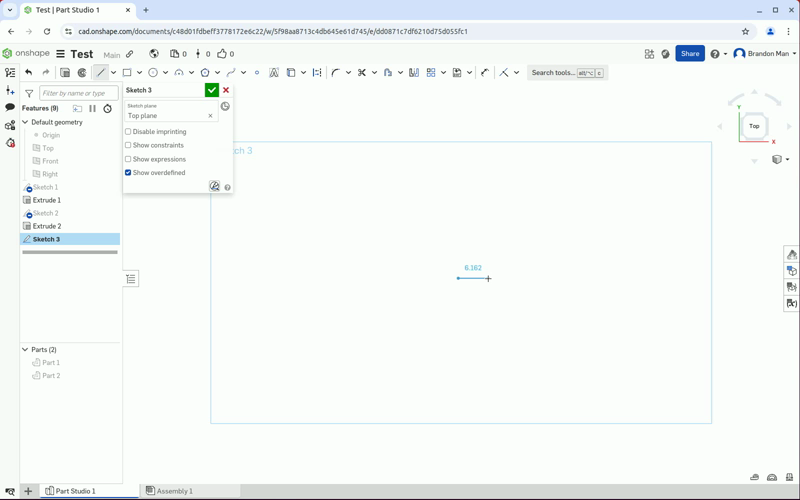
mouse_move(461, 278)
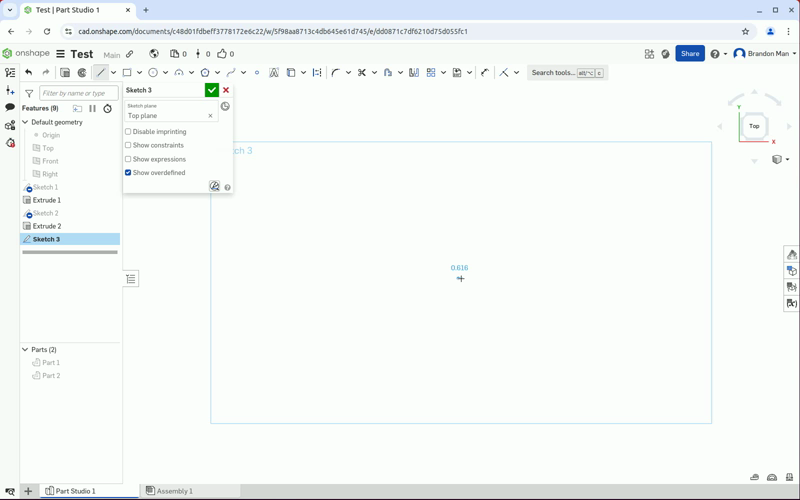
scroll(6)
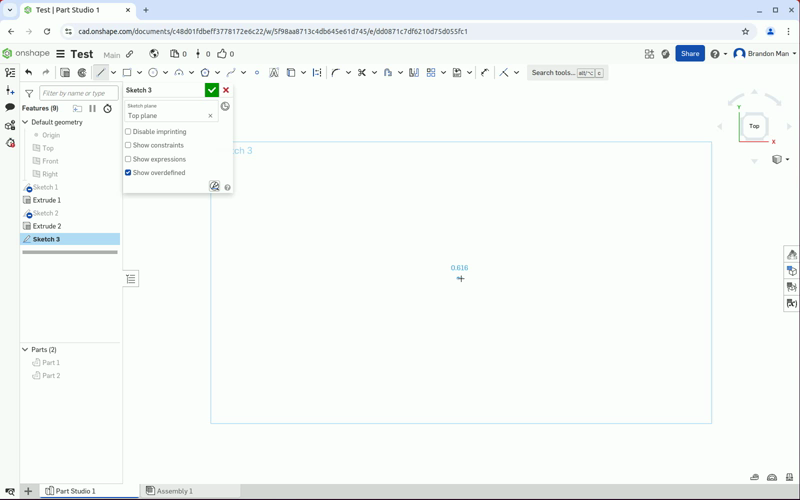
scroll(6)
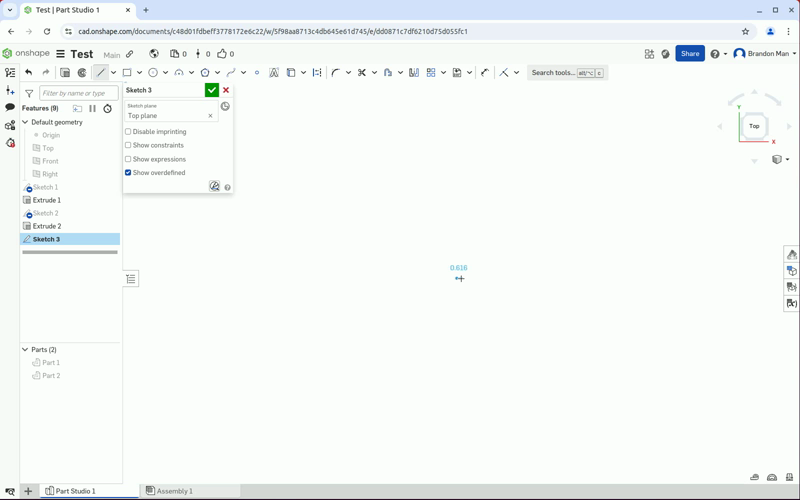
scroll(6)
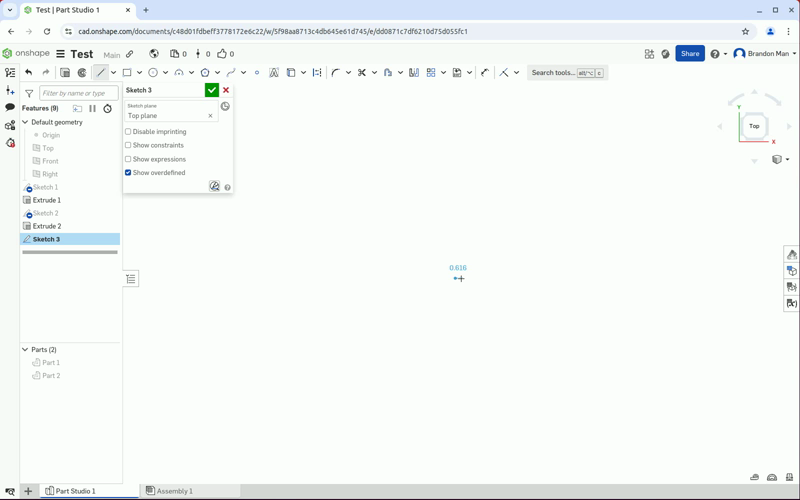
scroll(6)
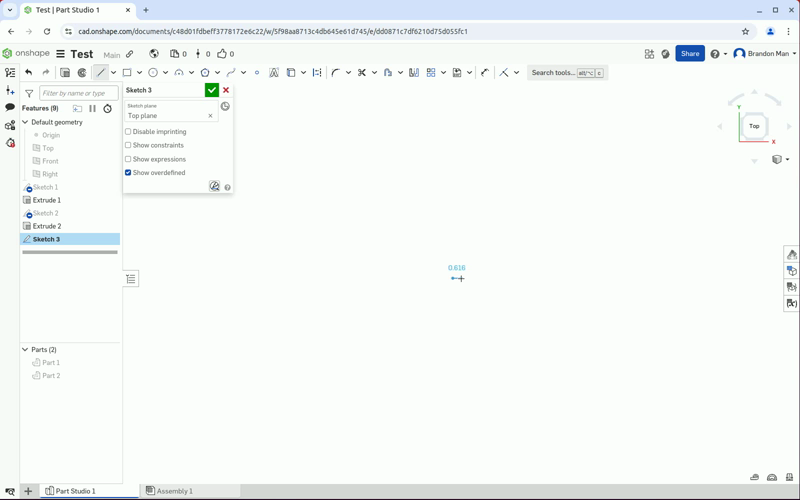
scroll(6)
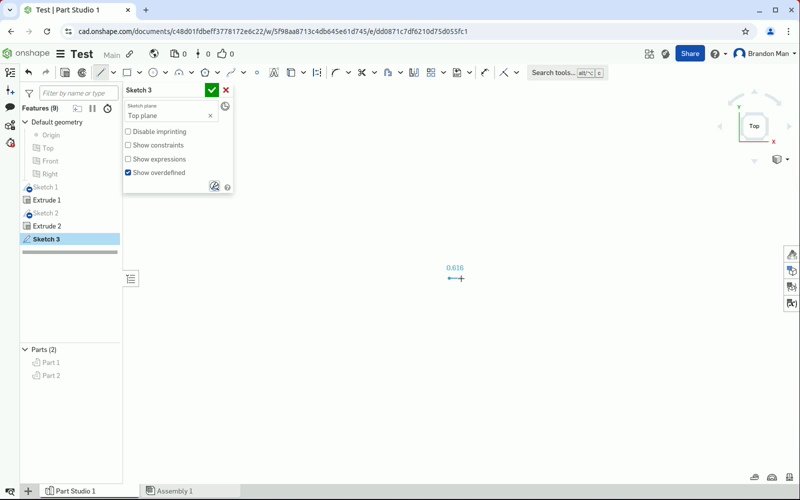
scroll(6)
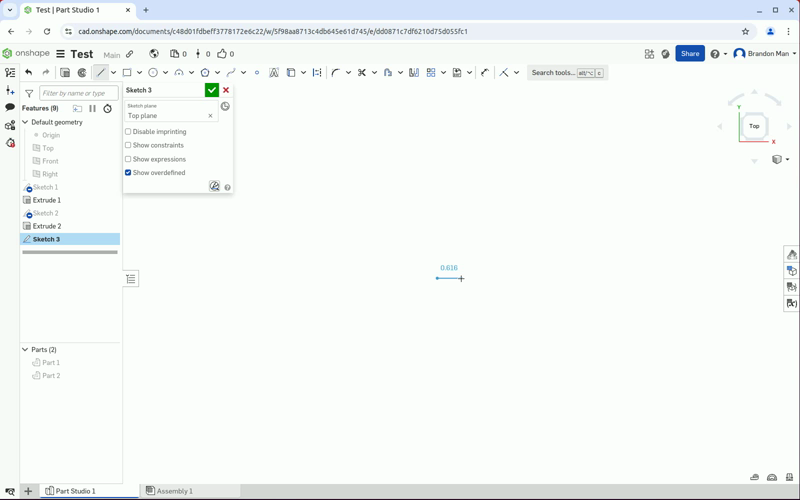
scroll(6)
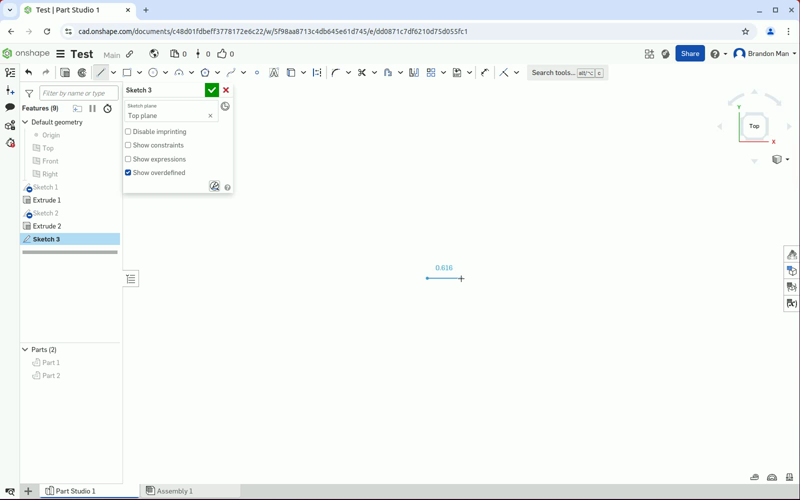
click(461, 278)
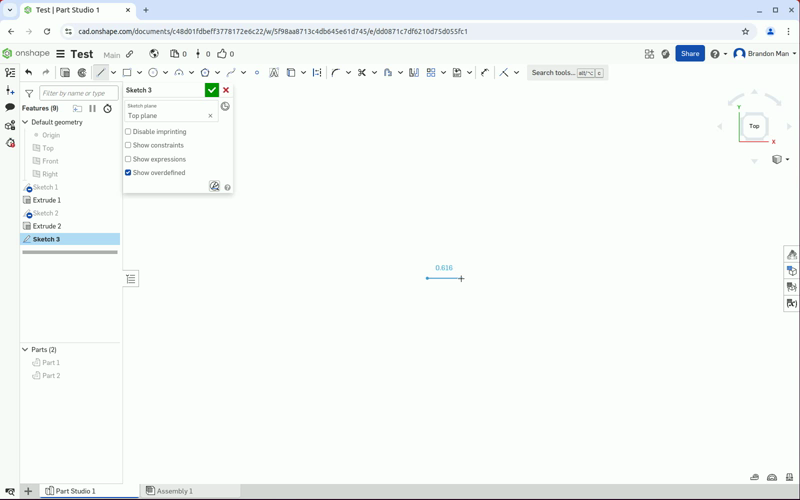
scroll(-6)
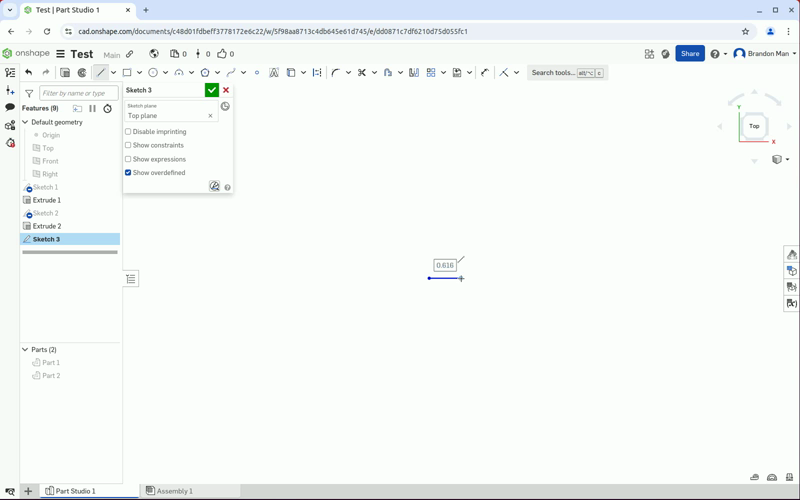
scroll(-6)
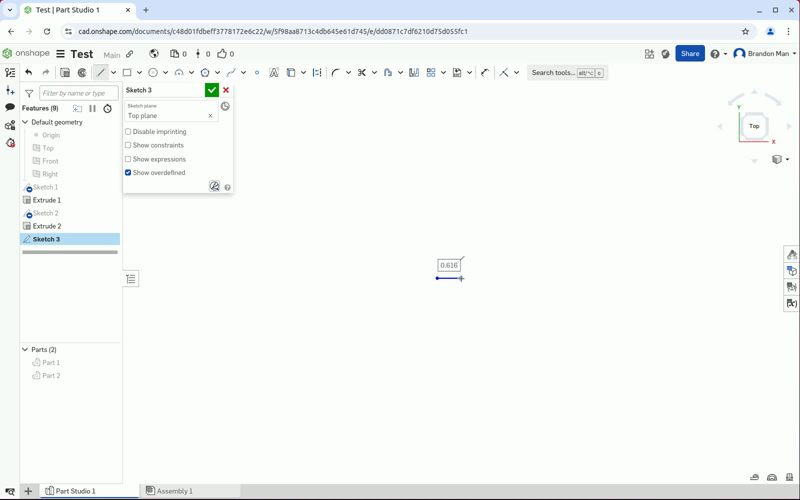
scroll(-6)
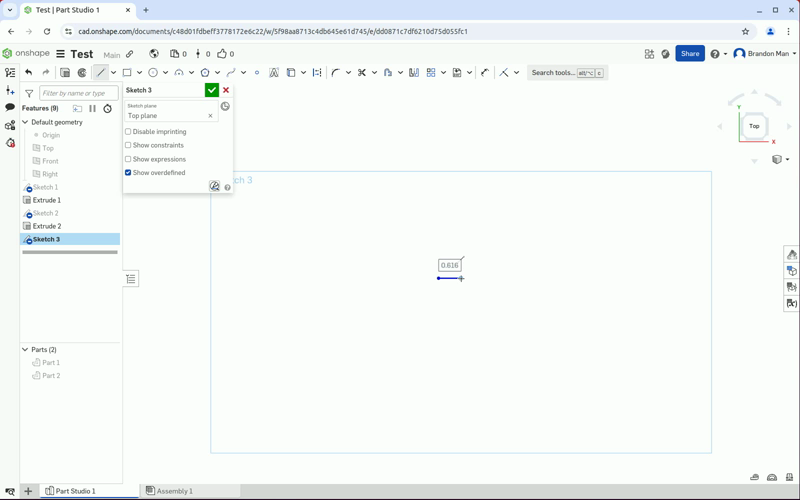
scroll(-6)
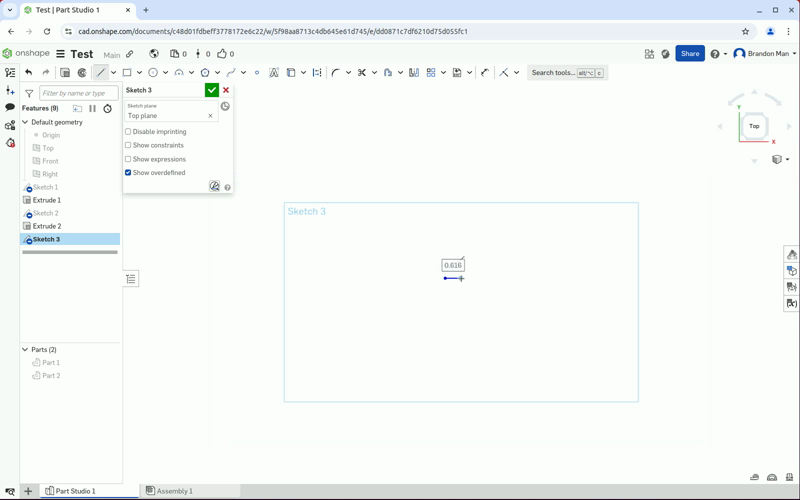
scroll(-6)
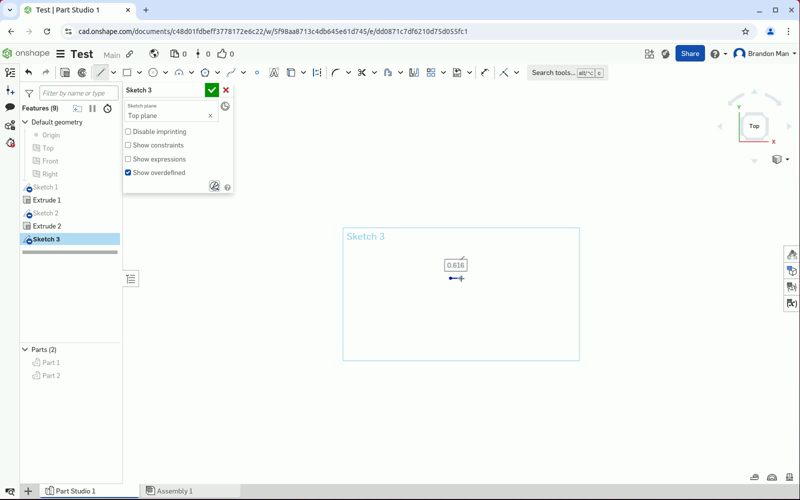
scroll(-6)
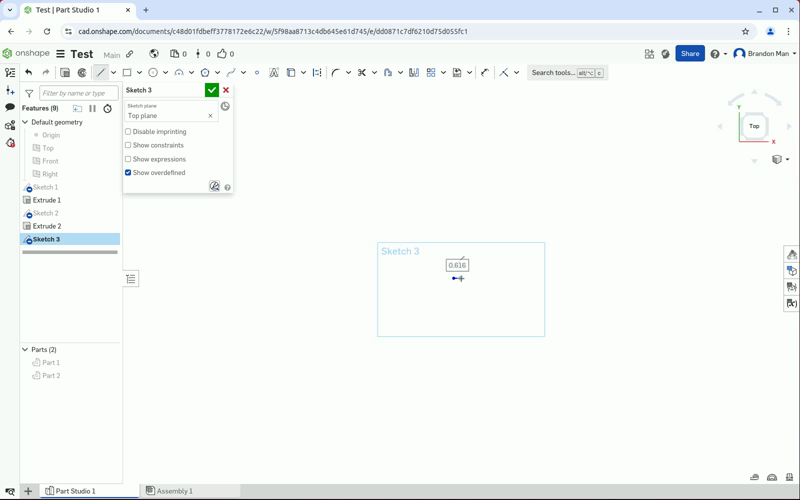
scroll(-6)
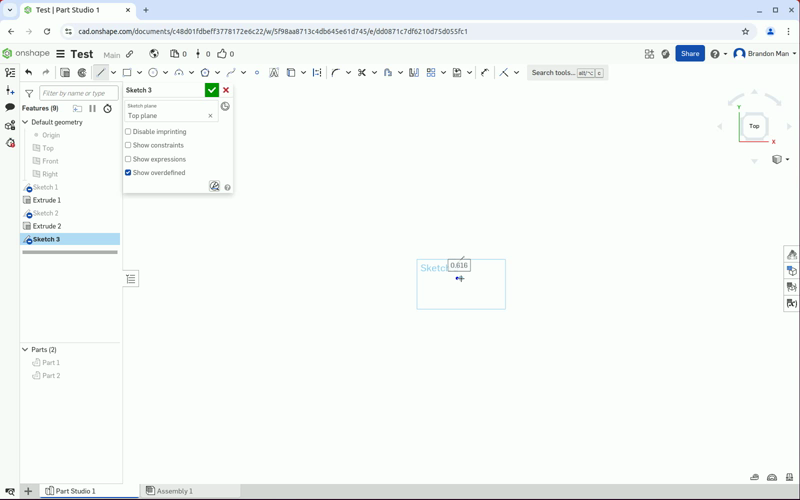
key_up(shift)
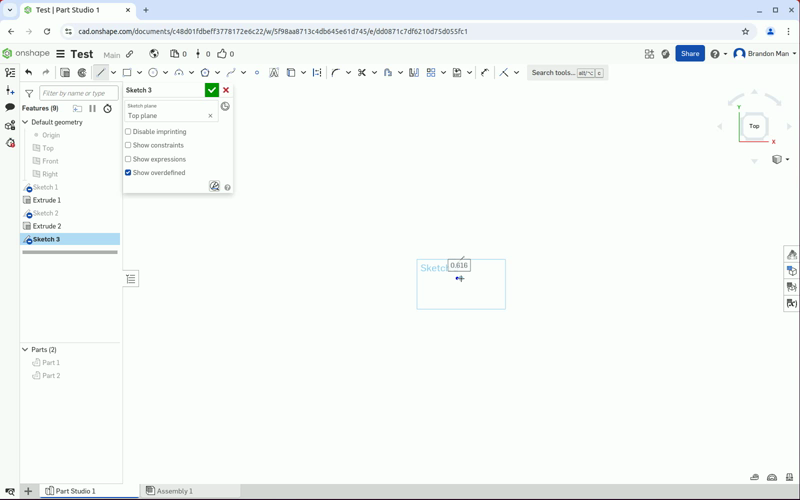
key_down(shift)
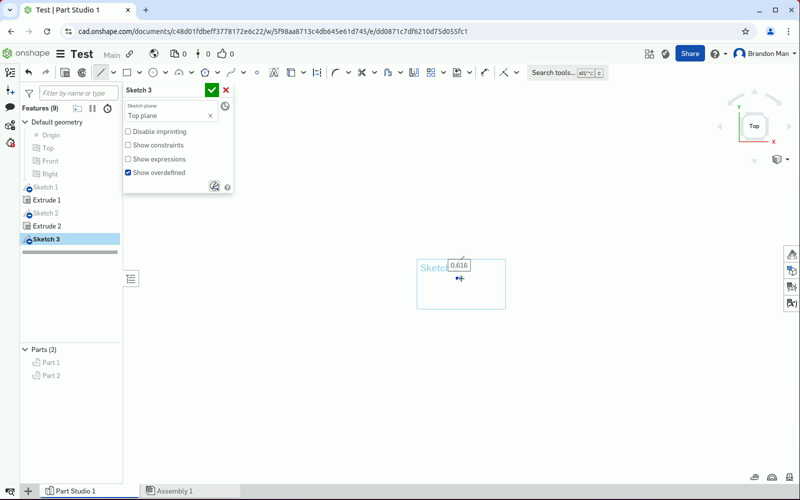
mouse_move(491, 278)
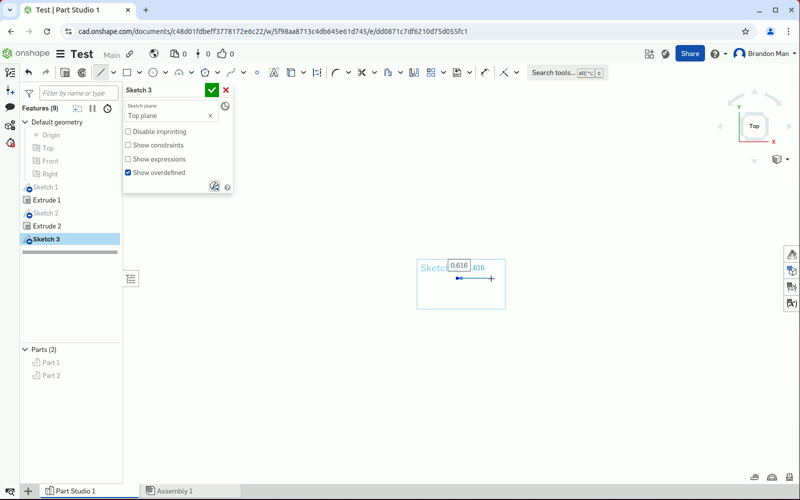
mouse_move(461, 269)
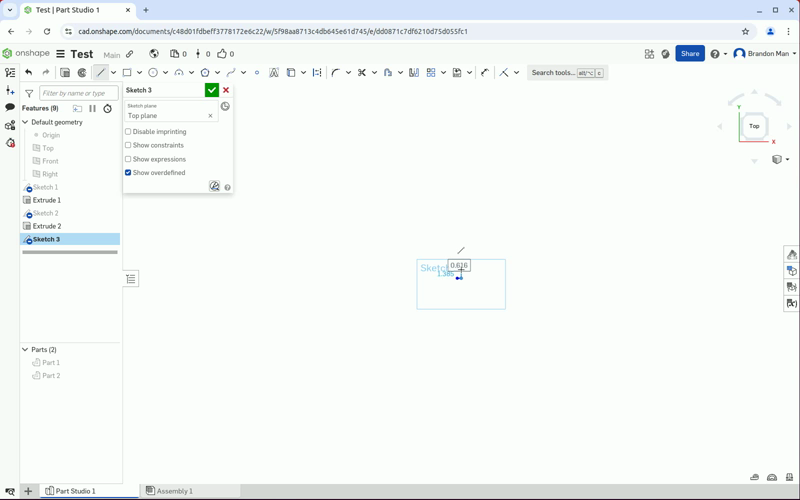
click(461, 269)
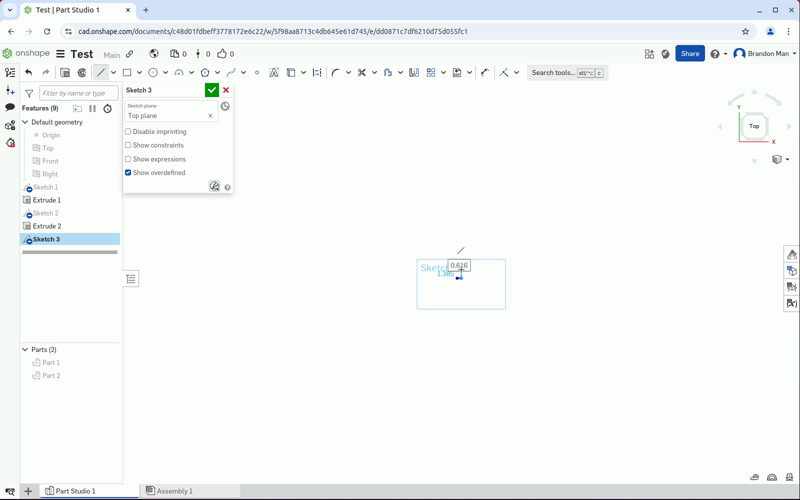
key_up(shift)
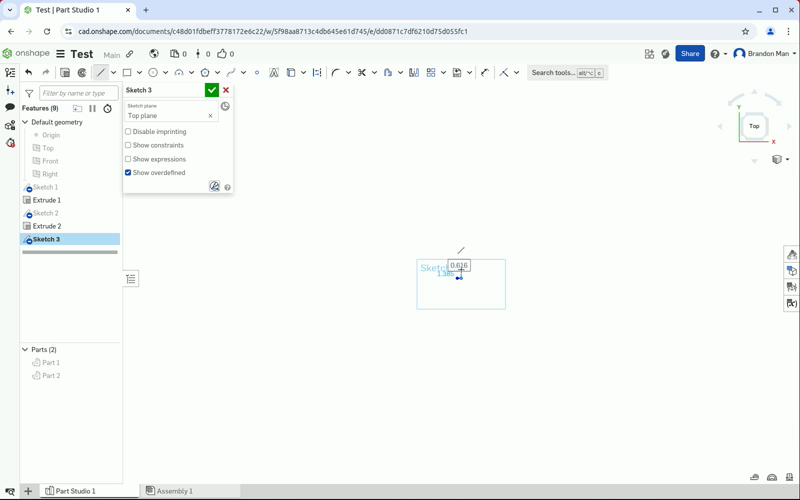
key_down(shift)
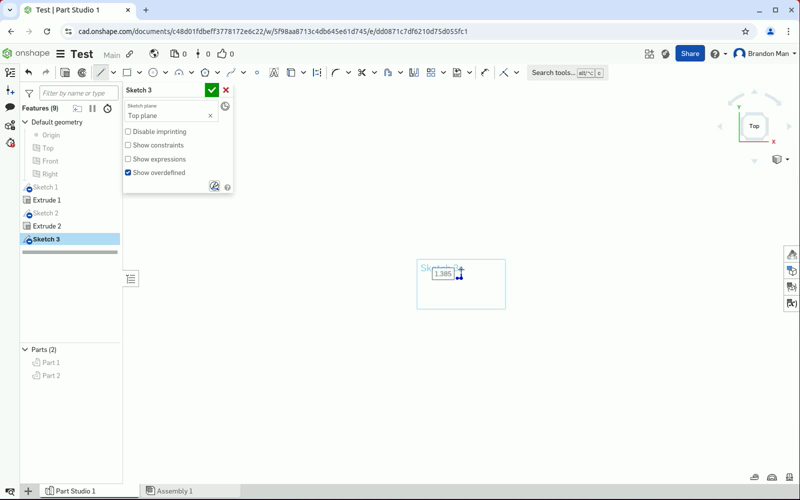
mouse_move(491, 269)
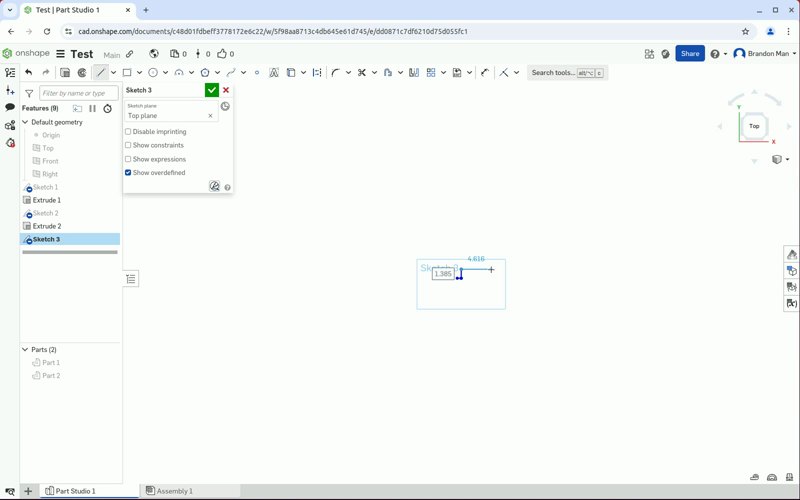
mouse_move(458, 269)
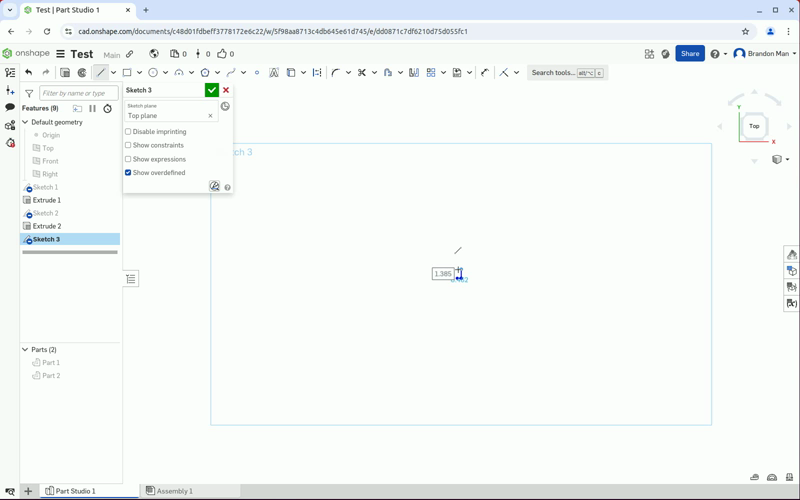
scroll(6)
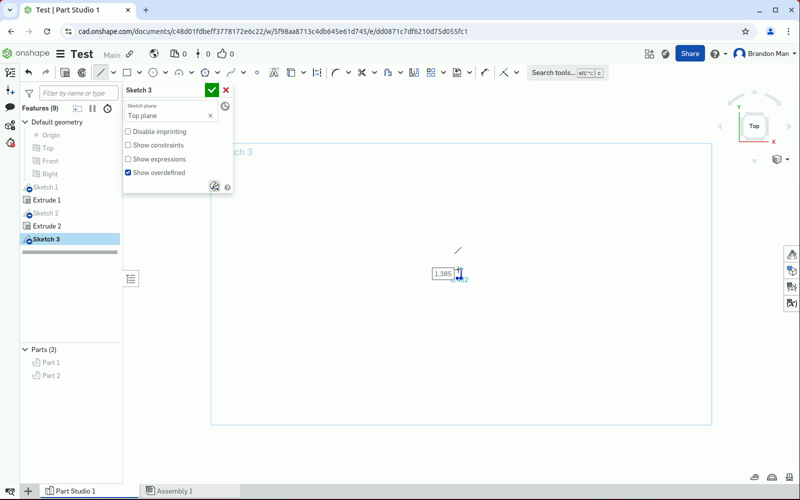
scroll(6)
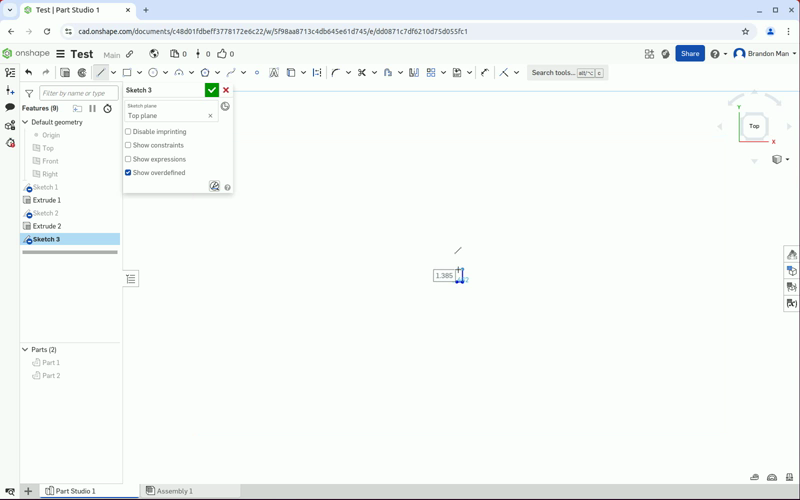
scroll(6)
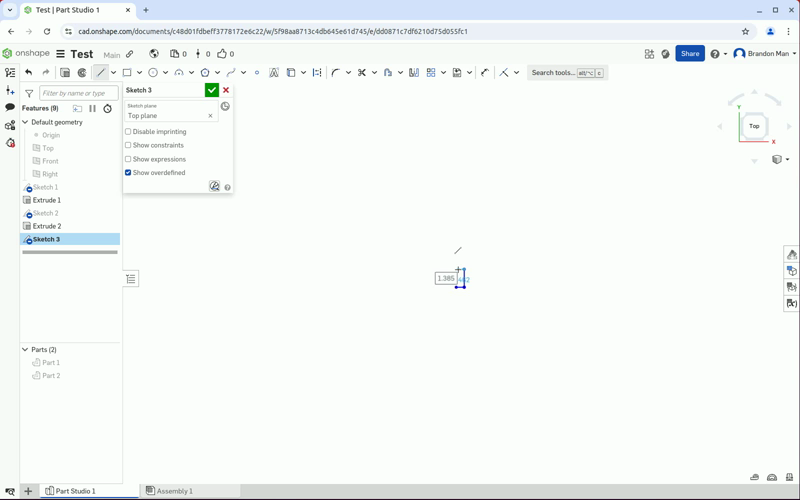
scroll(6)
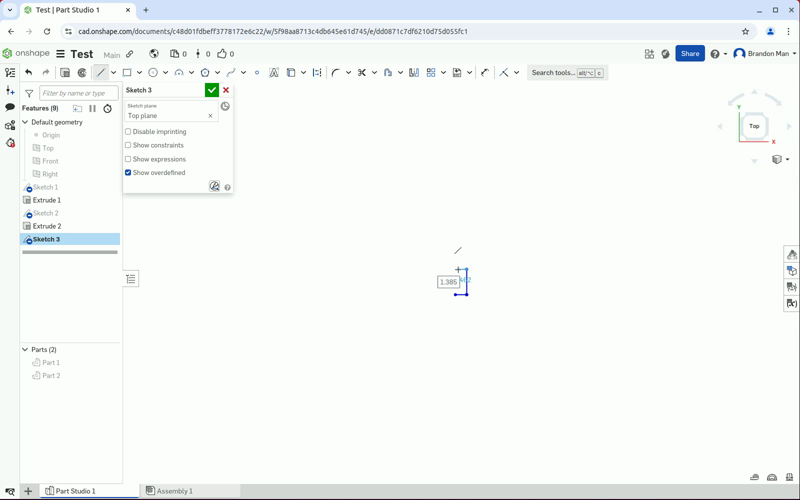
scroll(6)
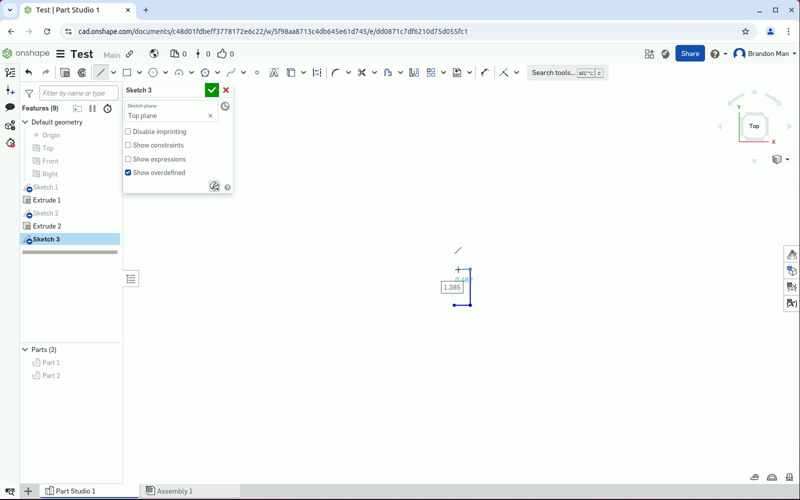
scroll(6)
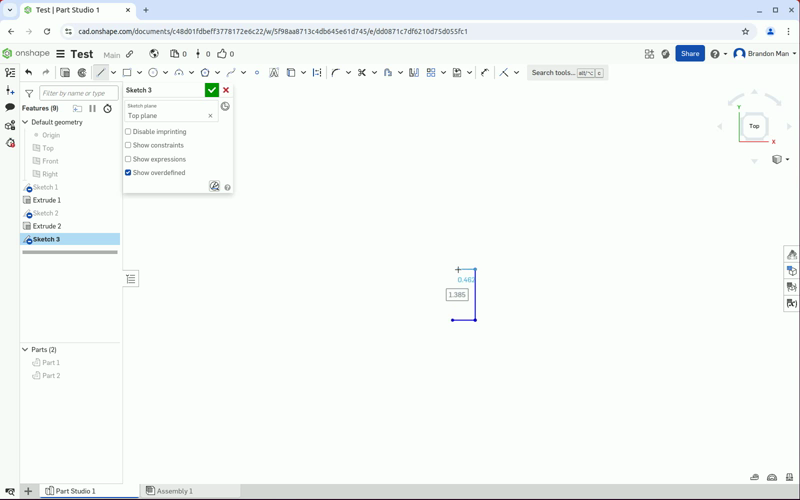
scroll(6)
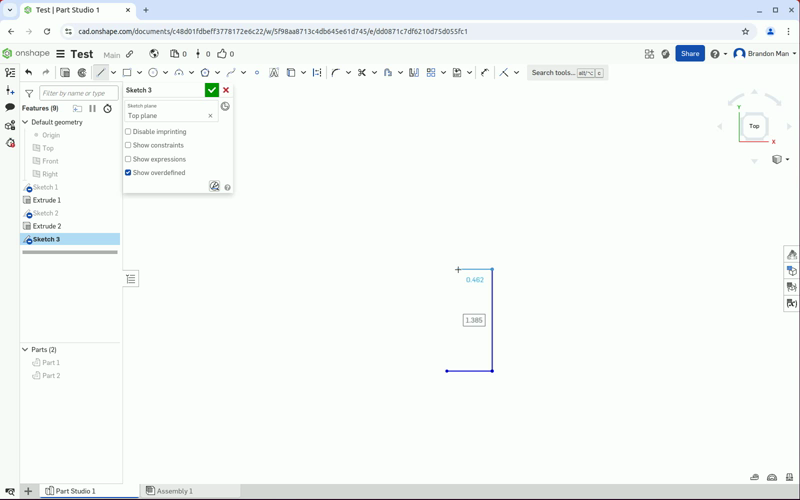
click(458, 269)
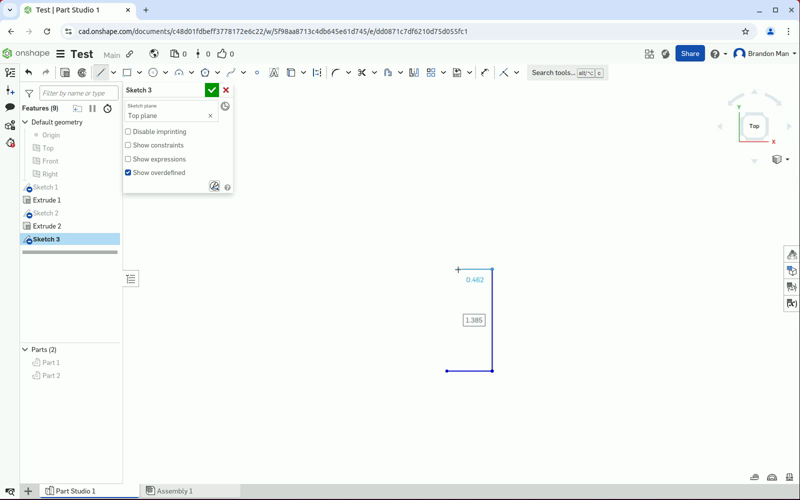
scroll(-6)
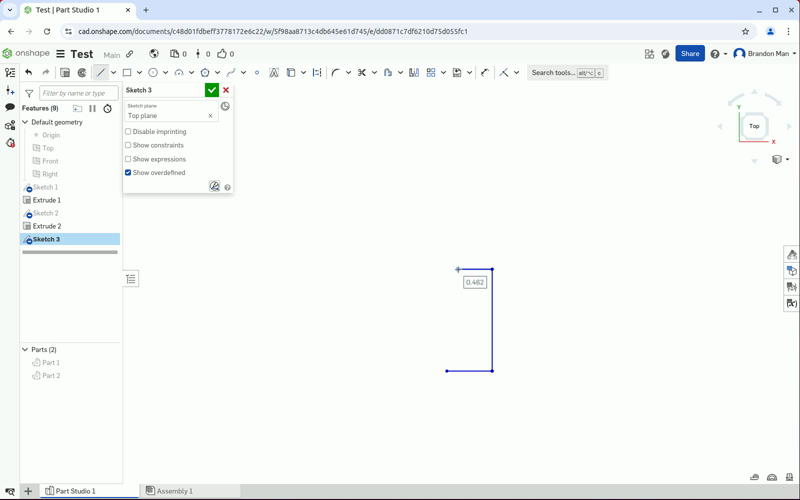
scroll(-6)
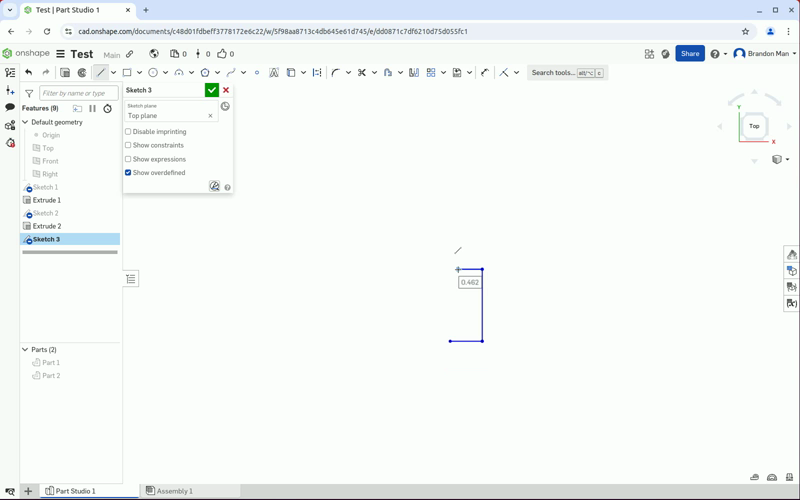
scroll(-6)
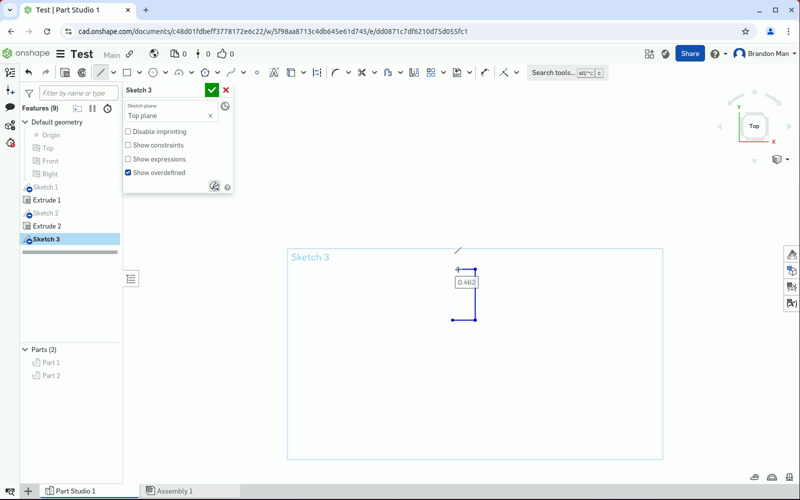
scroll(-6)
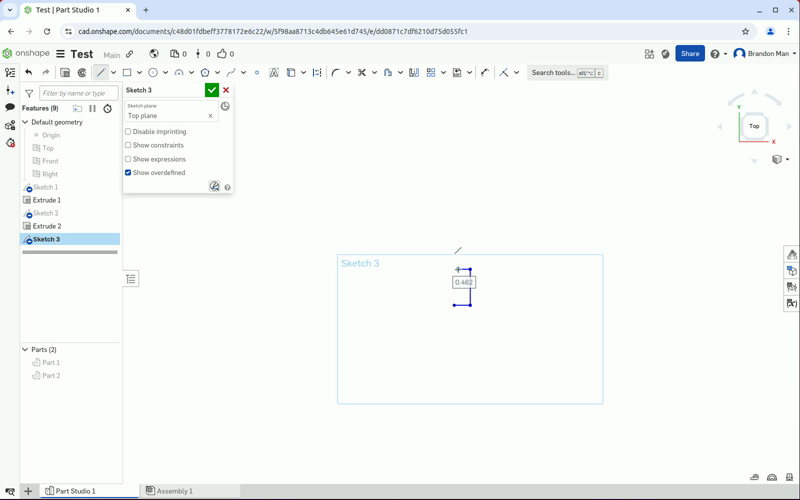
scroll(-6)
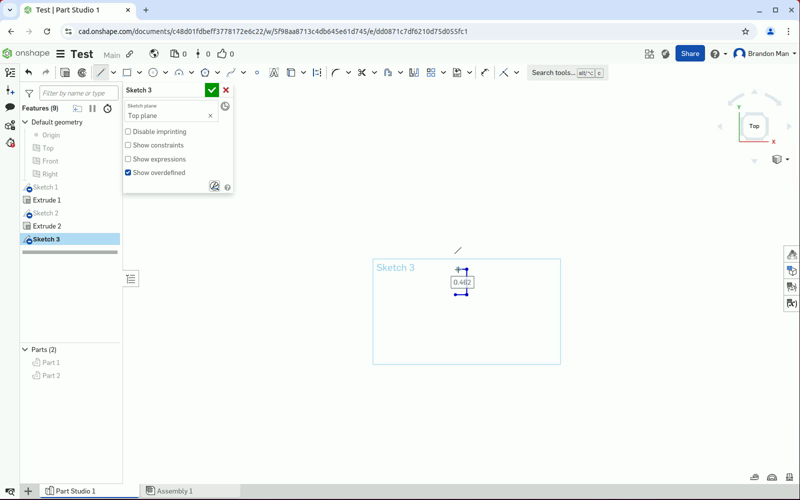
scroll(-6)
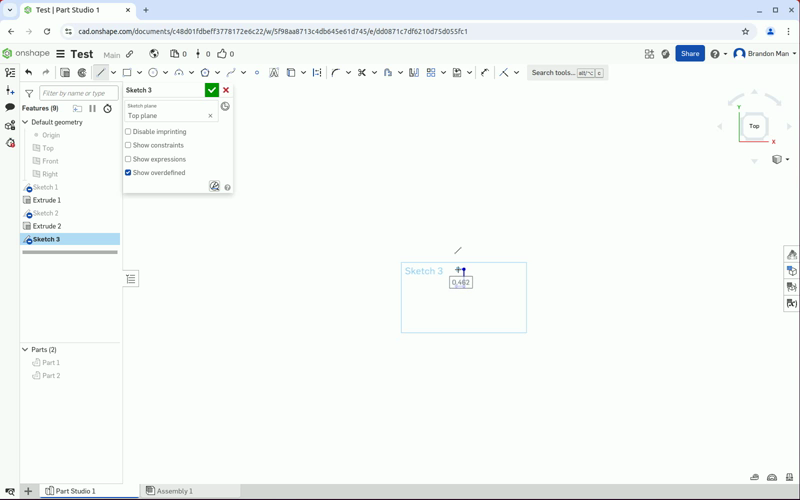
scroll(-6)
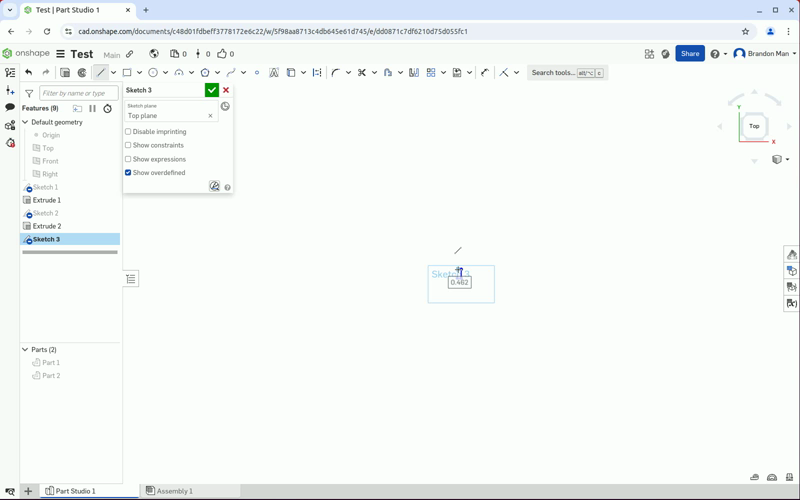
key_up(shift)
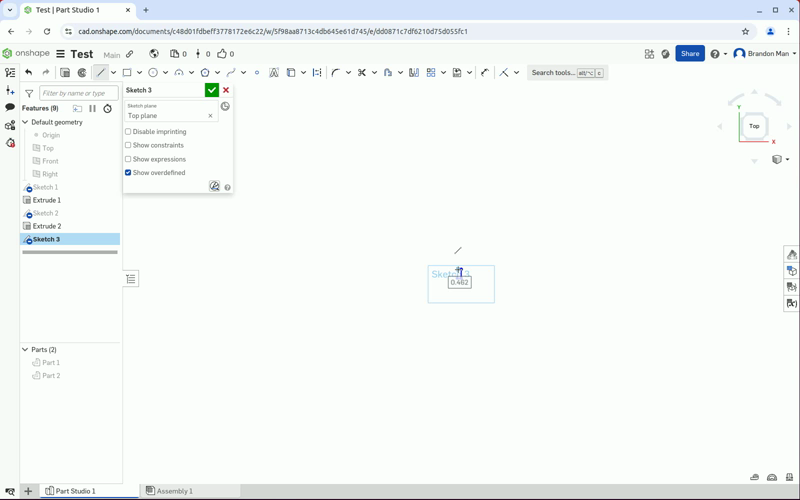
mouse_move(488, 269)
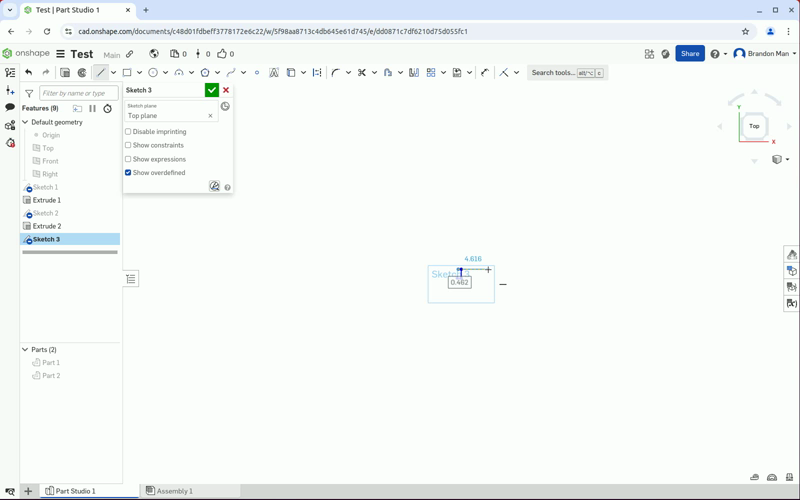
key_down(shift)
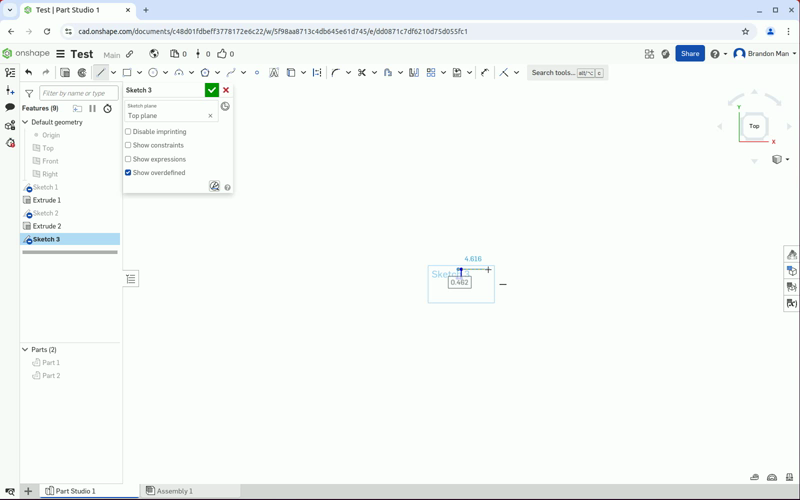
mouse_move(458, 278)
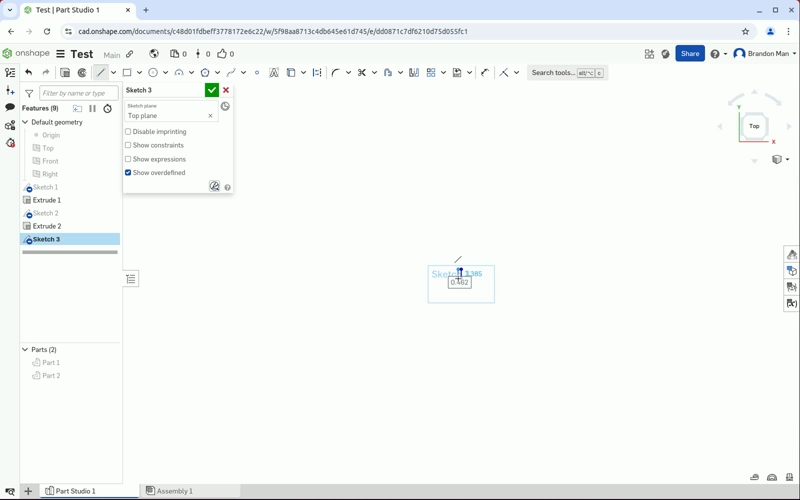
scroll(6)
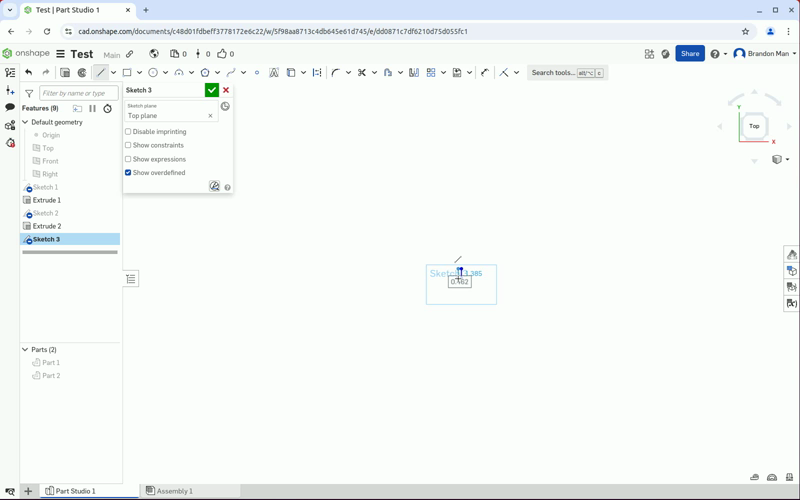
scroll(6)
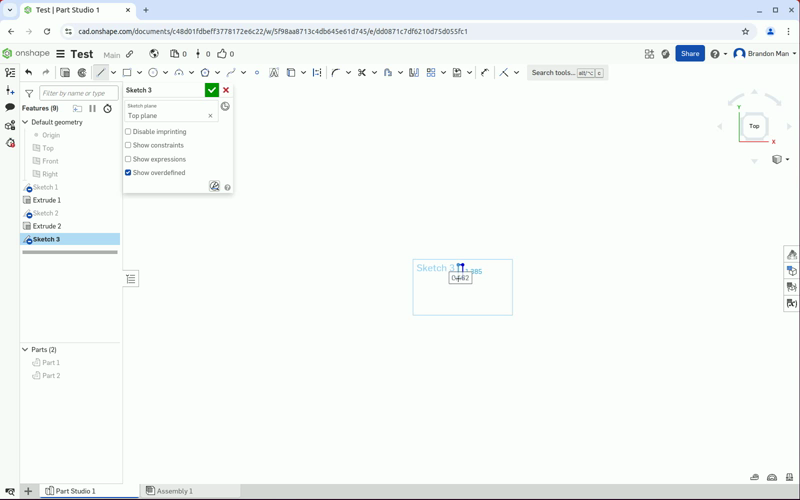
scroll(6)
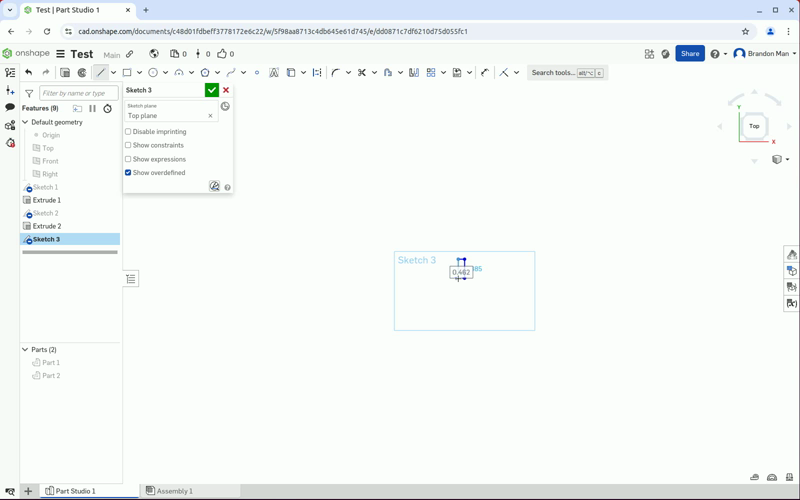
scroll(6)
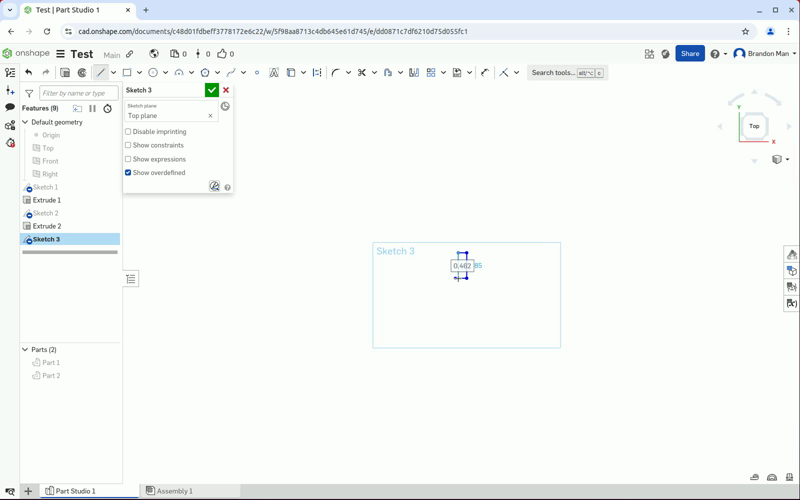
scroll(6)
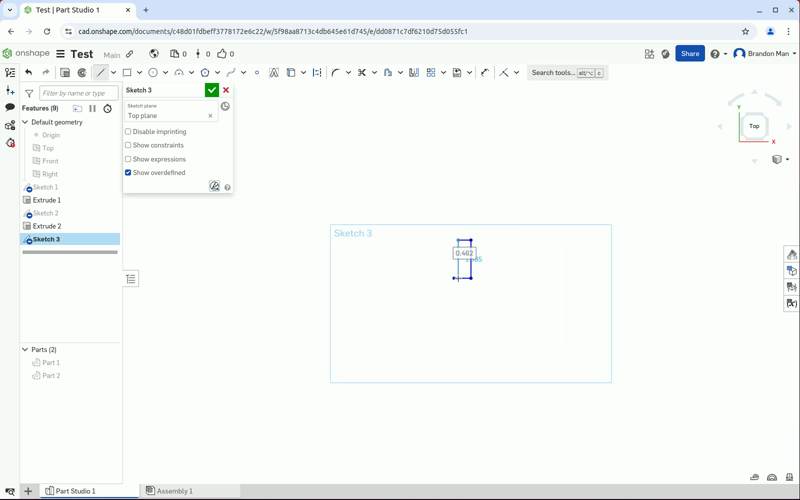
scroll(6)
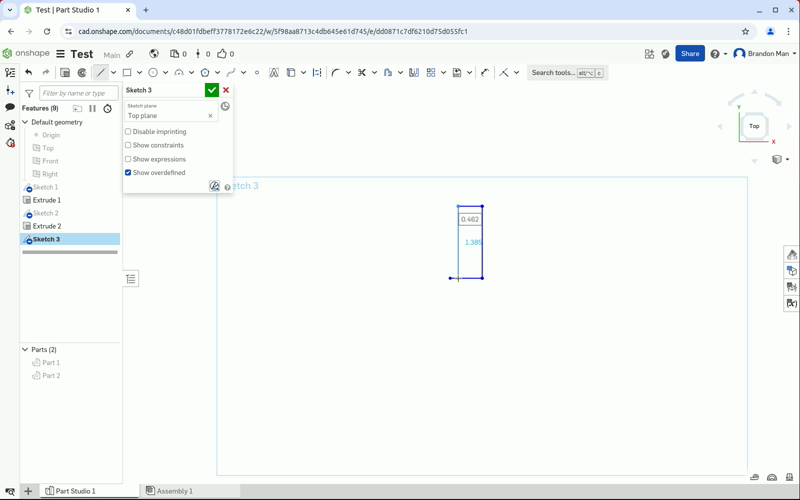
scroll(6)
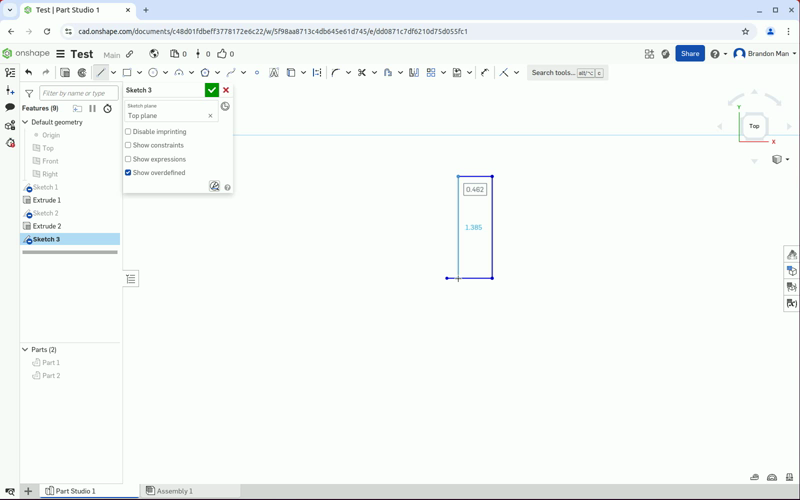
key_up(shift)
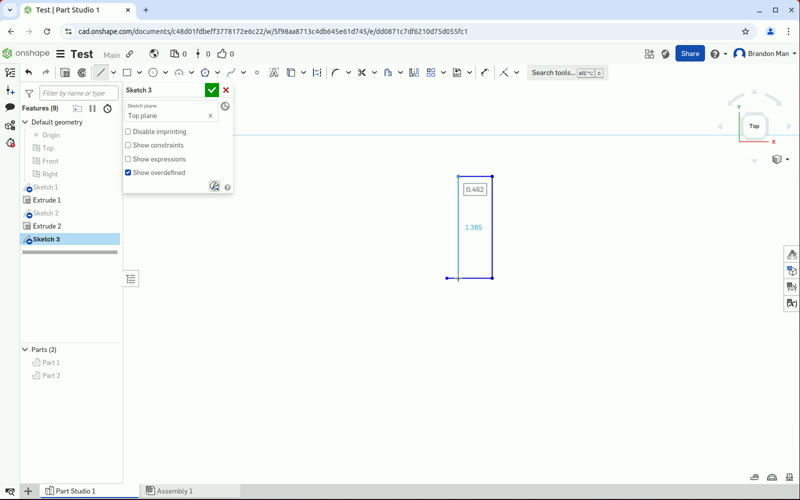
click(458, 278)
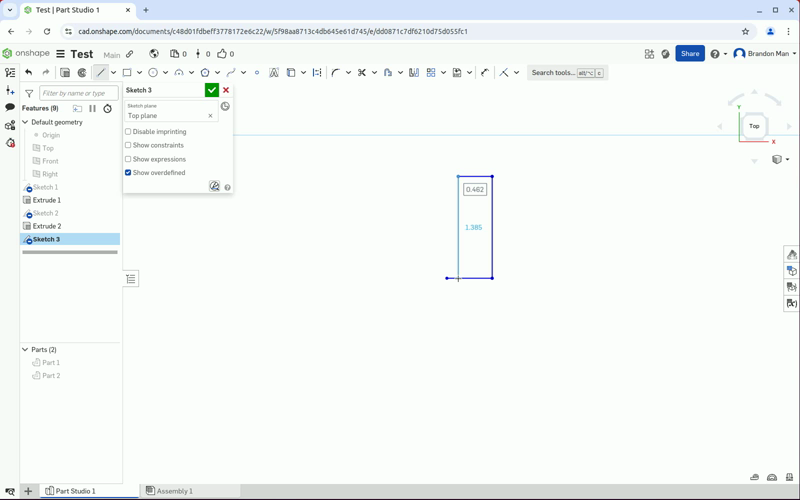
scroll(-6)
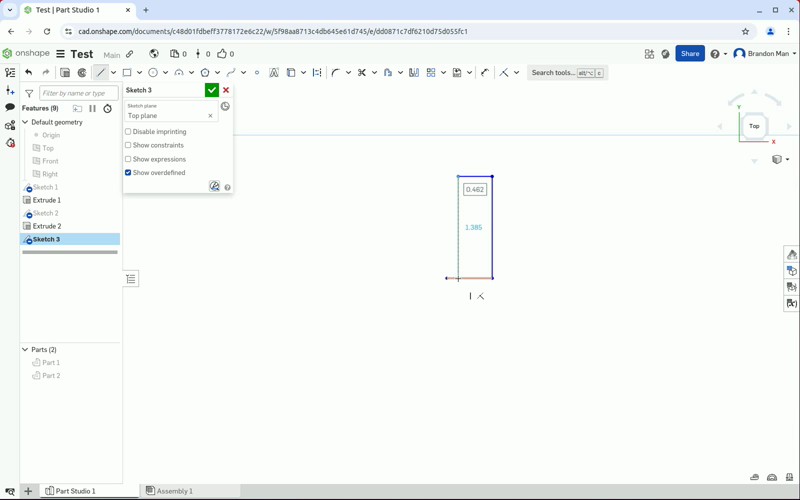
scroll(-6)
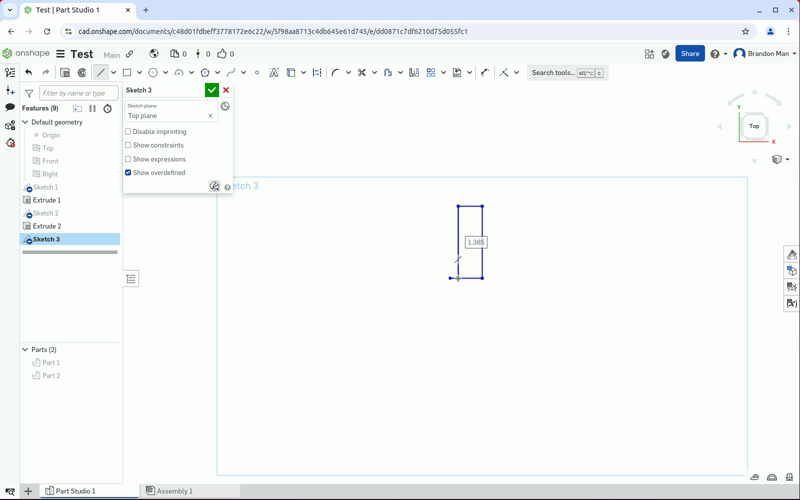
scroll(-6)
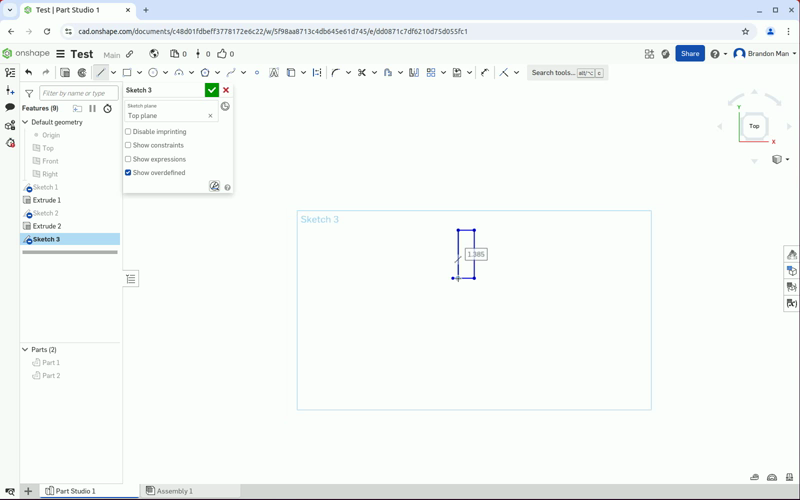
scroll(-6)
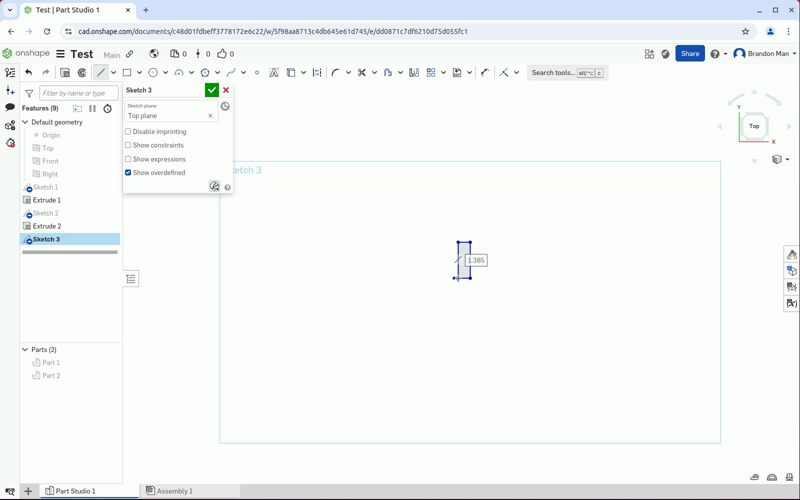
scroll(-6)
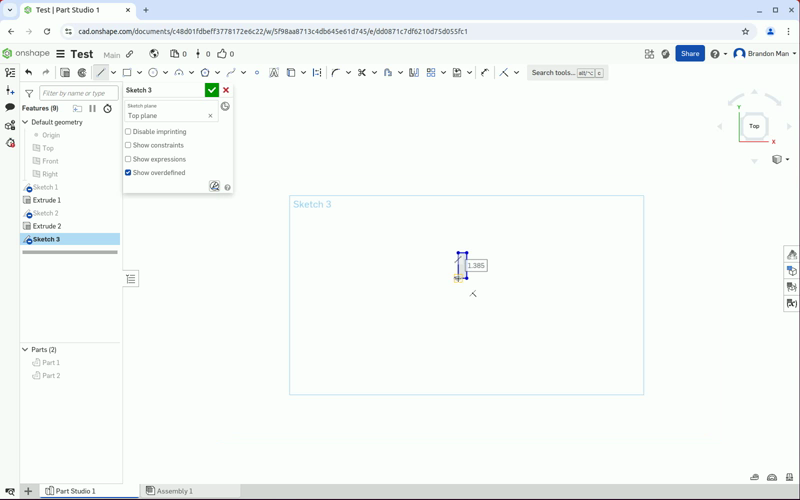
scroll(-6)
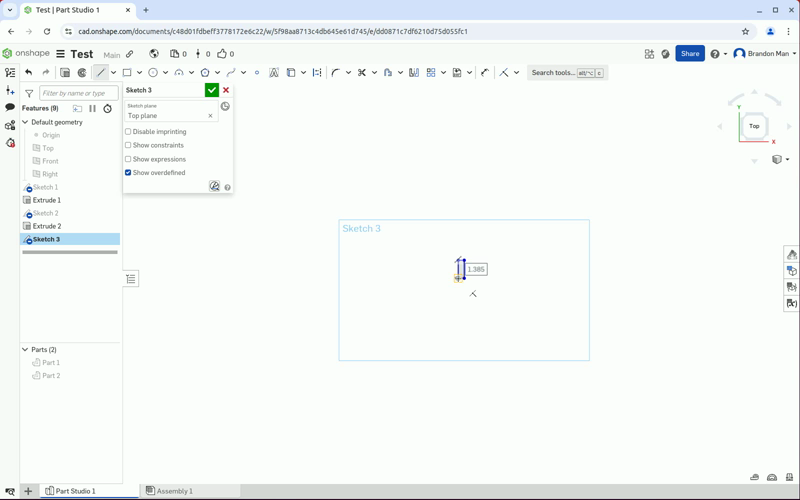
scroll(-6)
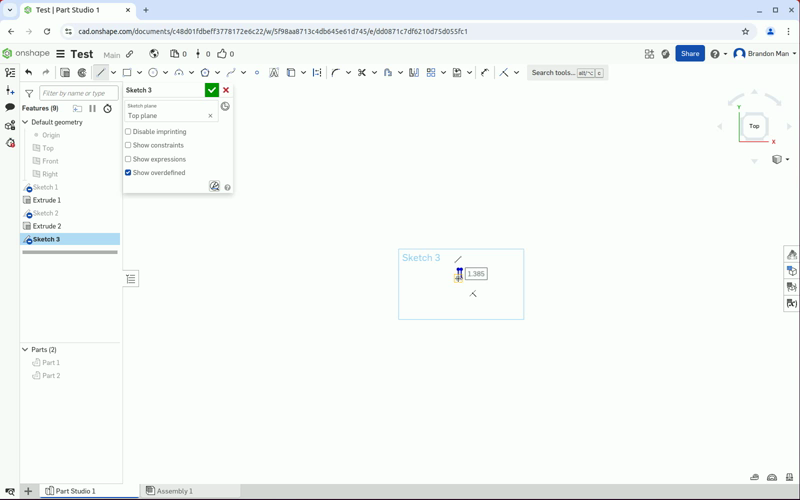
key(esc)
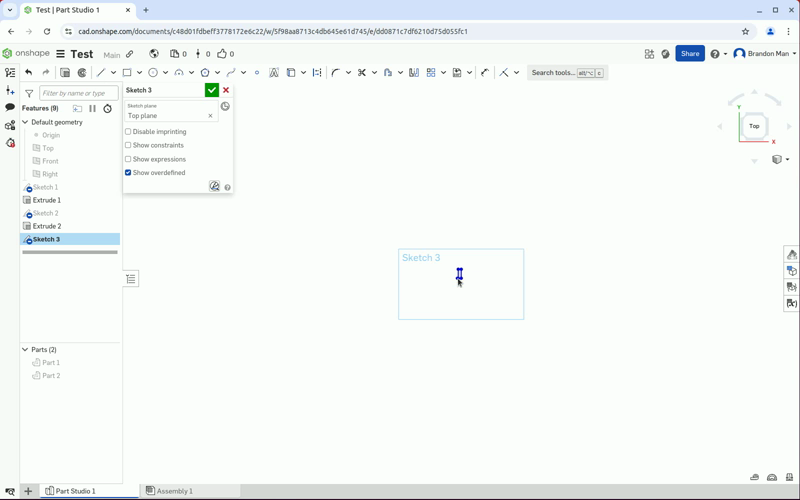
mouse_move(458, 277)
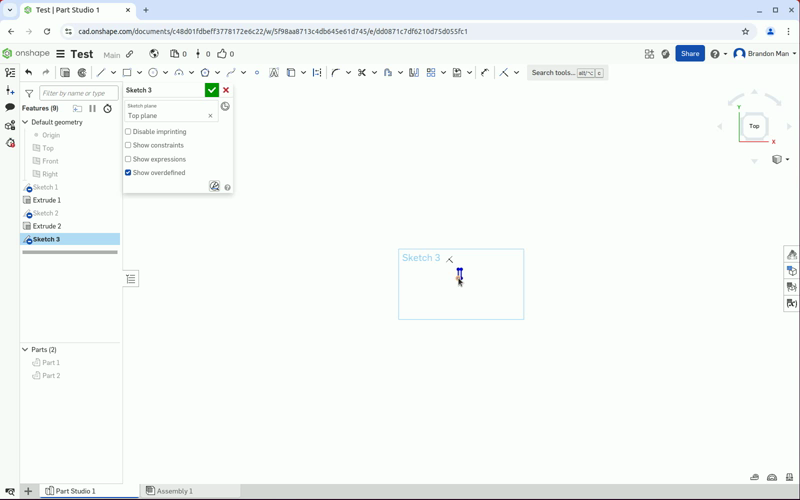
scroll(6)
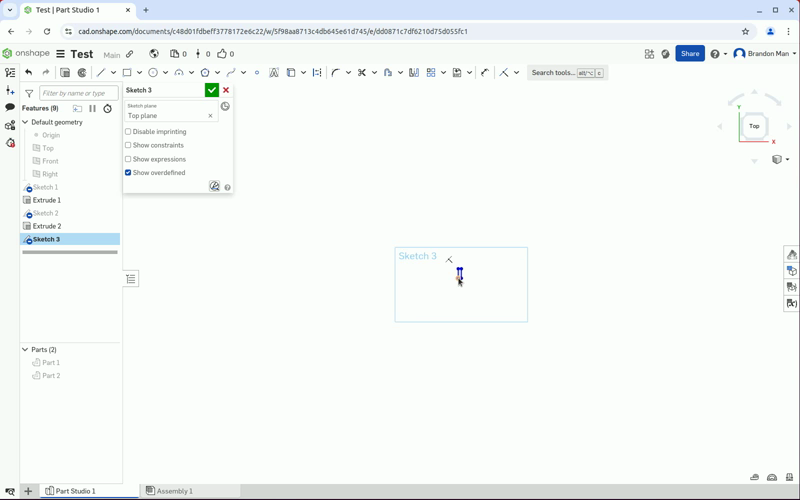
scroll(6)
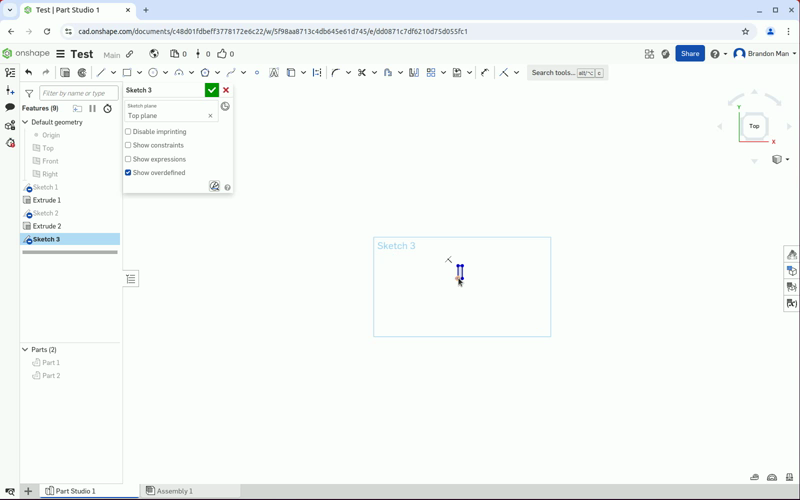
scroll(6)
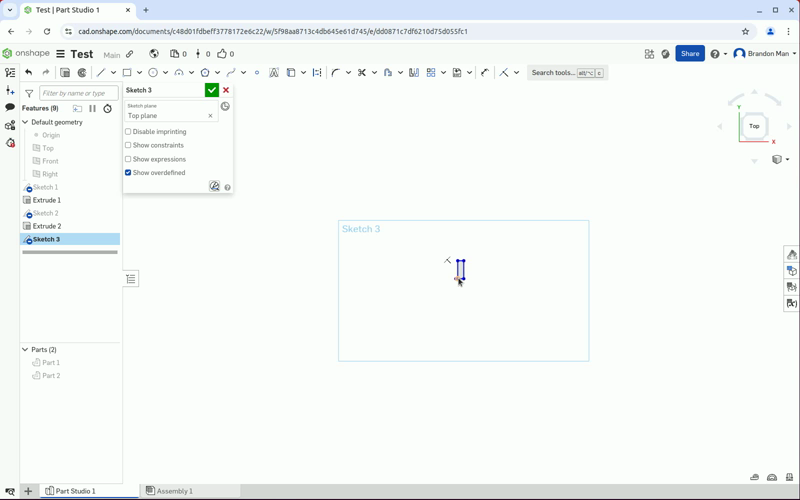
scroll(6)
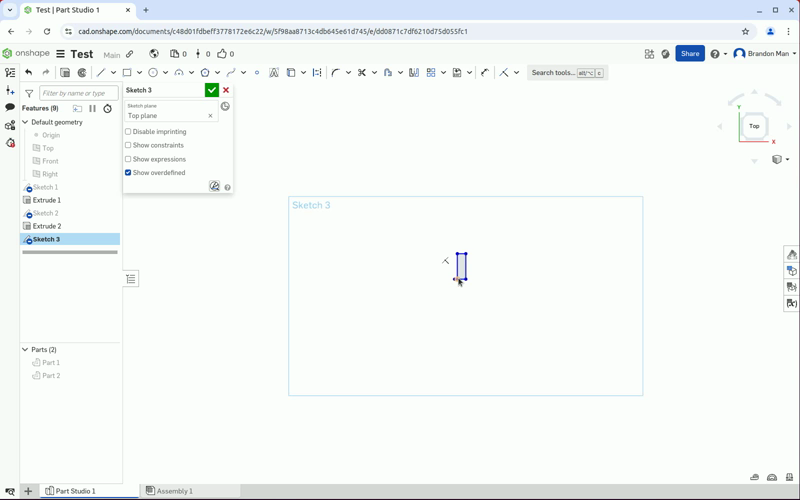
scroll(6)
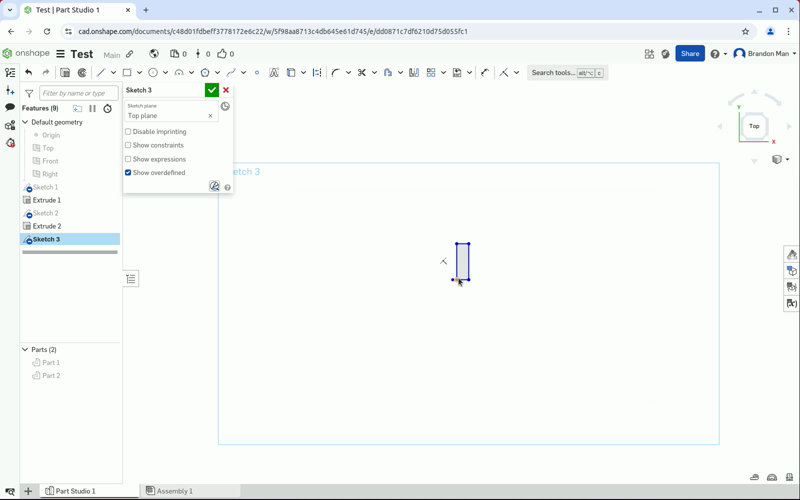
scroll(6)
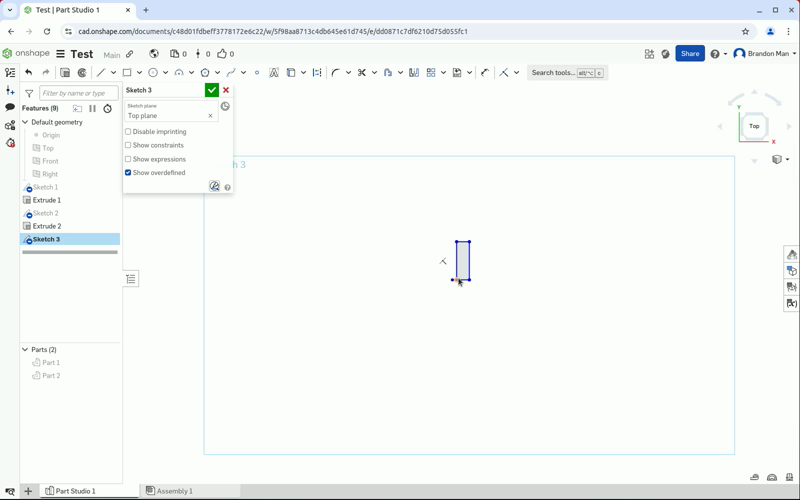
scroll(6)
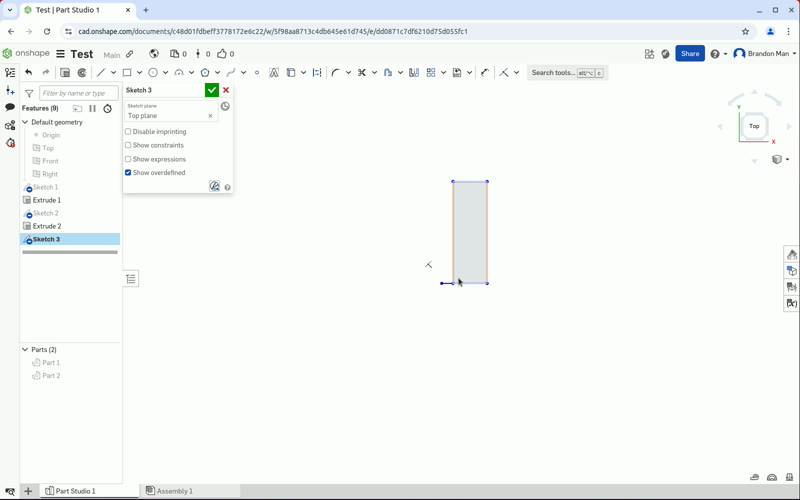
click(458, 277)
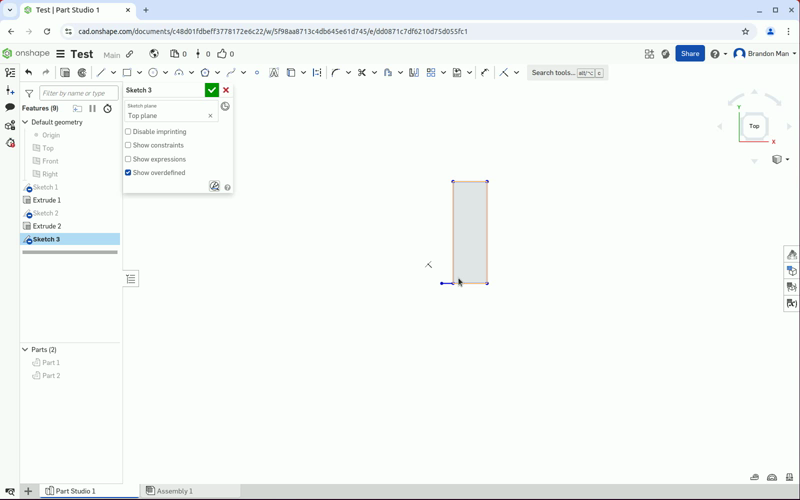
scroll(-6)
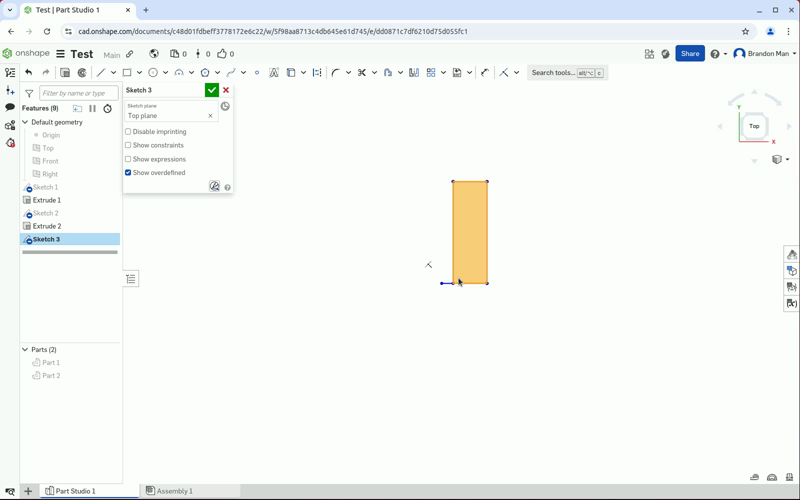
scroll(-6)
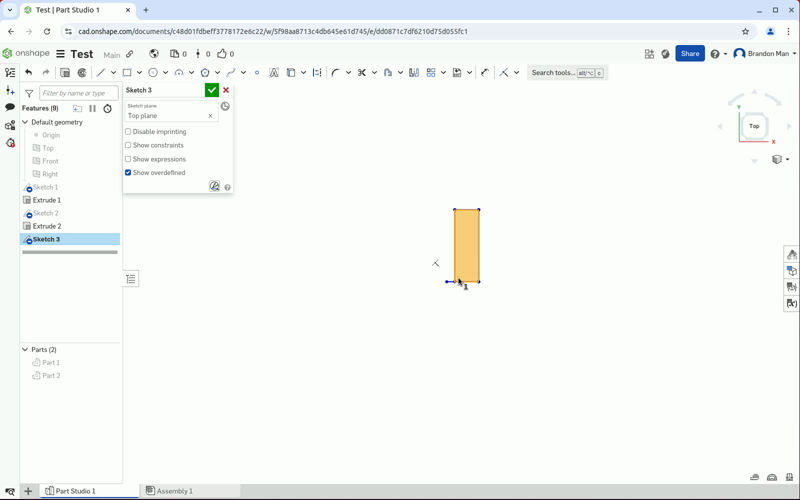
scroll(-6)
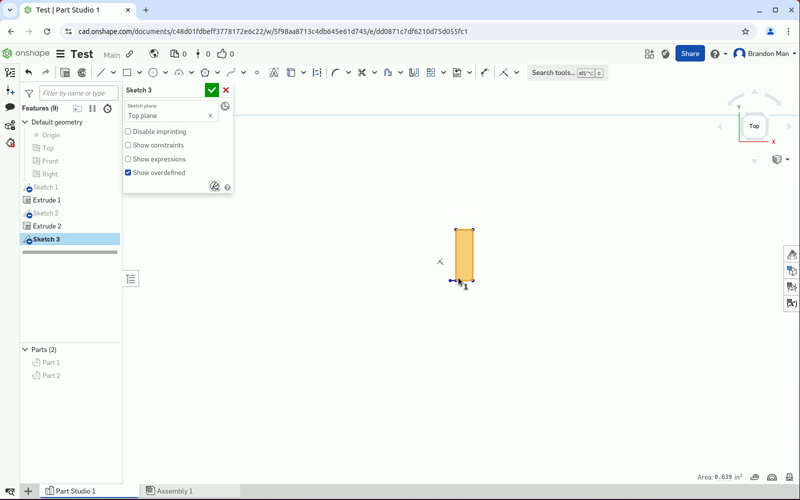
scroll(-6)
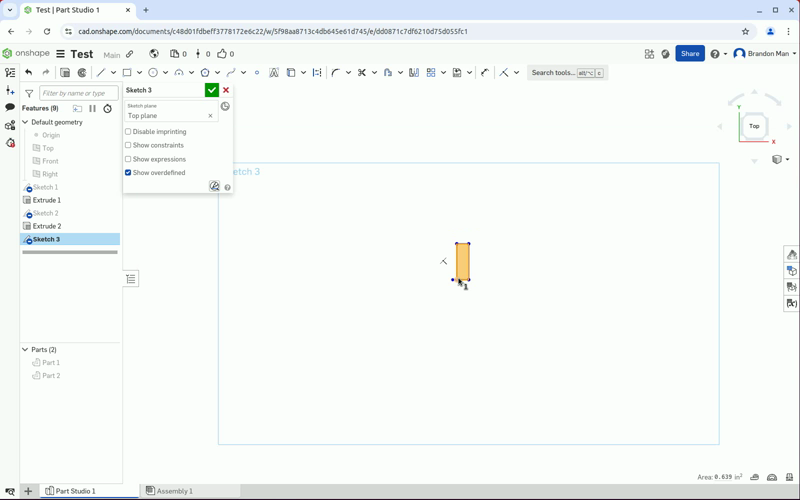
scroll(-6)
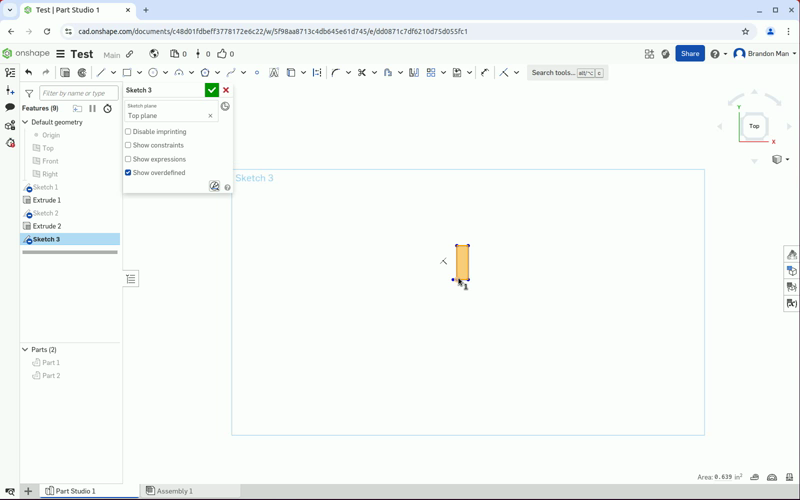
scroll(-6)
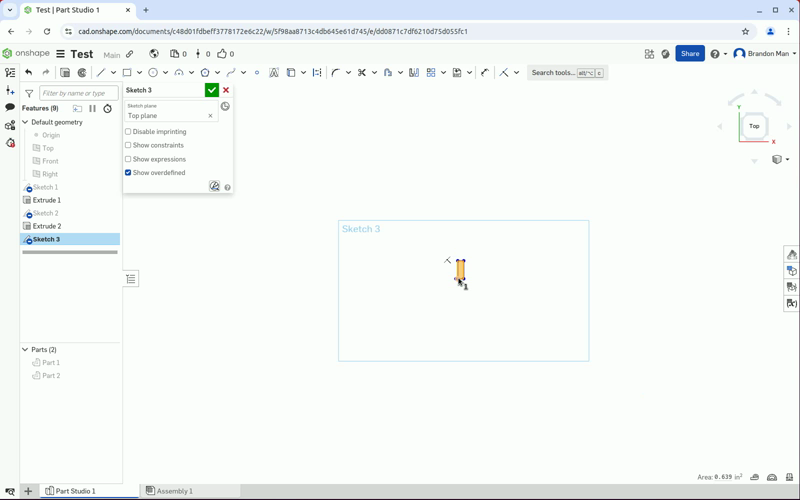
scroll(-6)
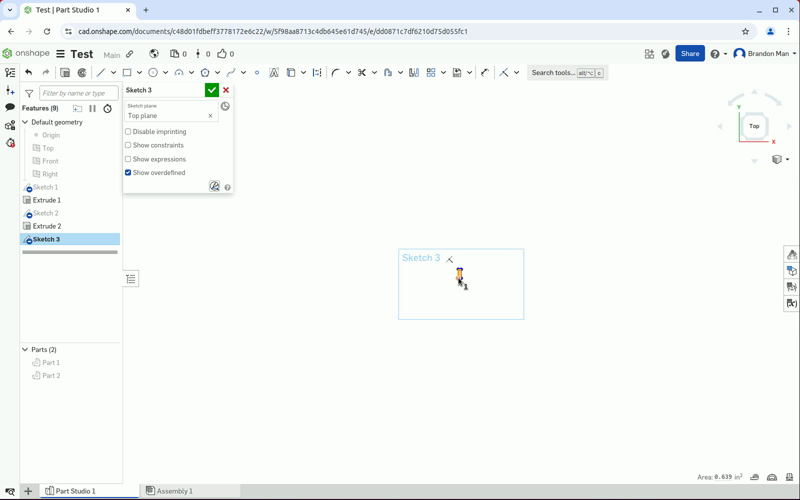
mouse_move(73, 352)
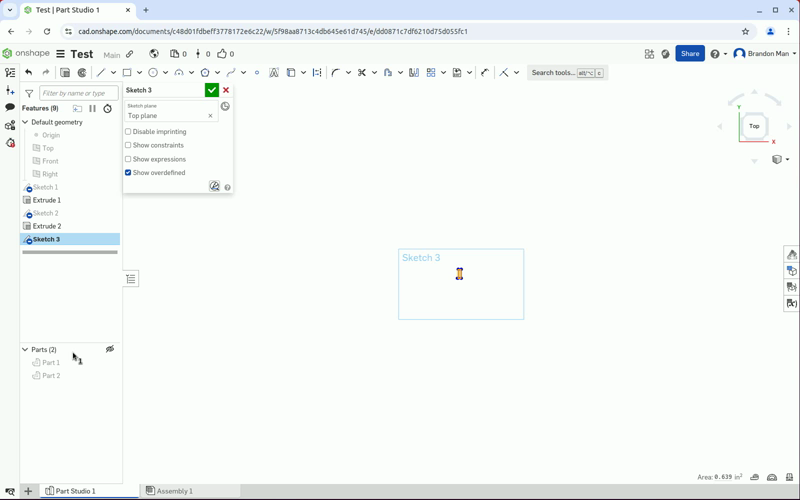
key(shift+y)
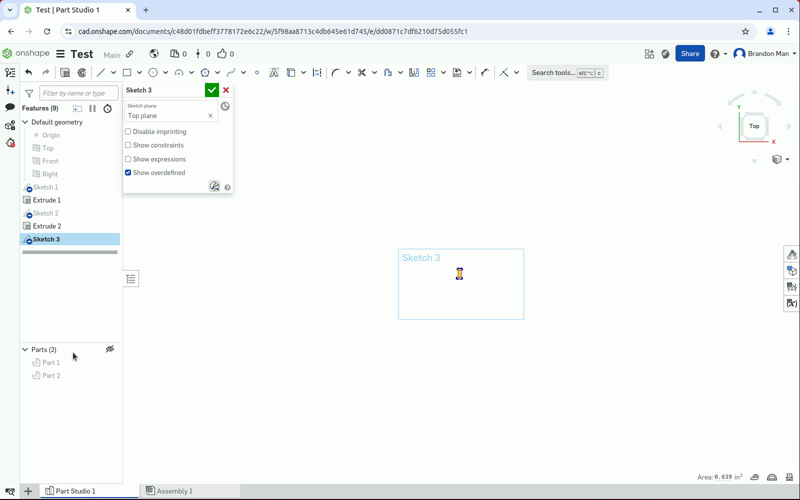
key(shift+e)
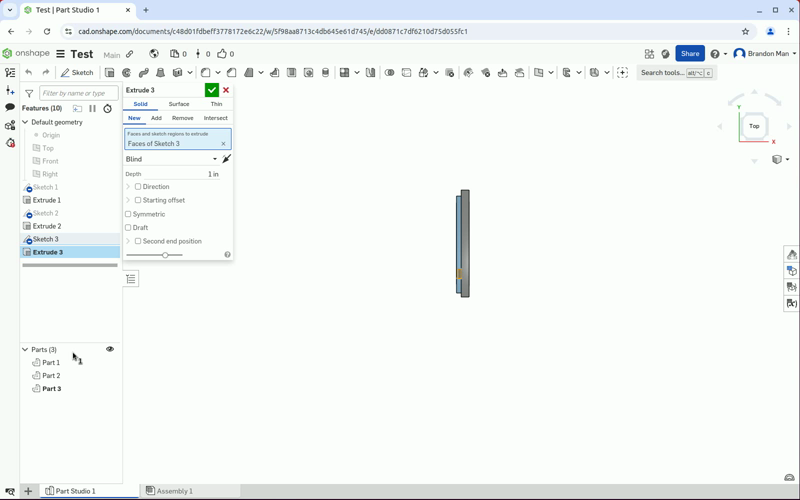
mouse_move(143, 106)
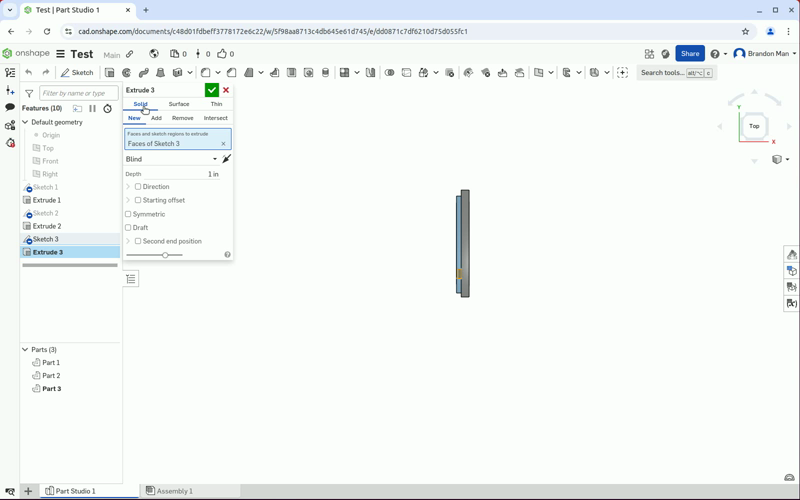
click(143, 106)
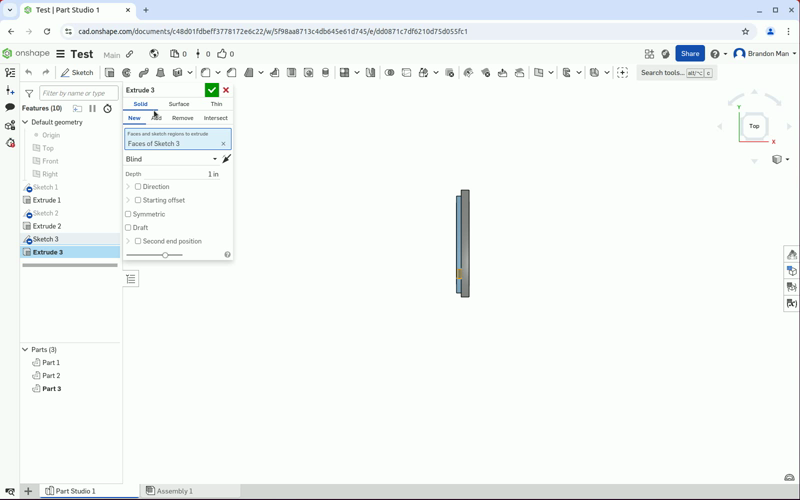
mouse_move(186, 120)
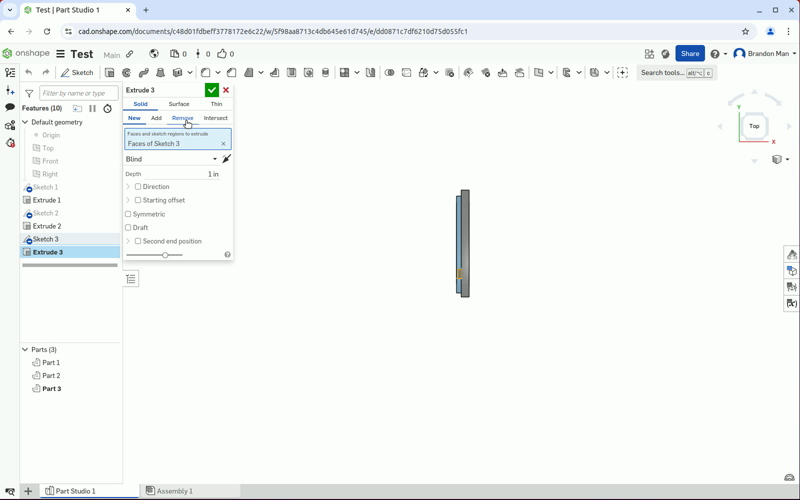
click(186, 120)
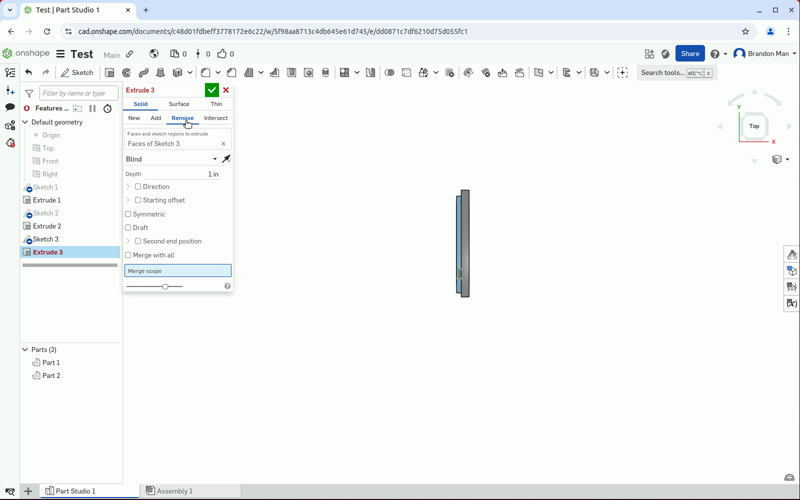
key(tab, 4)
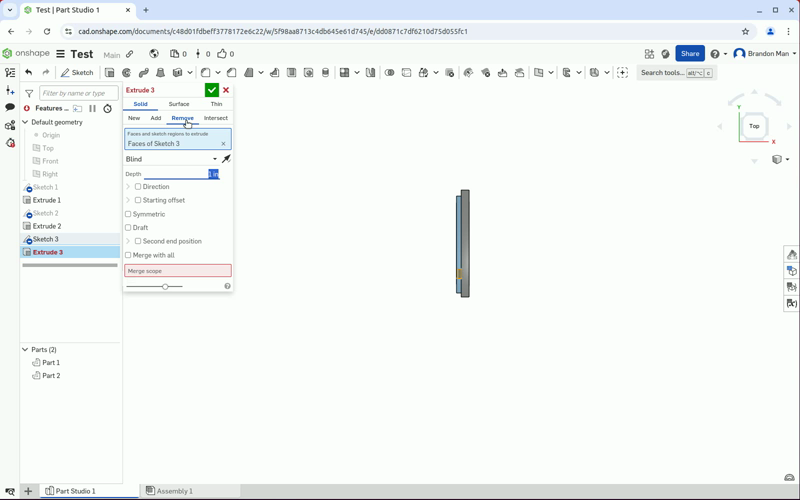
text(0.241)
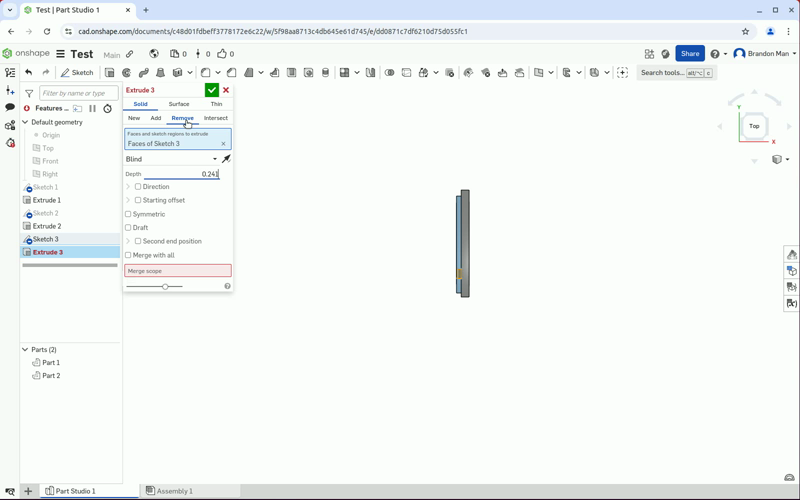
key(tab, 6)
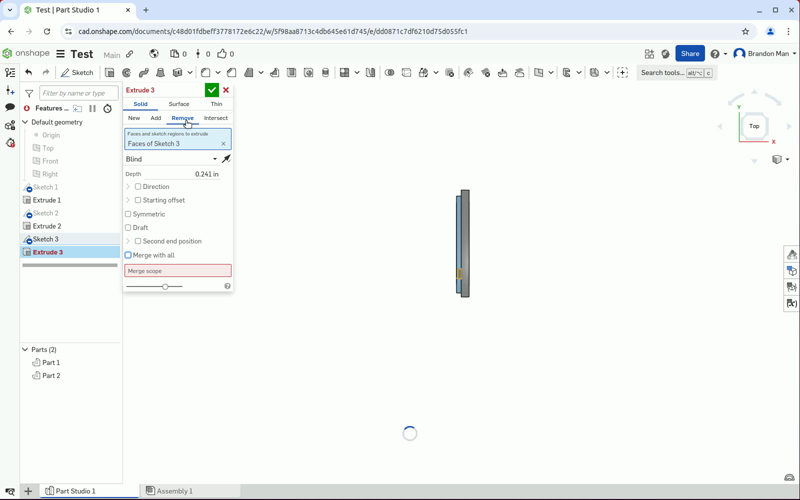
key(space)
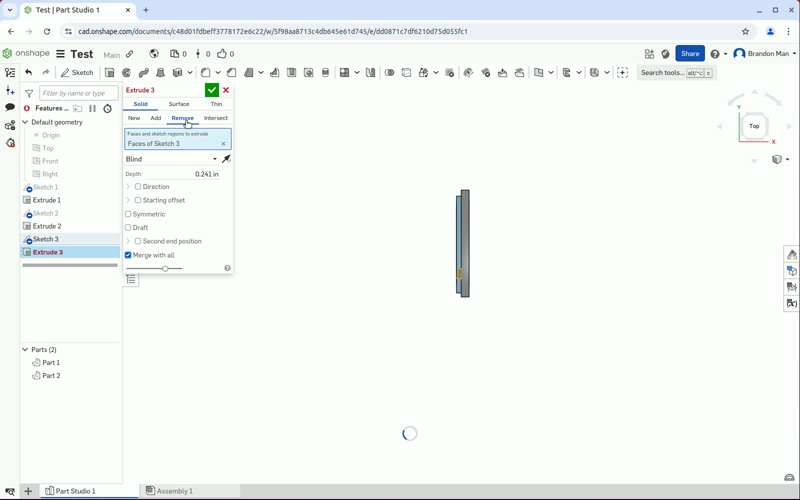
key(enter)
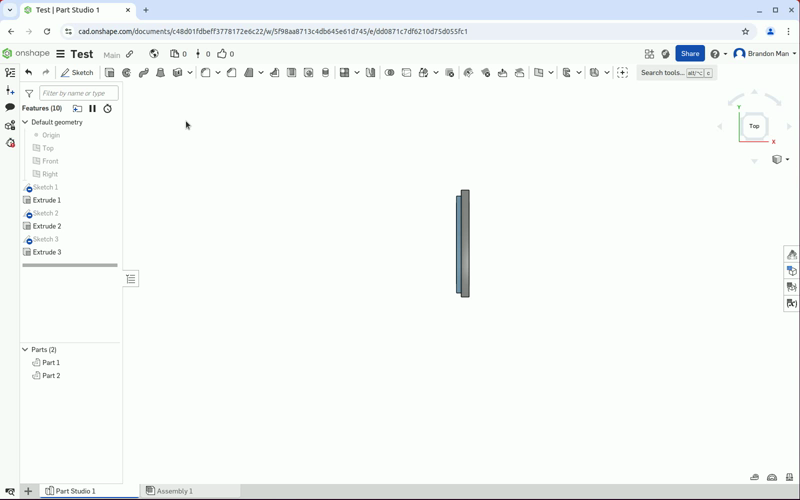
key(shift+h)
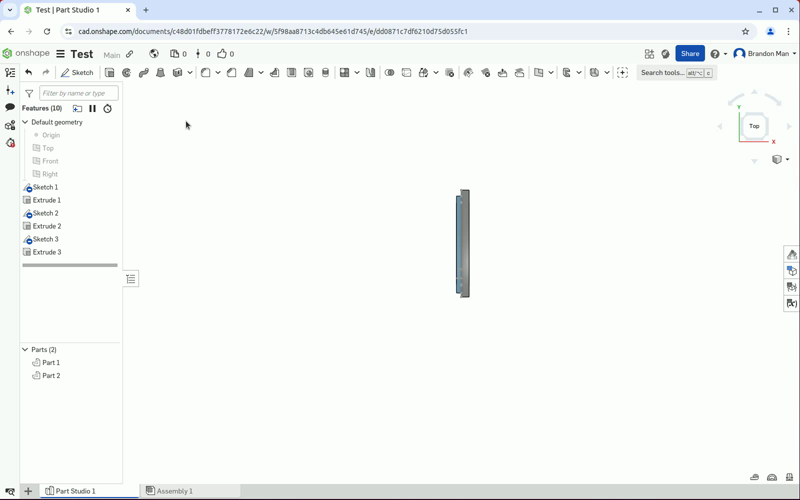
key(shift+h)
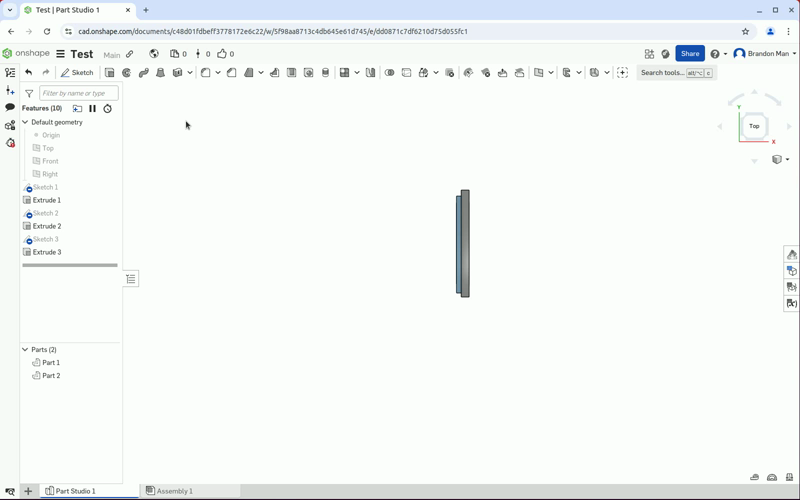
mouse_move(73, 189)
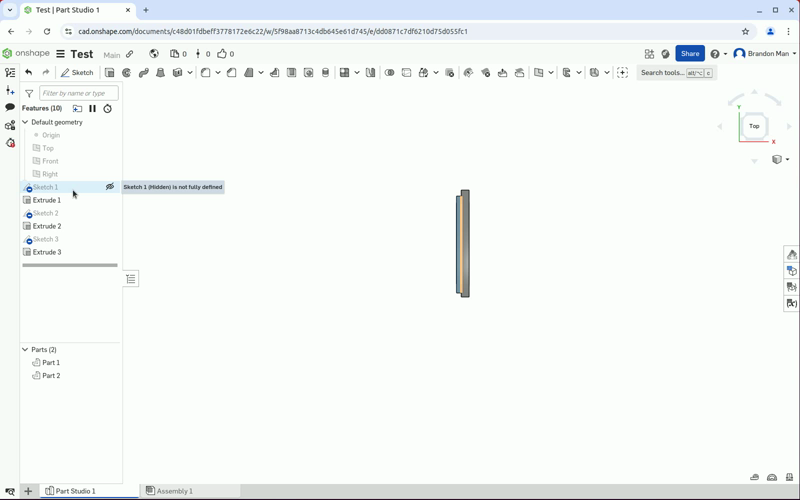
click(73, 189)
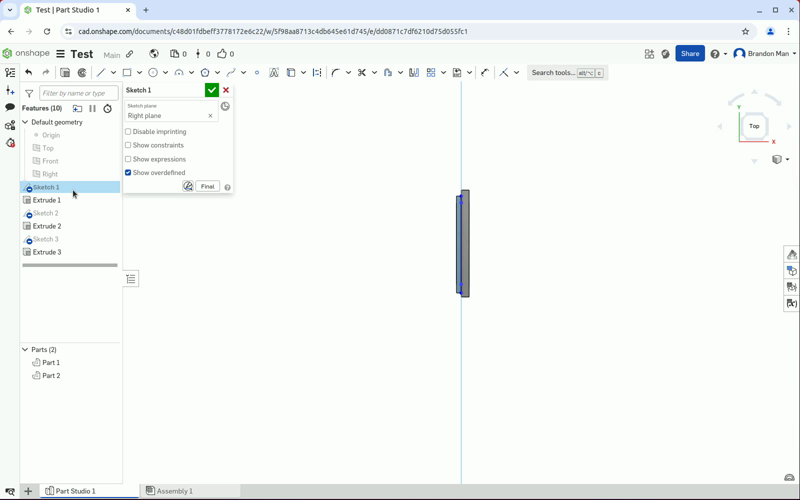
mouse_move(229, 92)
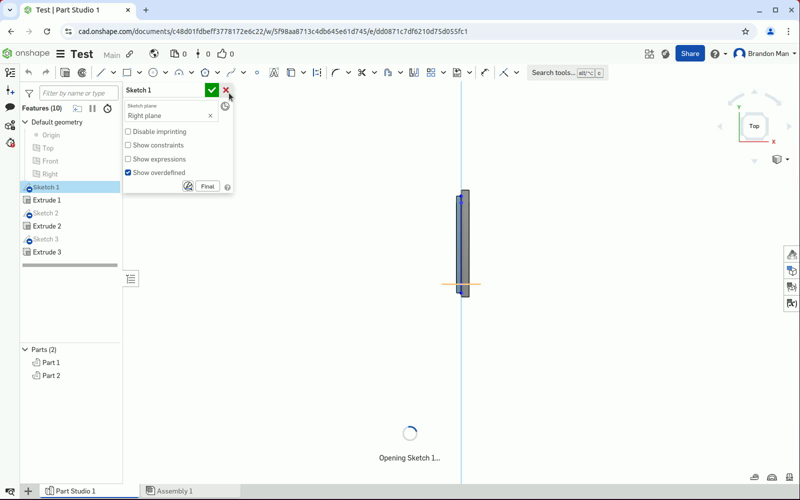
click(229, 92)
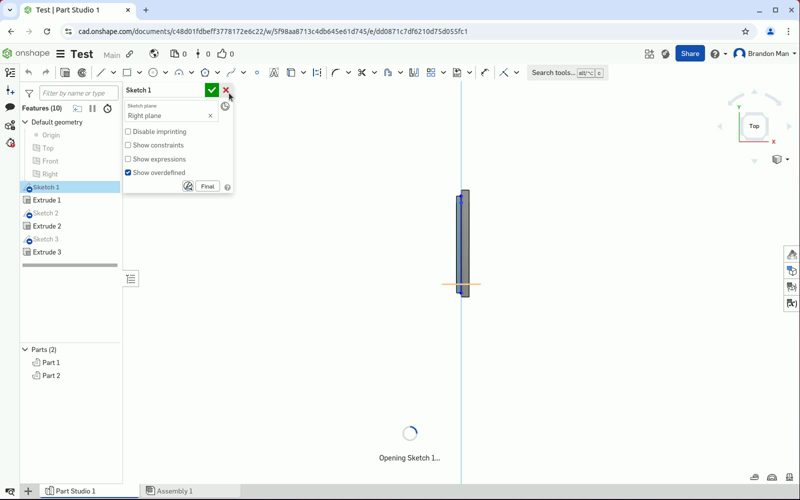
key(shift+s)
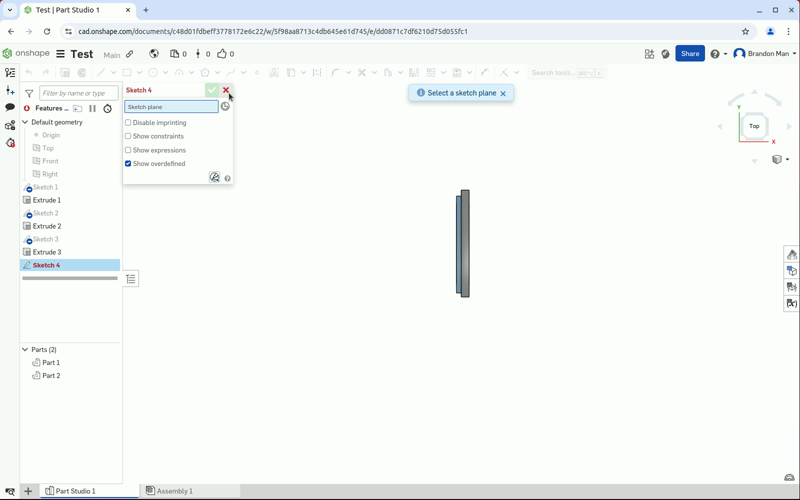
mouse_move(73, 150)
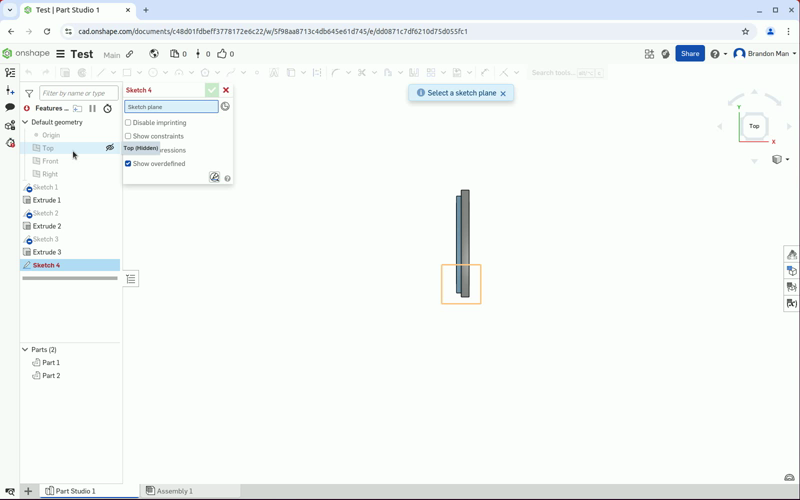
click(73, 150)
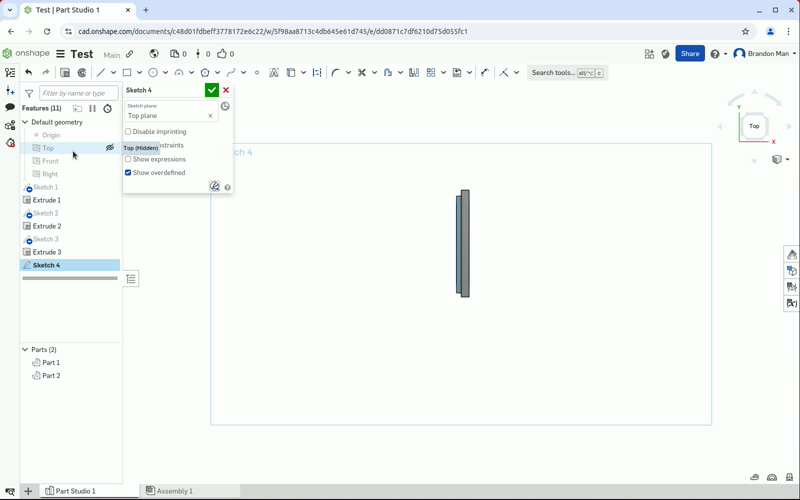
mouse_move(73, 352)
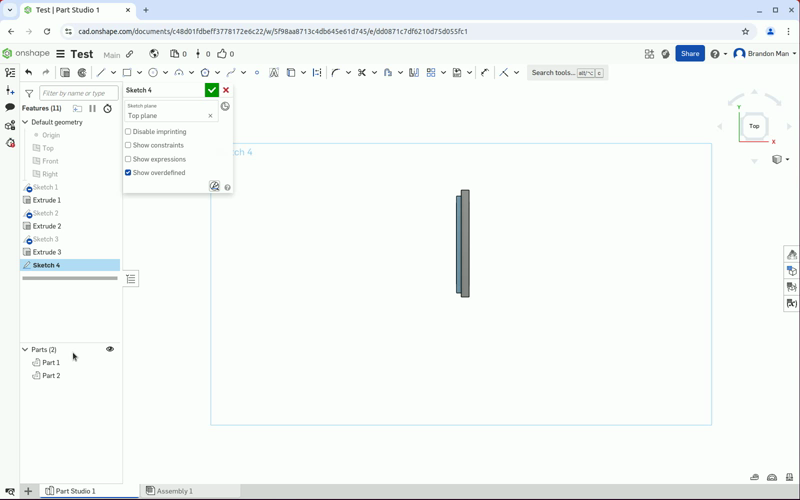
key(y)
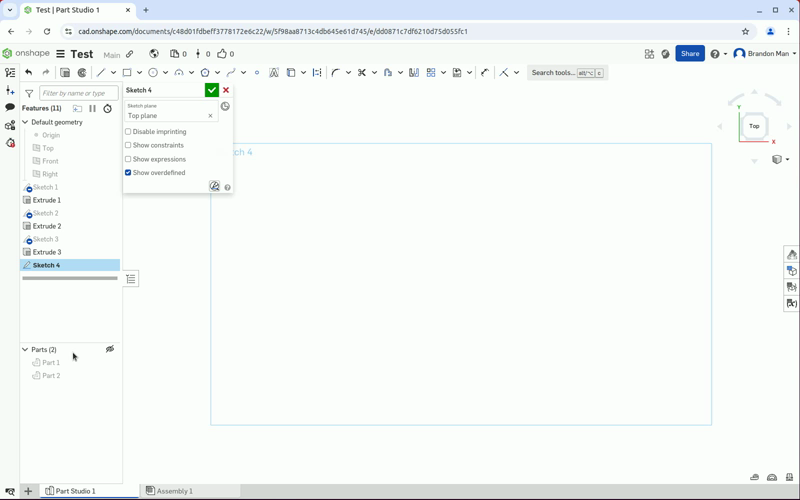
key(l)
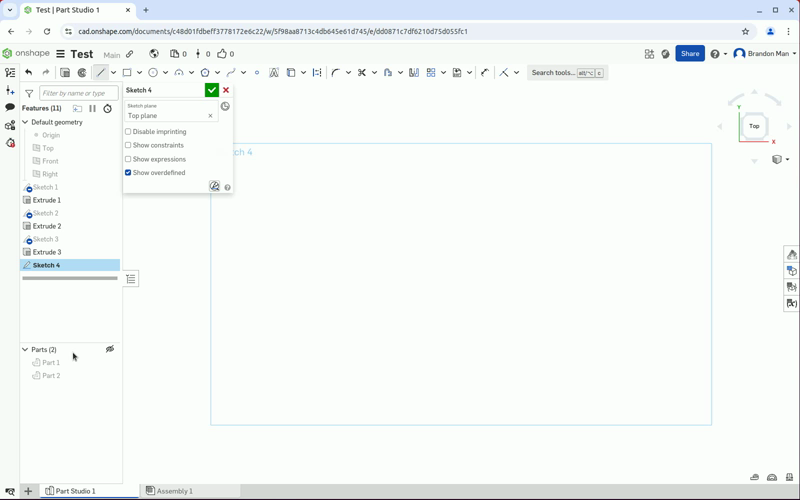
key_down(shift)
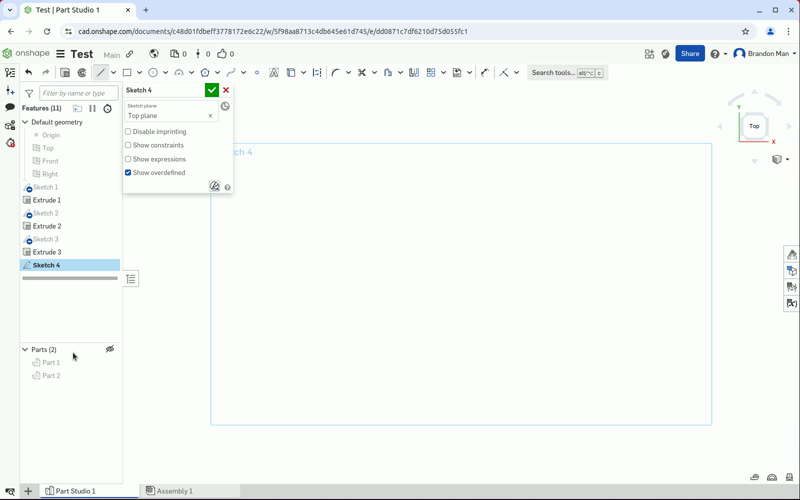
mouse_move(458, 234)
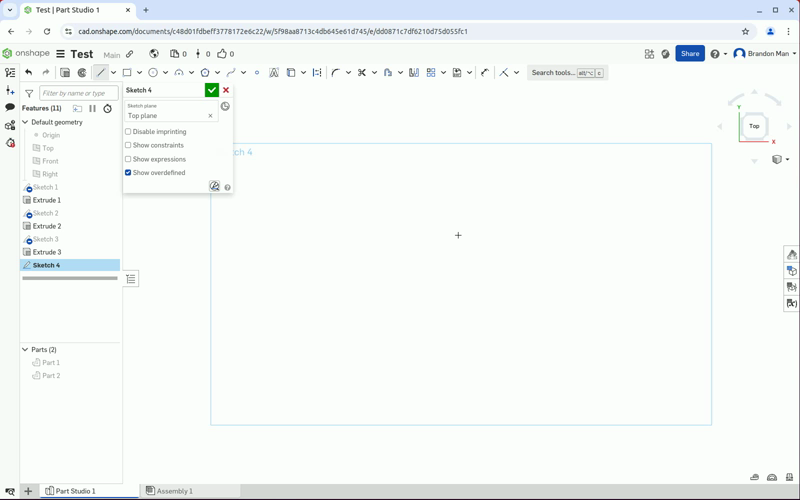
click(458, 234)
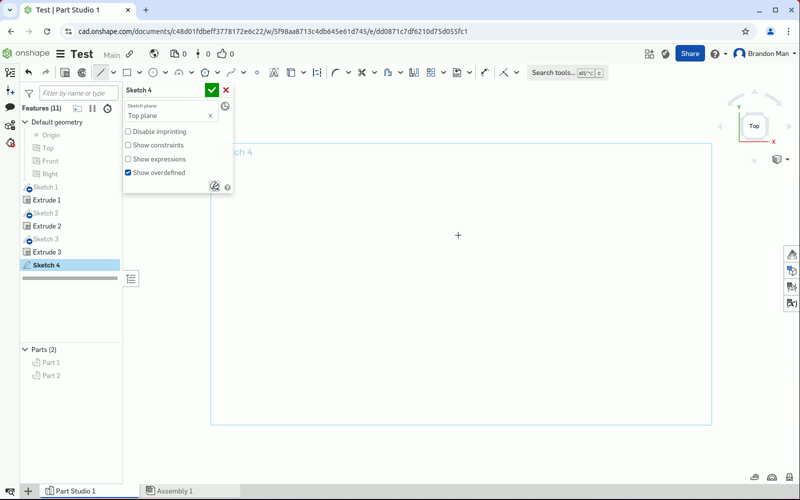
key_up(shift)
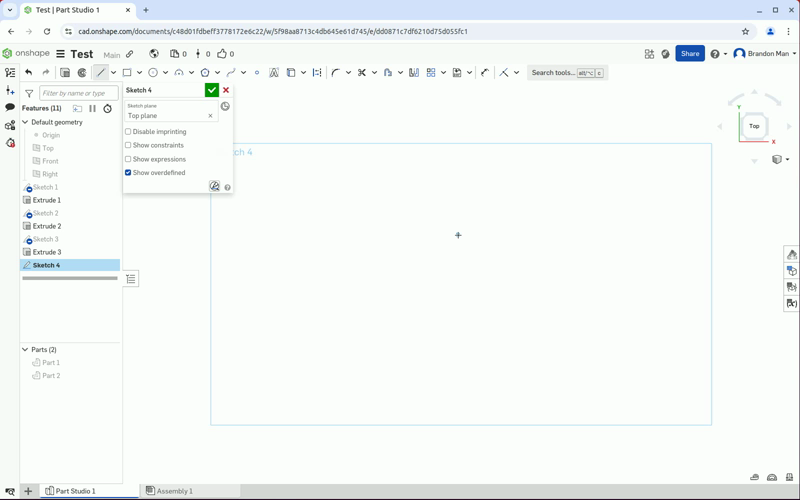
key_down(shift)
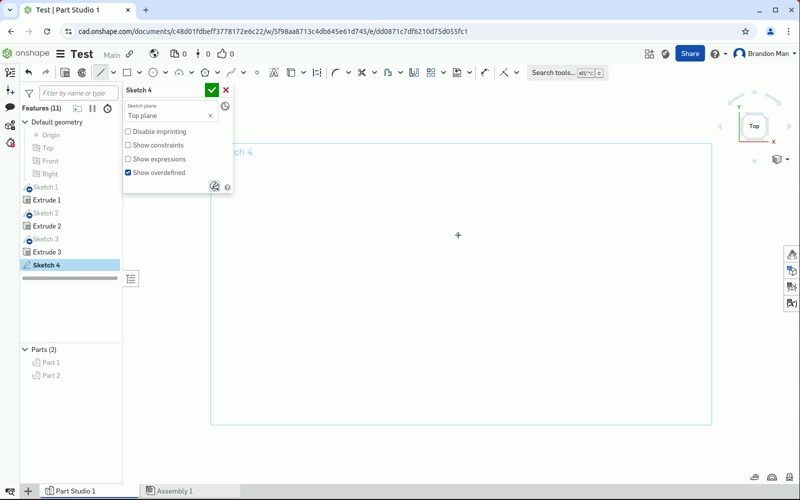
mouse_move(488, 234)
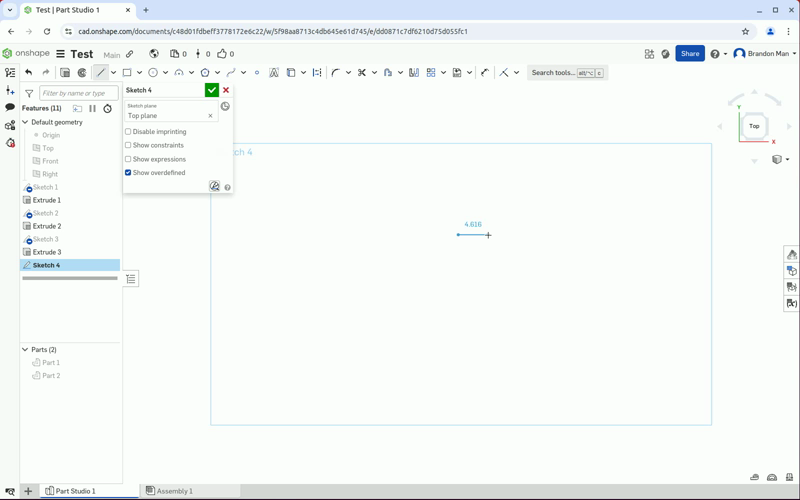
mouse_move(461, 234)
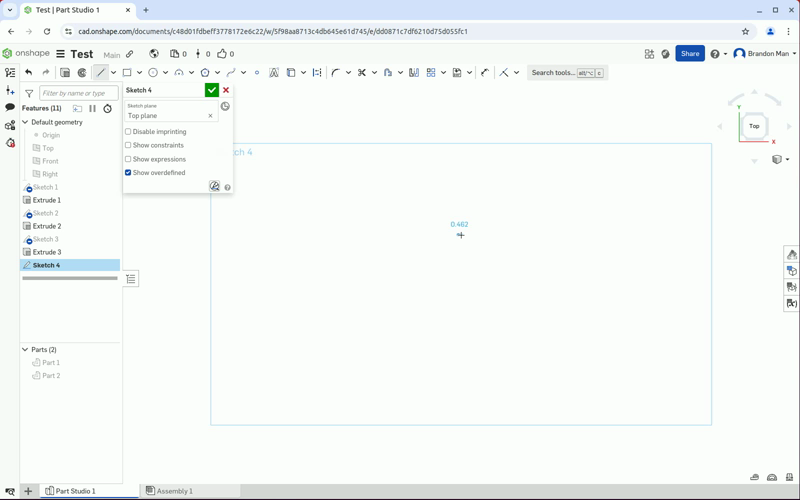
scroll(6)
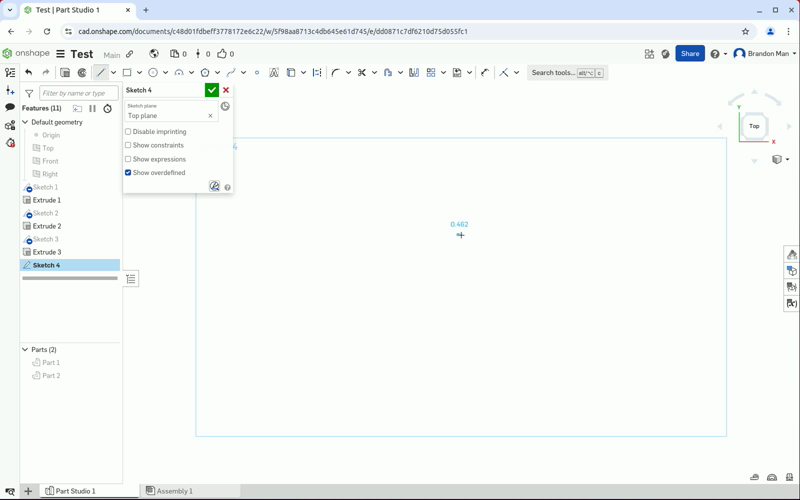
scroll(6)
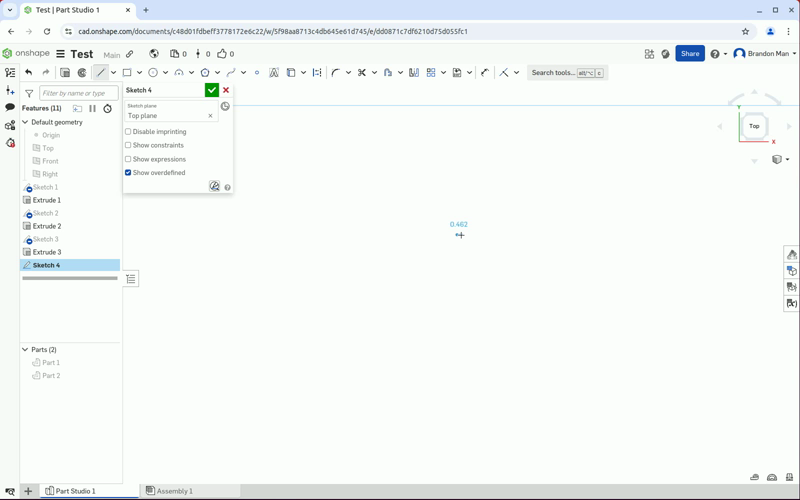
scroll(6)
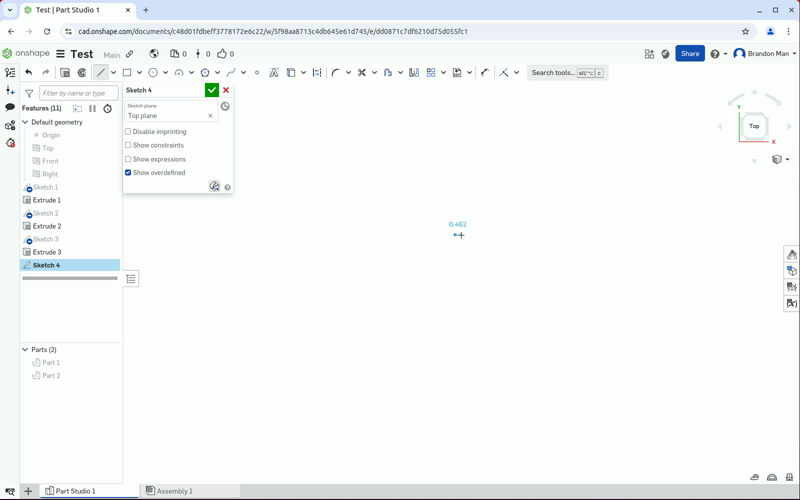
scroll(6)
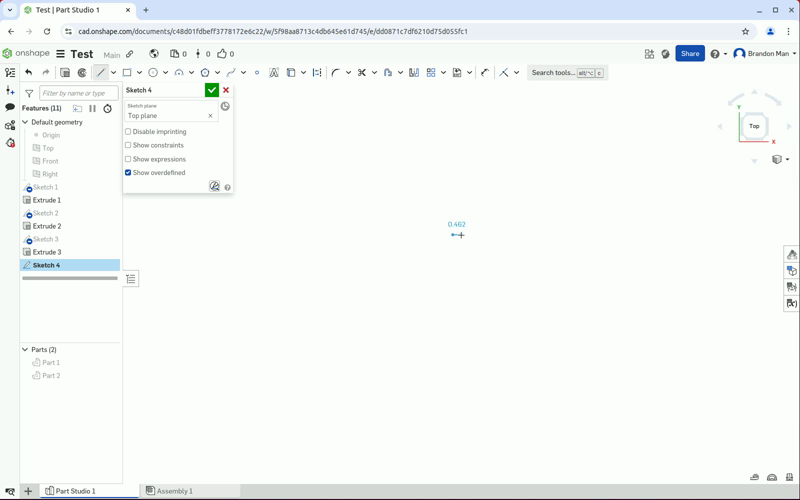
scroll(6)
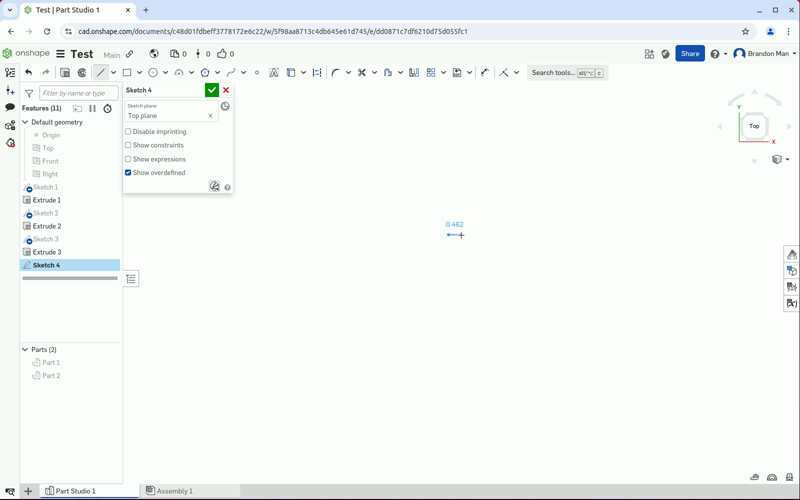
scroll(6)
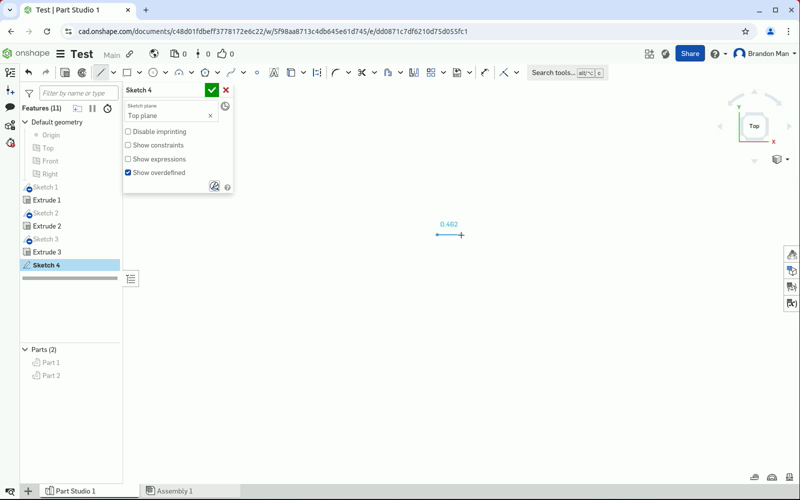
scroll(6)
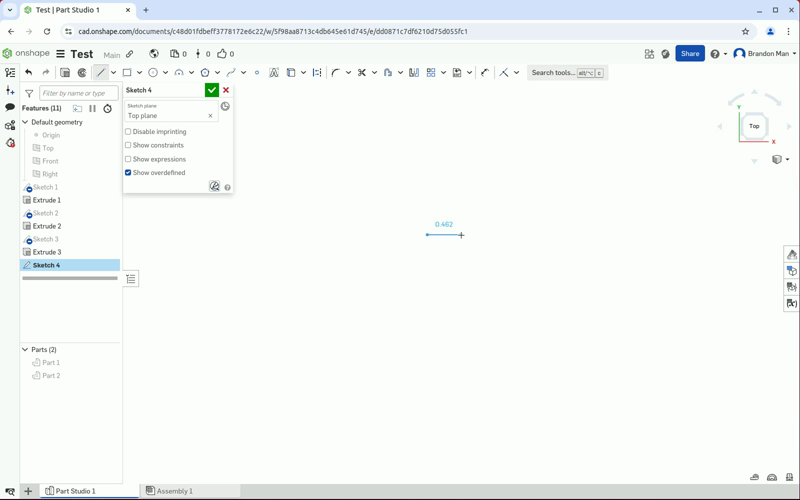
click(461, 234)
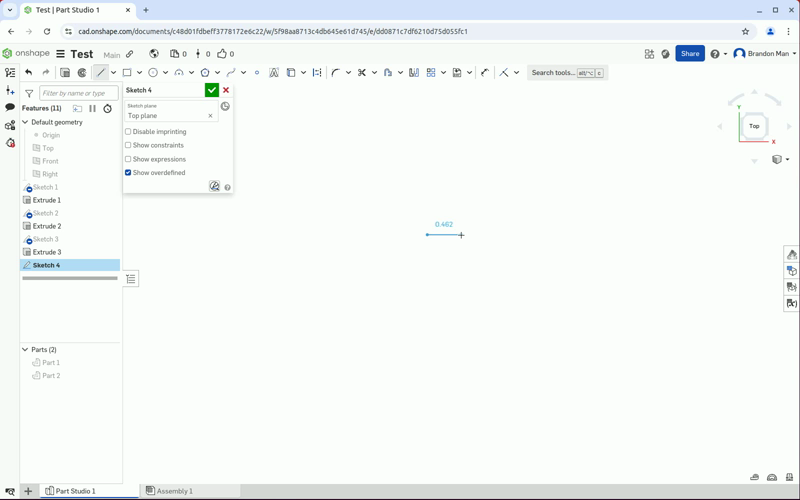
scroll(-6)
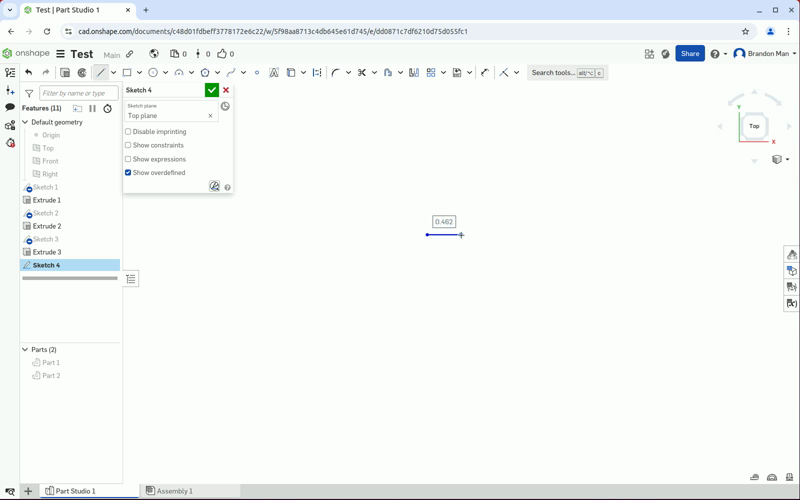
scroll(-6)
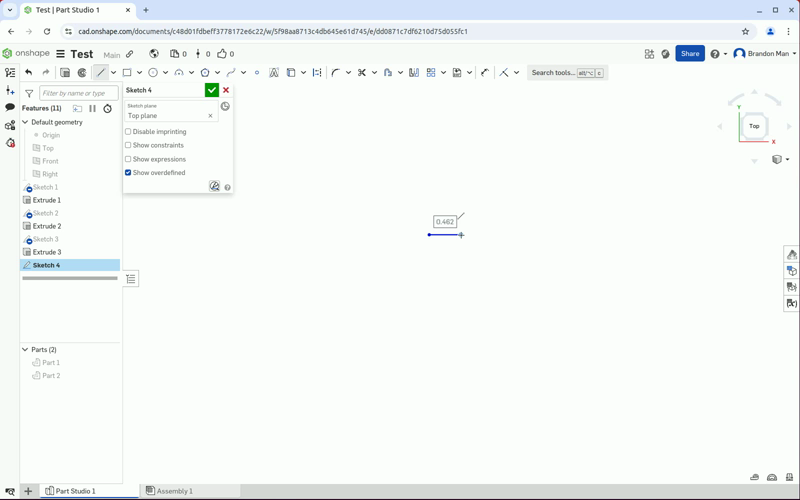
scroll(-6)
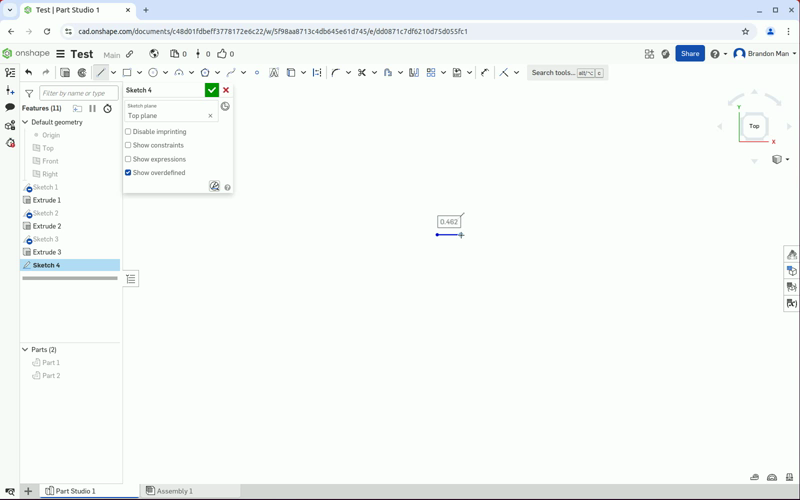
scroll(-6)
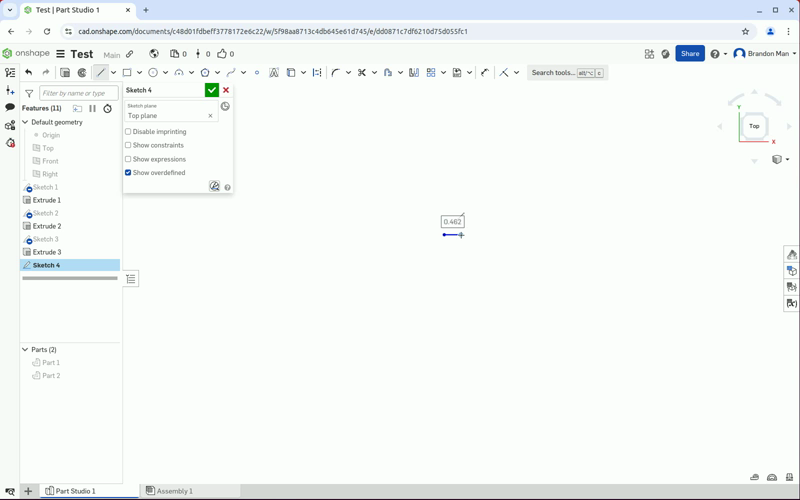
scroll(-6)
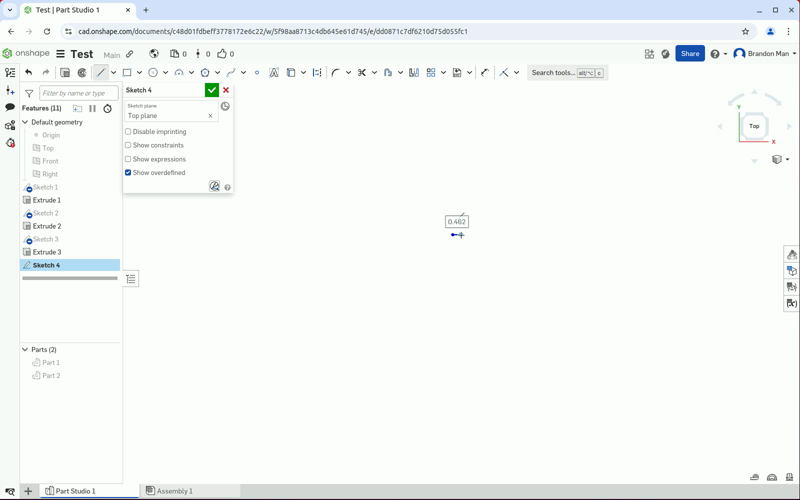
scroll(-6)
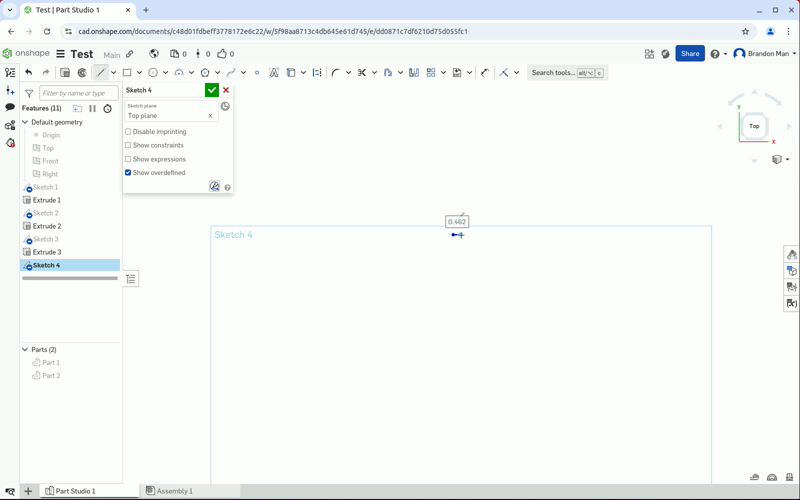
scroll(-6)
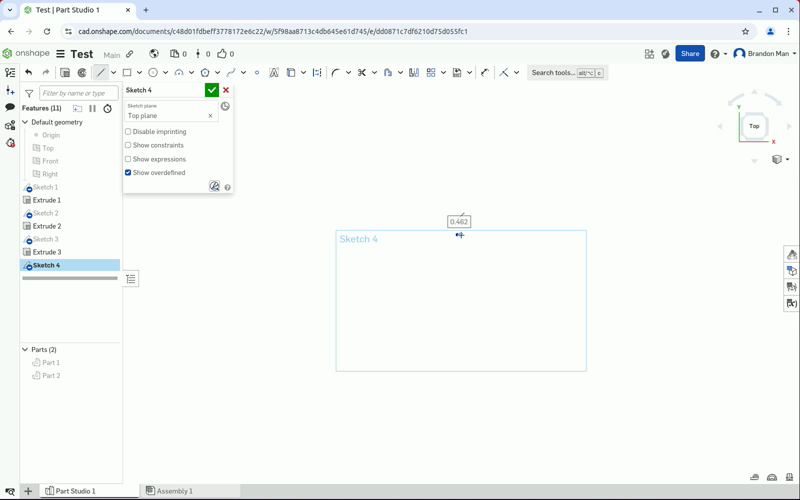
key_up(shift)
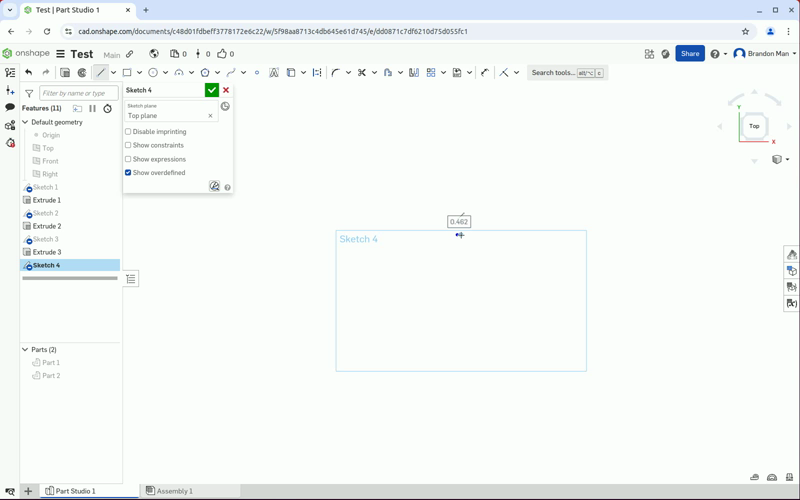
key_down(shift)
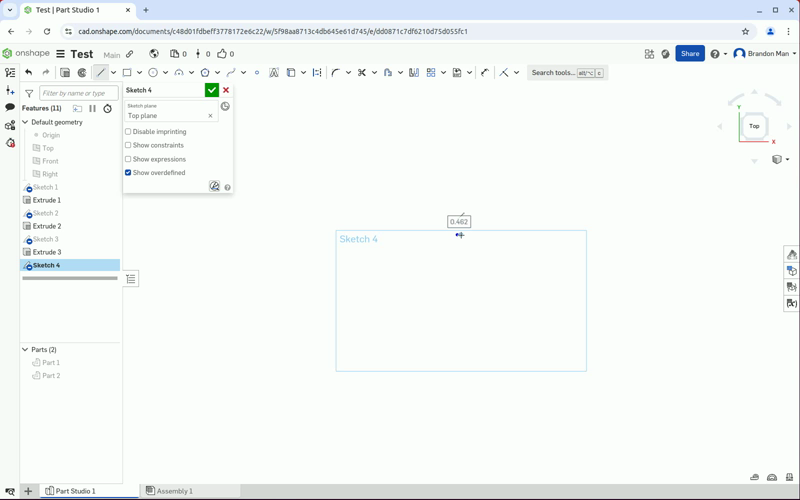
mouse_move(491, 234)
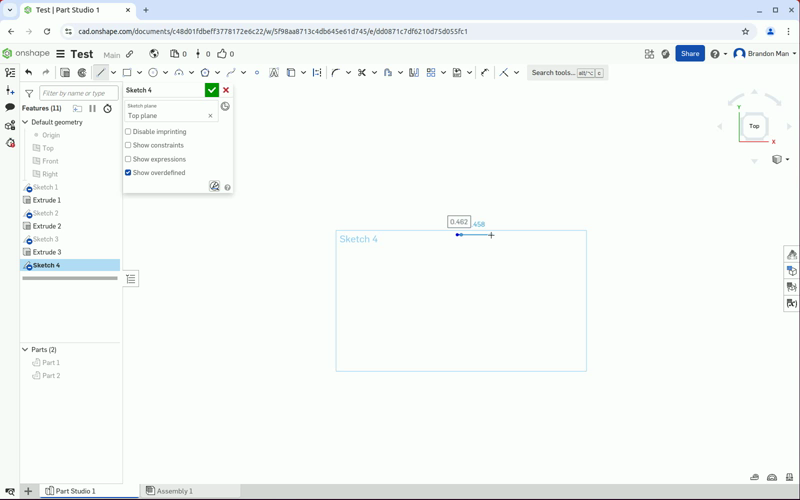
mouse_move(461, 225)
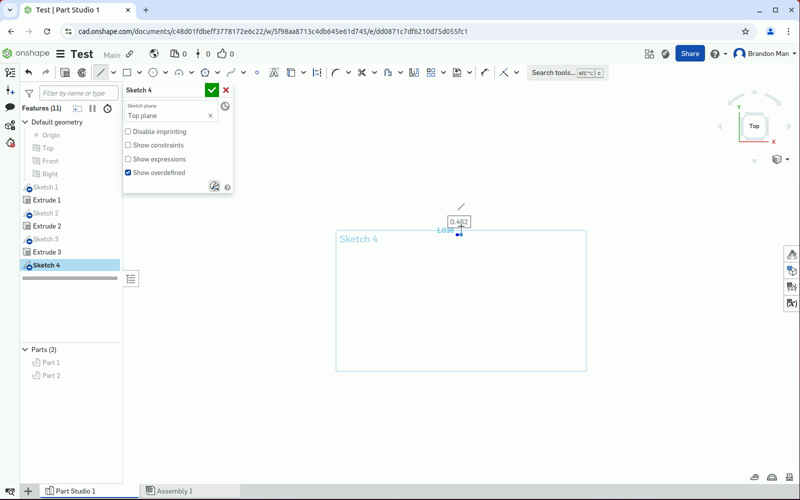
click(461, 225)
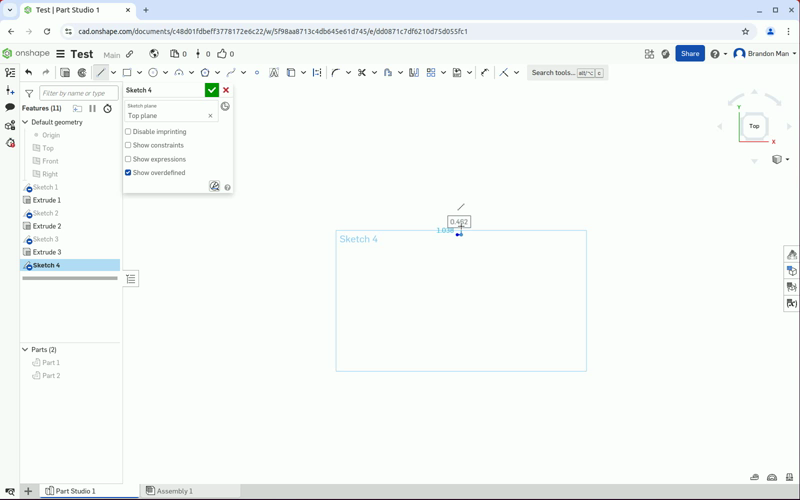
key_up(shift)
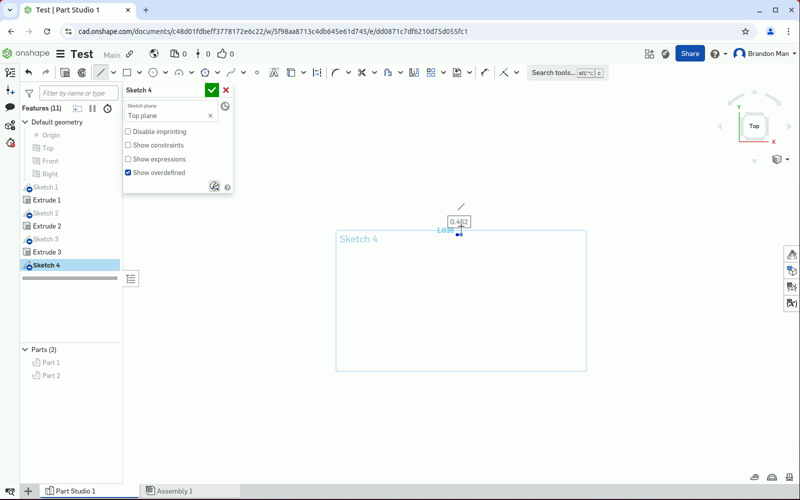
key_down(shift)
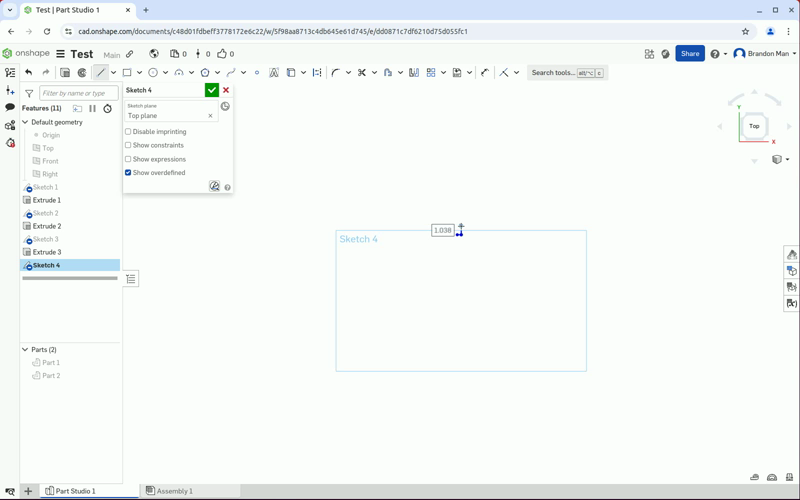
mouse_move(491, 225)
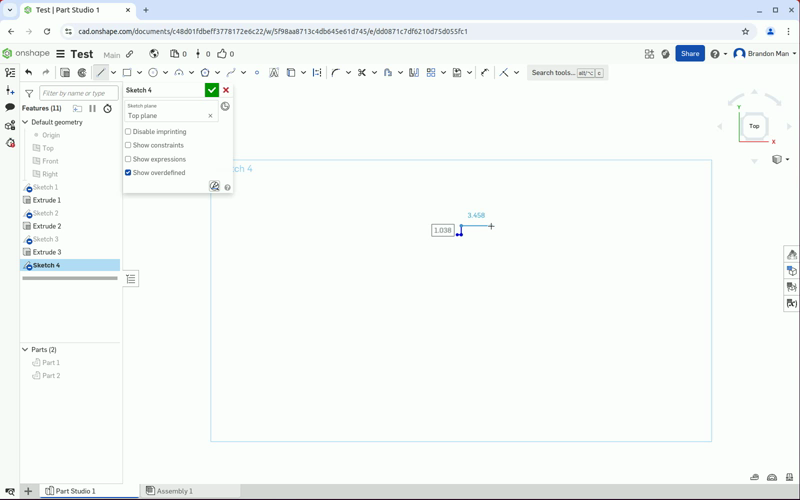
mouse_move(458, 225)
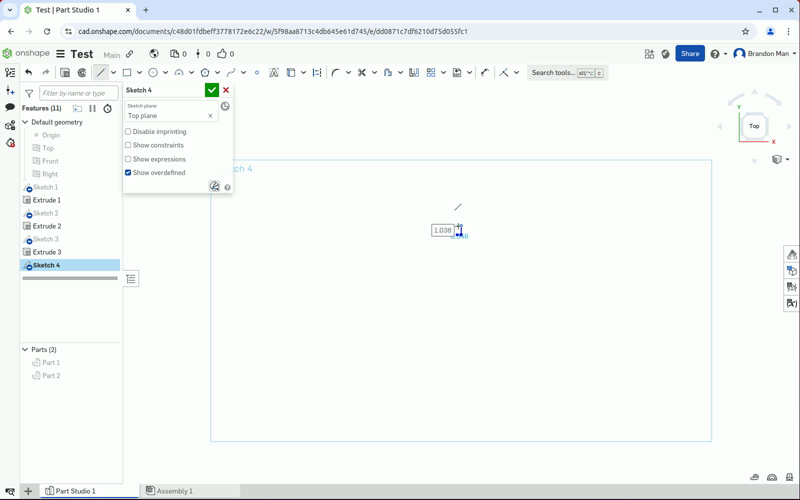
scroll(6)
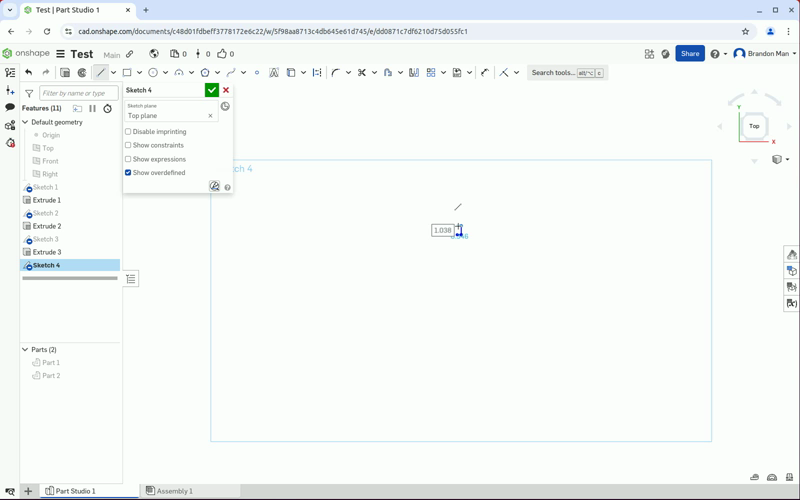
scroll(6)
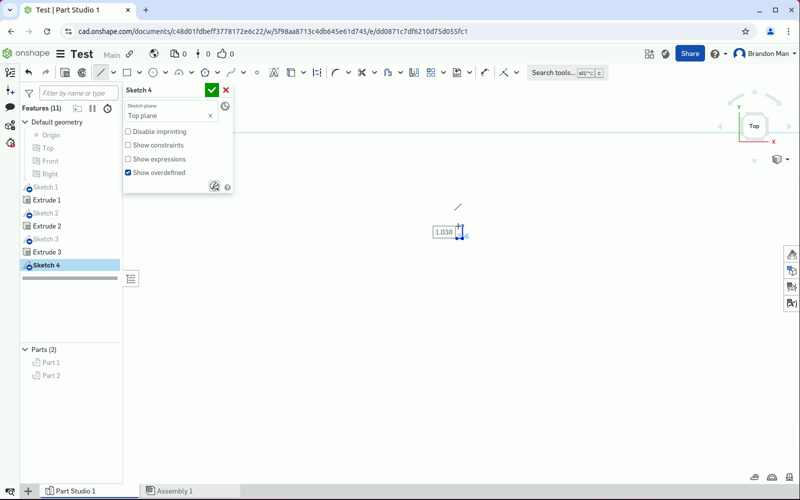
scroll(6)
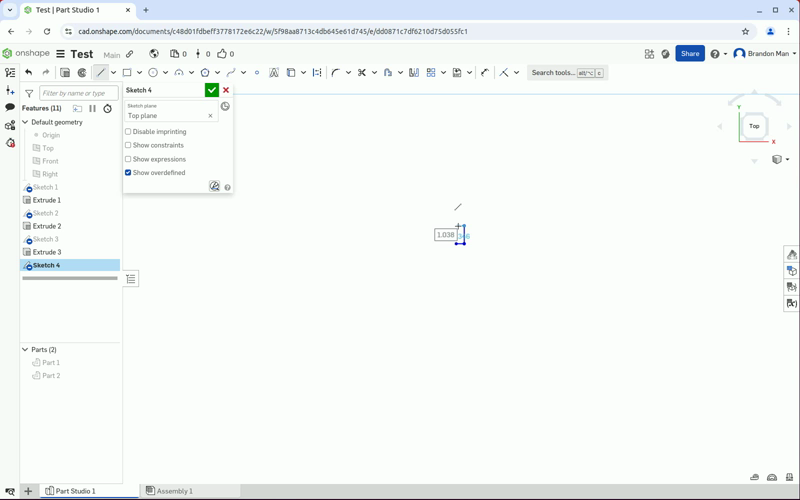
scroll(6)
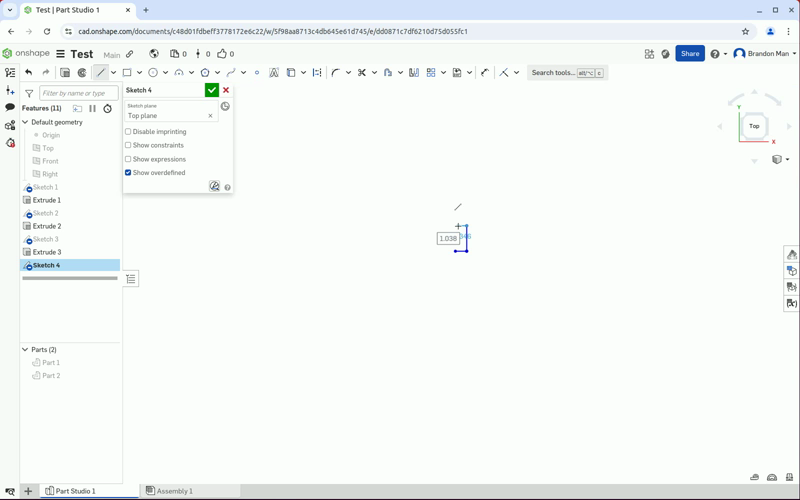
scroll(6)
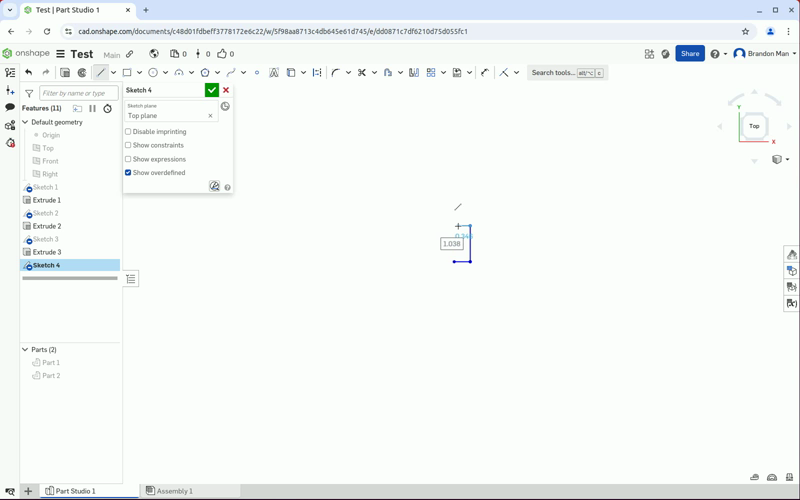
scroll(6)
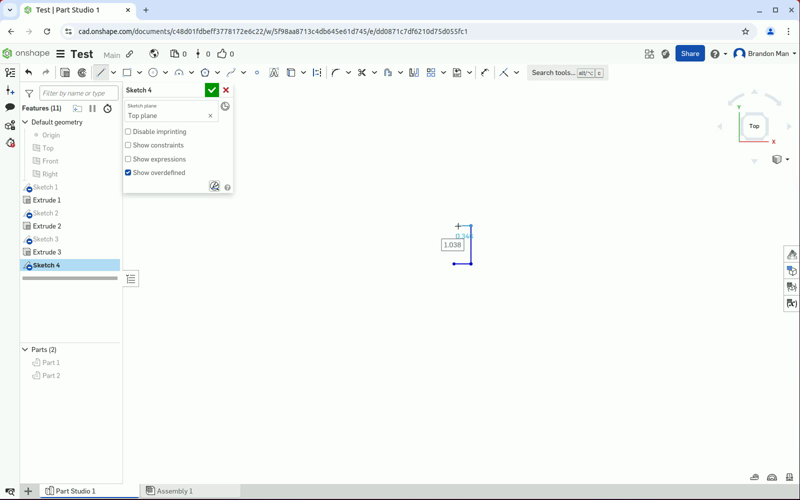
scroll(6)
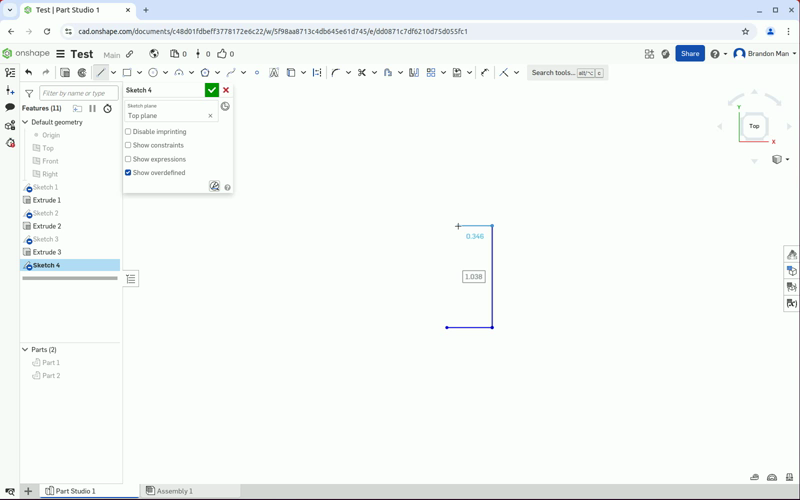
click(458, 225)
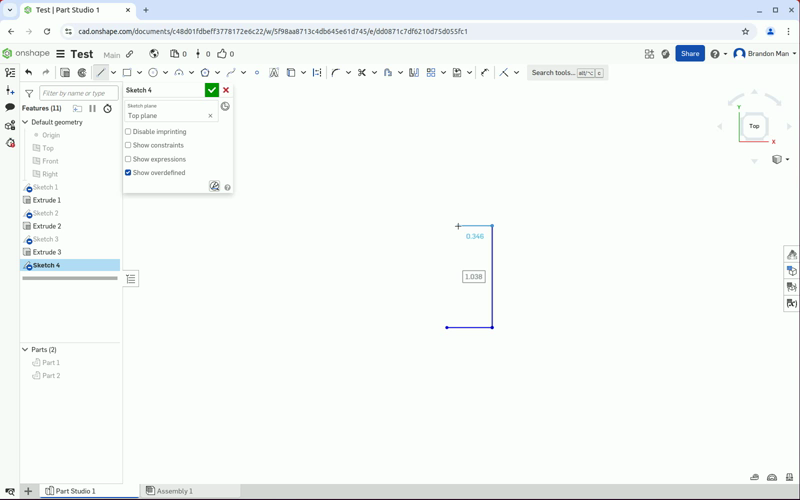
scroll(-6)
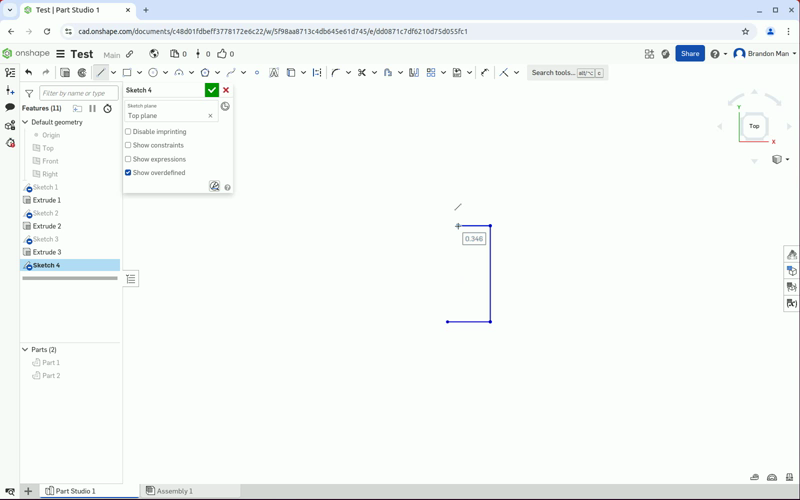
scroll(-6)
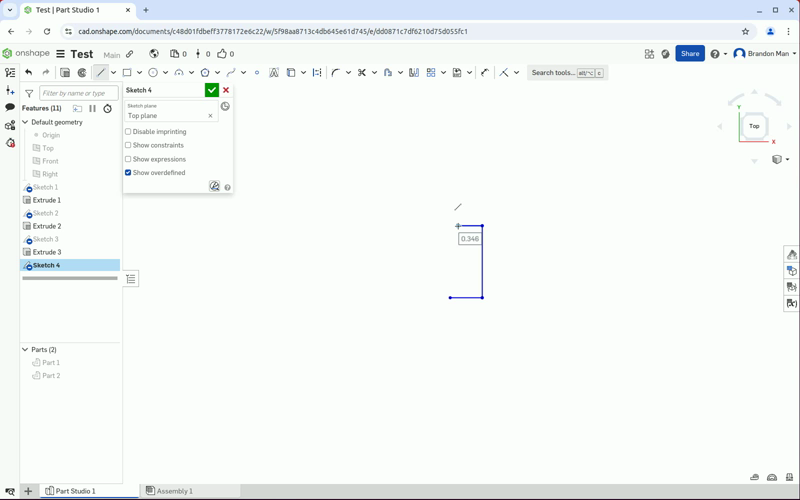
scroll(-6)
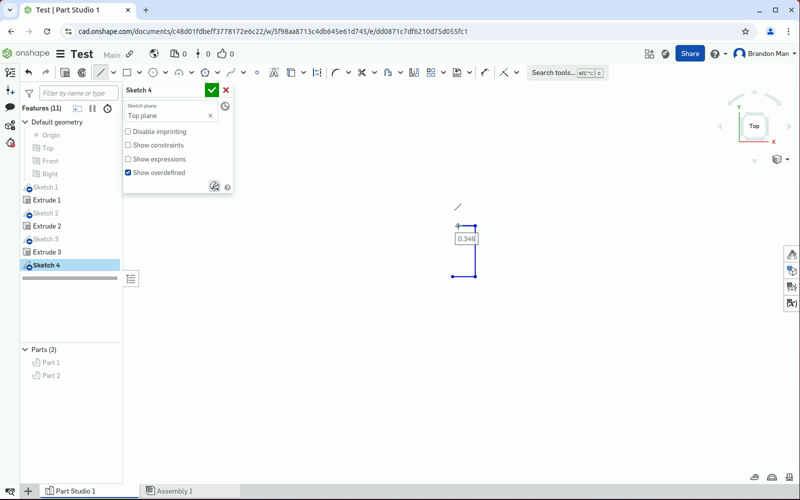
scroll(-6)
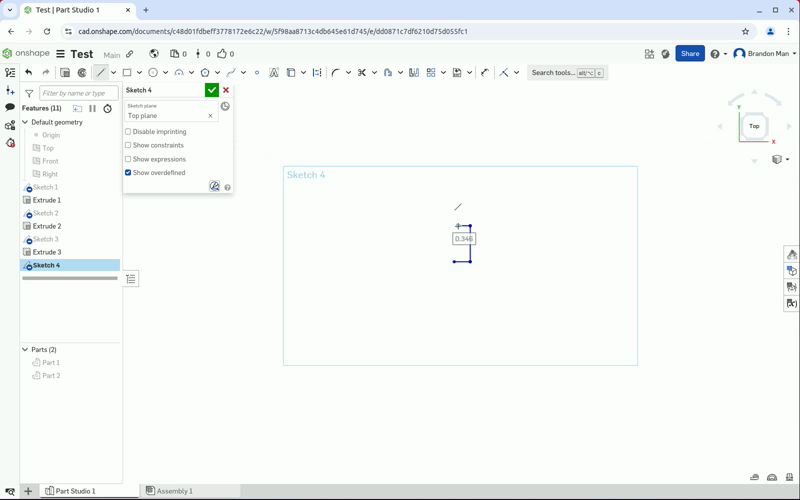
scroll(-6)
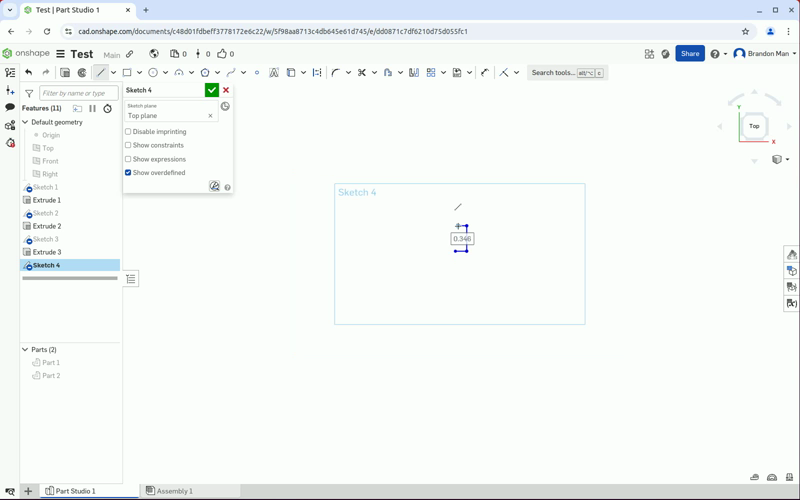
scroll(-6)
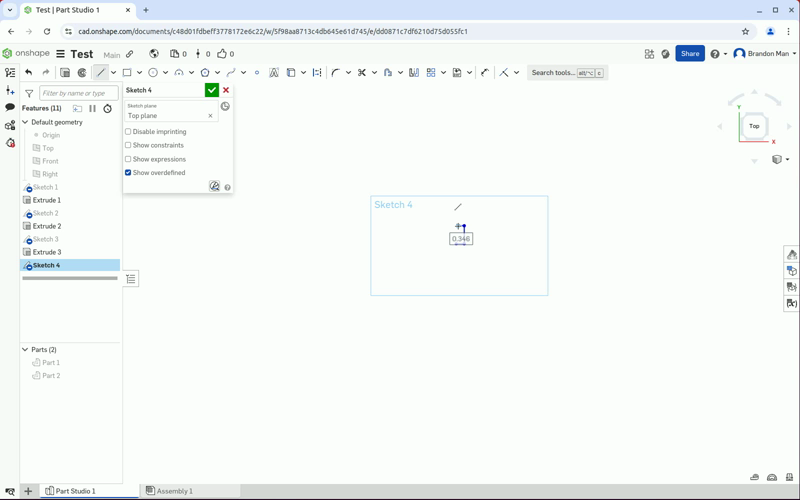
scroll(-6)
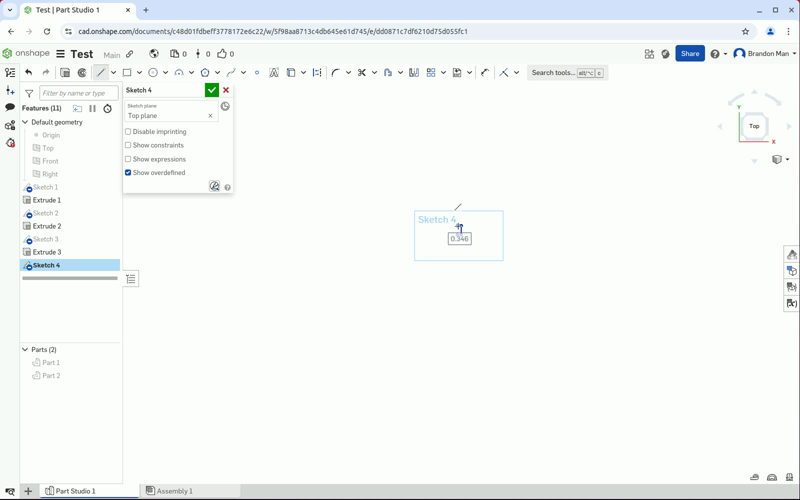
key_up(shift)
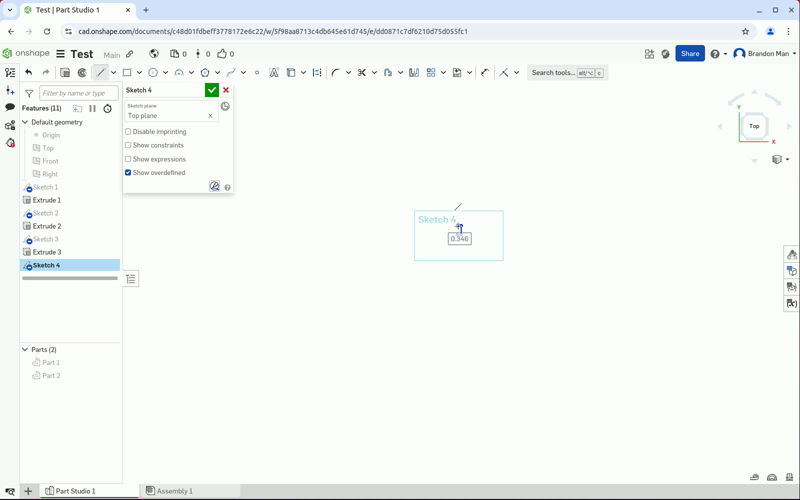
mouse_move(488, 225)
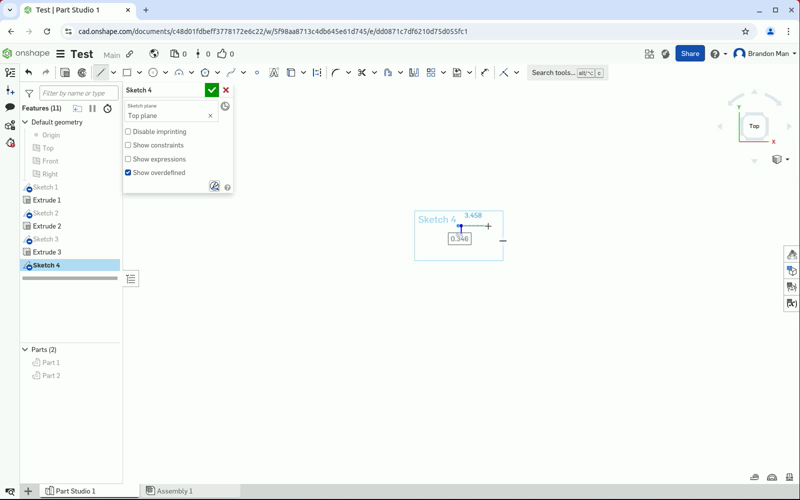
key_down(shift)
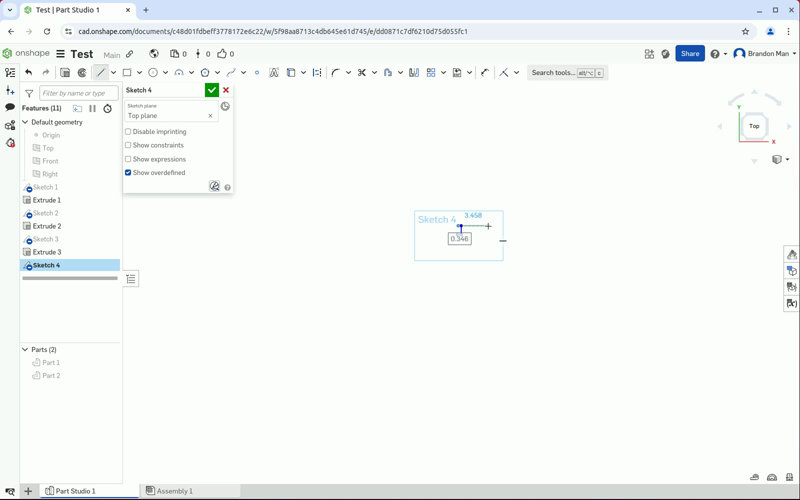
mouse_move(458, 234)
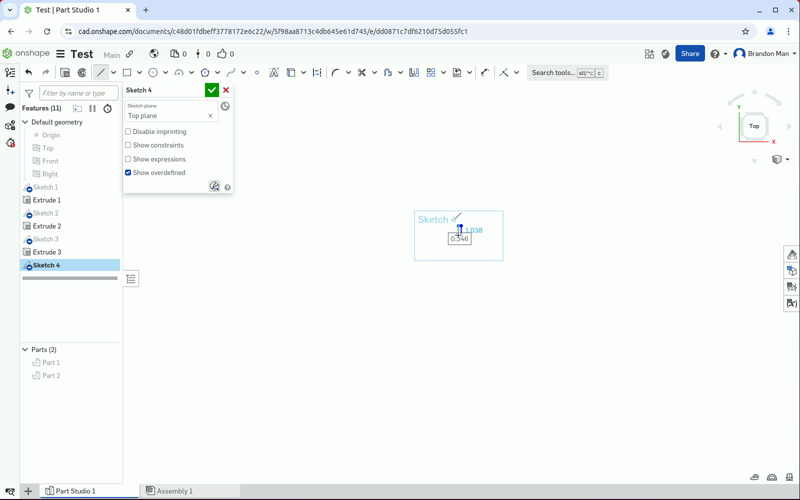
scroll(6)
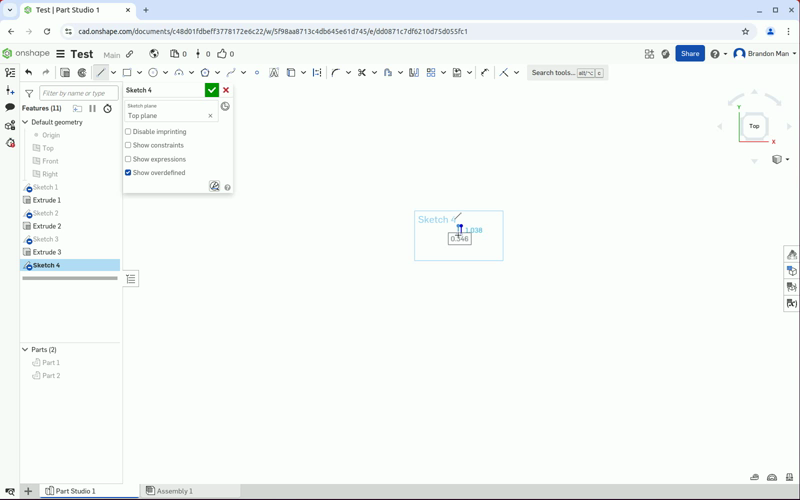
scroll(6)
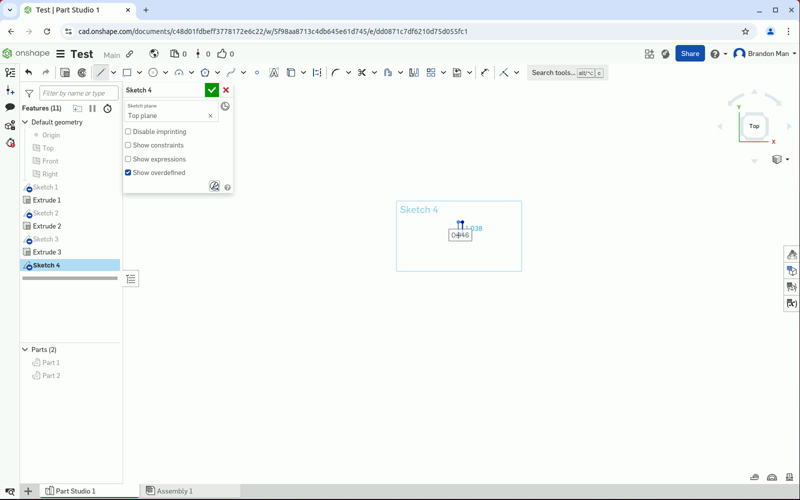
scroll(6)
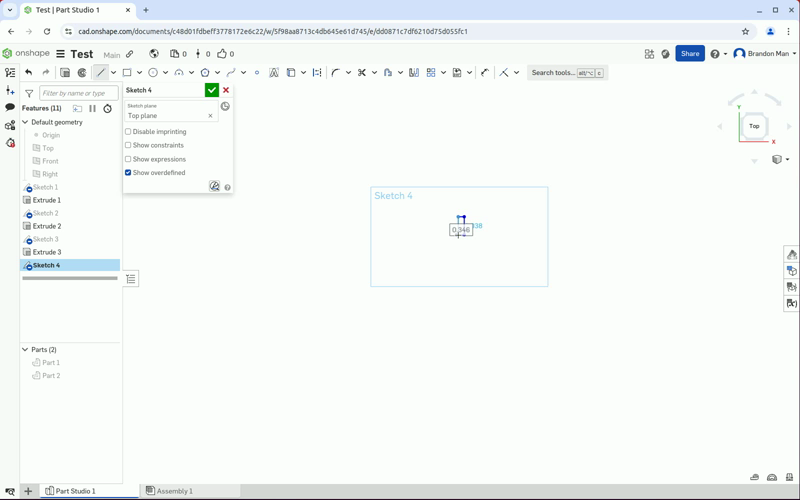
scroll(6)
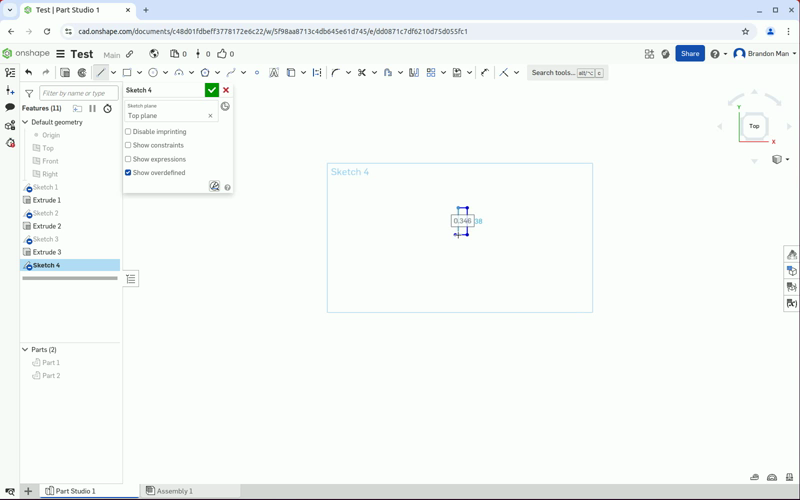
scroll(6)
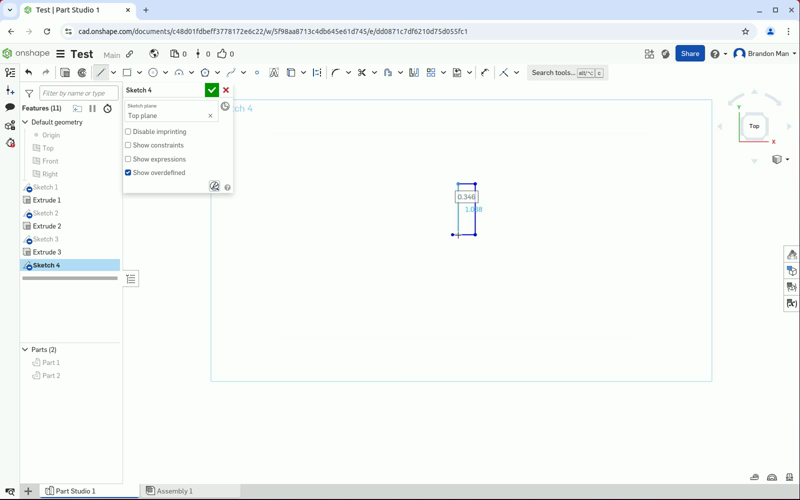
scroll(6)
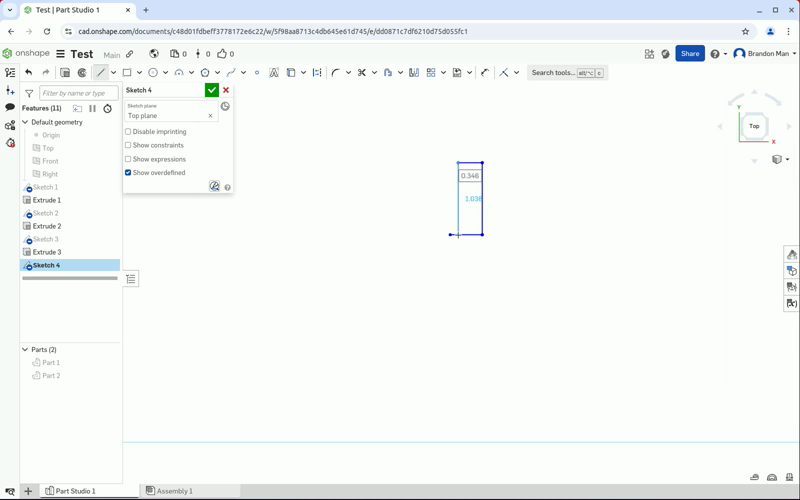
scroll(6)
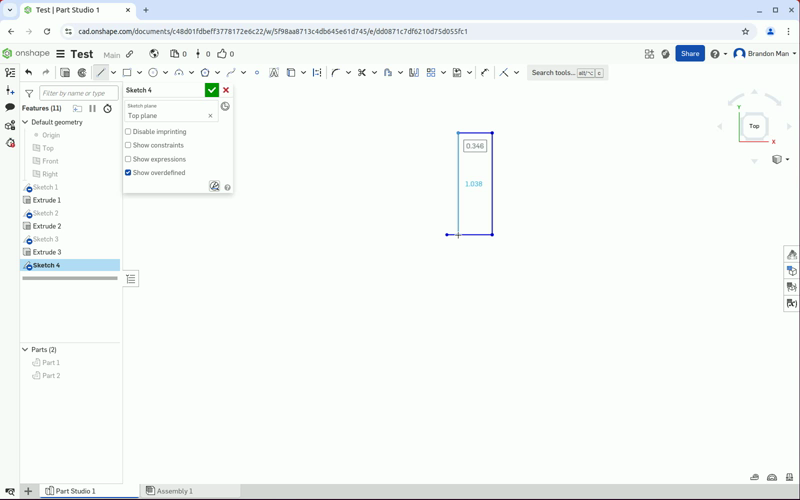
key_up(shift)
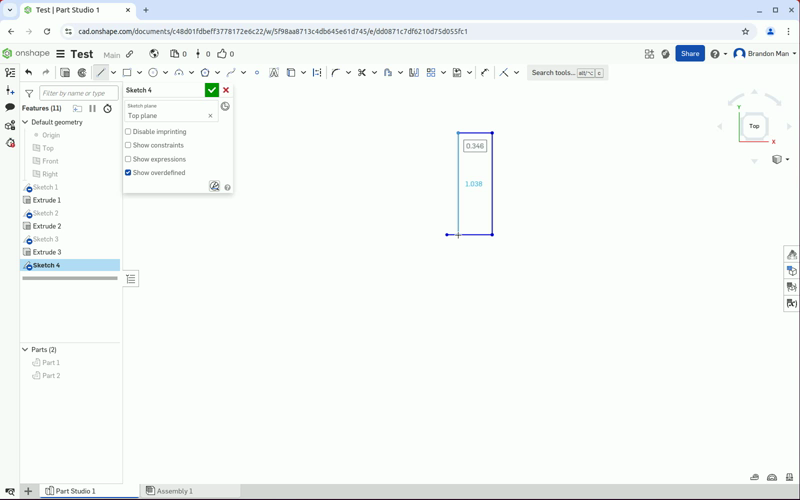
click(458, 234)
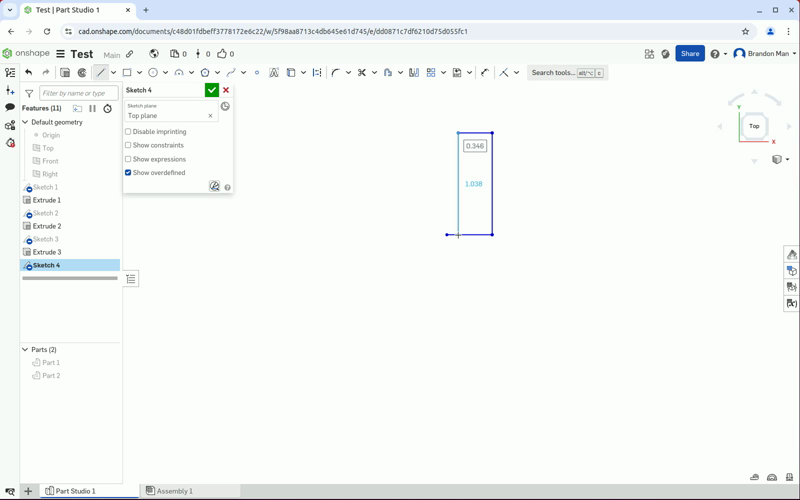
scroll(-6)
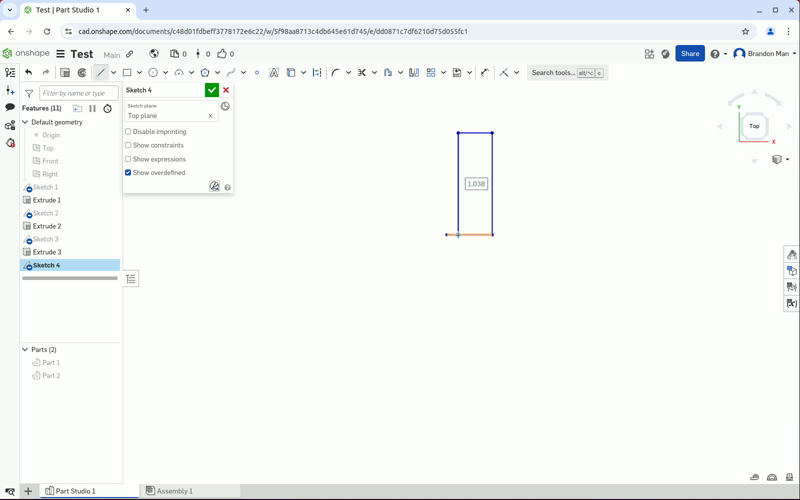
scroll(-6)
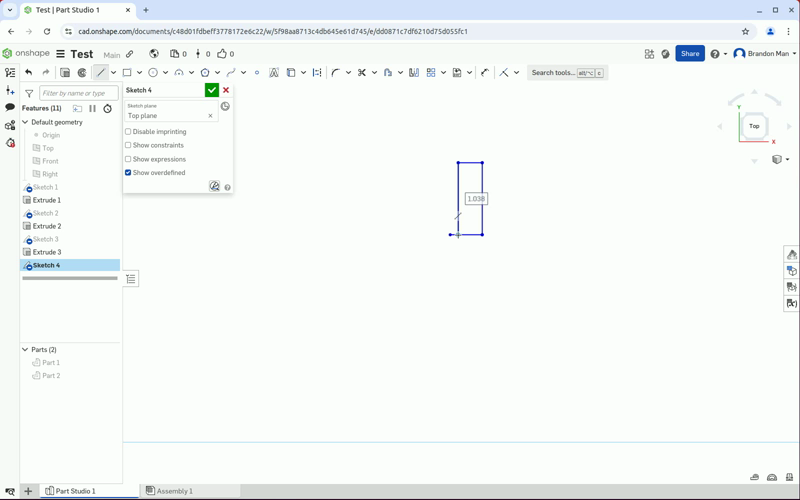
scroll(-6)
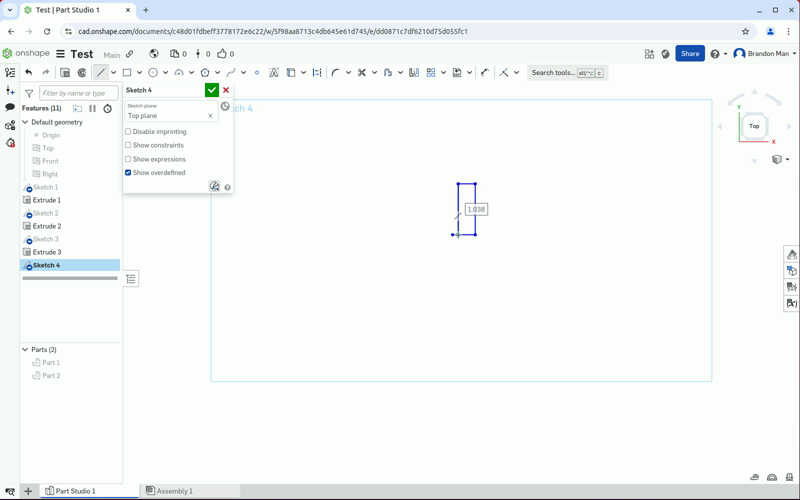
scroll(-6)
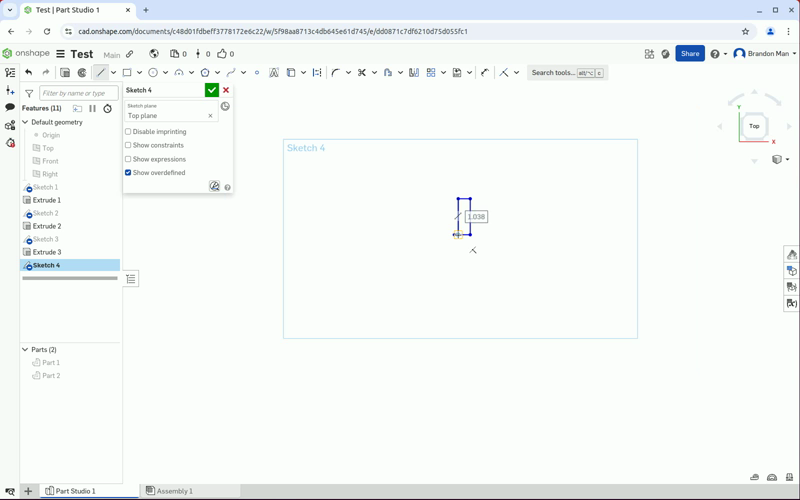
scroll(-6)
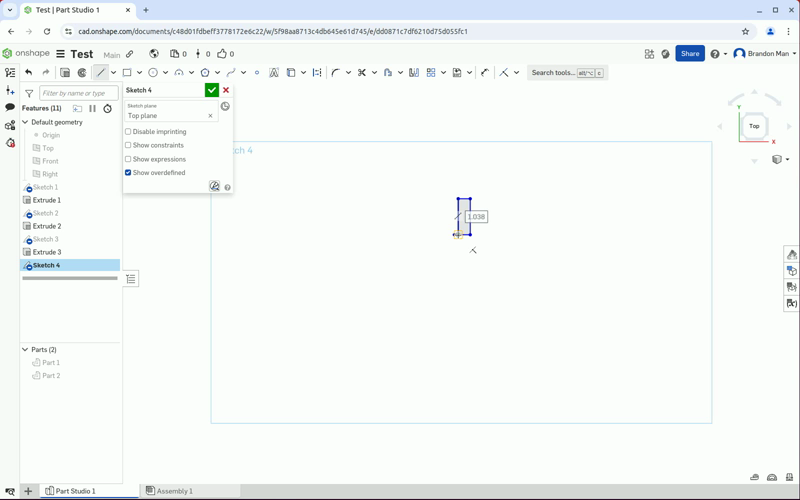
scroll(-6)
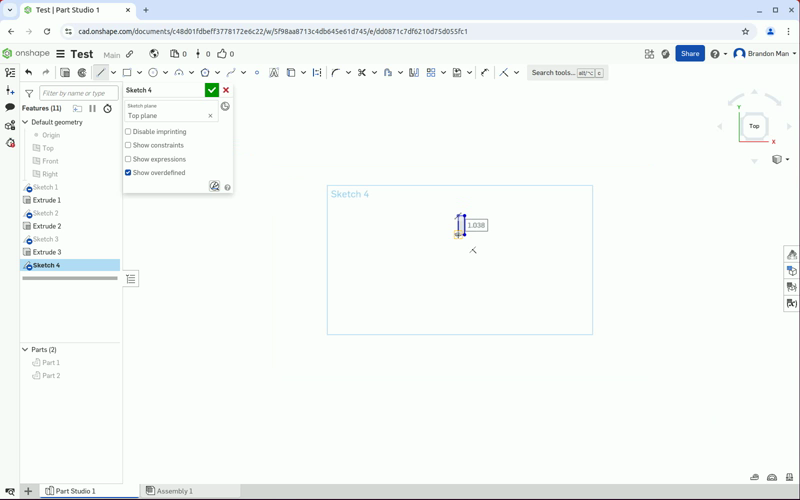
scroll(-6)
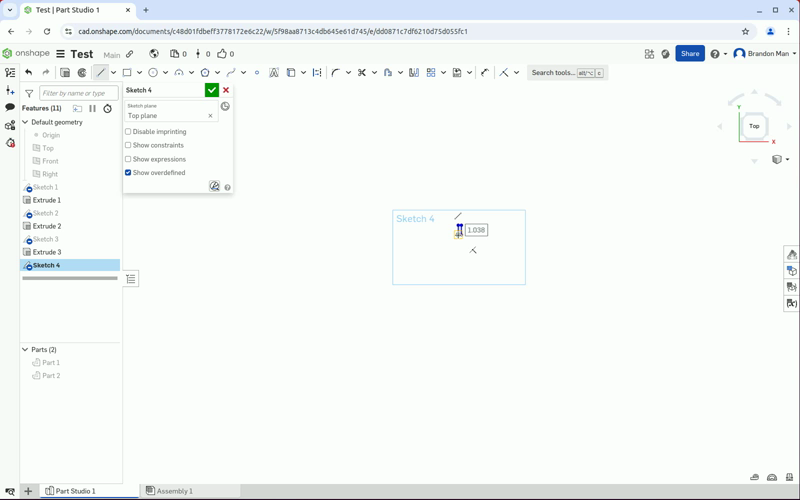
key(esc)
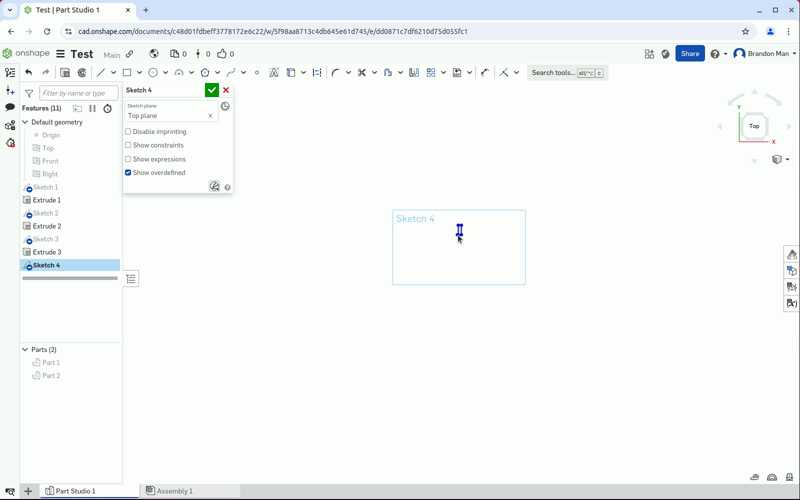
mouse_move(459, 233)
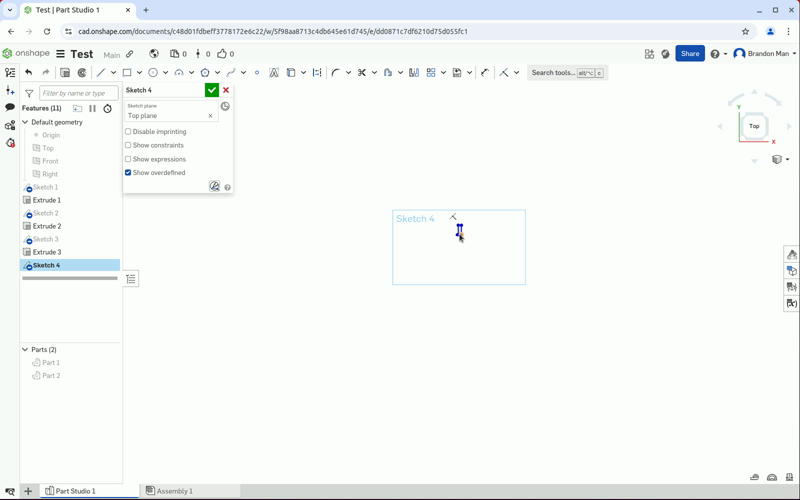
scroll(6)
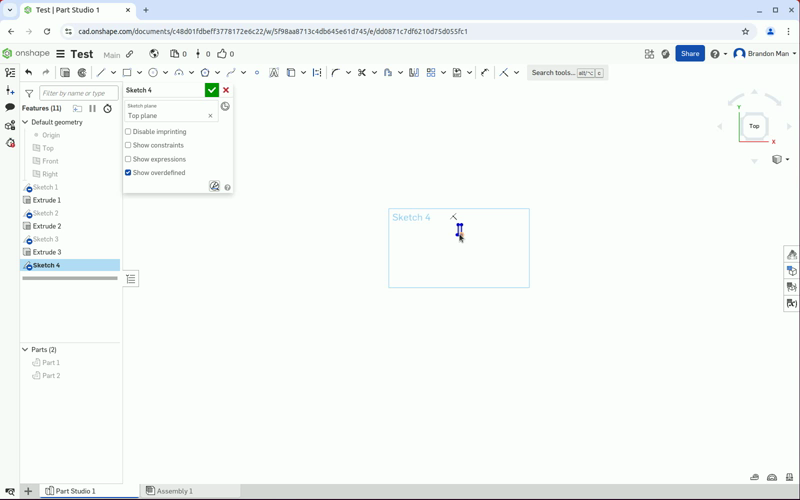
scroll(6)
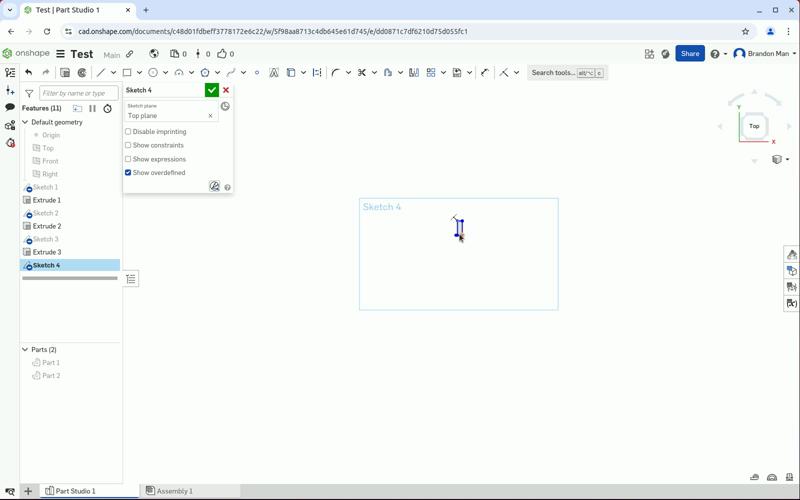
scroll(6)
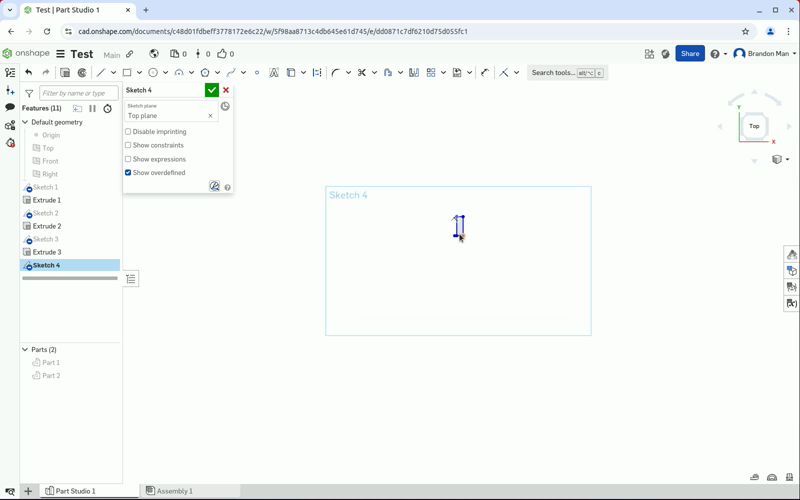
scroll(6)
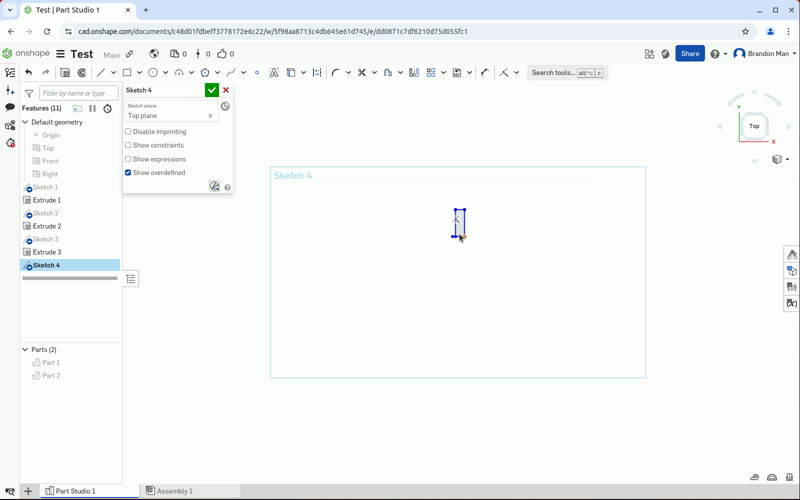
scroll(6)
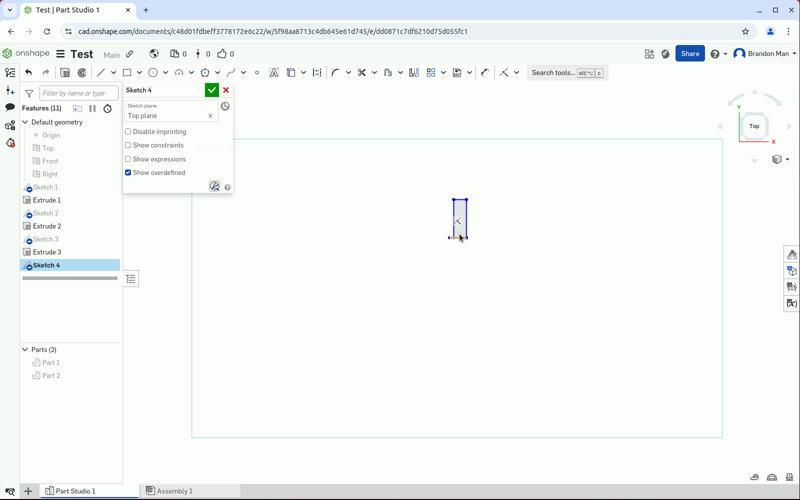
scroll(6)
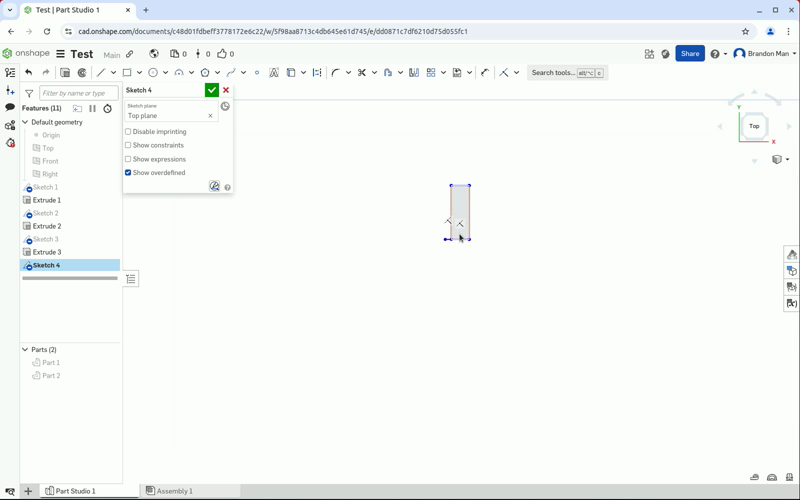
scroll(6)
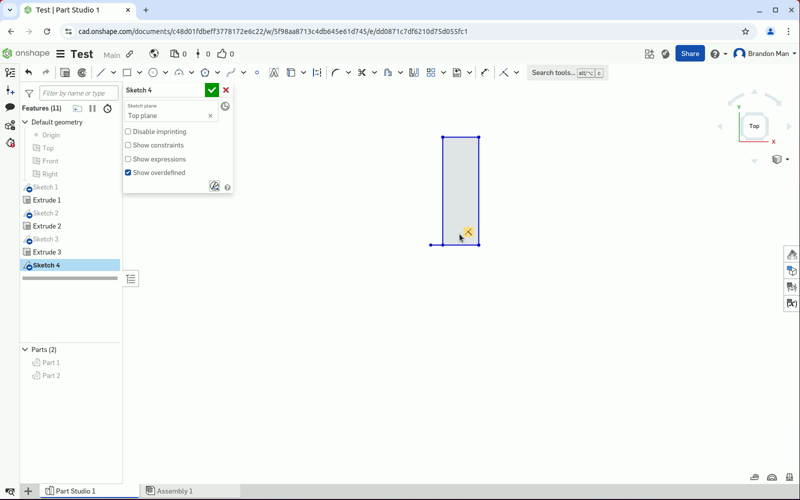
click(459, 233)
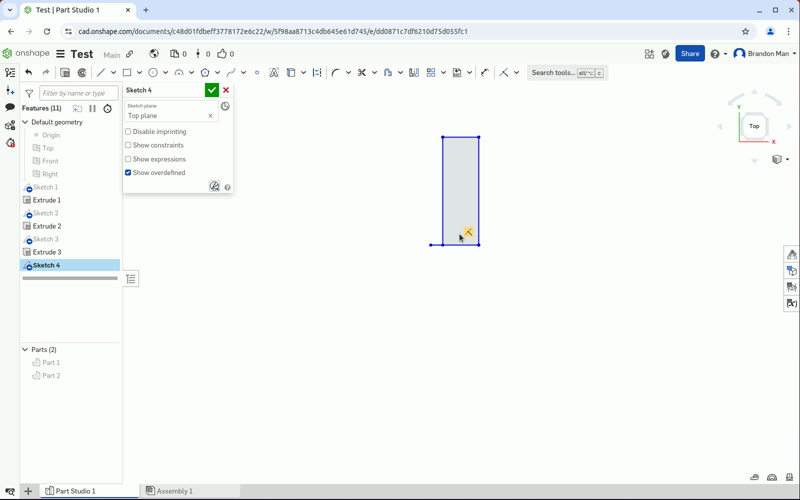
scroll(-6)
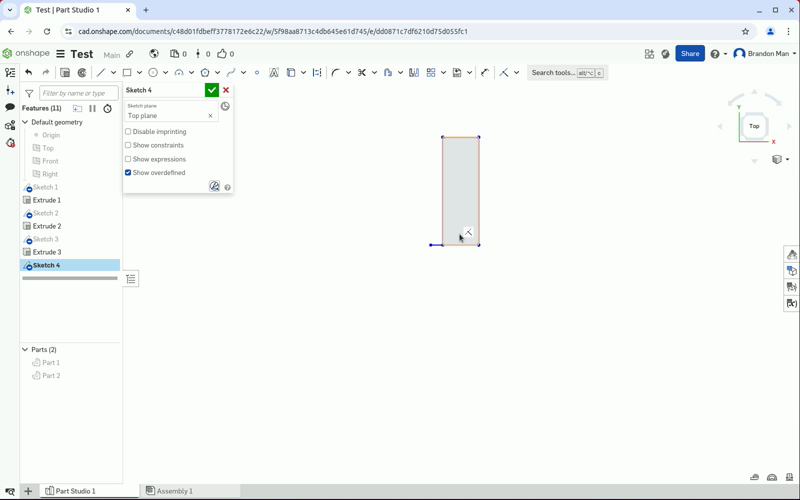
scroll(-6)
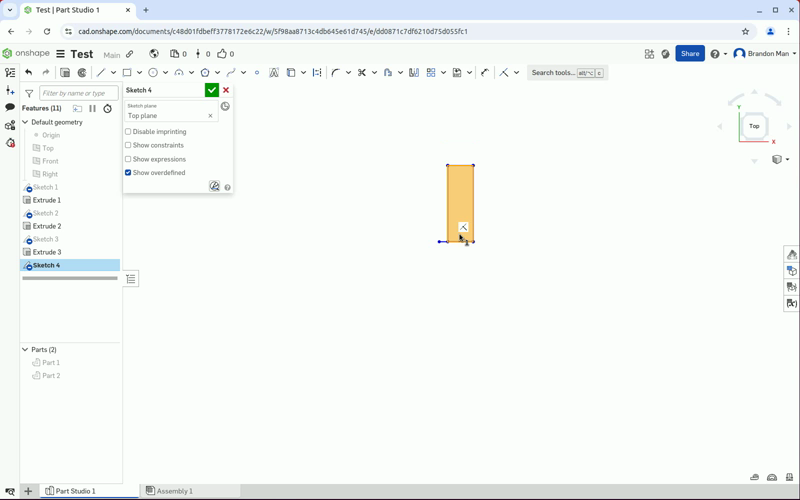
scroll(-6)
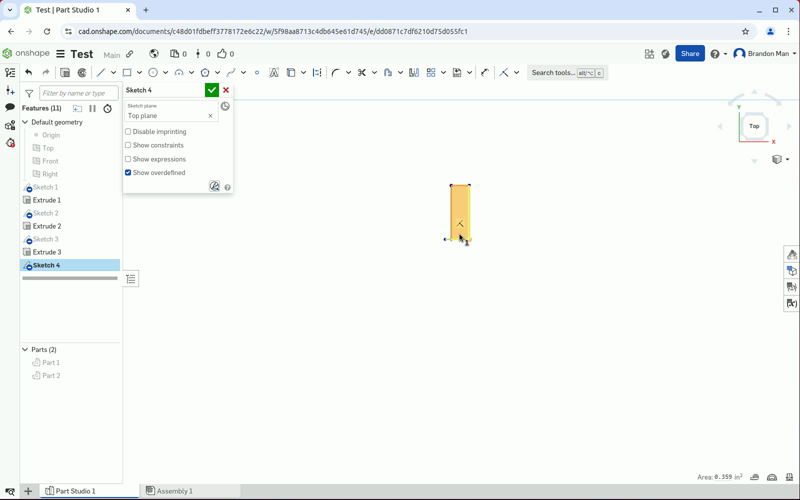
scroll(-6)
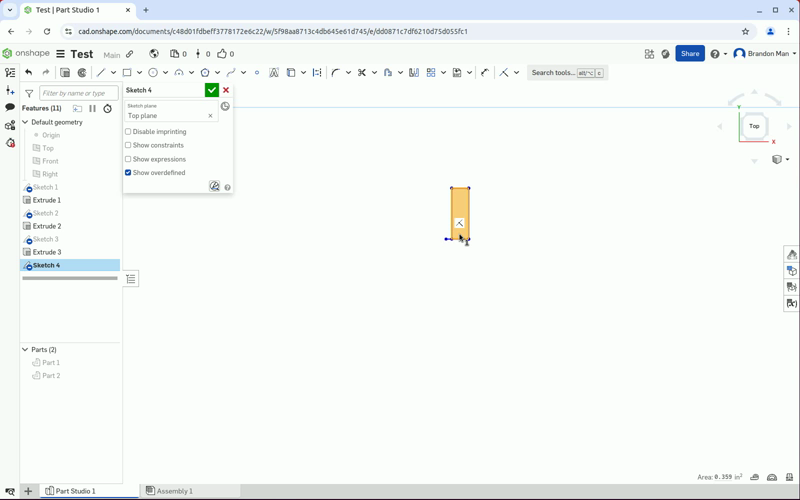
scroll(-6)
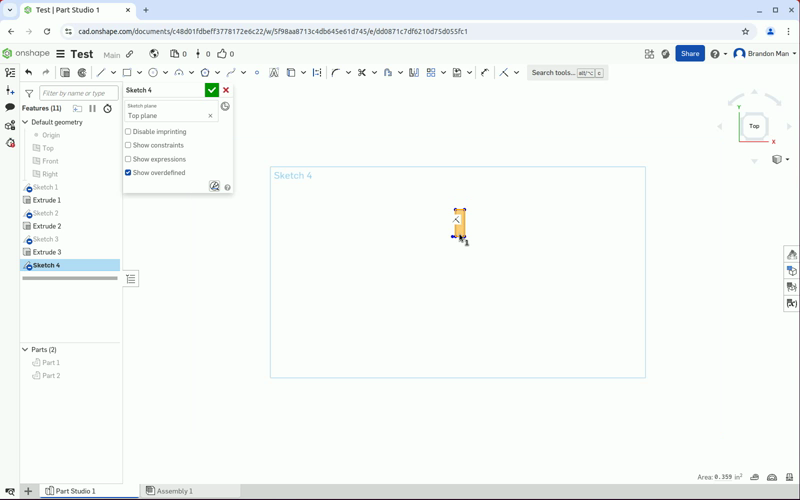
scroll(-6)
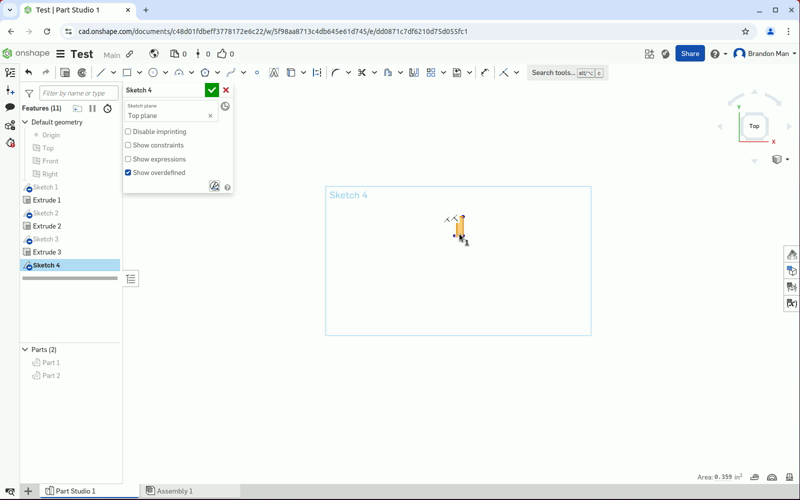
scroll(-6)
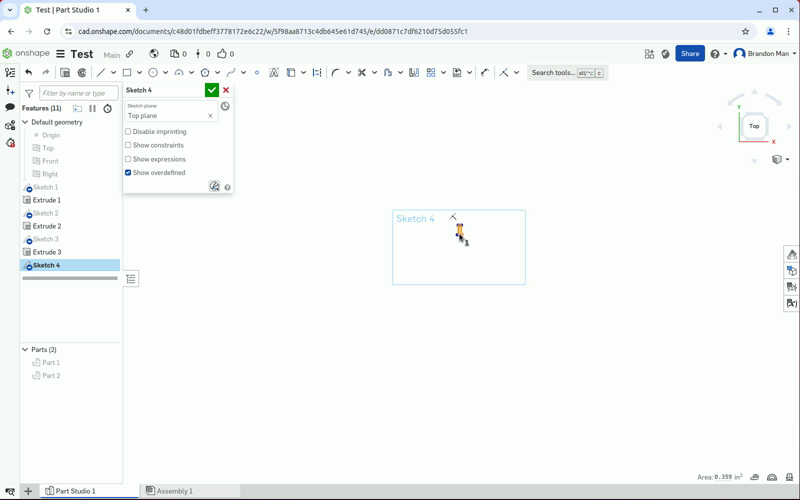
mouse_move(73, 352)
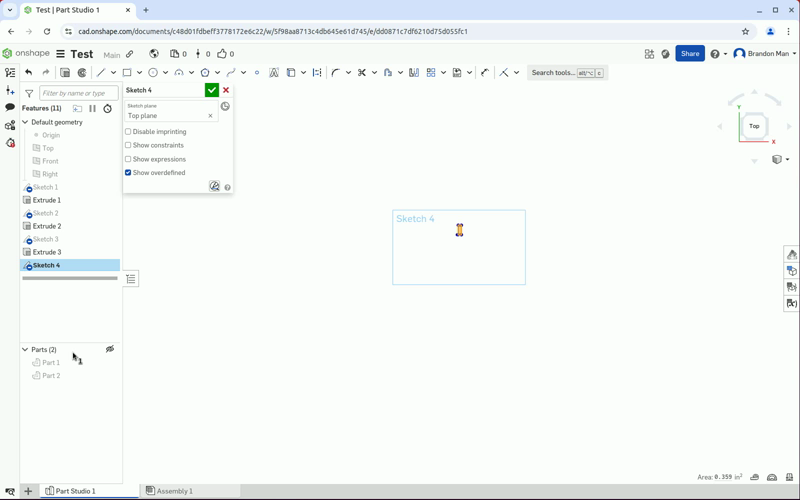
key(shift+y)
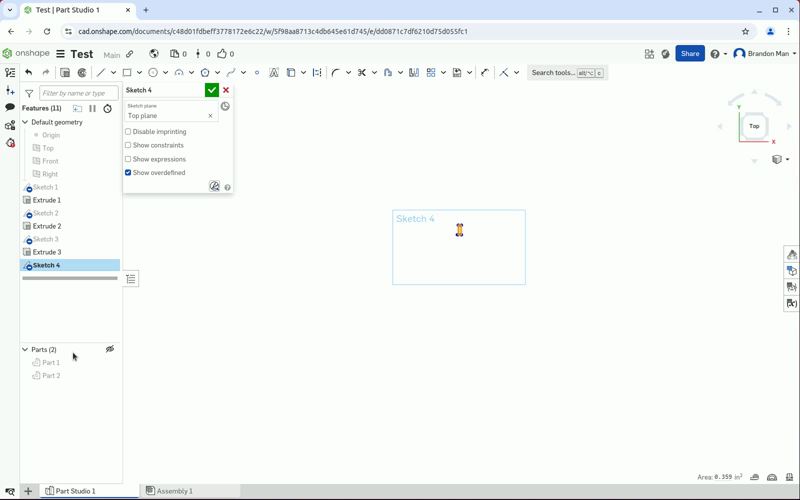
key(shift+e)
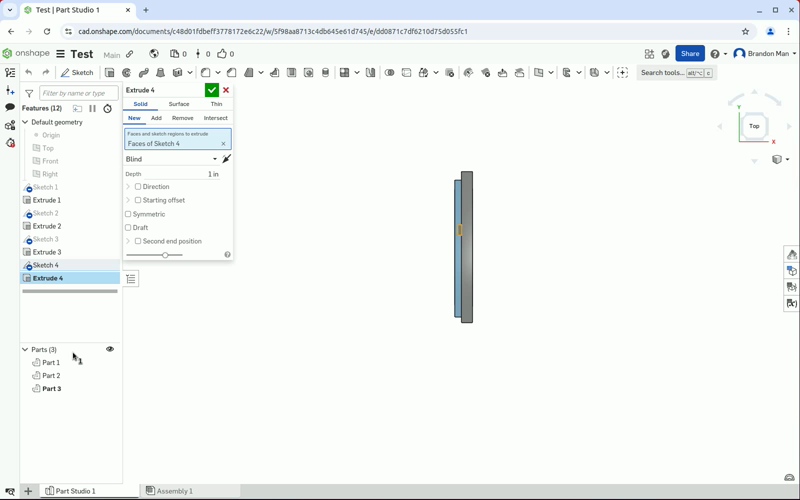
mouse_move(143, 106)
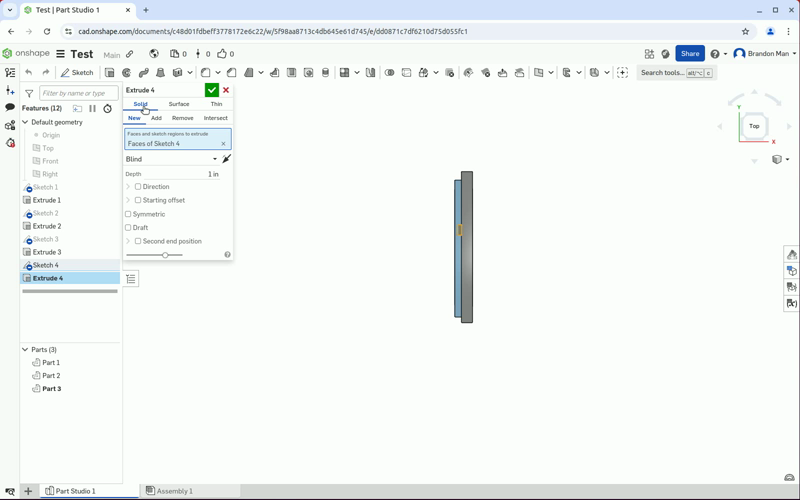
click(143, 106)
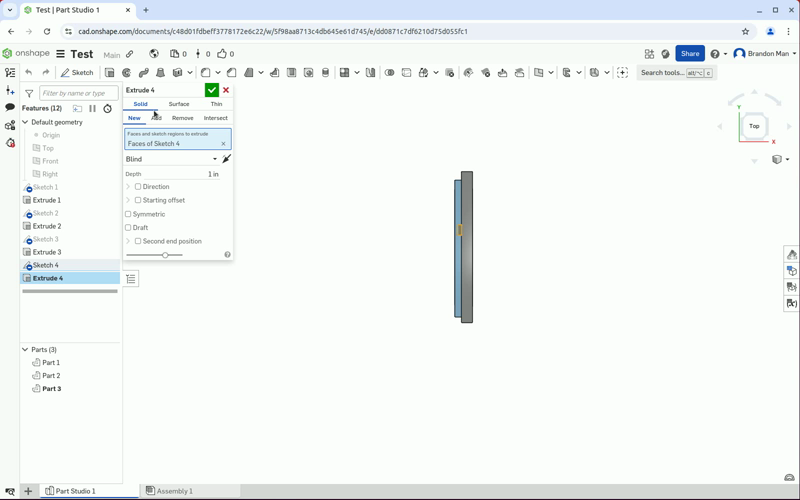
mouse_move(186, 120)
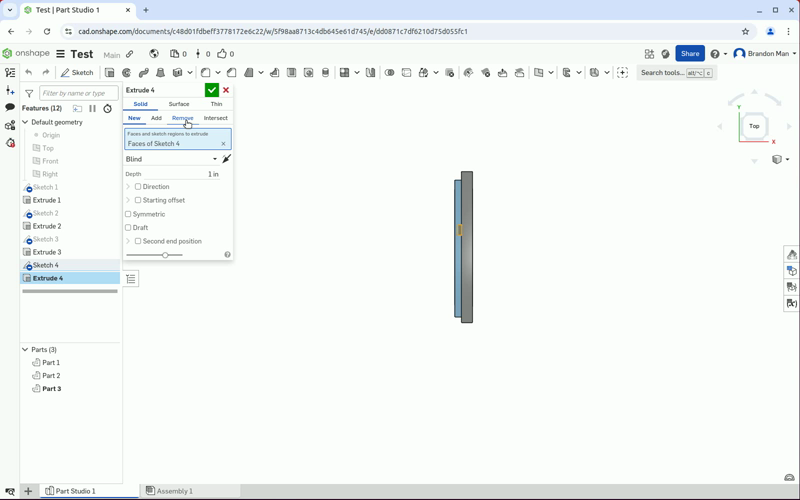
click(186, 120)
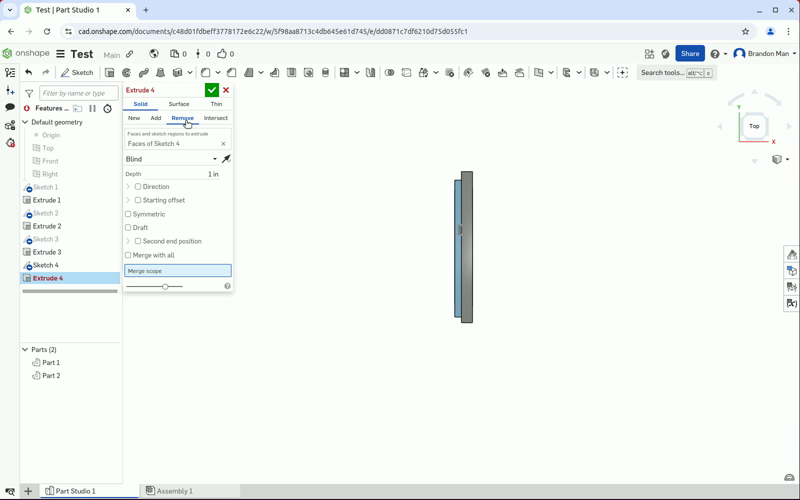
key(tab, 4)
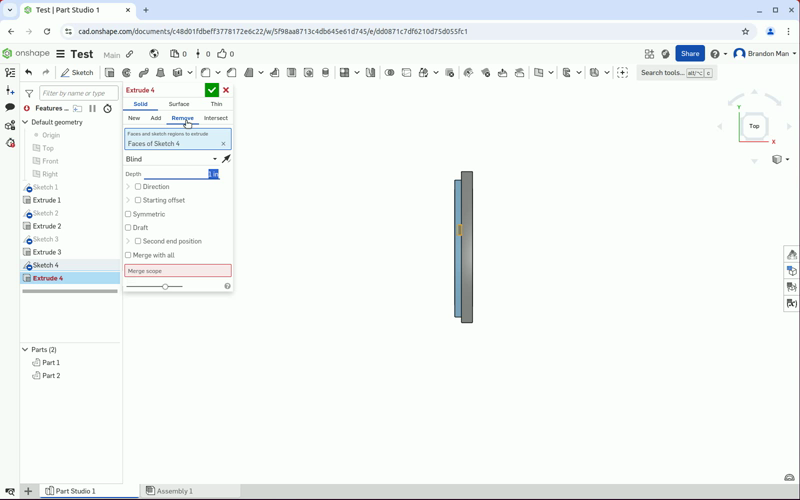
text(0.241)
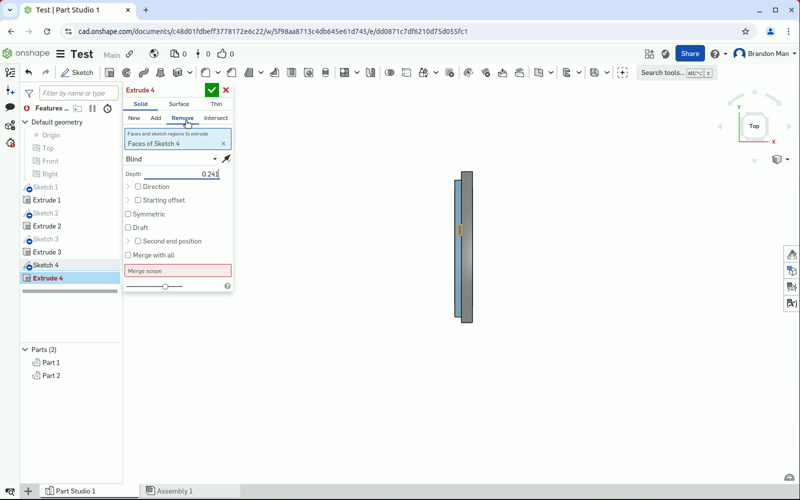
key(tab, 6)
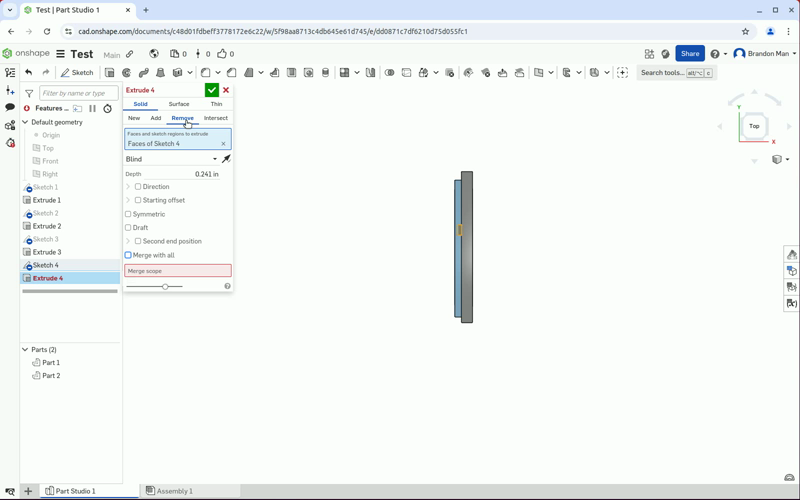
key(space)
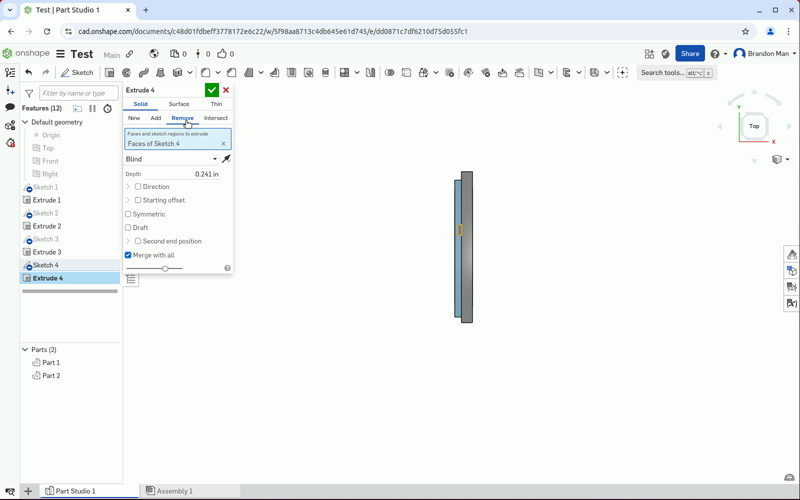
key(enter)
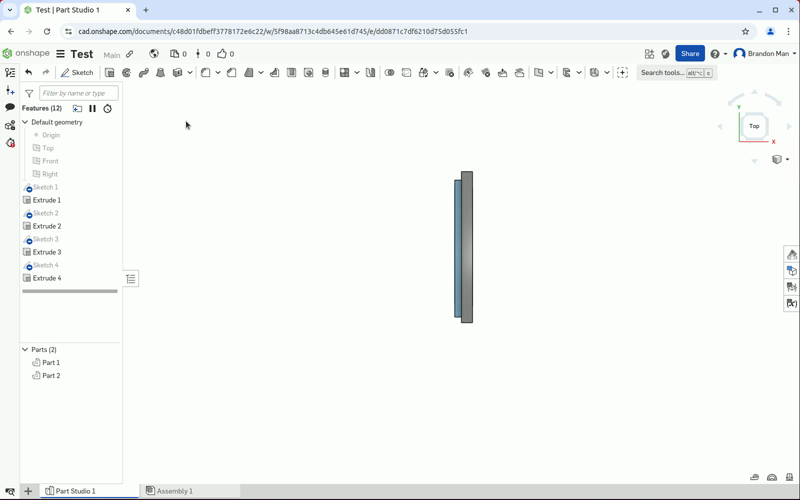
key(shift+h)
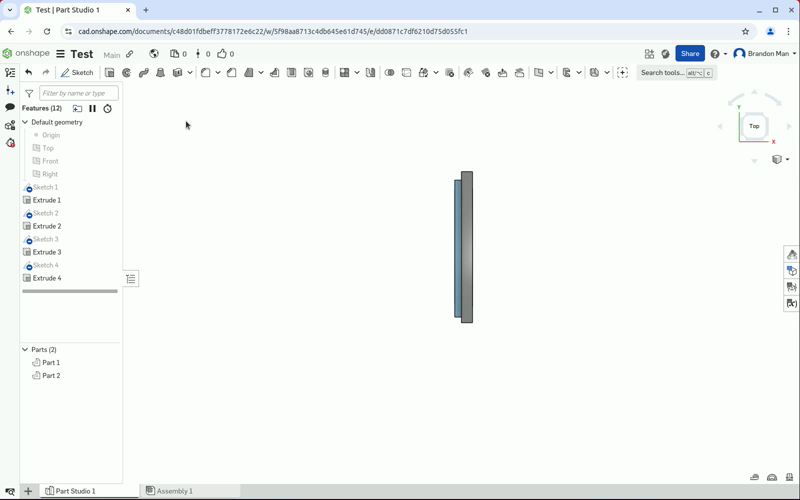
key(shift+h)
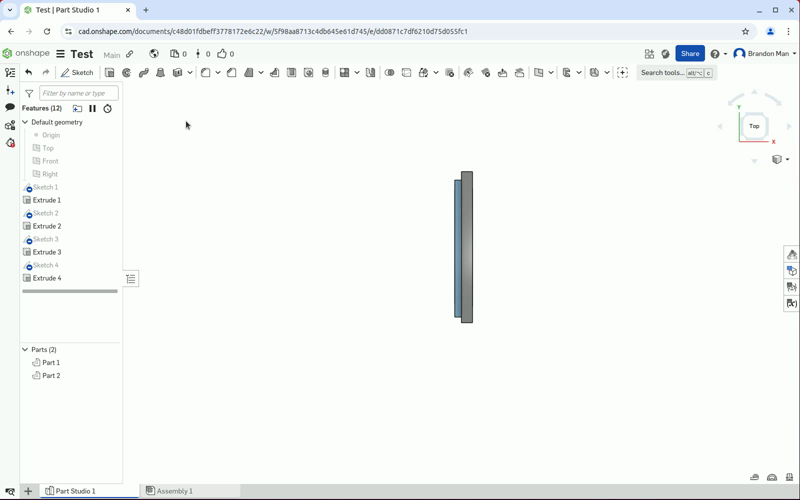
mouse_move(73, 189)
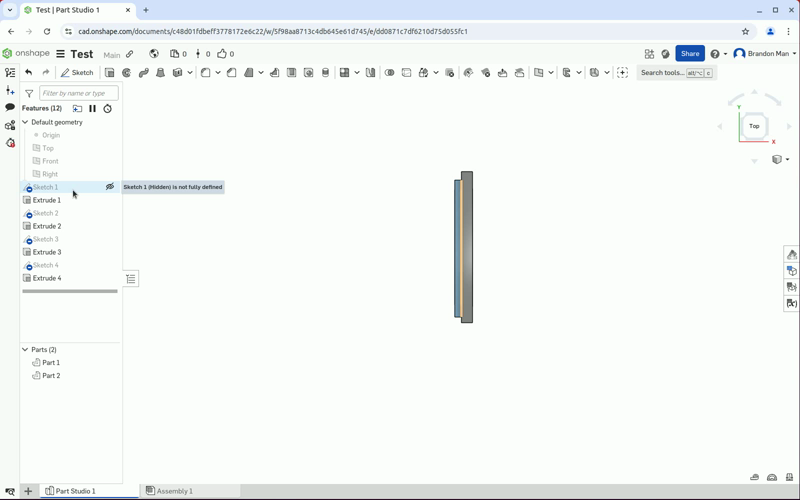
click(73, 189)
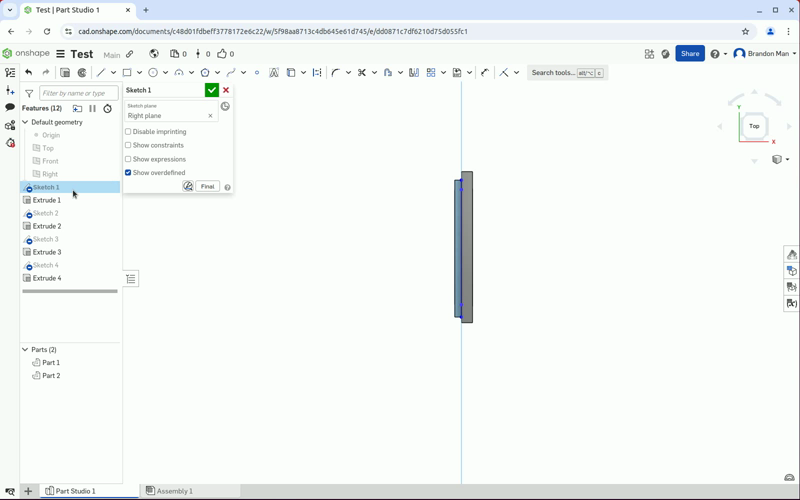
mouse_move(229, 92)
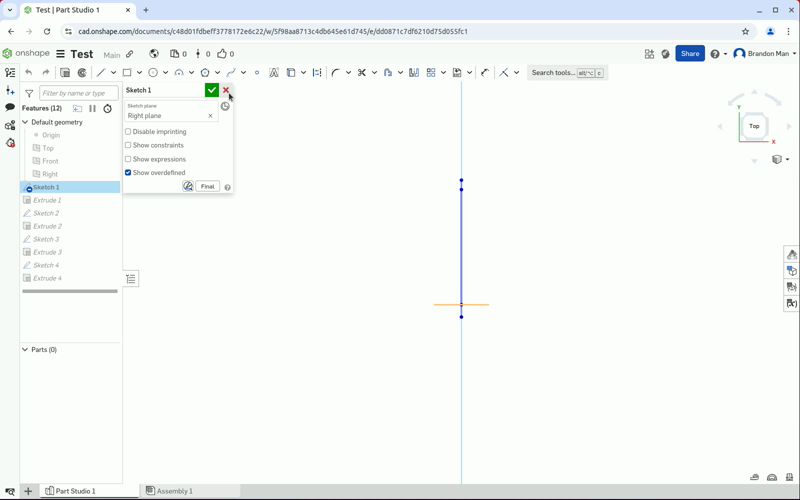
click(229, 92)
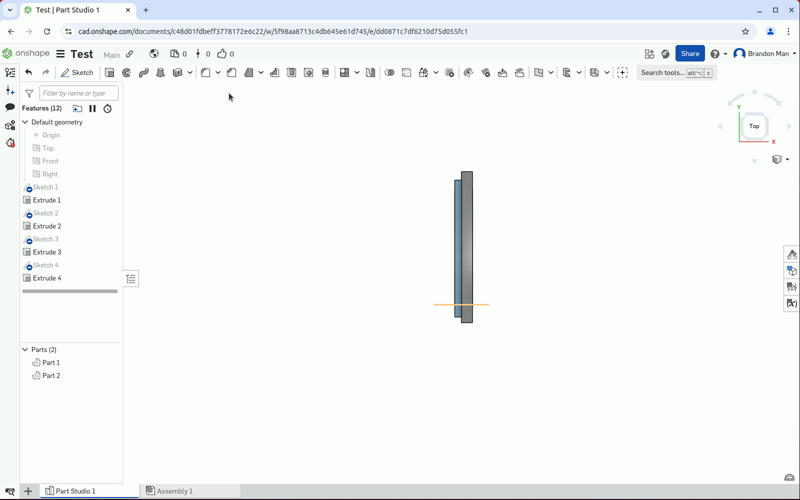
mouse_move(73, 352)
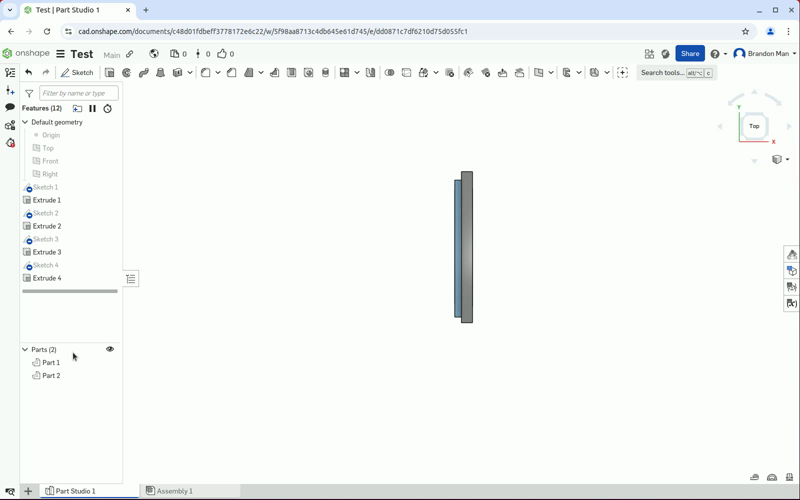
key(y)
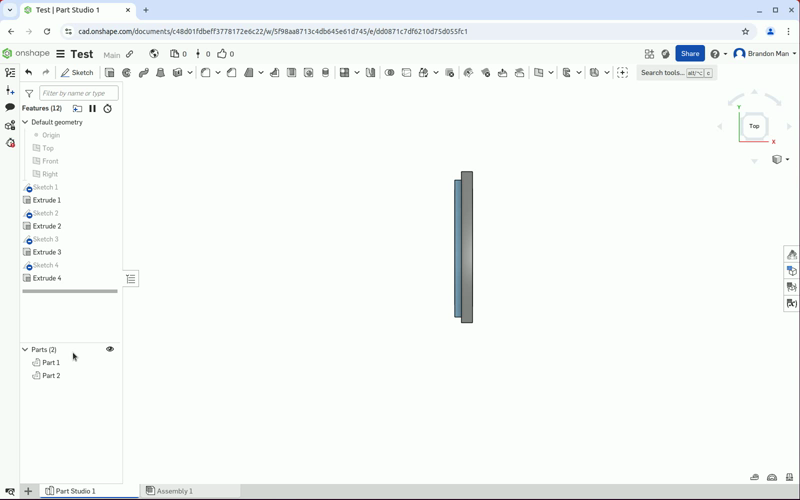
key(shift+p)
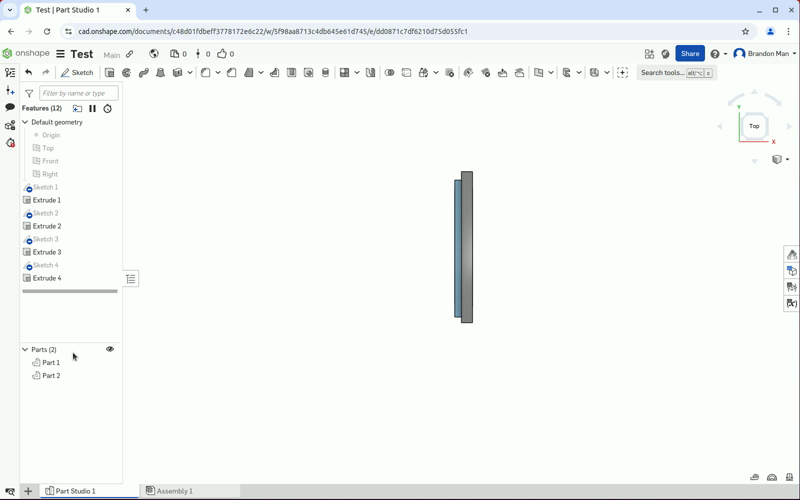
key(space)
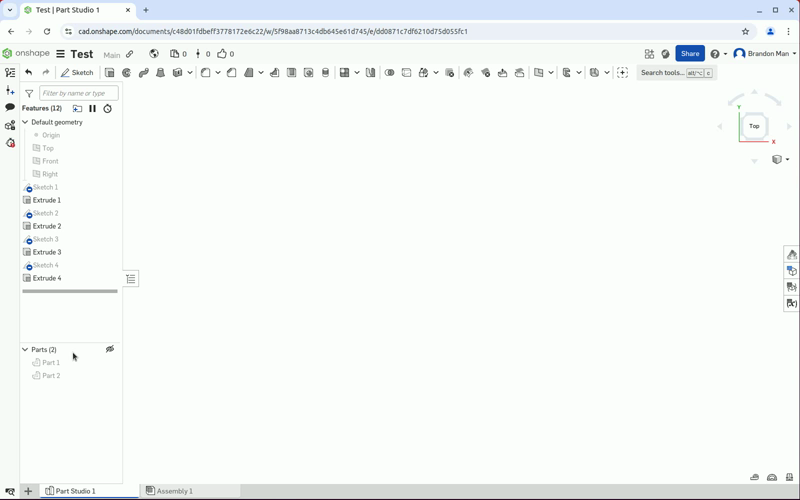
key_down(shift)
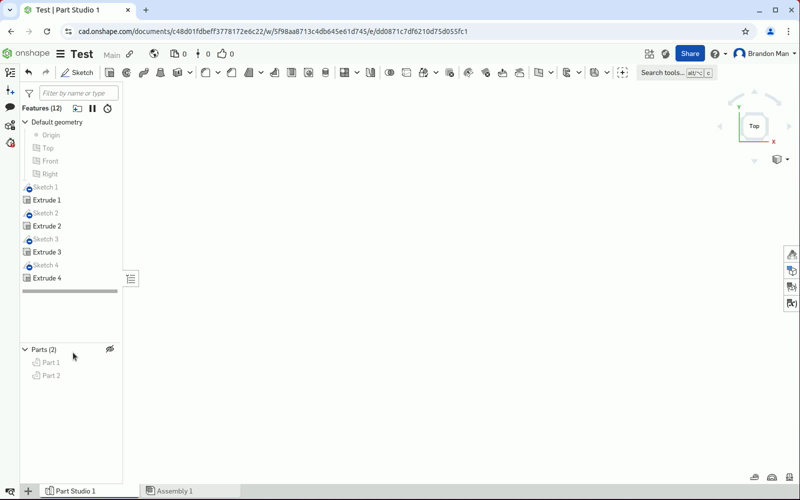
key(up)
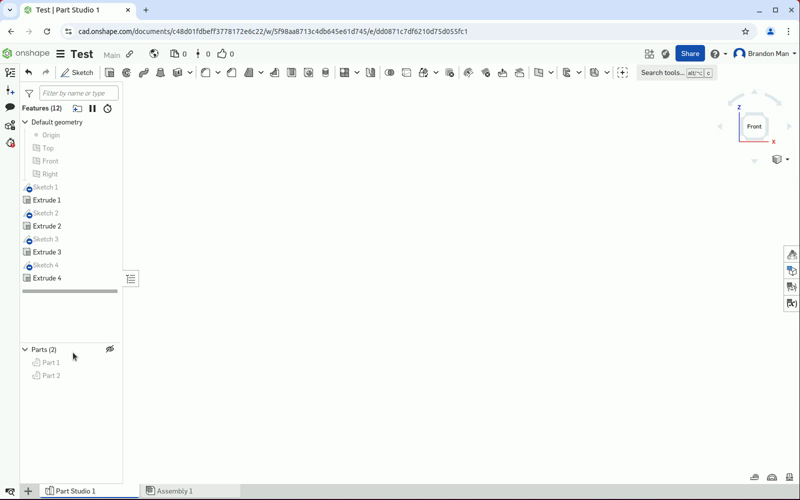
key_up(shift)
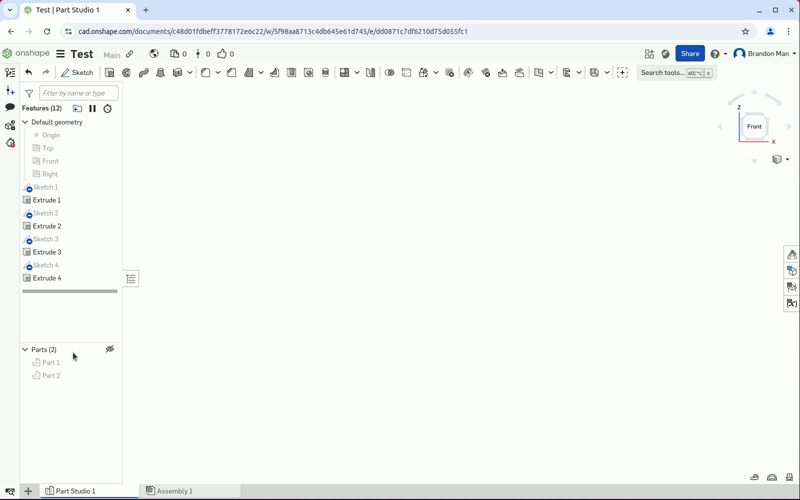
key(space)
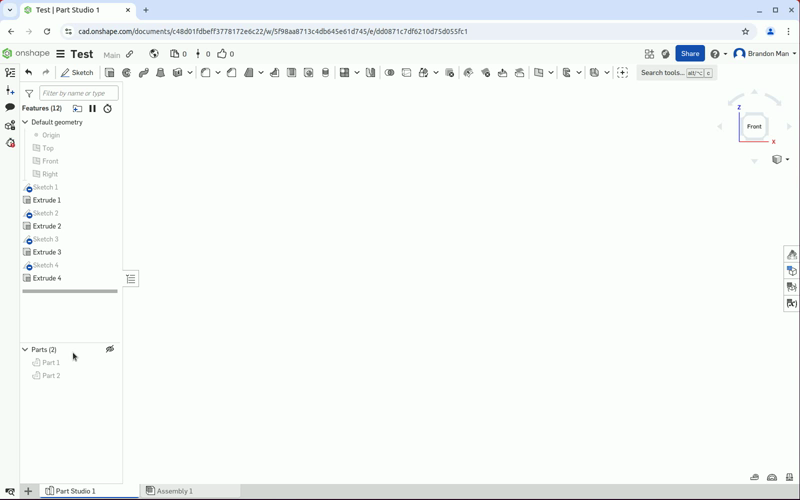
key_down(shift)
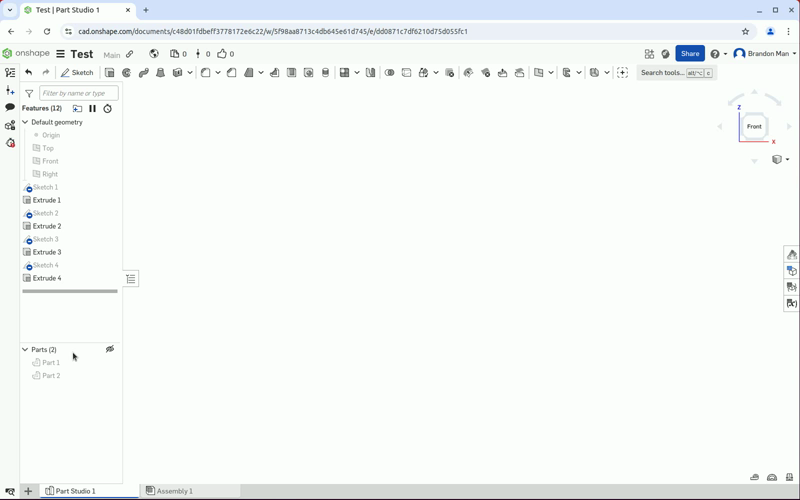
key(left)
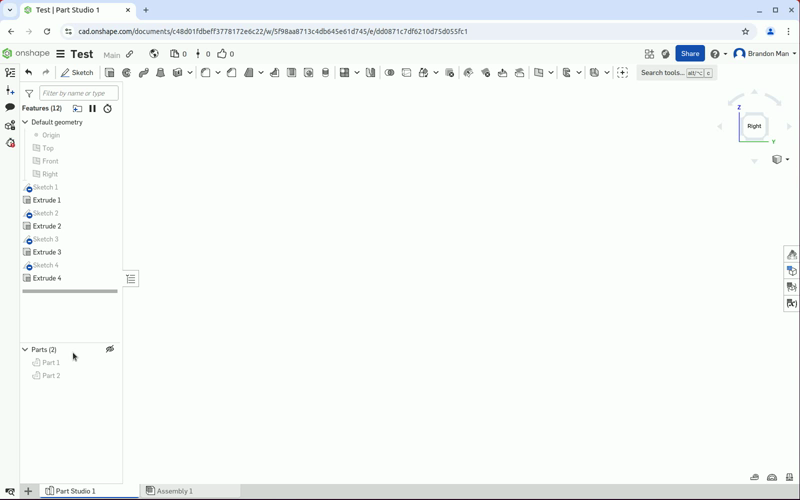
key_up(shift)
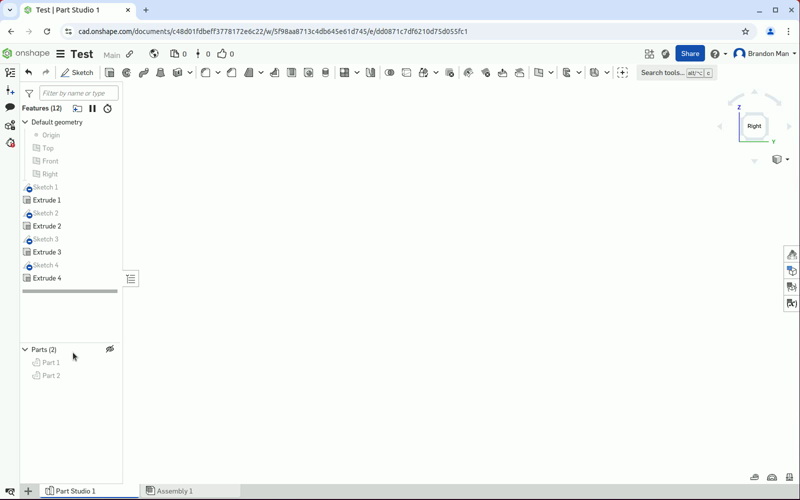
mouse_move(73, 352)
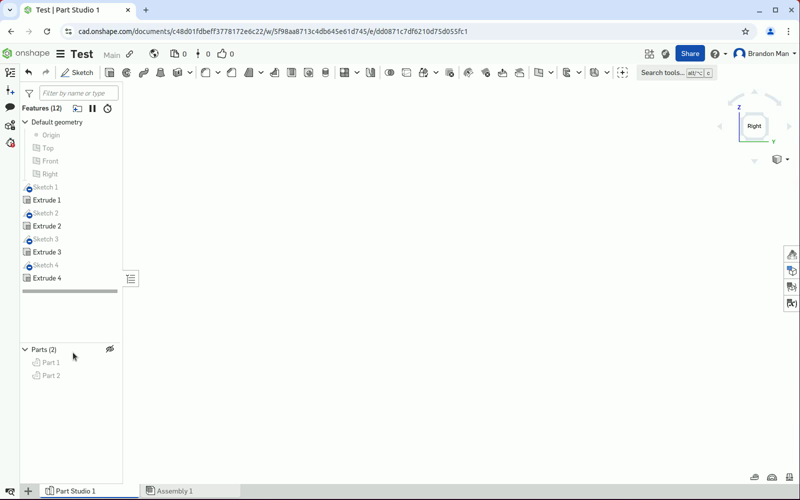
key(shift+y)
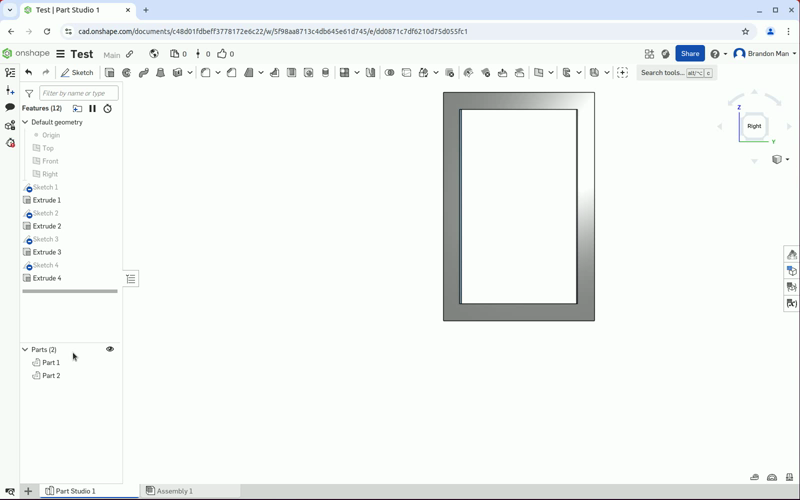
mouse_move(541, 75)
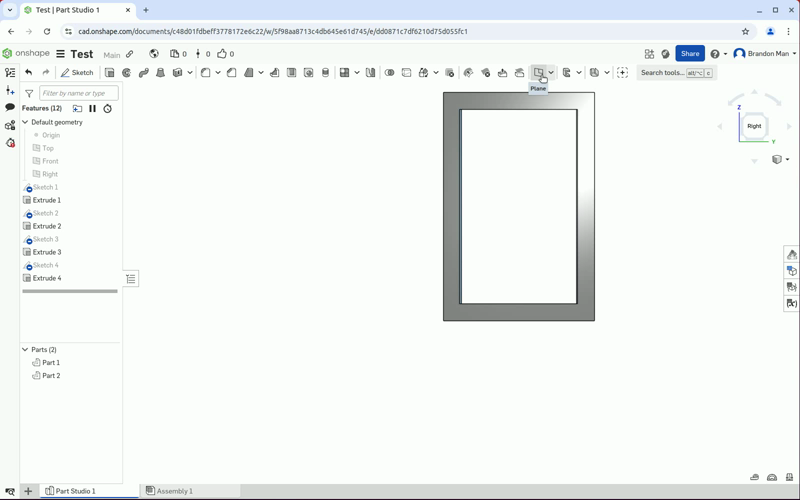
click(541, 75)
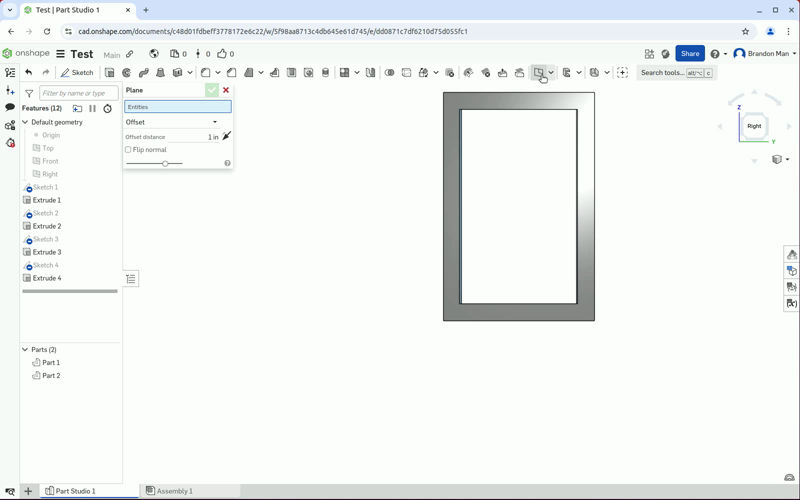
mouse_move(73, 176)
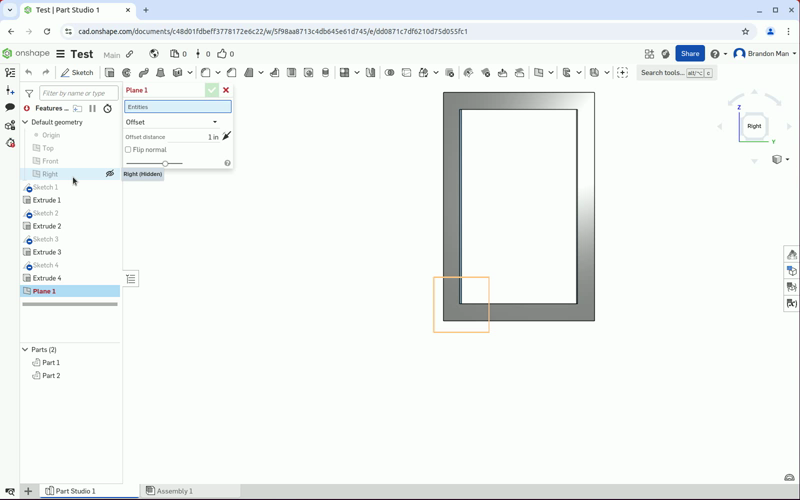
click(73, 176)
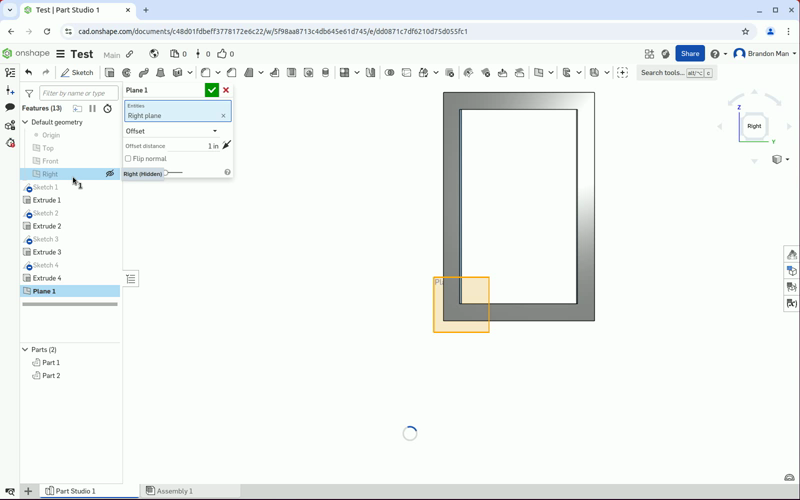
key(tab, 2)
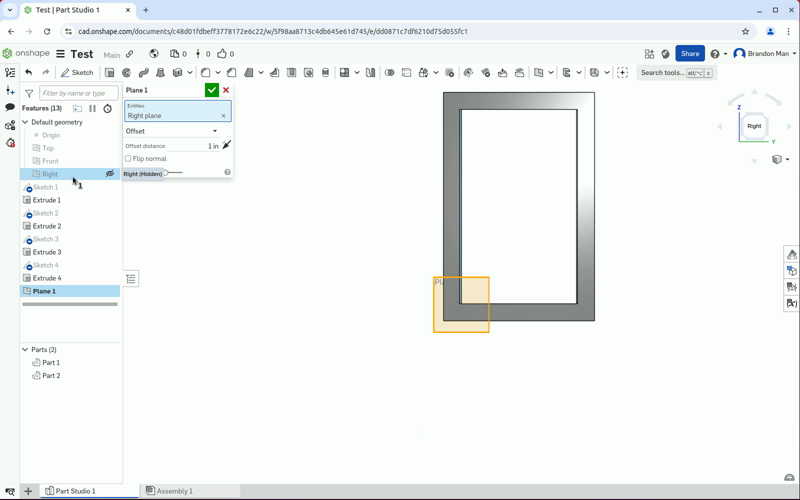
text(0.709)
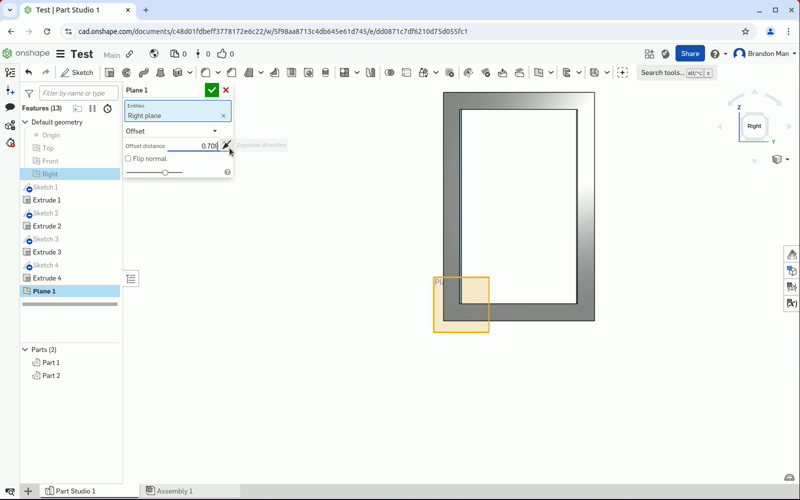
mouse_move(229, 147)
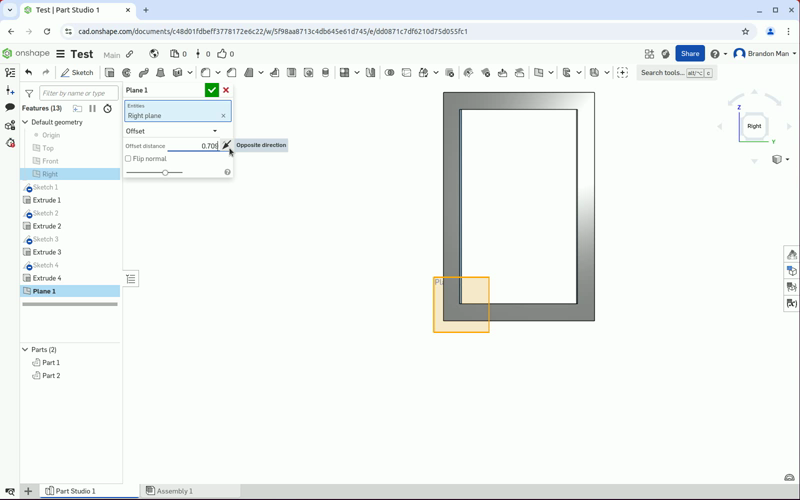
click(229, 147)
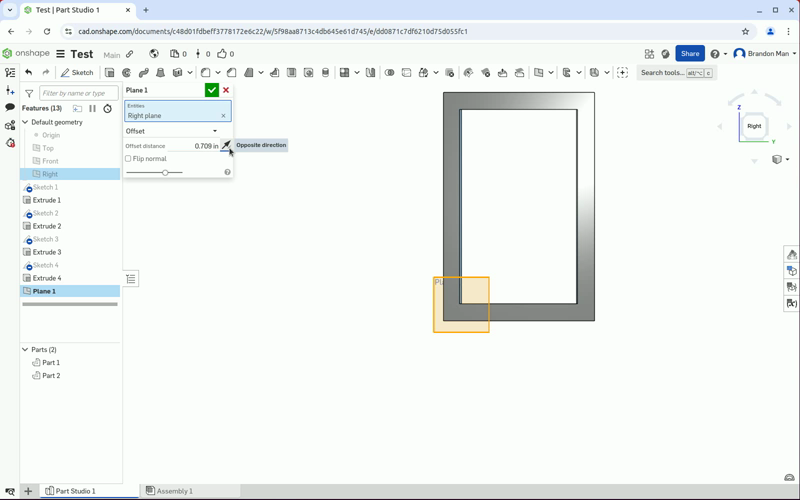
key(enter, 2)
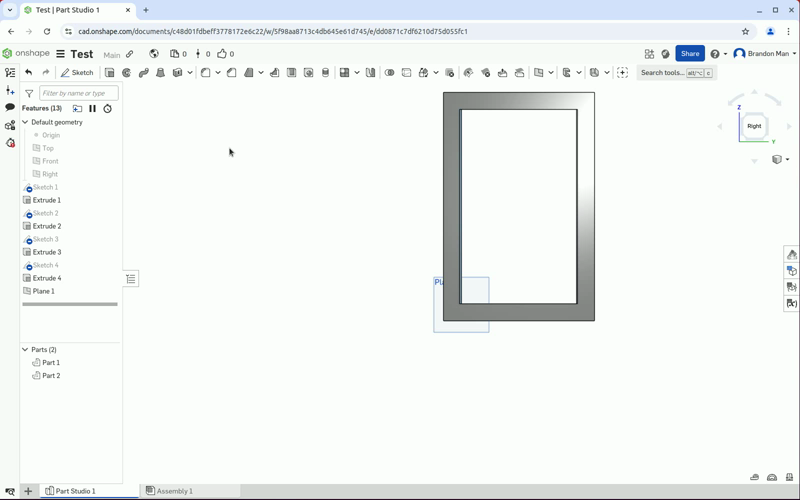
key(shift+s)
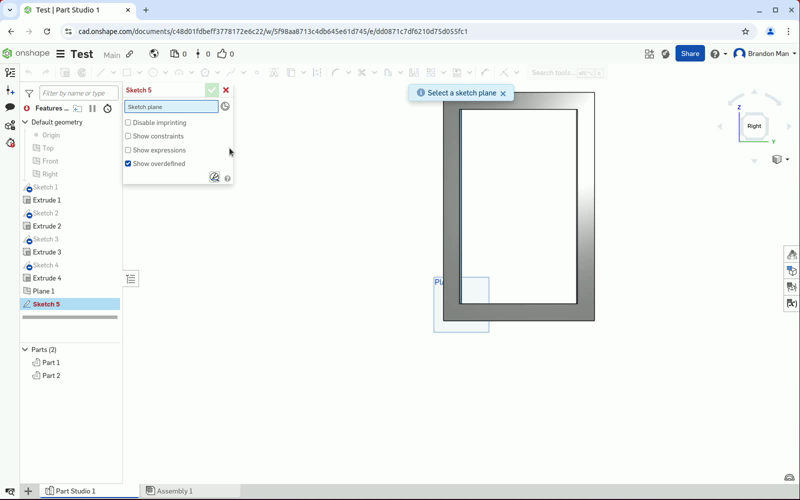
mouse_move(73, 293)
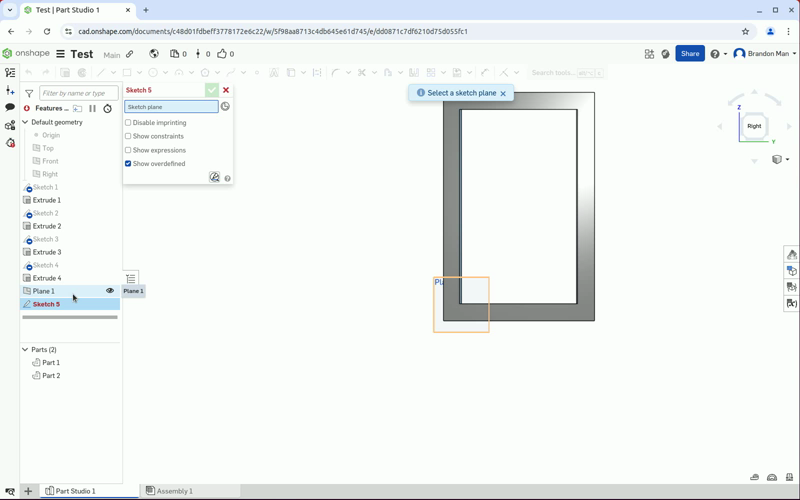
click(73, 293)
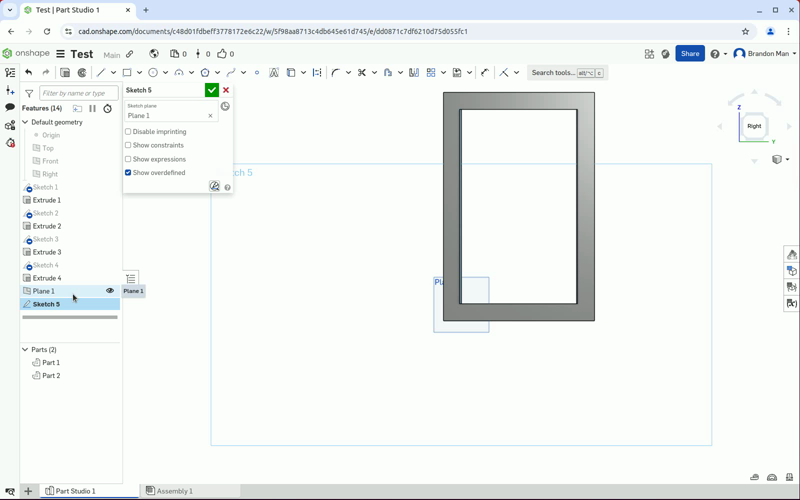
mouse_move(73, 352)
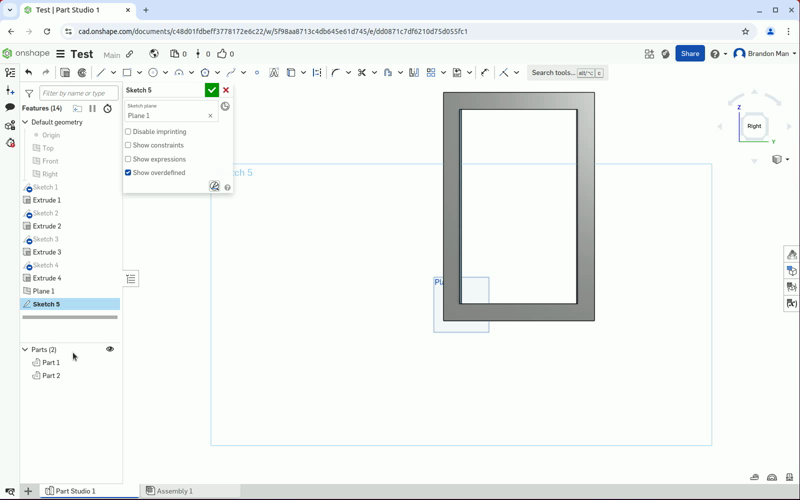
key(y)
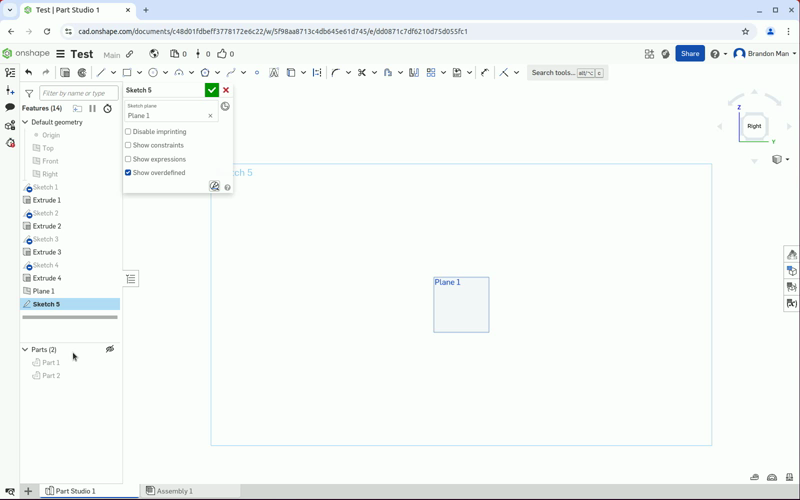
key(l)
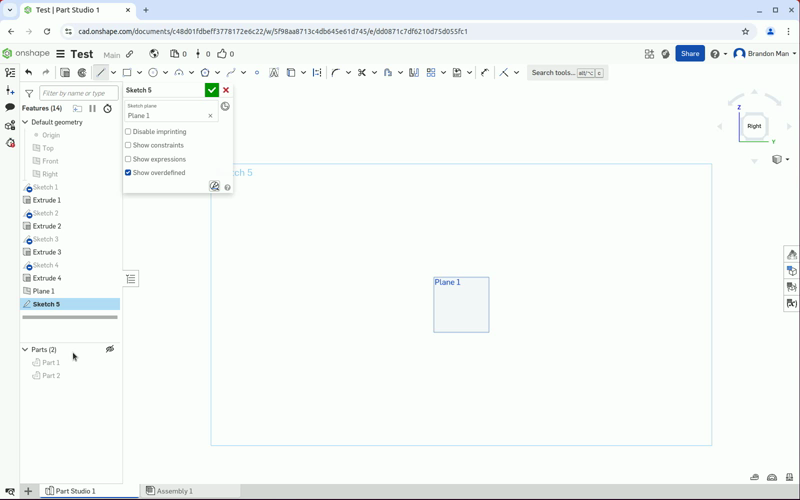
key_down(shift)
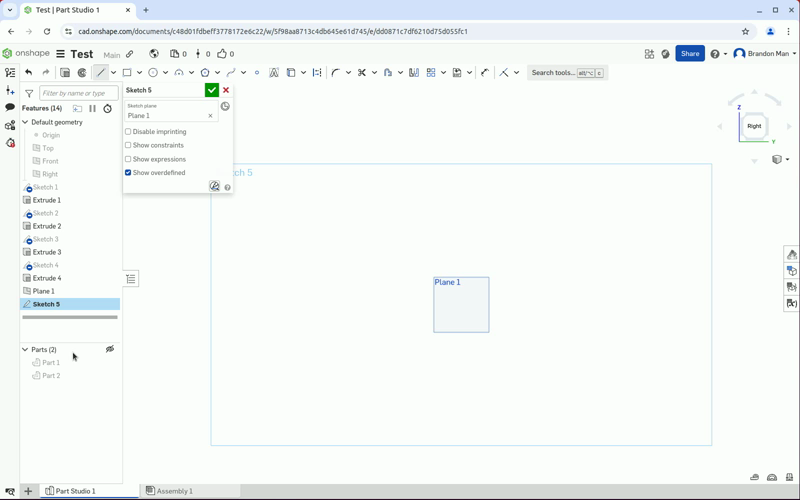
mouse_move(454, 182)
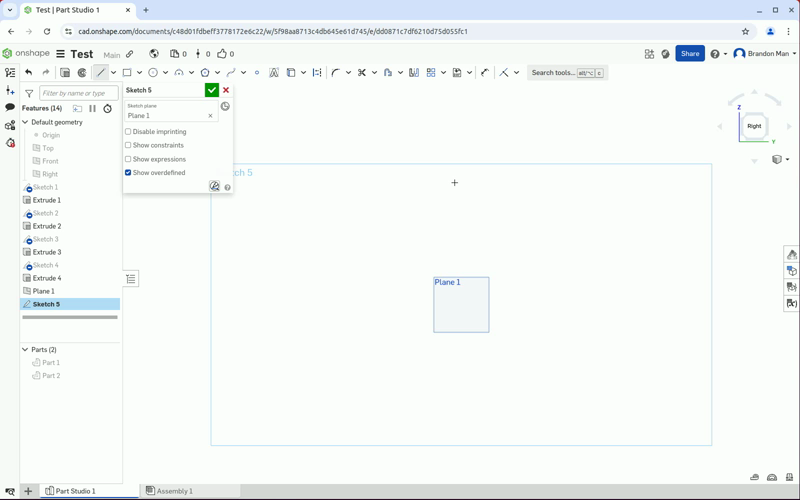
click(454, 182)
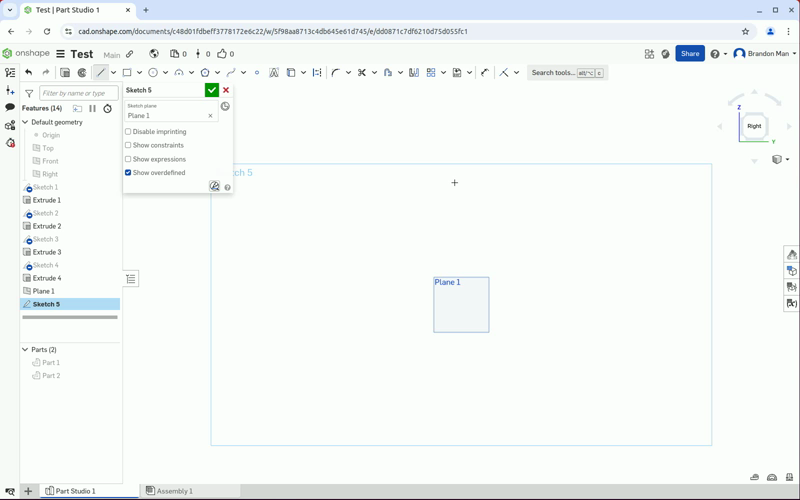
key_up(shift)
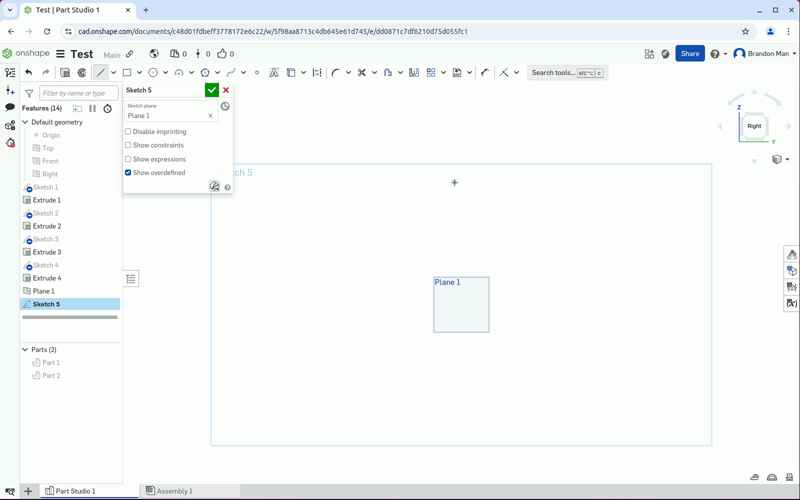
key_down(shift)
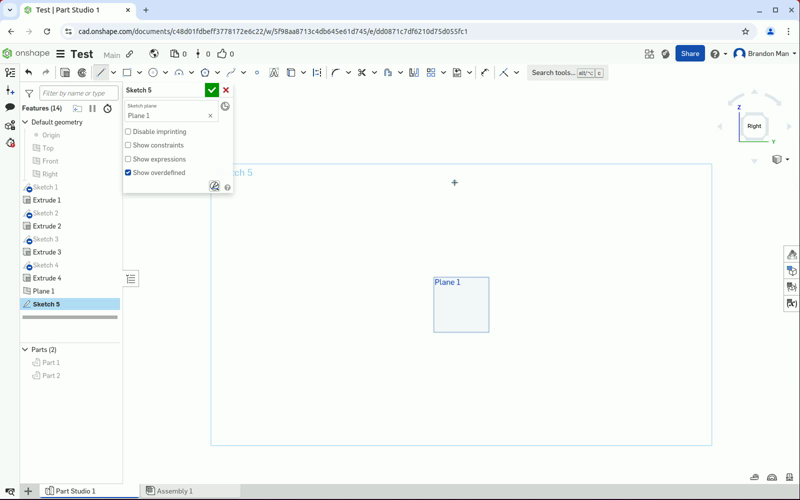
mouse_move(484, 182)
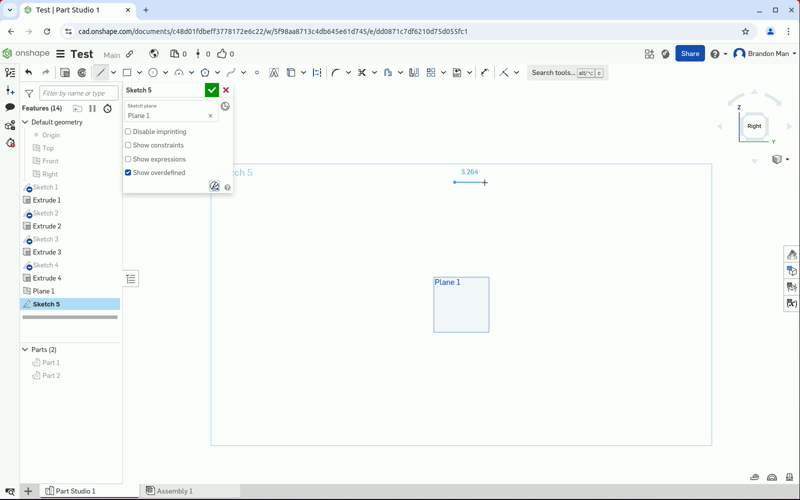
mouse_move(461, 182)
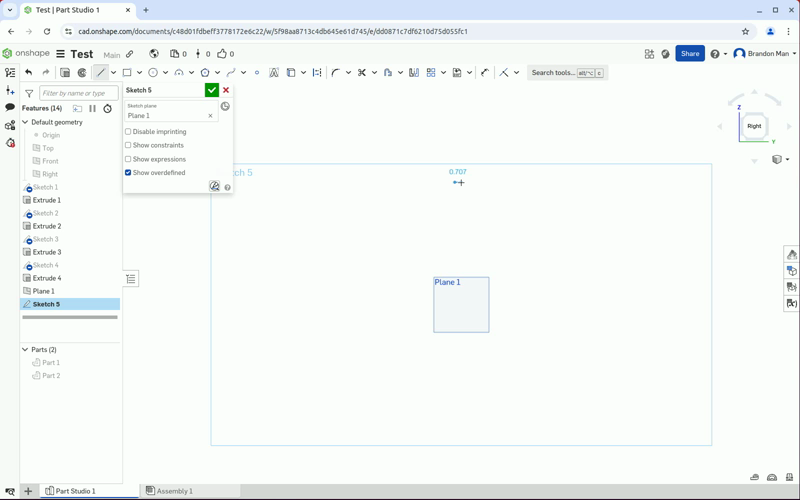
scroll(6)
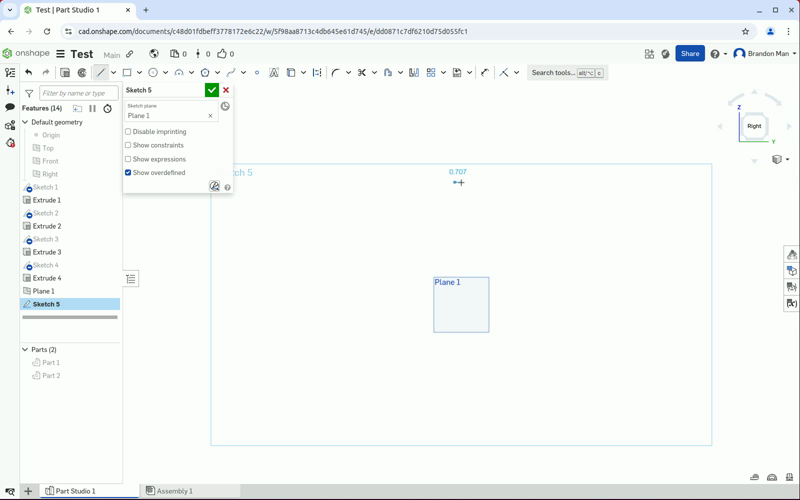
scroll(6)
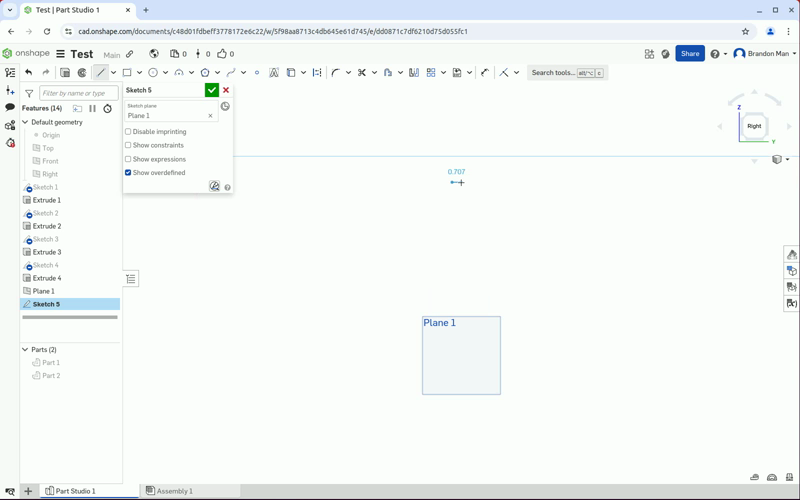
scroll(6)
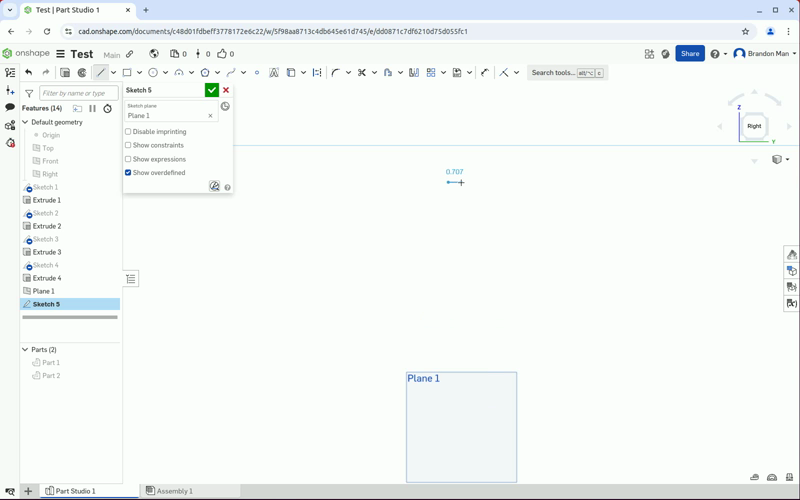
scroll(6)
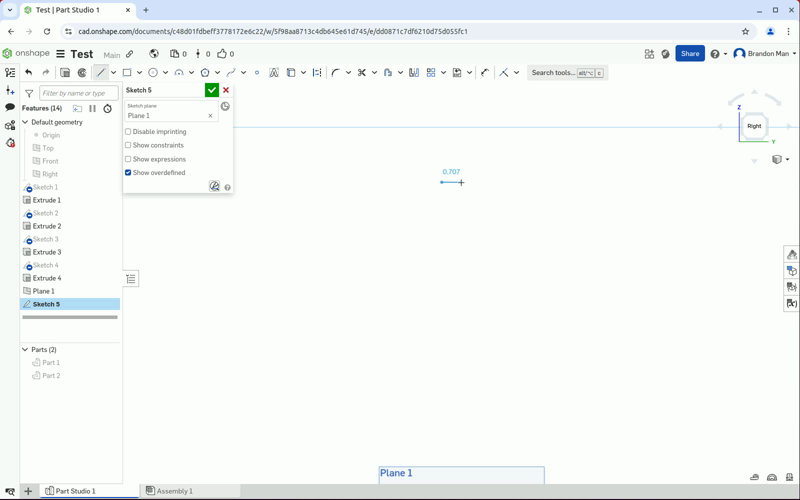
scroll(6)
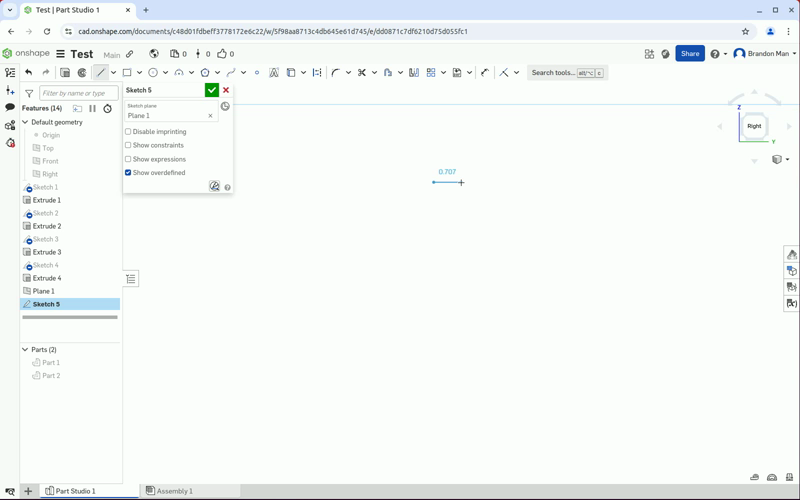
scroll(6)
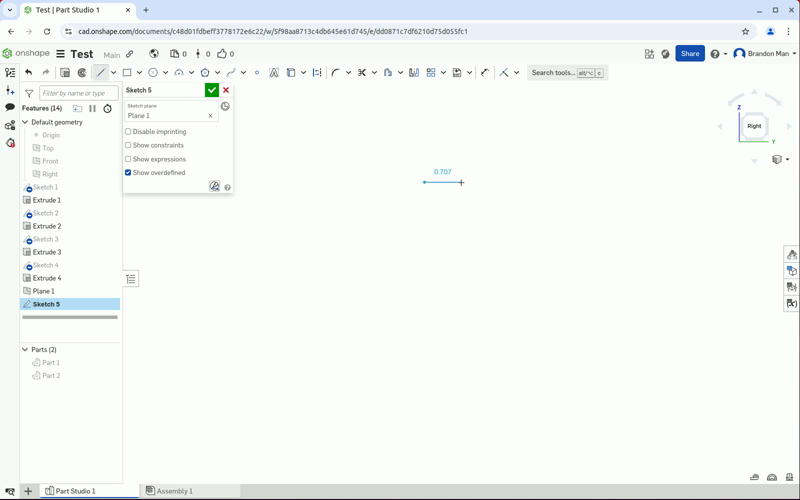
scroll(6)
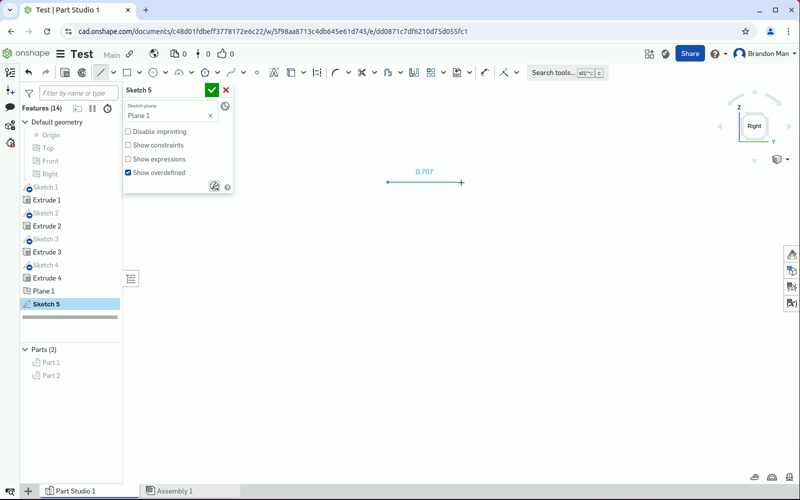
click(461, 182)
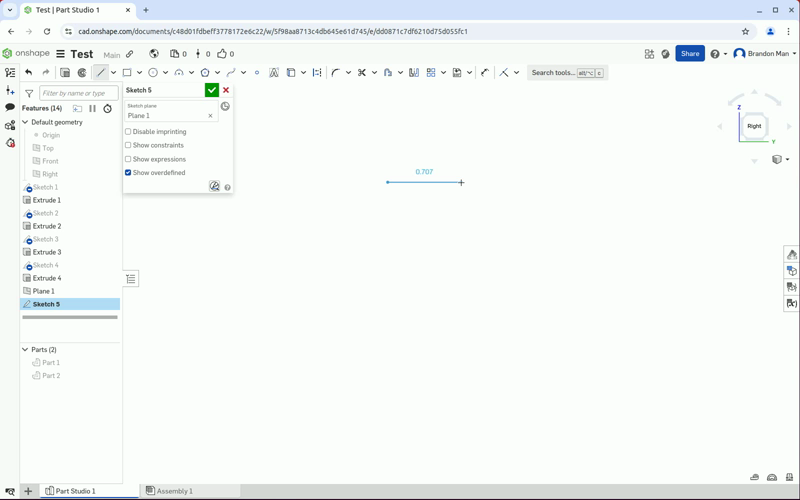
scroll(-6)
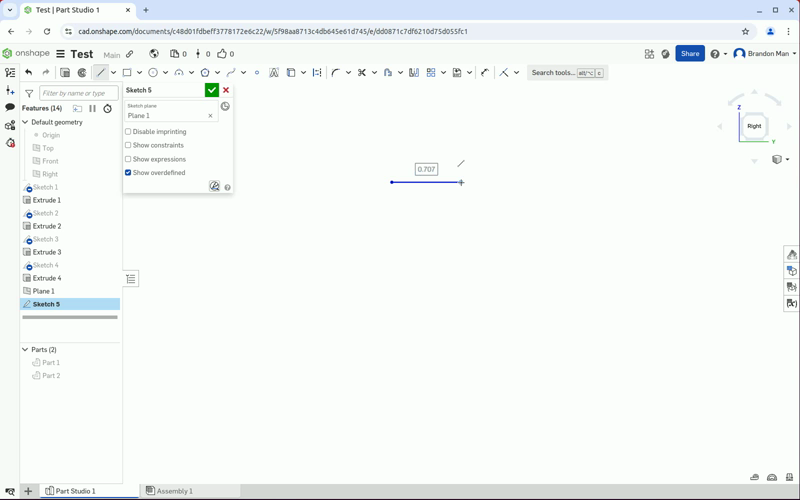
scroll(-6)
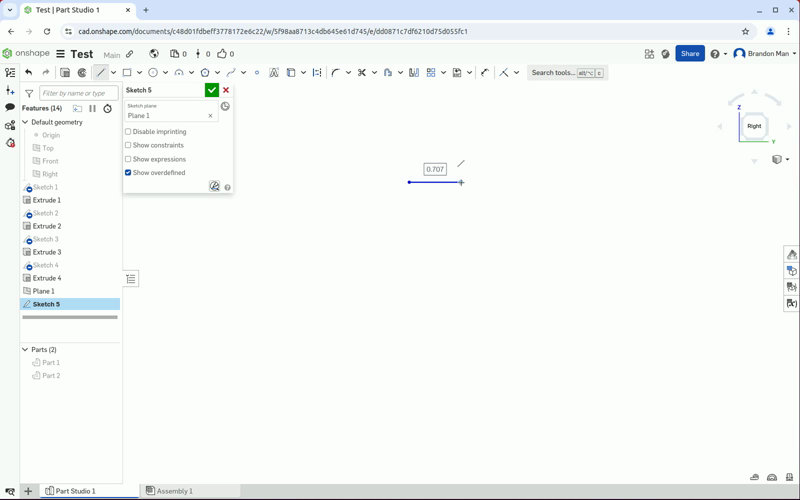
scroll(-6)
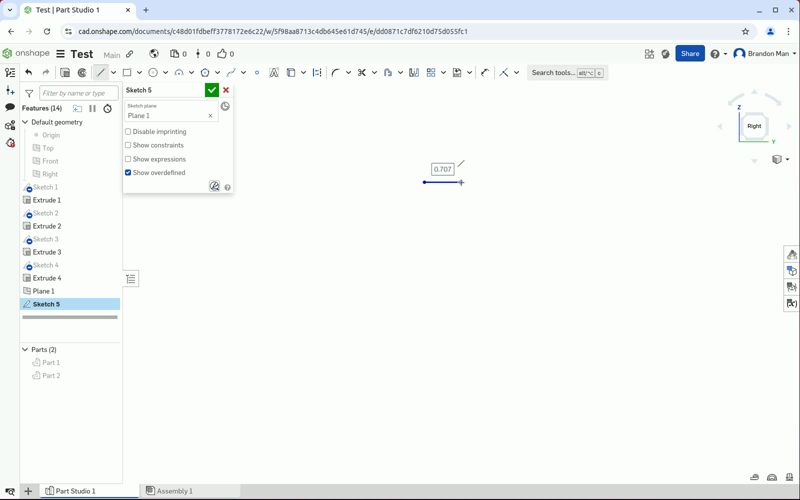
scroll(-6)
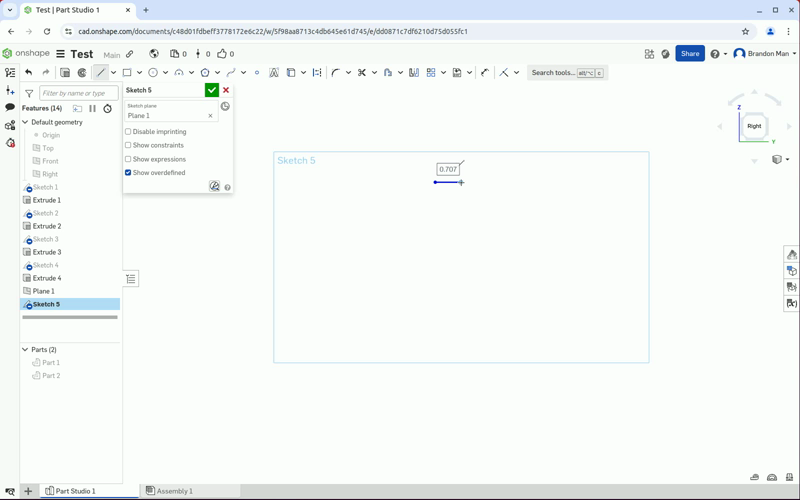
scroll(-6)
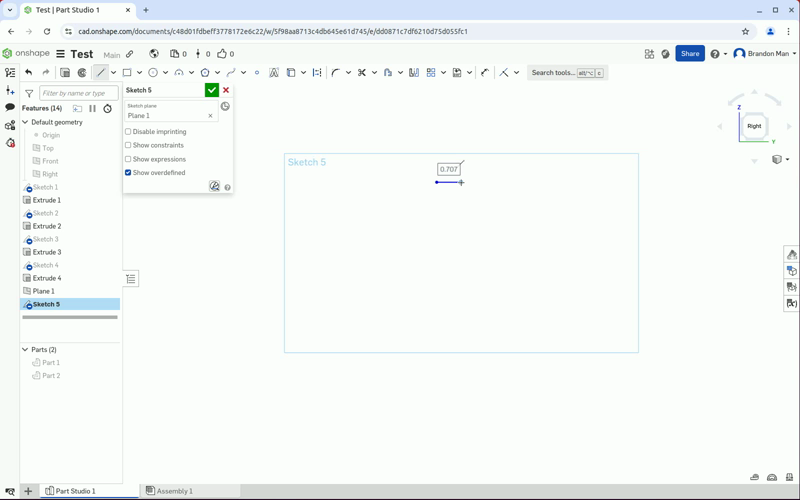
scroll(-6)
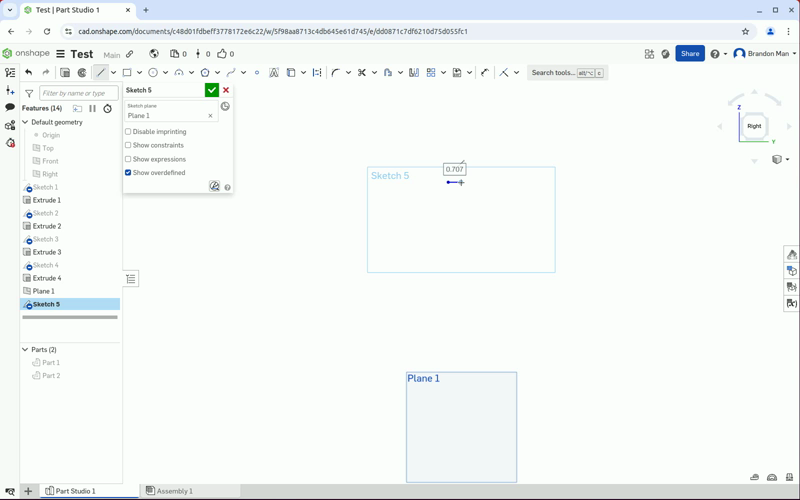
scroll(-6)
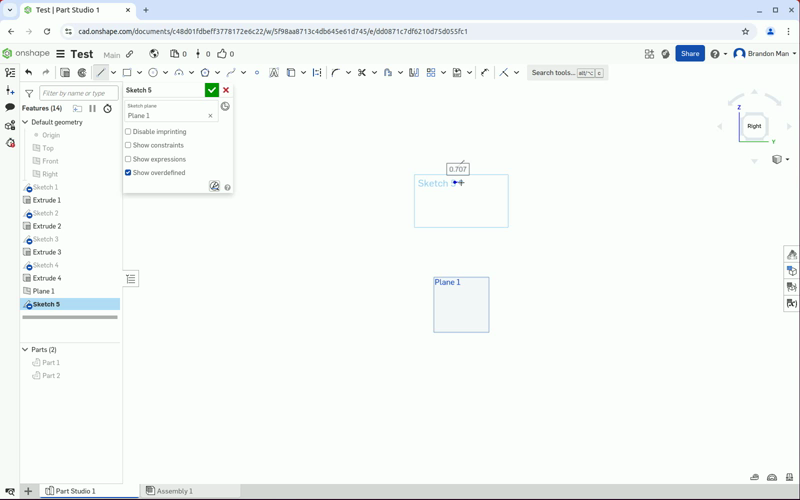
key_up(shift)
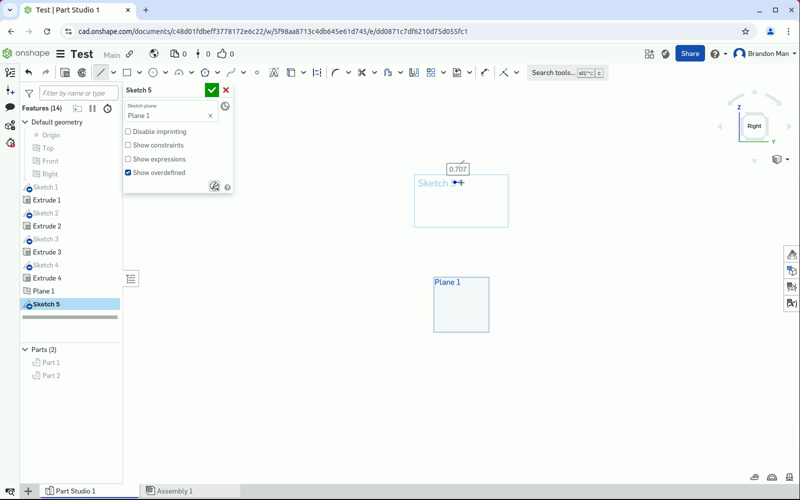
key_down(shift)
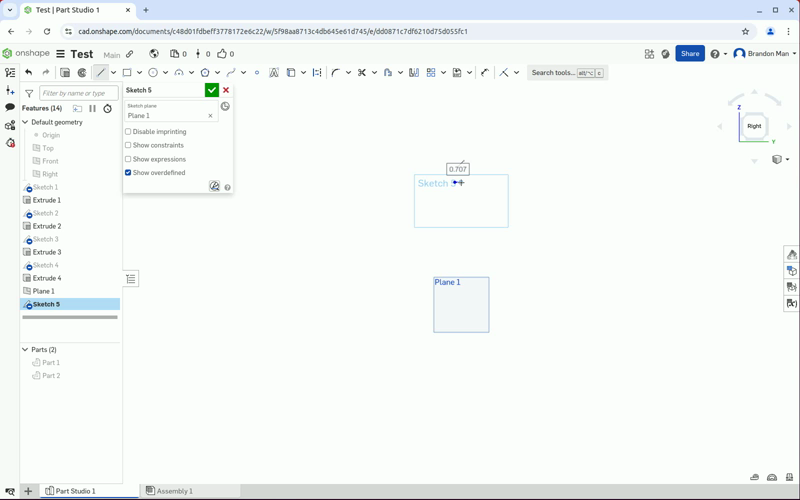
mouse_move(491, 182)
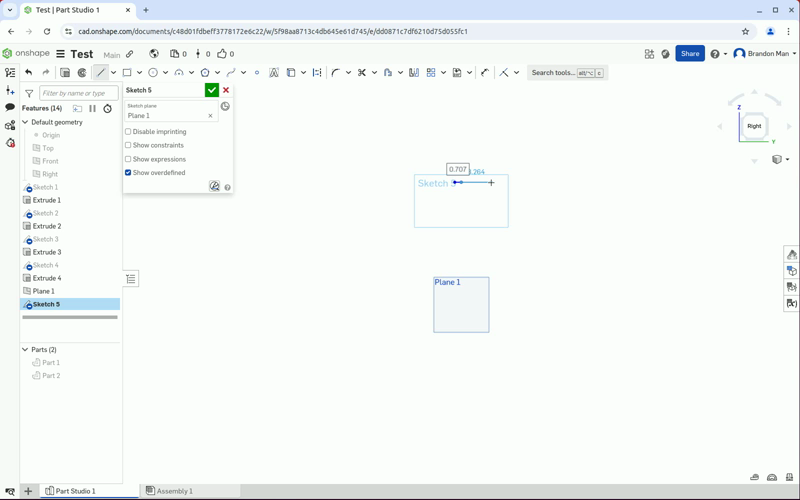
mouse_move(461, 179)
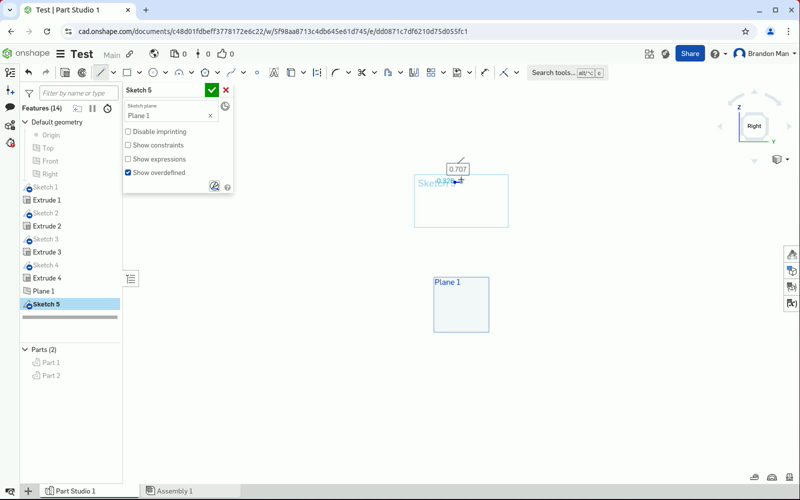
scroll(6)
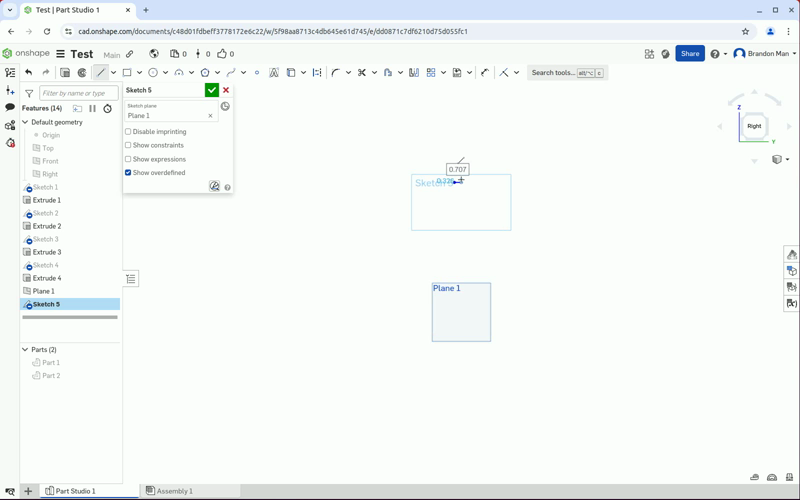
scroll(6)
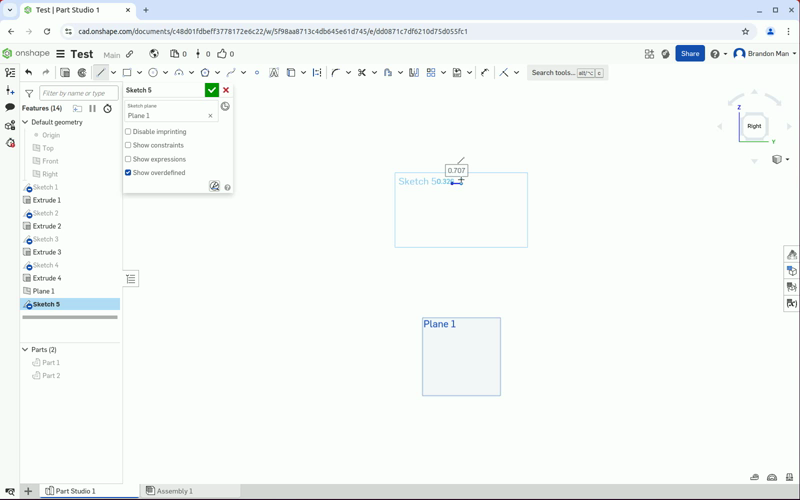
scroll(6)
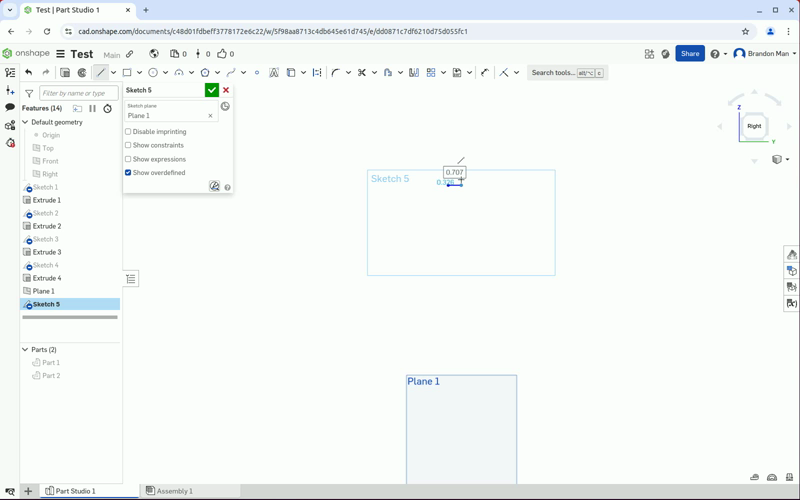
scroll(6)
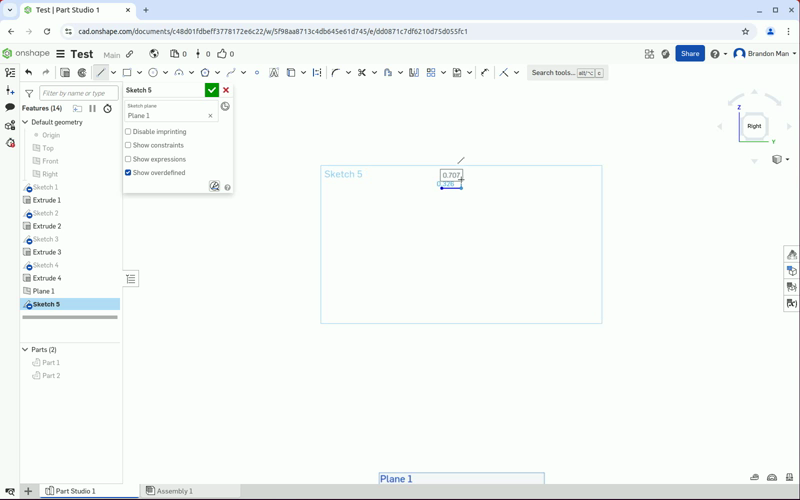
scroll(6)
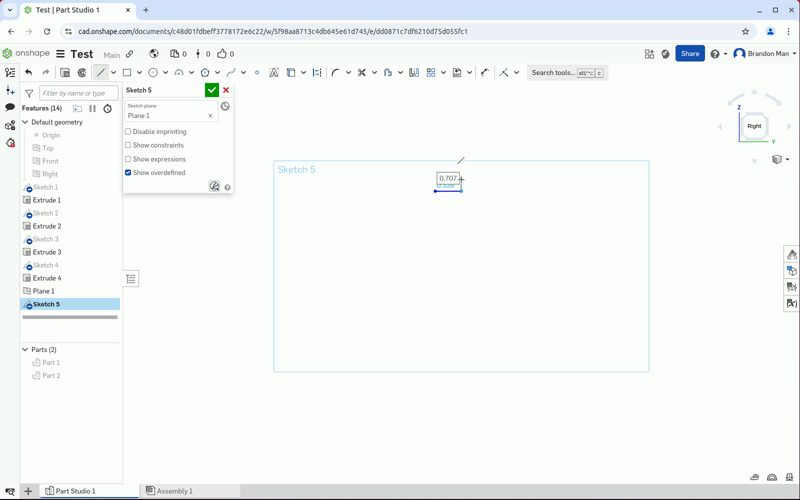
scroll(6)
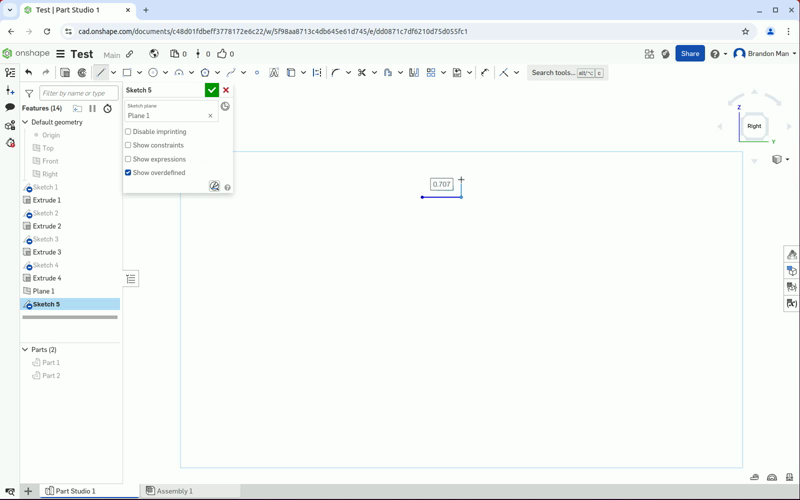
scroll(6)
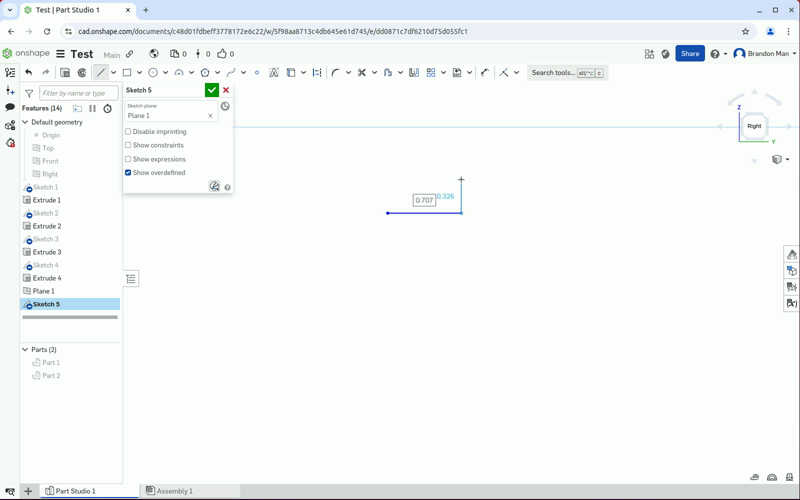
click(461, 179)
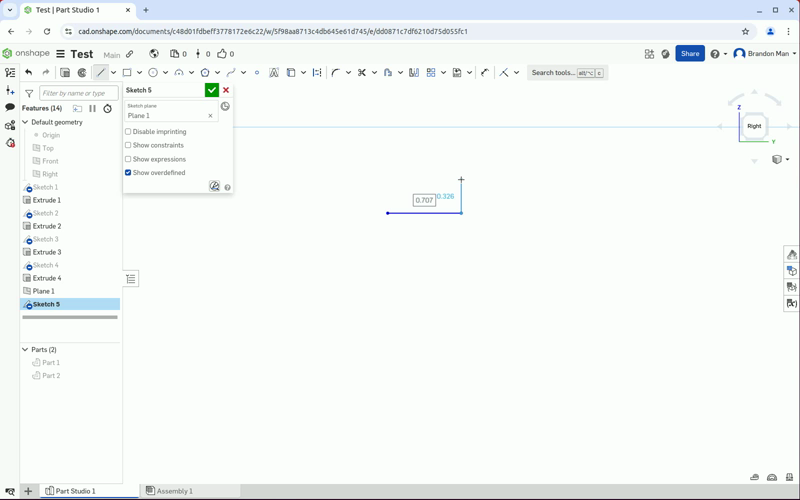
scroll(-6)
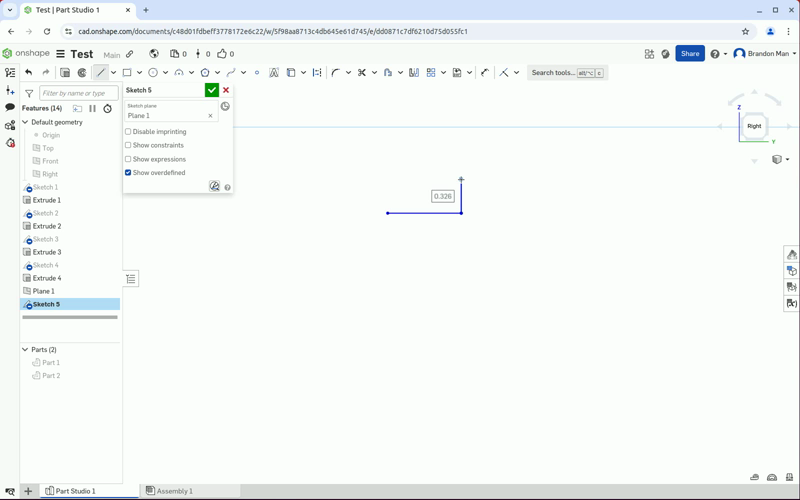
scroll(-6)
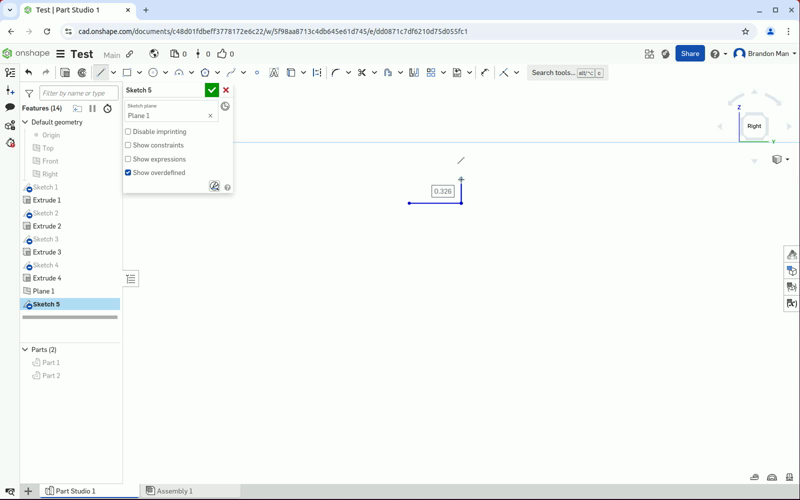
scroll(-6)
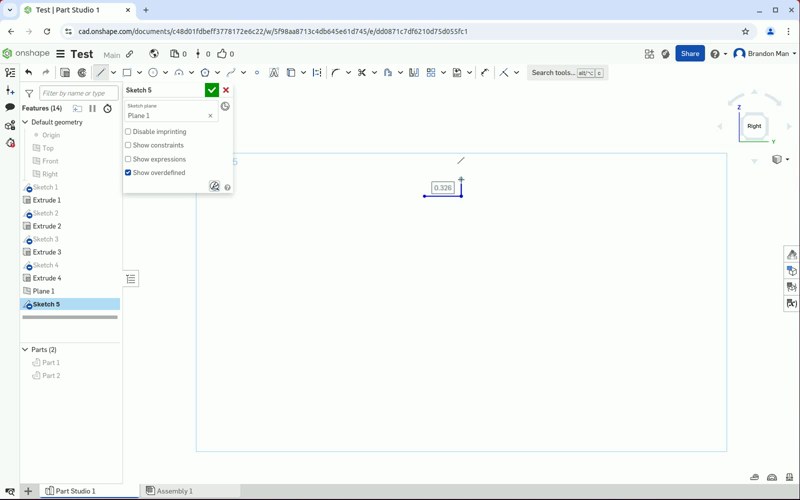
scroll(-6)
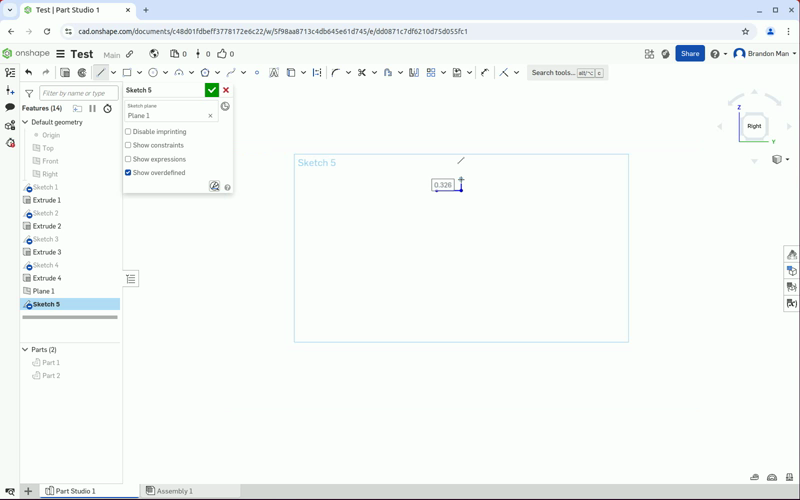
scroll(-6)
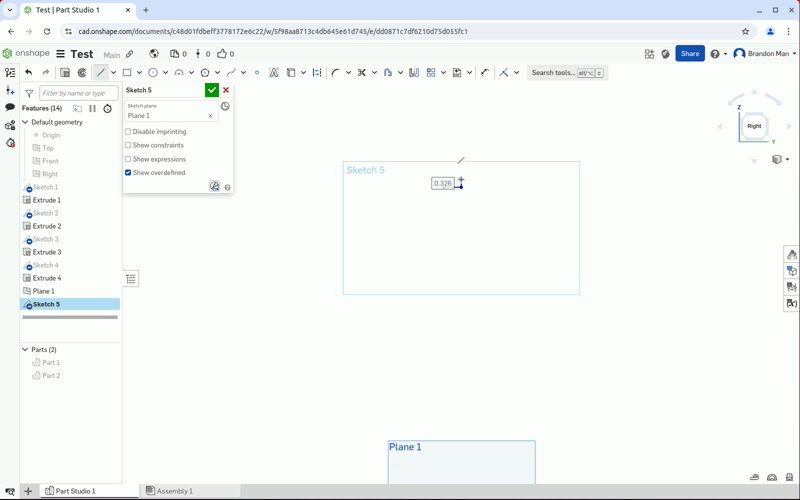
scroll(-6)
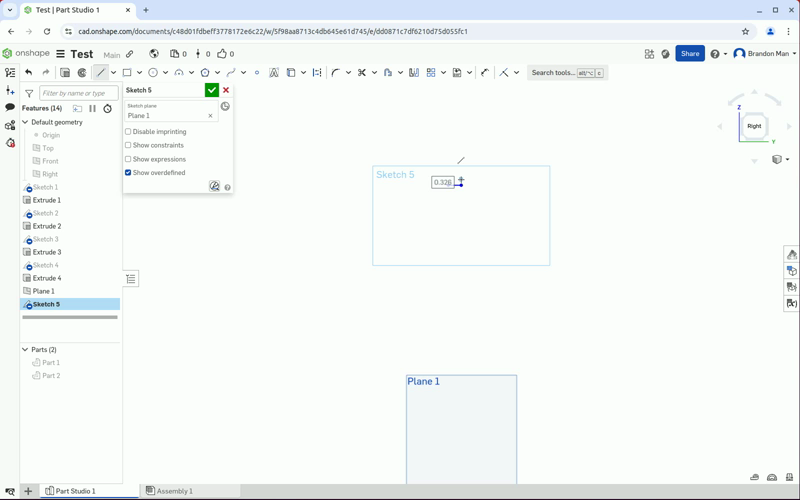
scroll(-6)
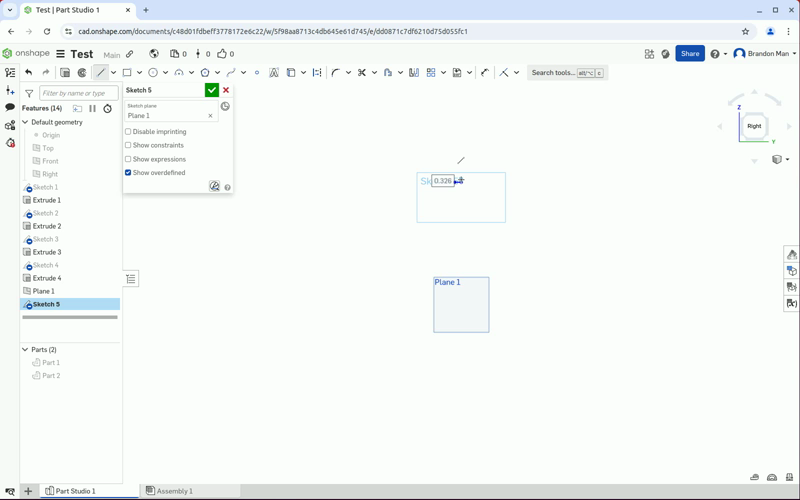
key_up(shift)
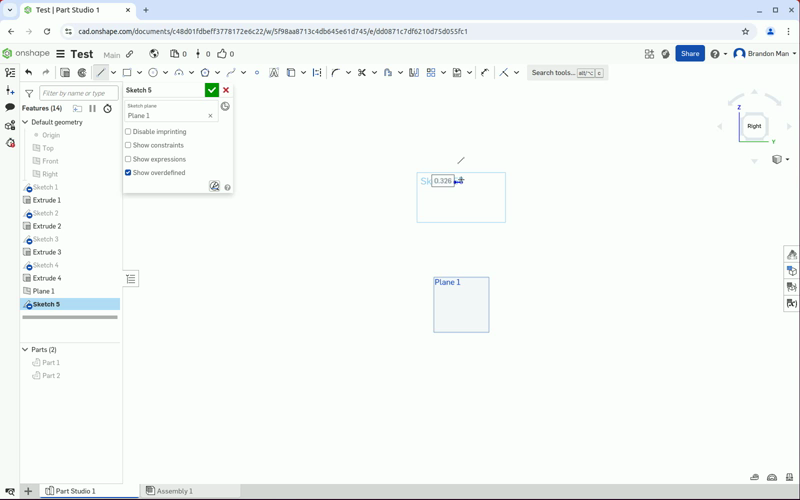
key_down(shift)
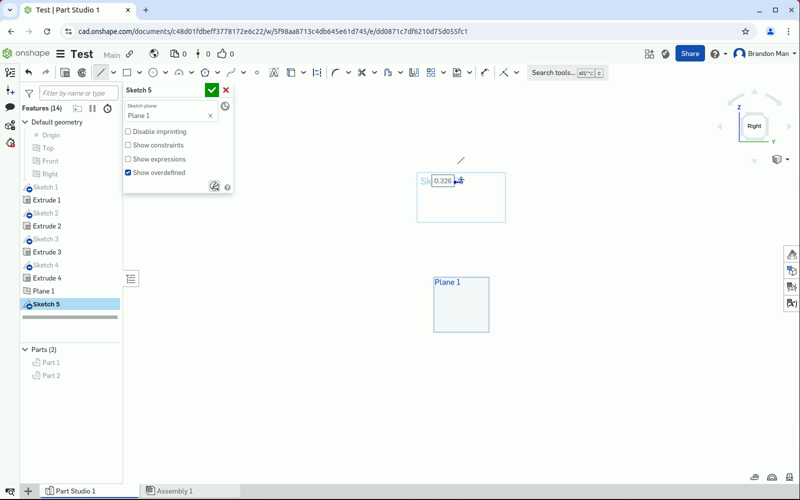
mouse_move(522, 179)
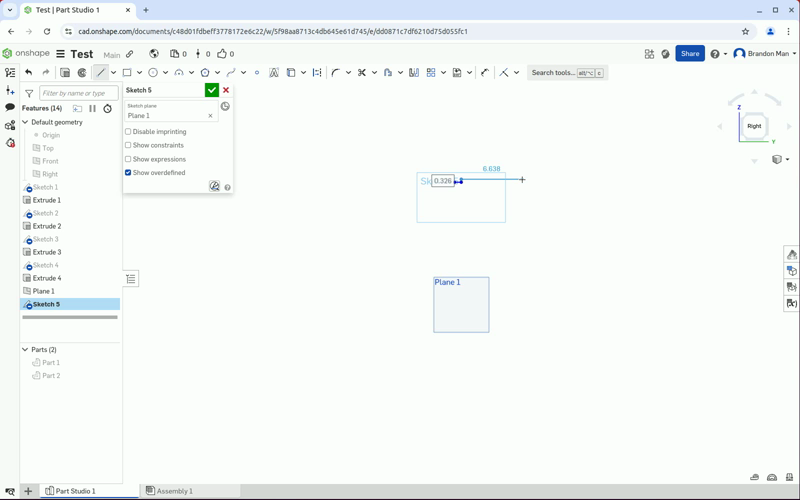
click(522, 179)
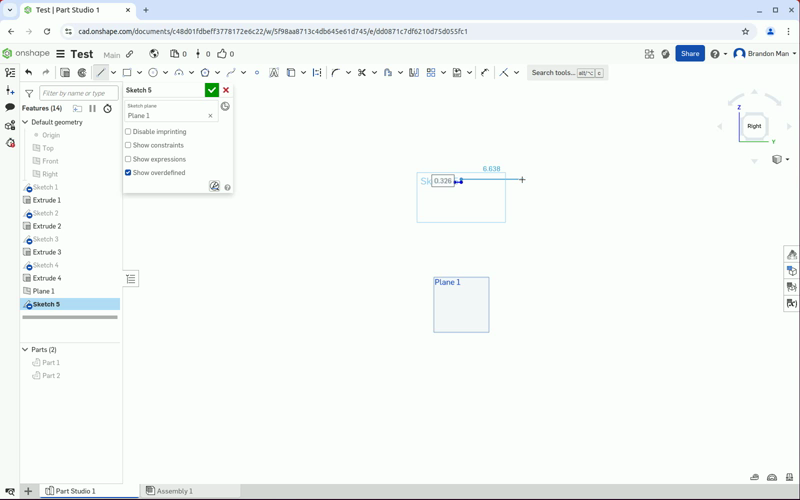
key_up(shift)
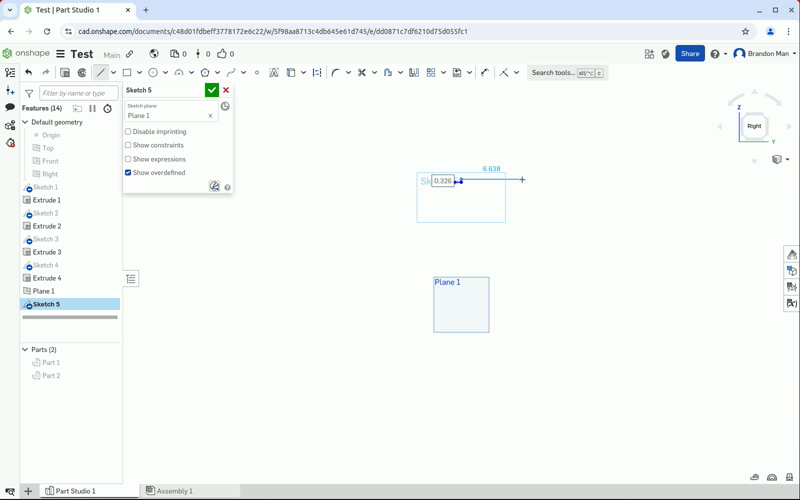
key_down(shift)
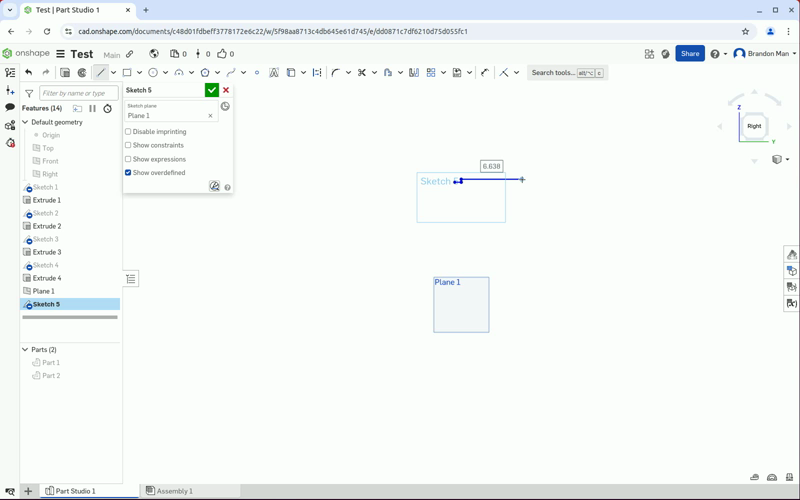
mouse_move(552, 179)
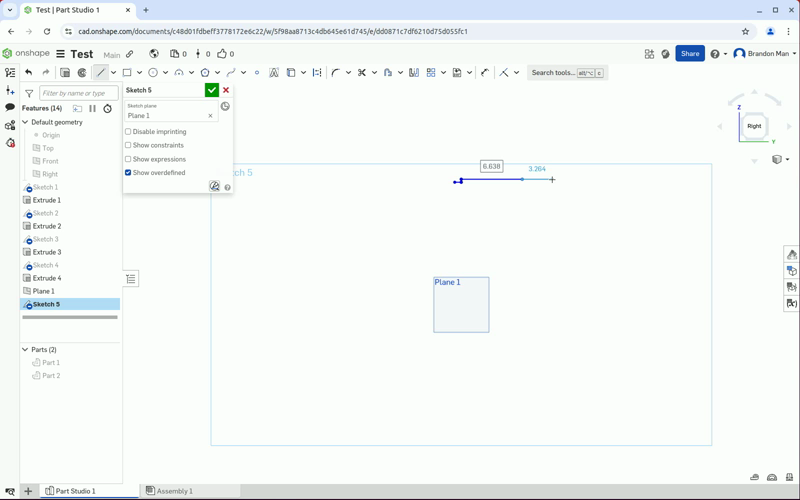
mouse_move(522, 182)
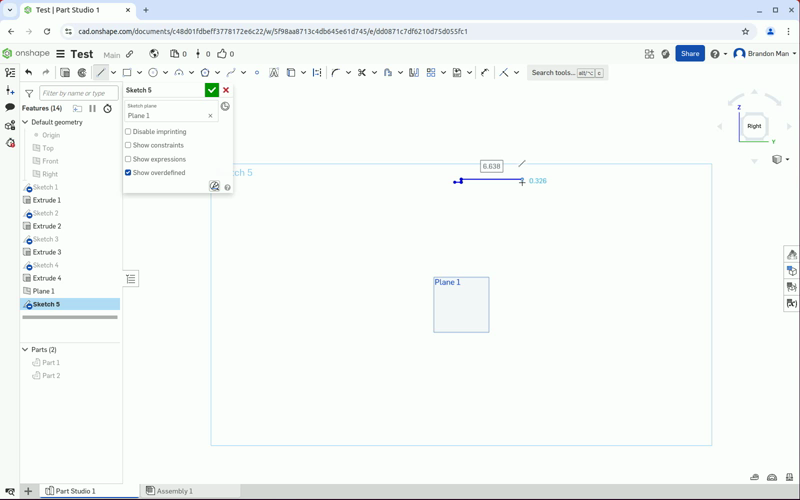
scroll(6)
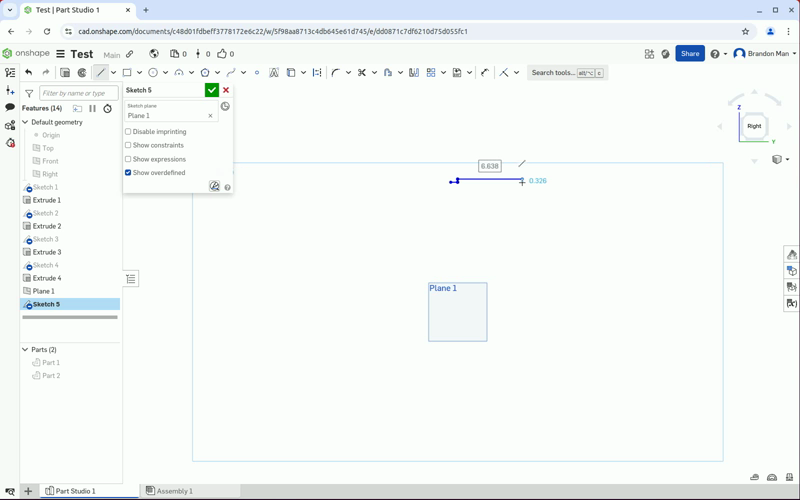
scroll(6)
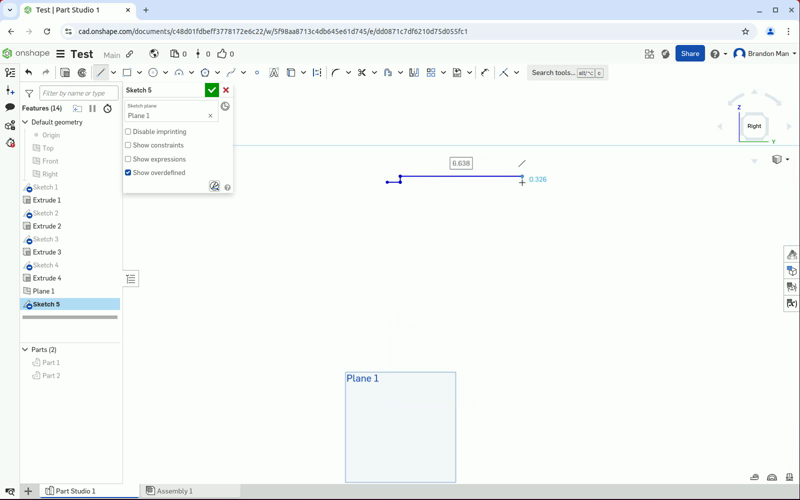
scroll(6)
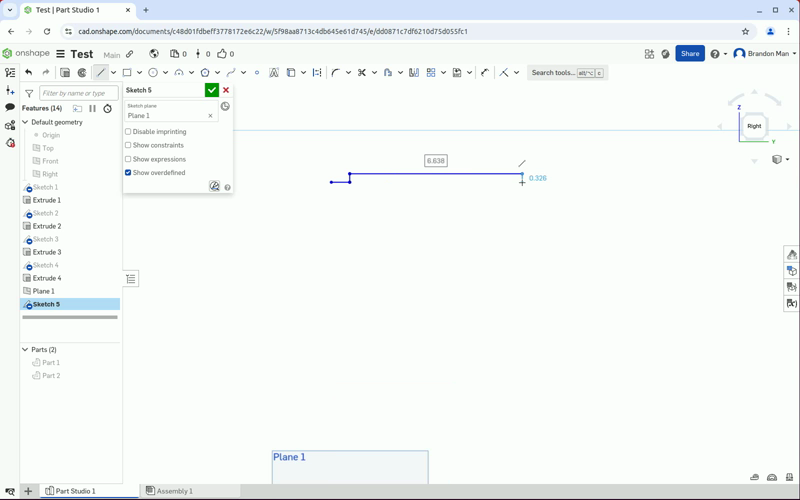
scroll(6)
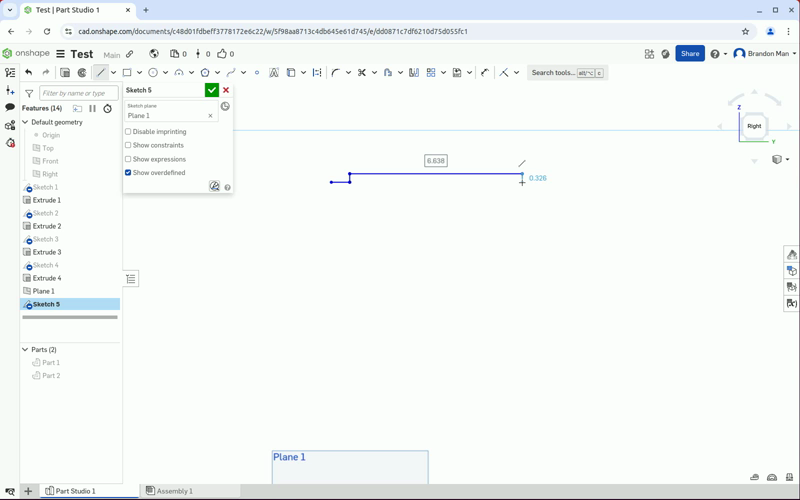
scroll(6)
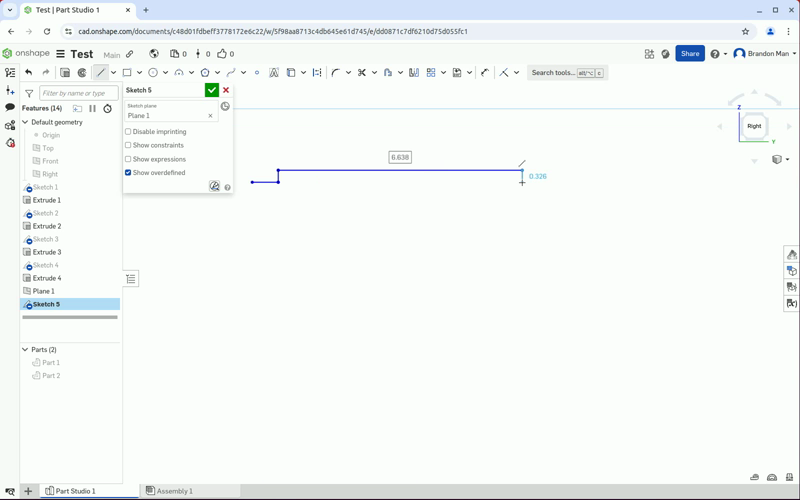
scroll(6)
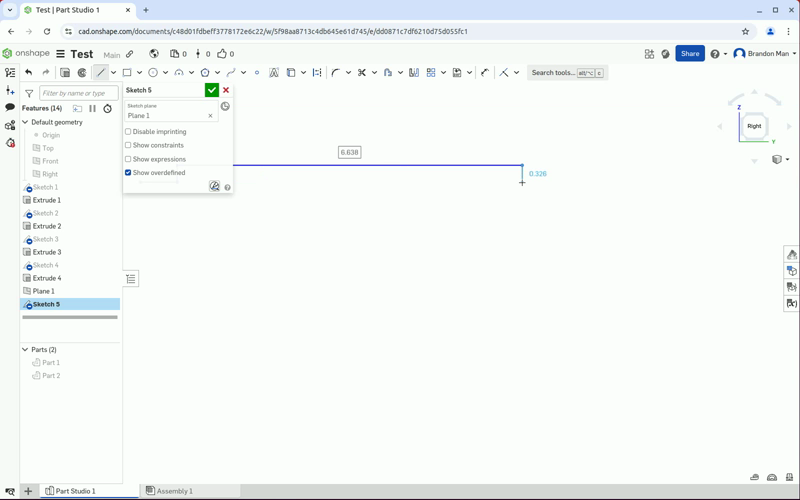
scroll(6)
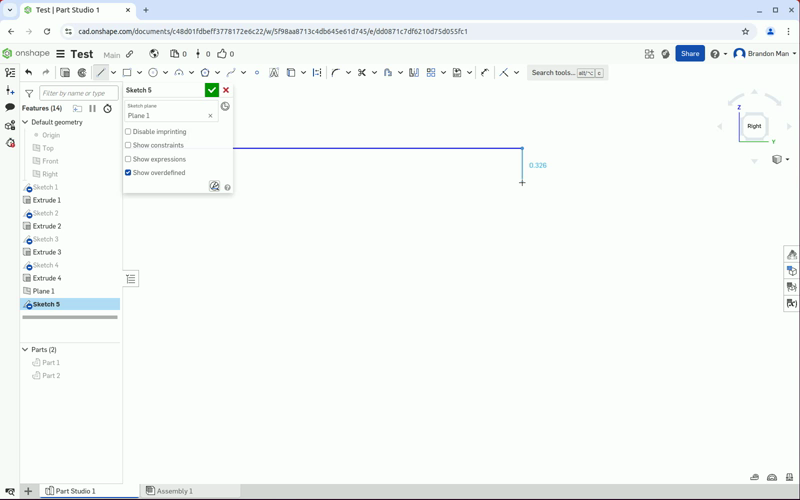
click(522, 182)
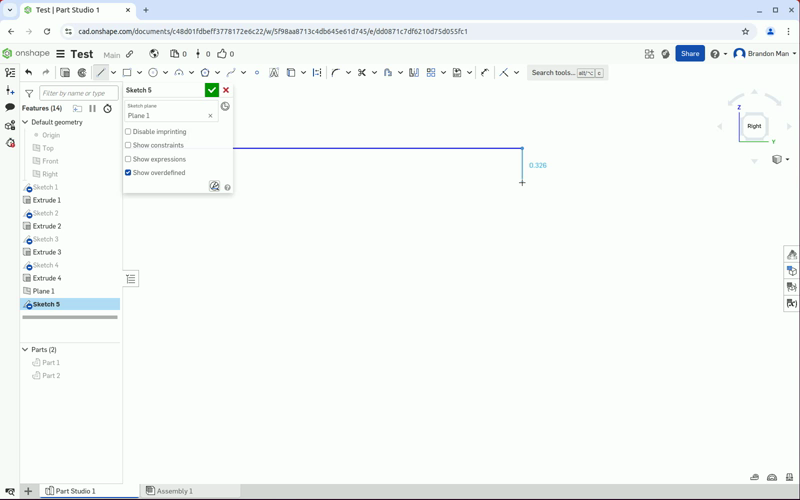
scroll(-6)
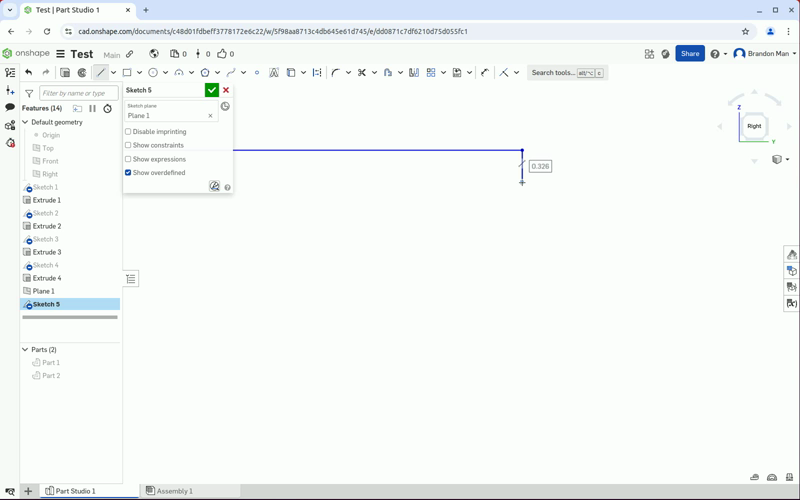
scroll(-6)
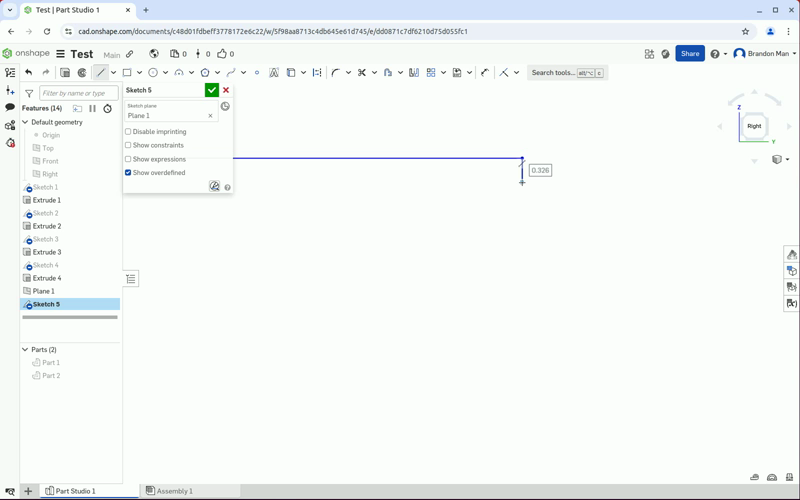
scroll(-6)
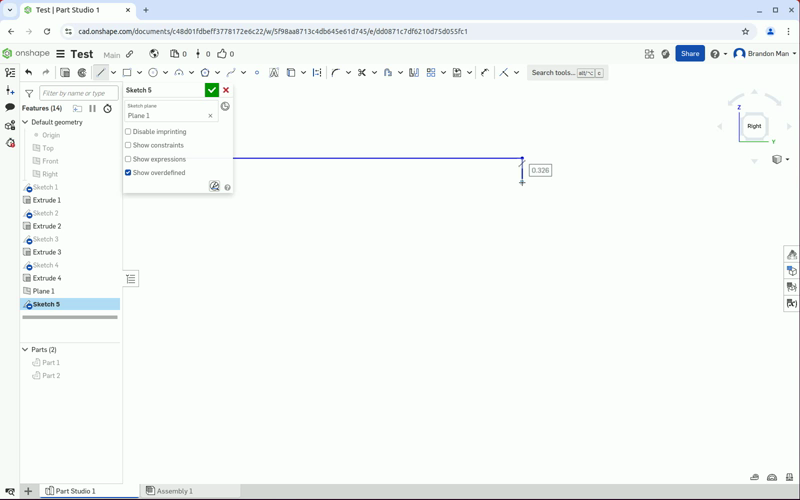
scroll(-6)
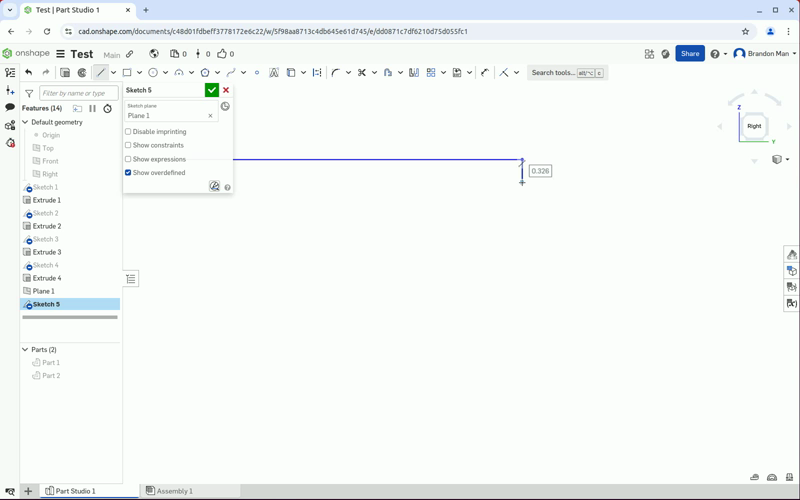
scroll(-6)
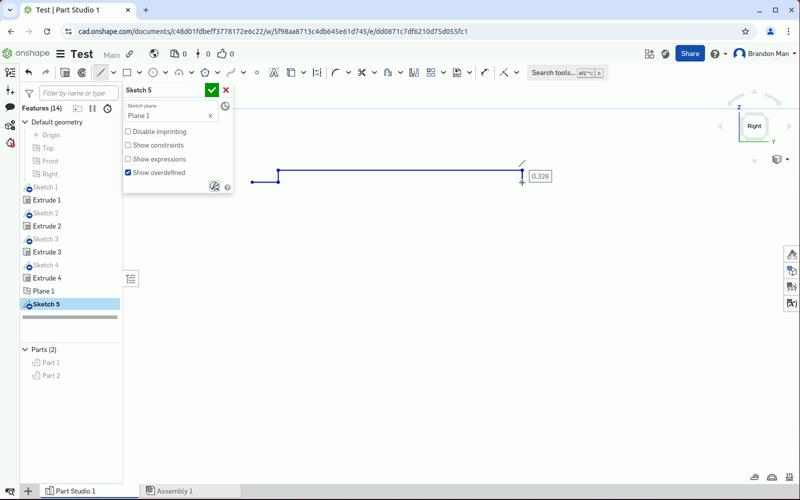
scroll(-6)
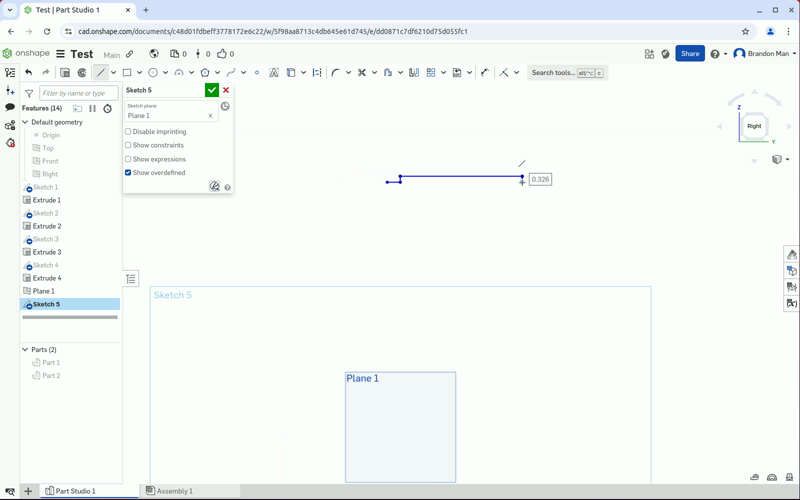
scroll(-6)
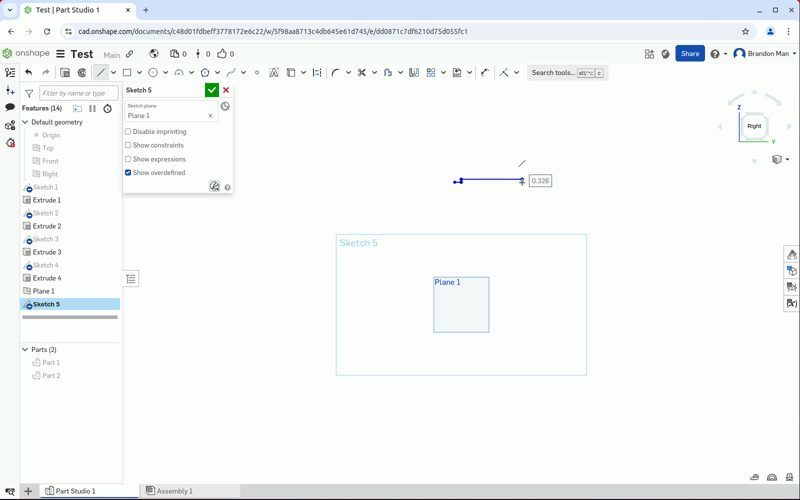
key_up(shift)
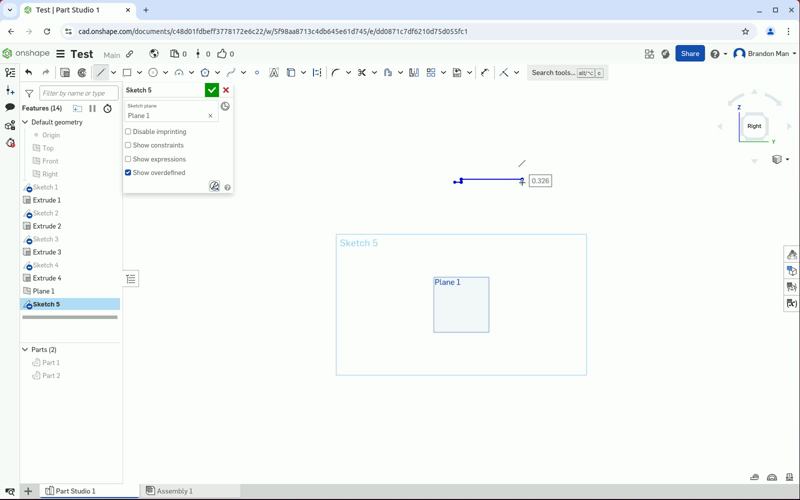
key_down(shift)
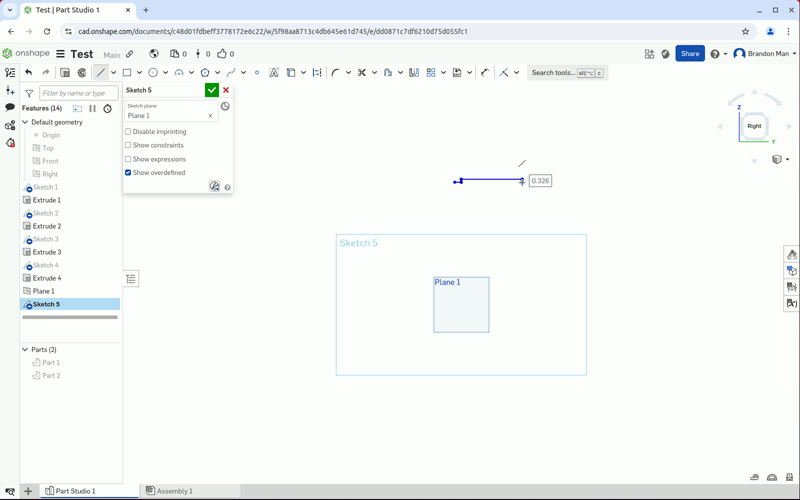
mouse_move(552, 182)
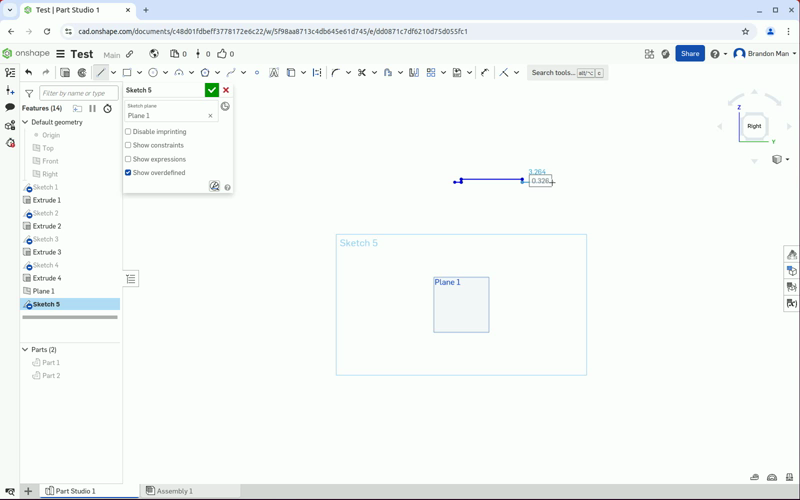
mouse_move(528, 182)
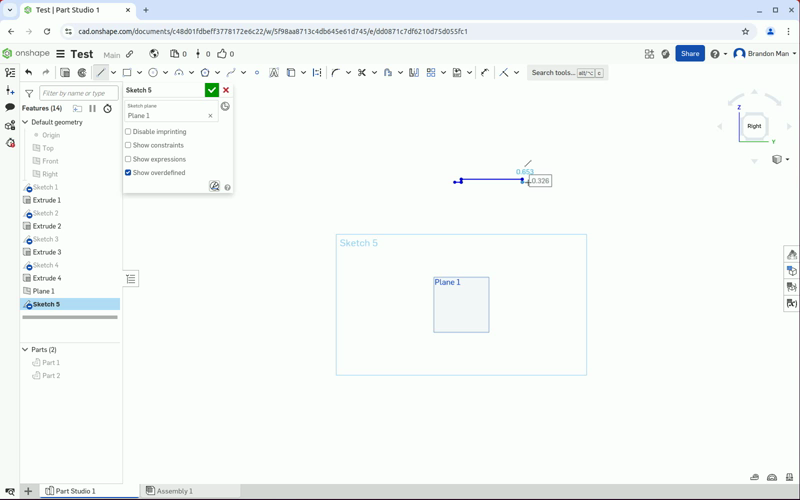
scroll(6)
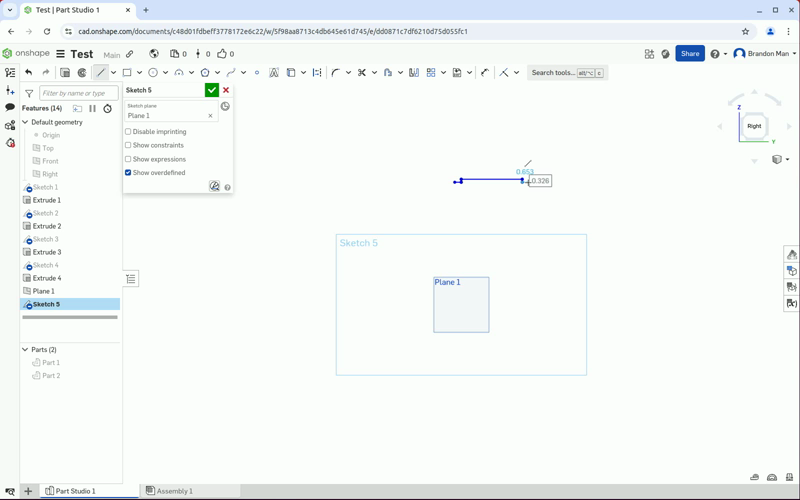
scroll(6)
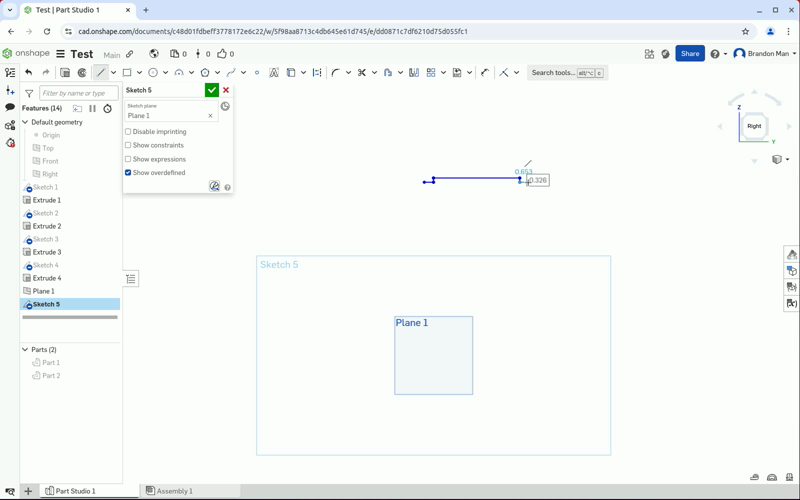
scroll(6)
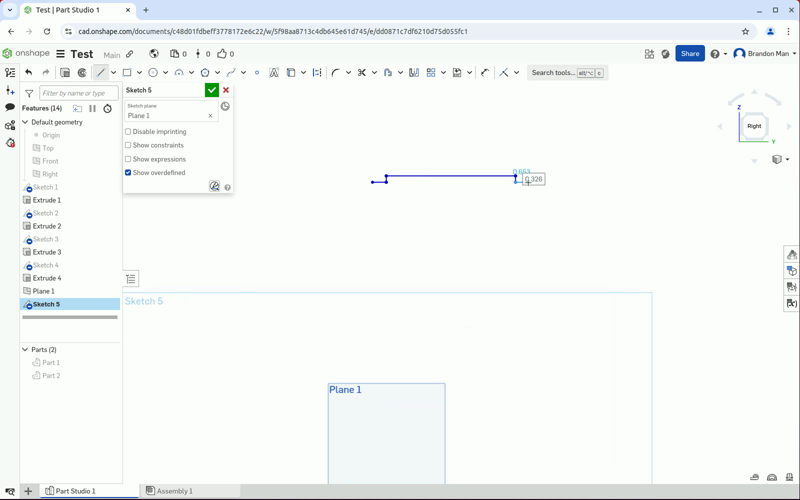
scroll(6)
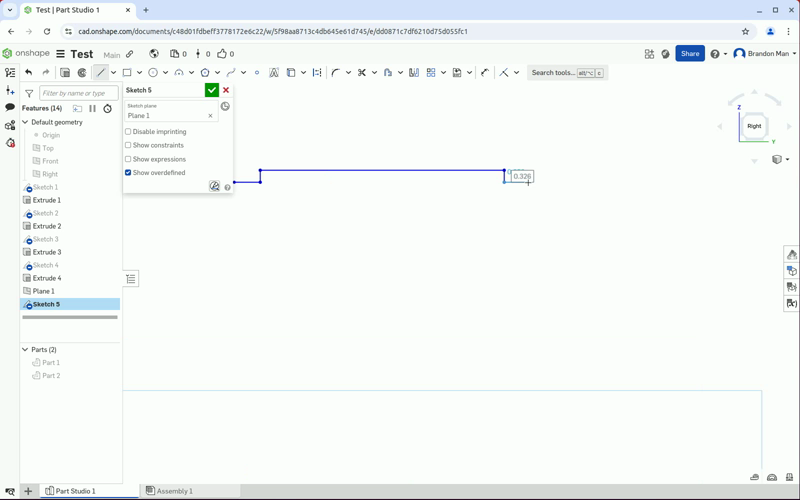
scroll(6)
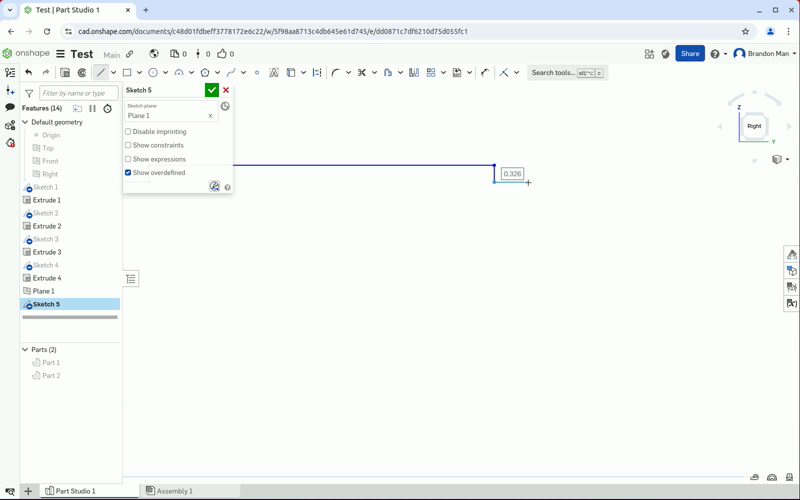
scroll(6)
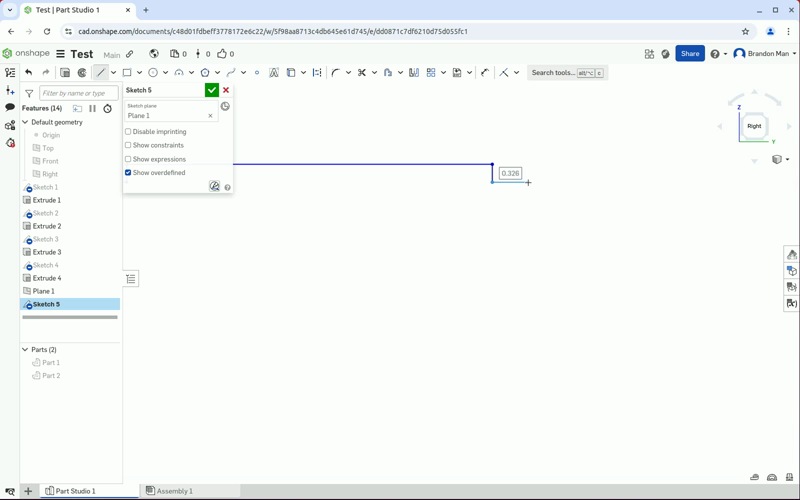
scroll(6)
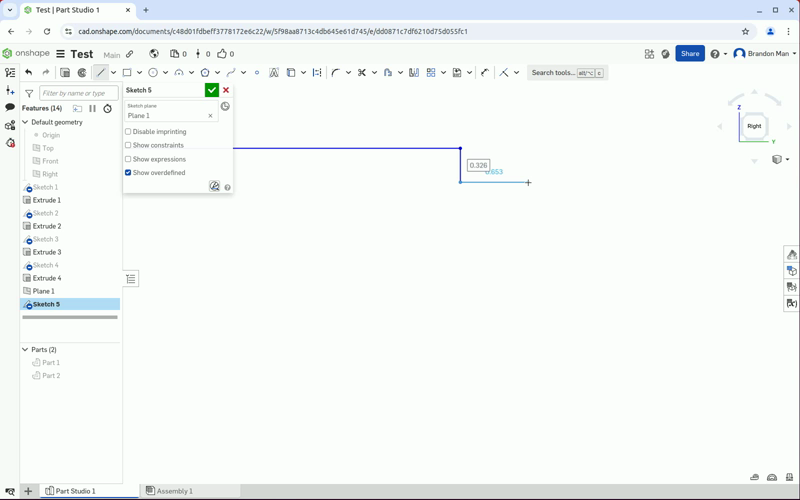
click(528, 182)
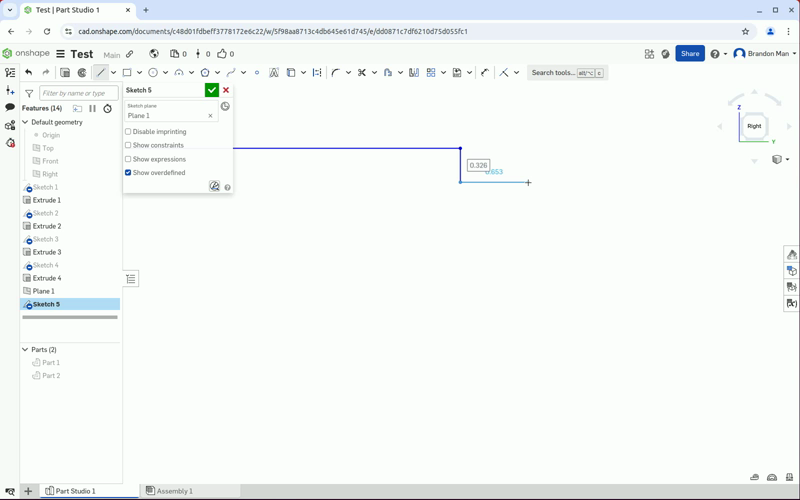
scroll(-6)
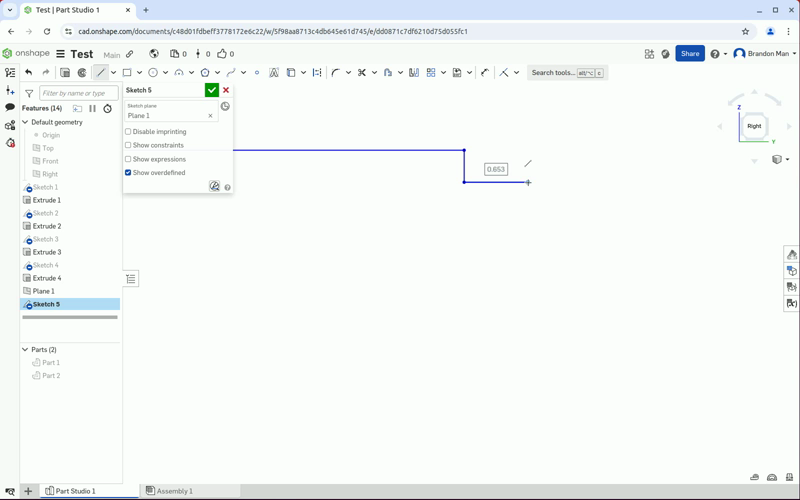
scroll(-6)
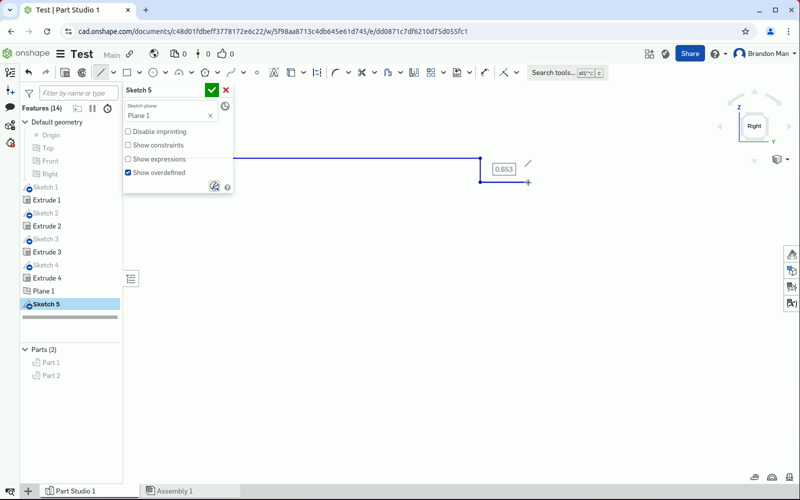
scroll(-6)
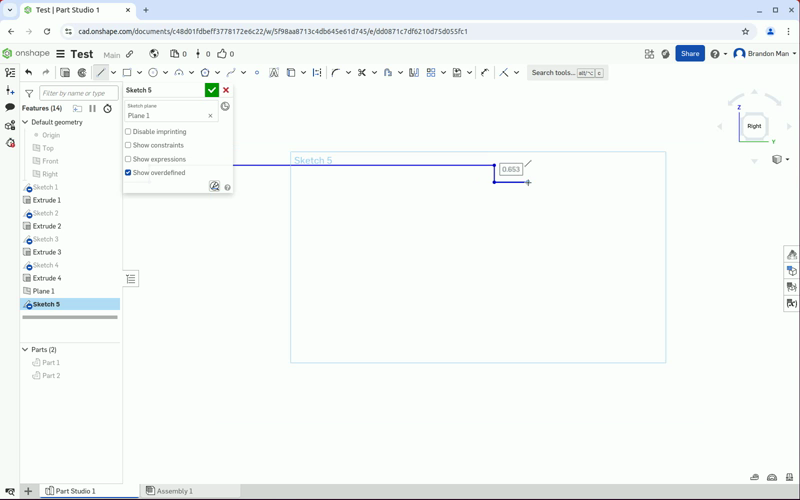
scroll(-6)
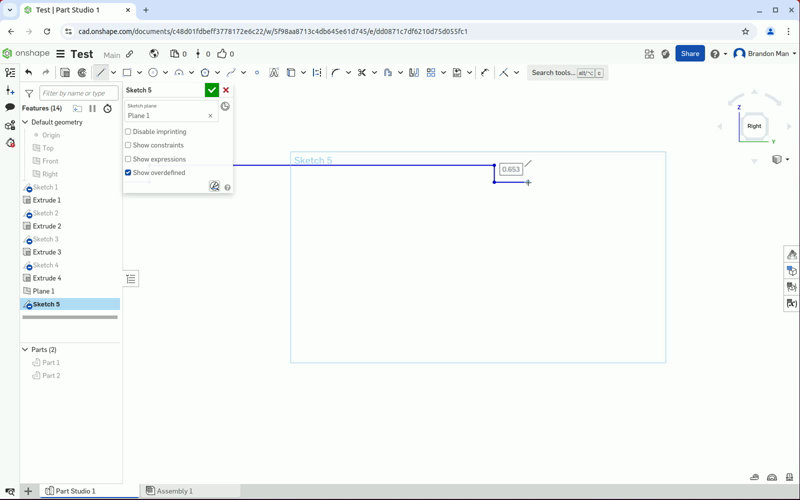
scroll(-6)
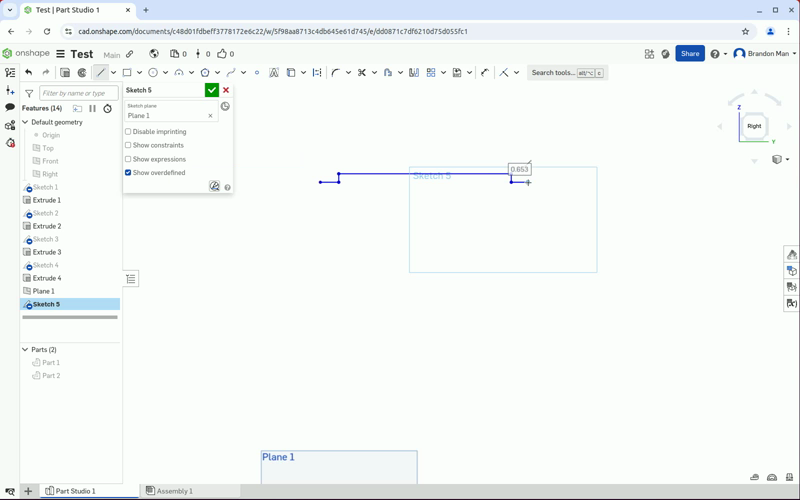
scroll(-6)
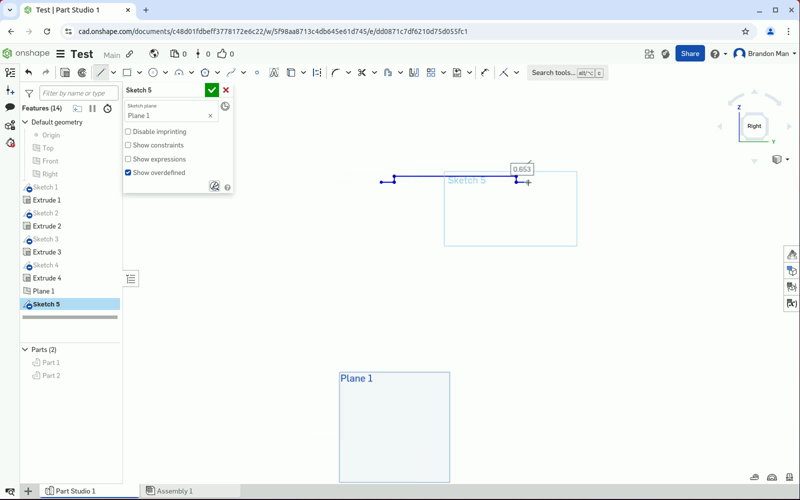
scroll(-6)
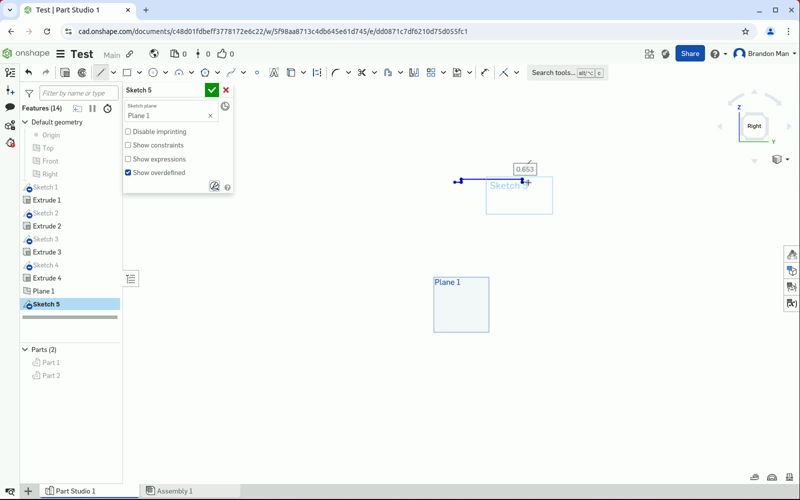
key_up(shift)
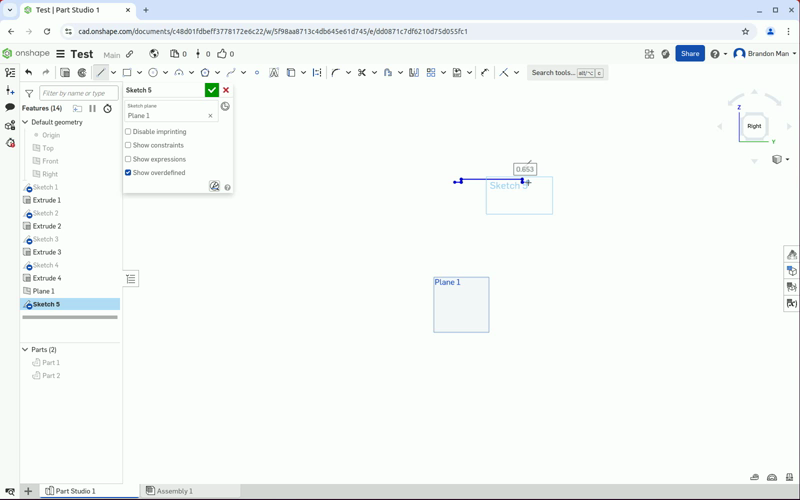
key_down(shift)
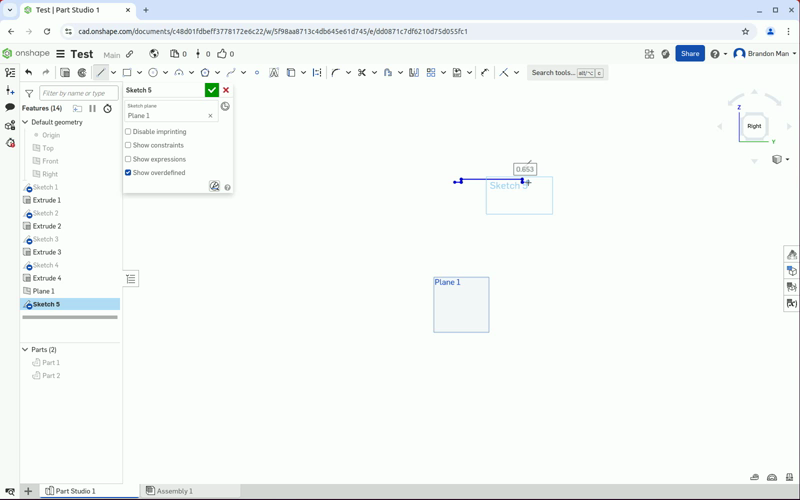
mouse_move(558, 182)
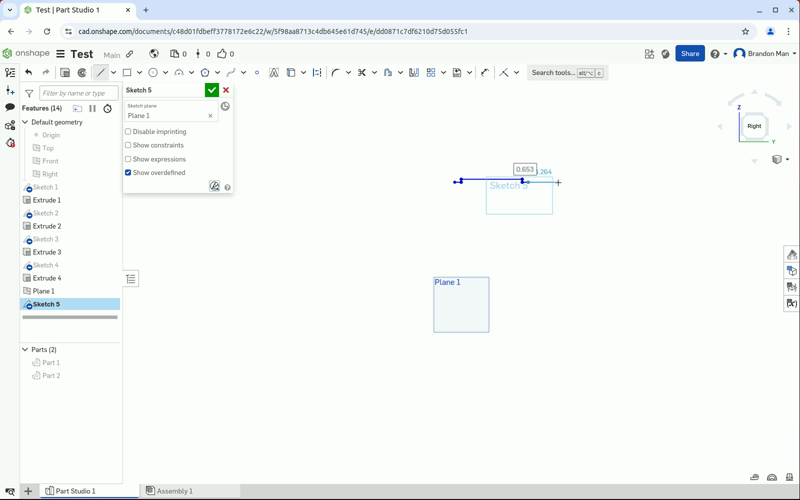
mouse_move(528, 172)
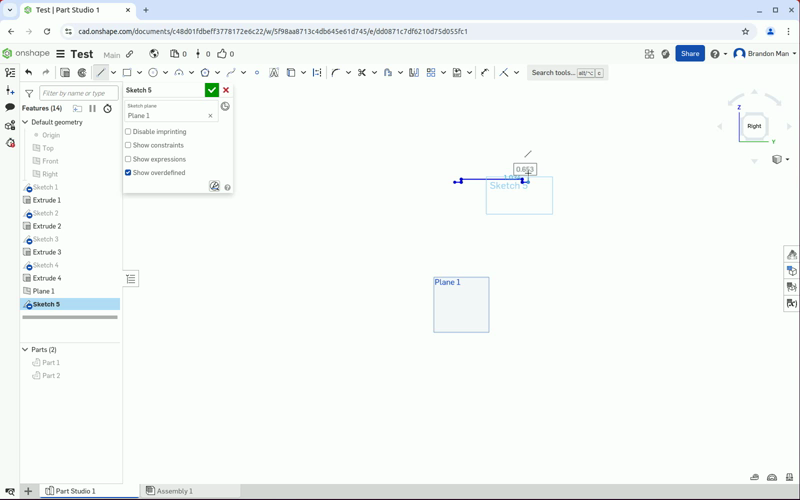
click(528, 172)
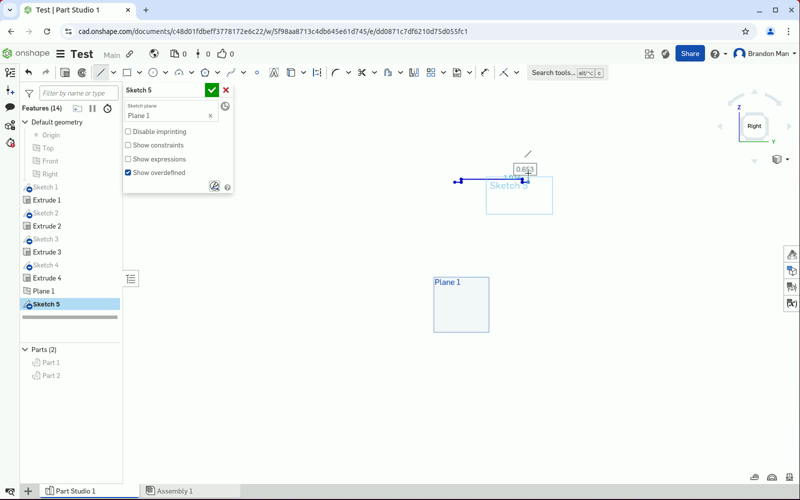
key_up(shift)
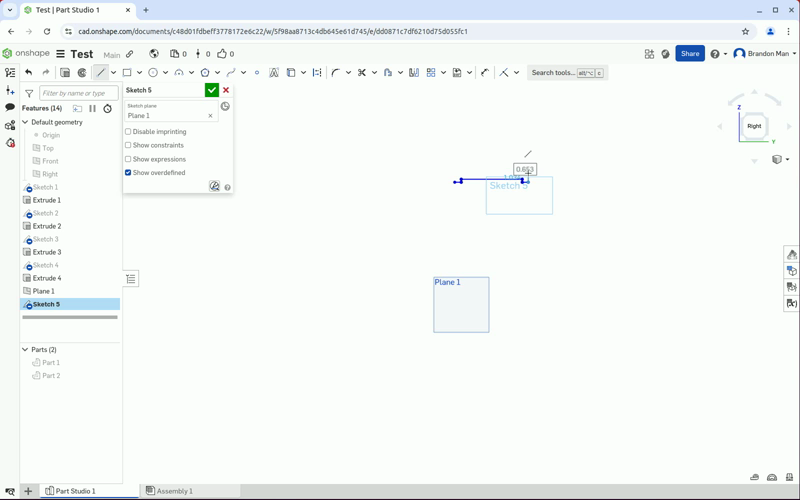
key_down(shift)
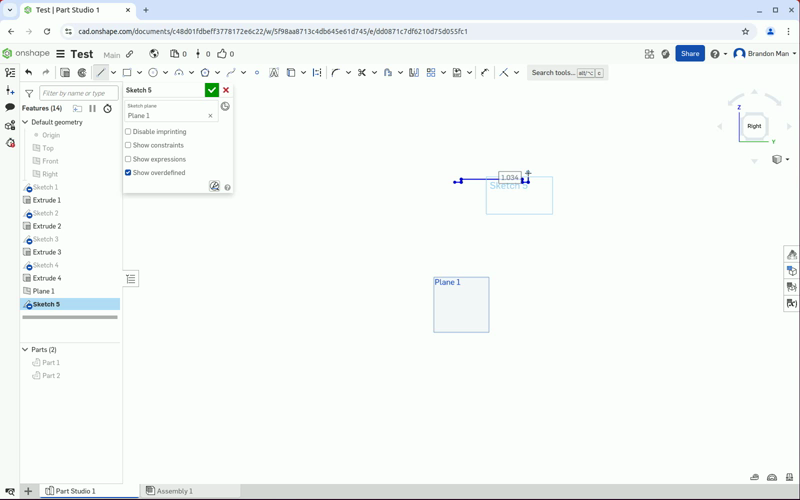
mouse_move(454, 172)
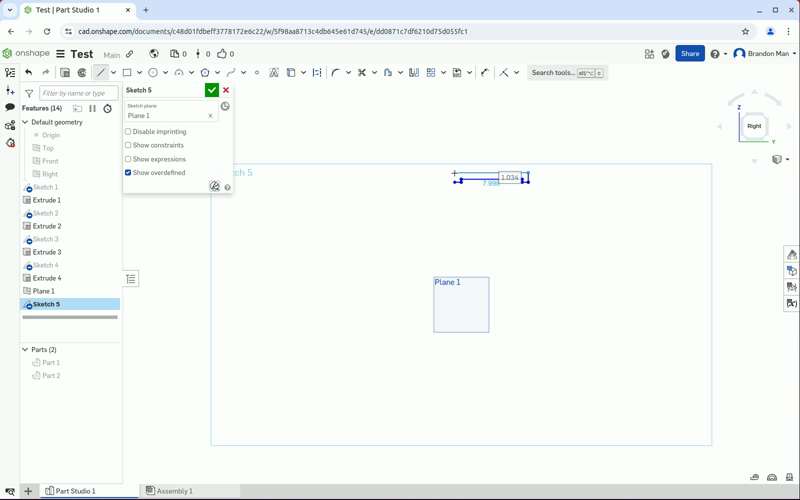
click(454, 172)
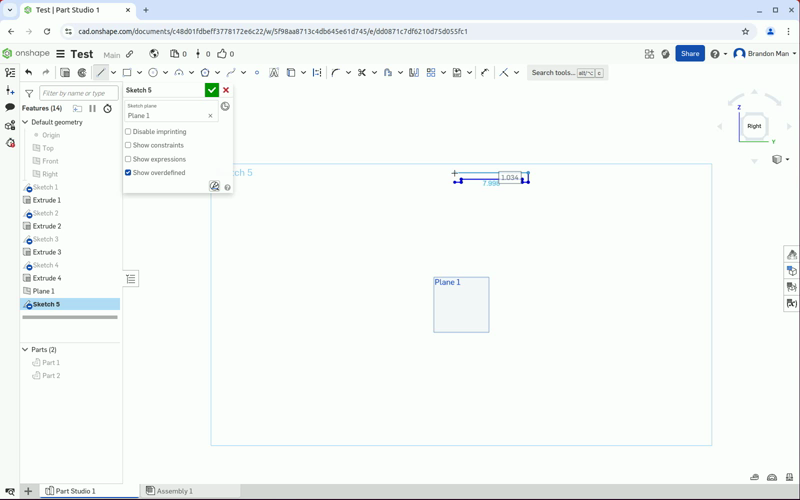
key_up(shift)
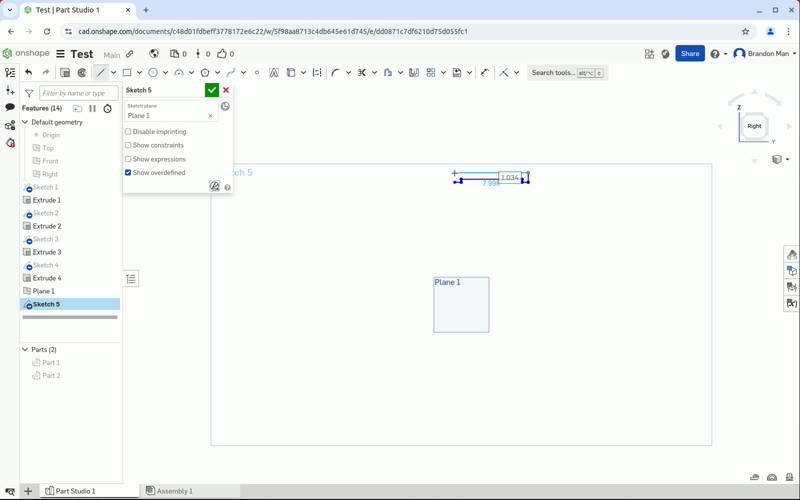
mouse_move(484, 172)
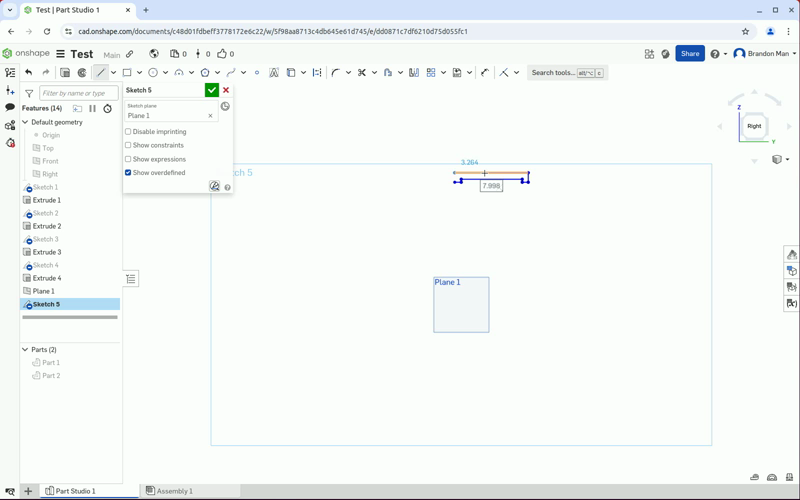
key_down(shift)
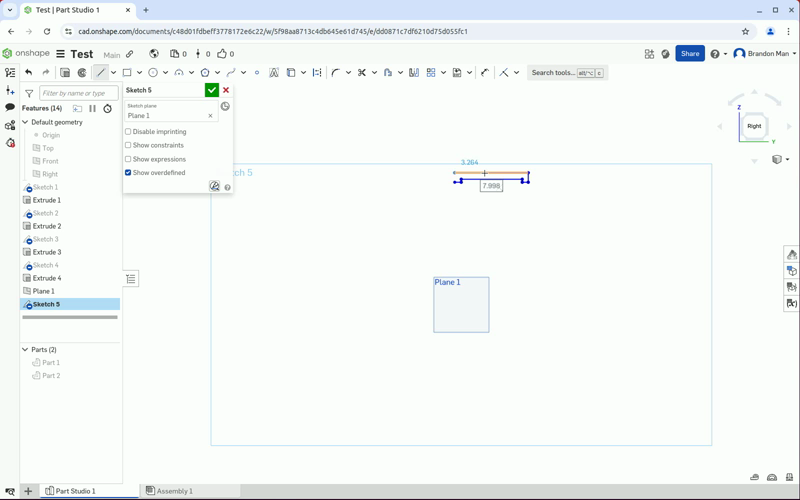
mouse_move(454, 182)
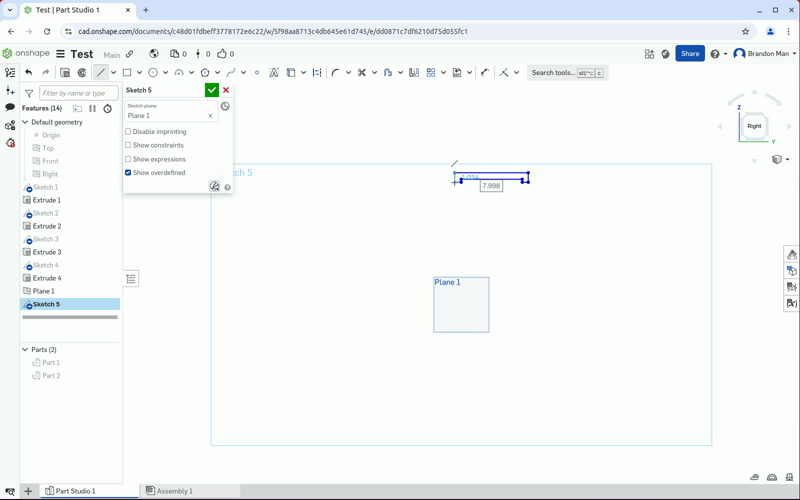
key_up(shift)
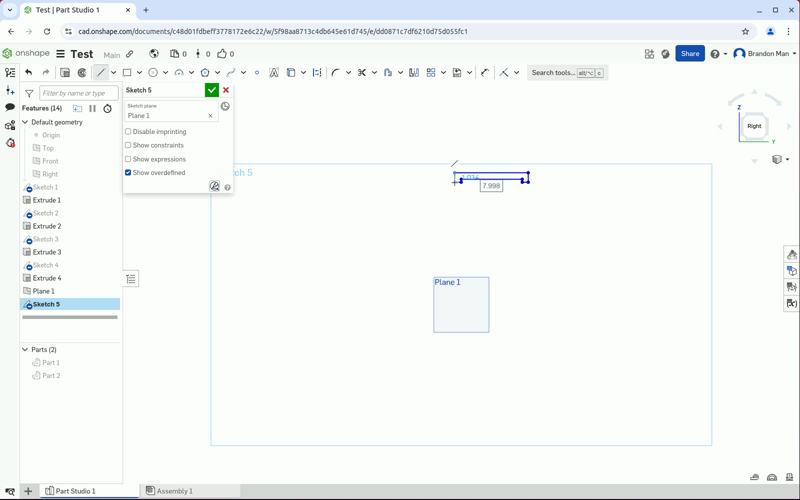
click(454, 182)
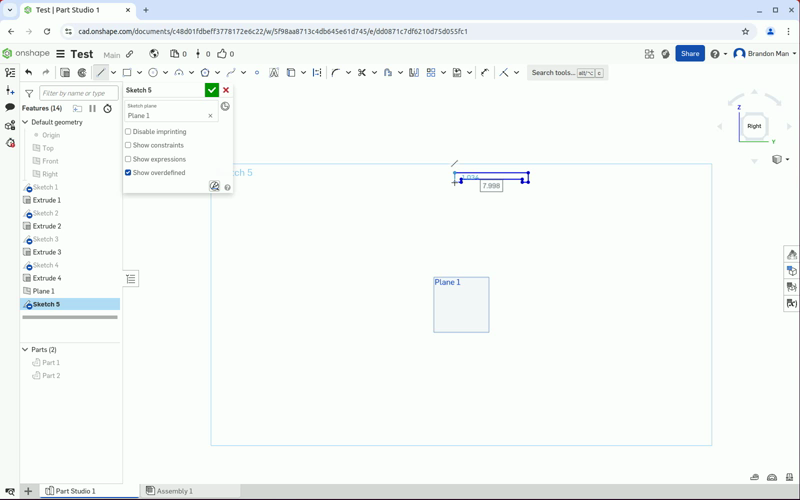
key(esc)
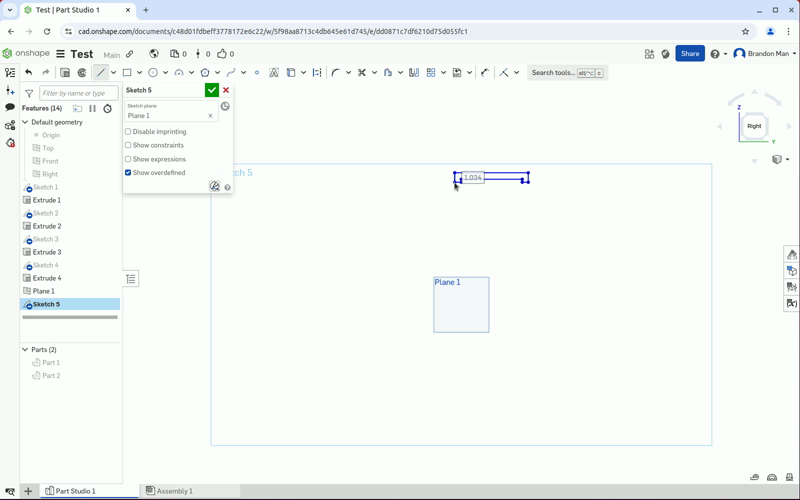
mouse_move(480, 177)
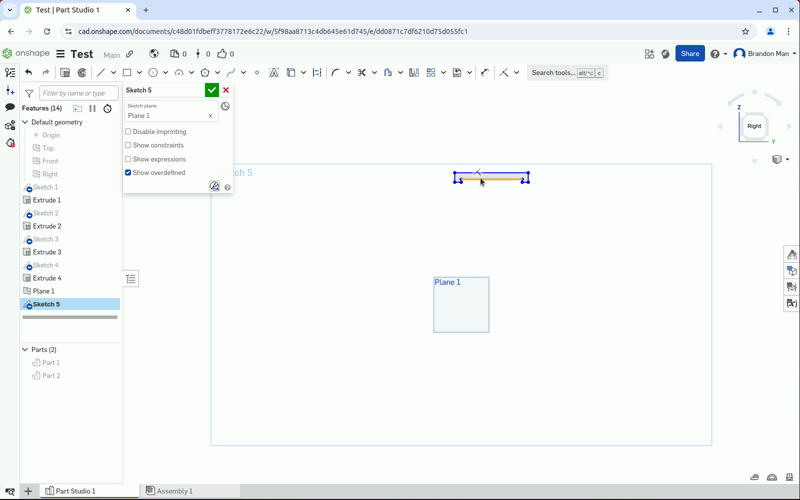
scroll(6)
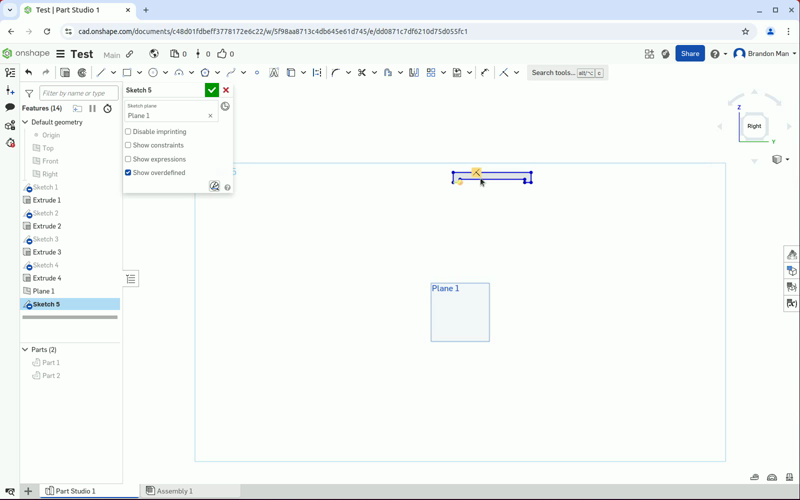
scroll(6)
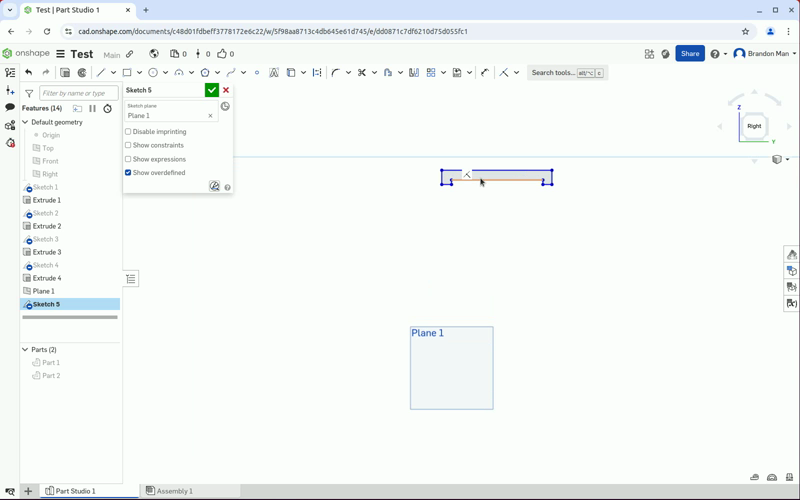
scroll(6)
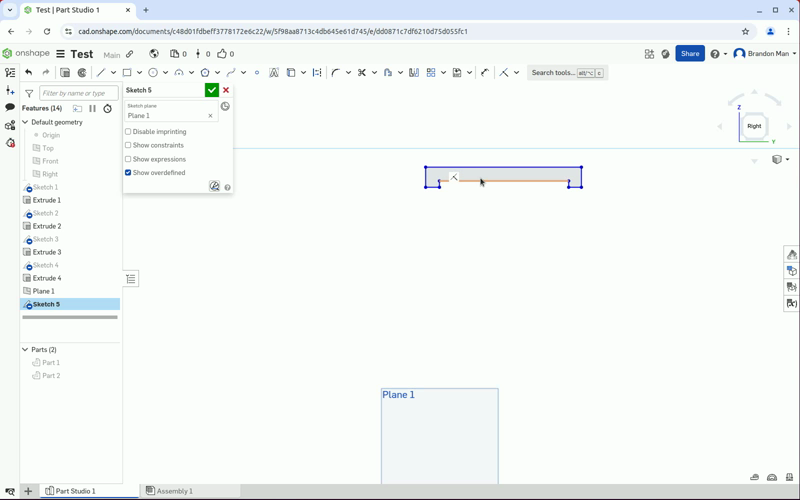
scroll(6)
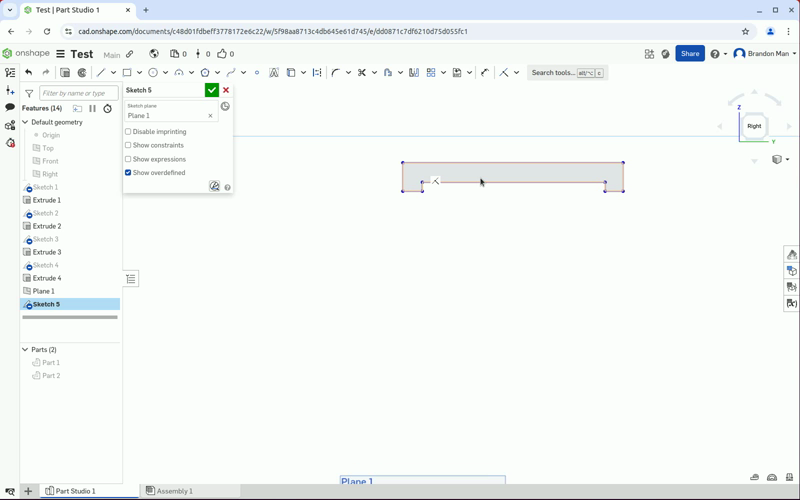
scroll(6)
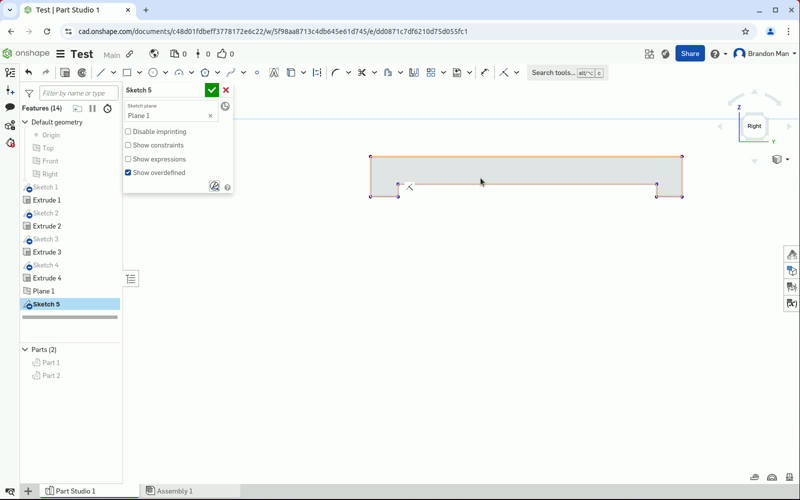
scroll(6)
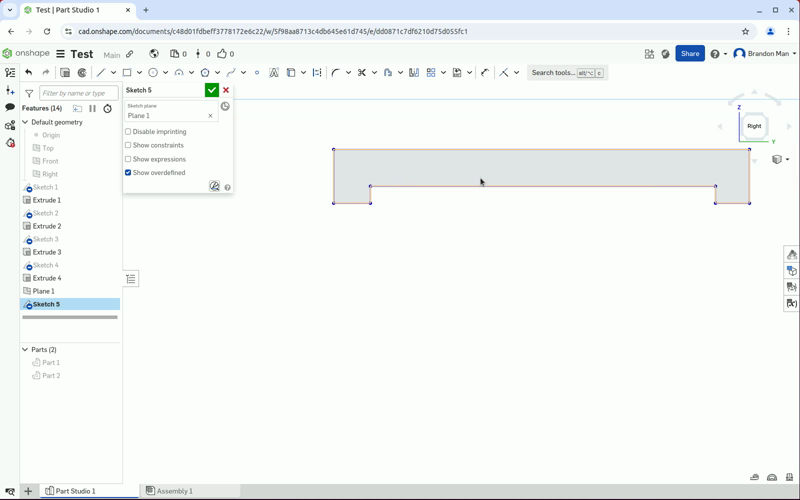
scroll(6)
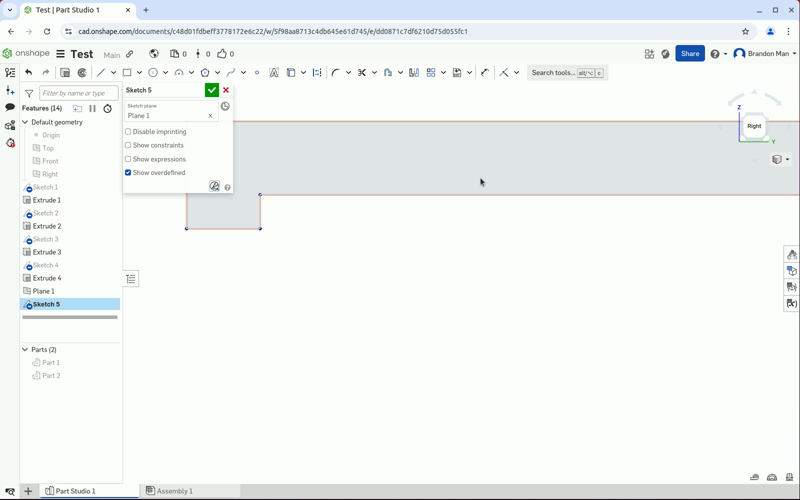
click(480, 177)
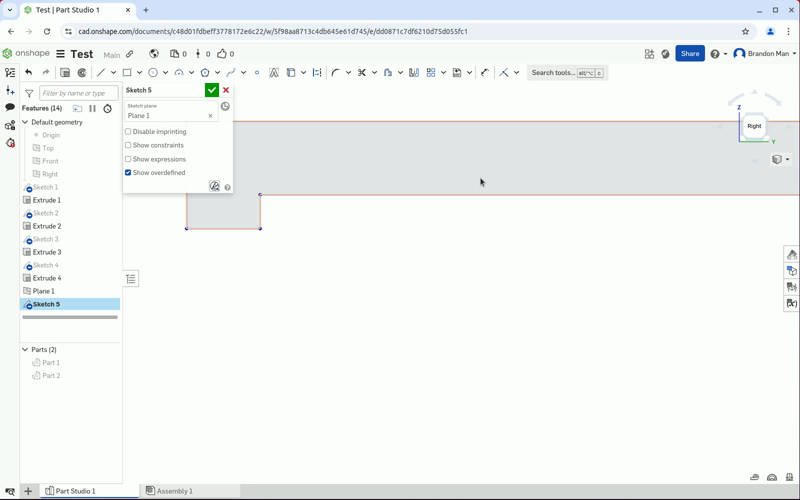
scroll(-6)
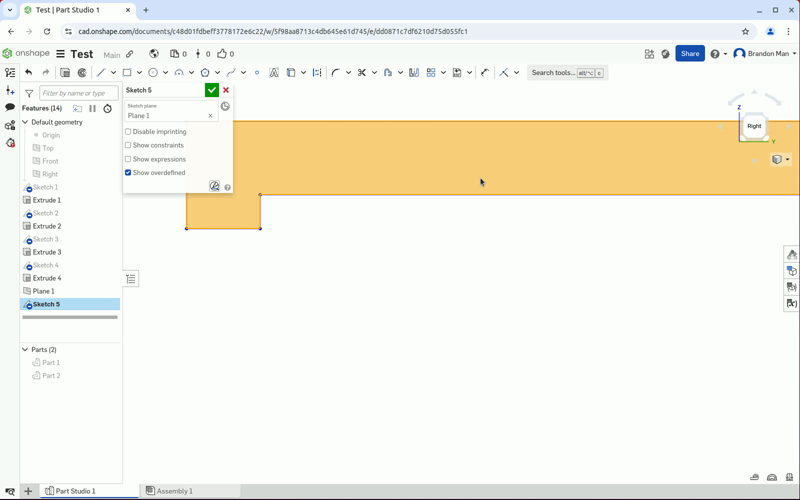
scroll(-6)
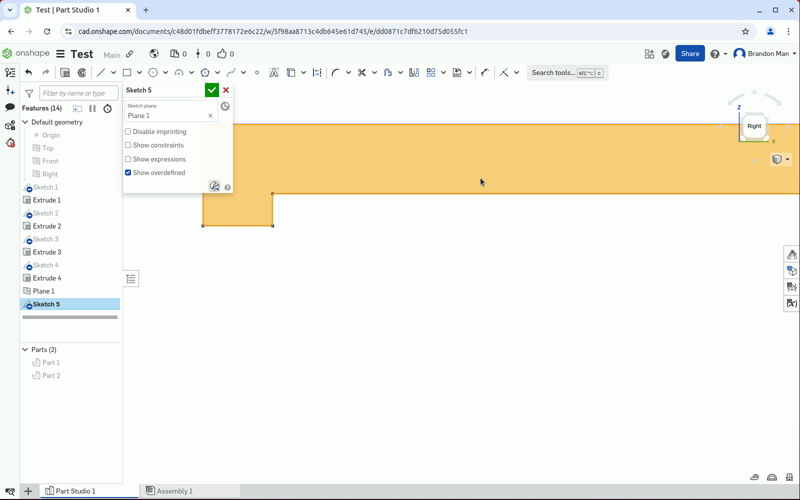
scroll(-6)
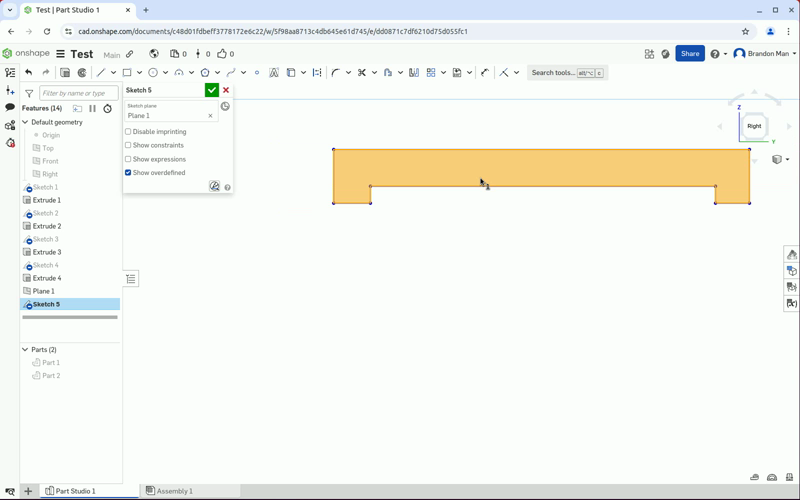
scroll(-6)
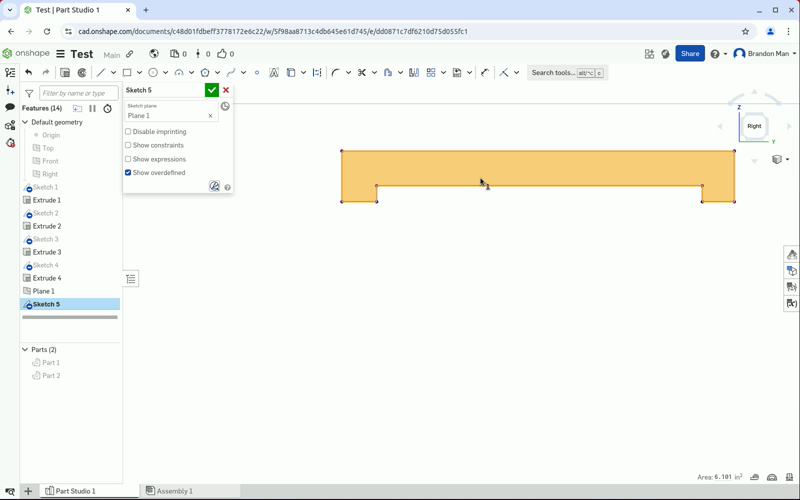
scroll(-6)
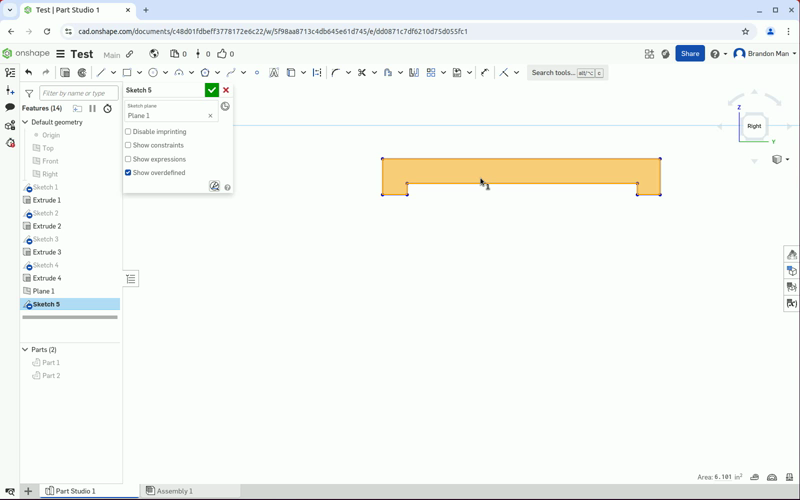
scroll(-6)
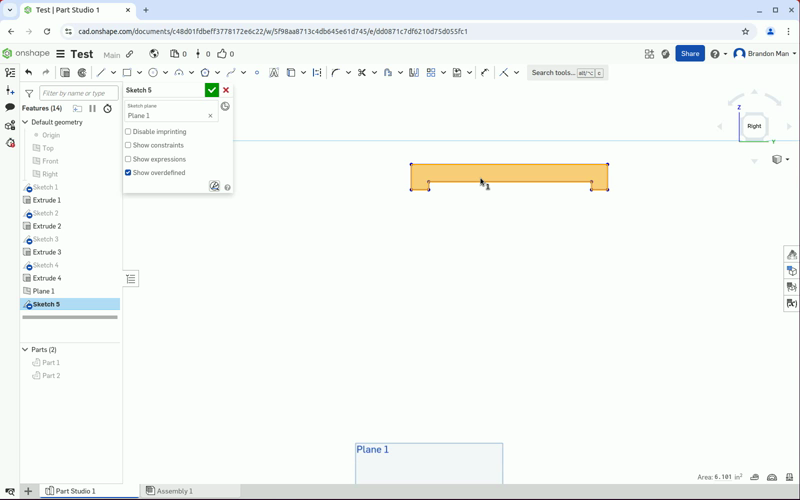
scroll(-6)
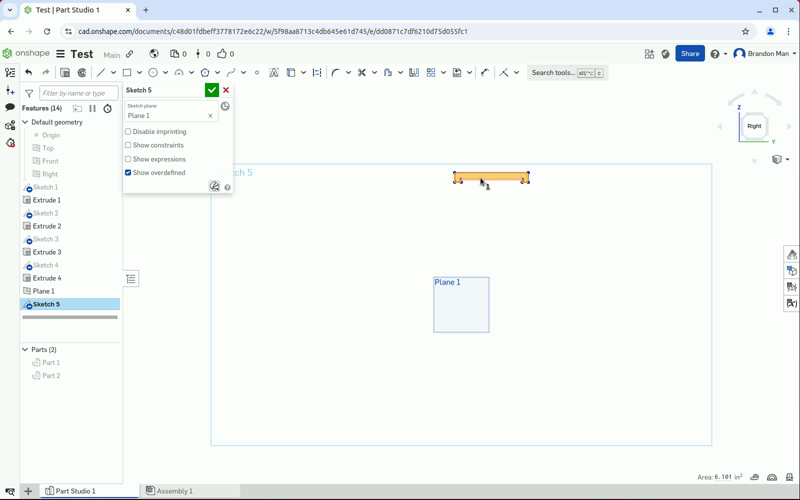
mouse_move(73, 352)
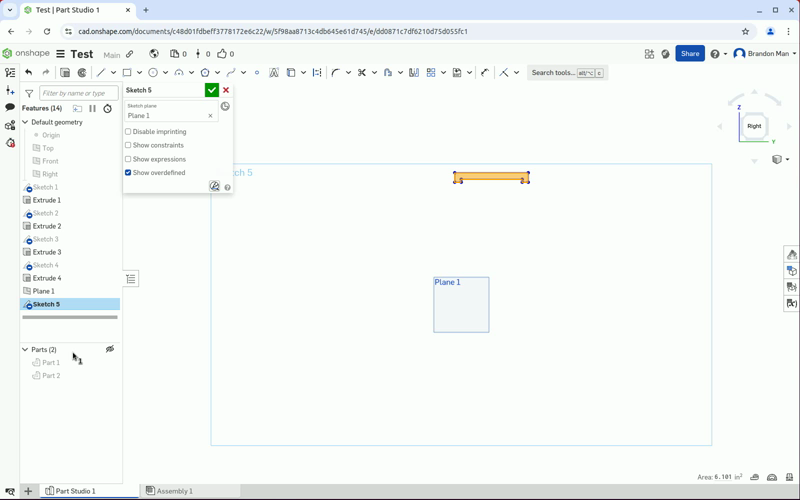
key(shift+y)
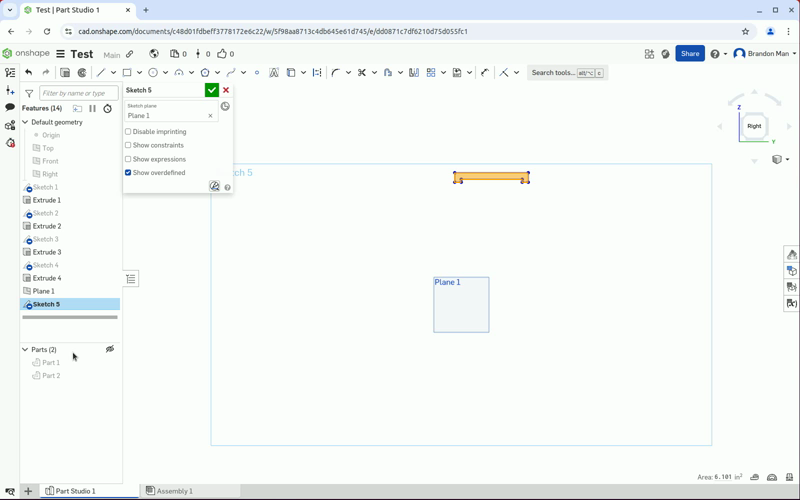
key(shift+e)
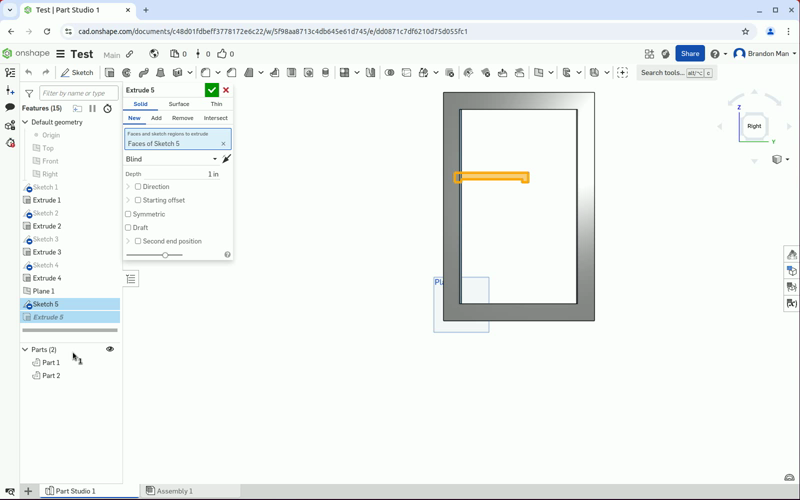
mouse_move(143, 106)
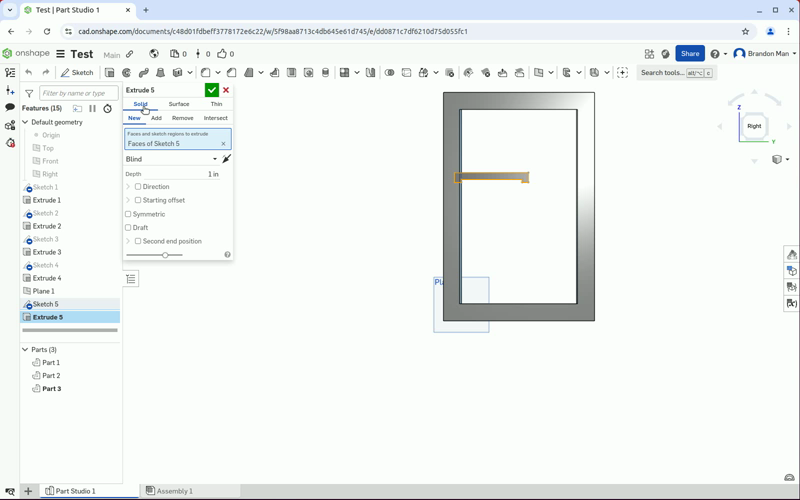
click(143, 106)
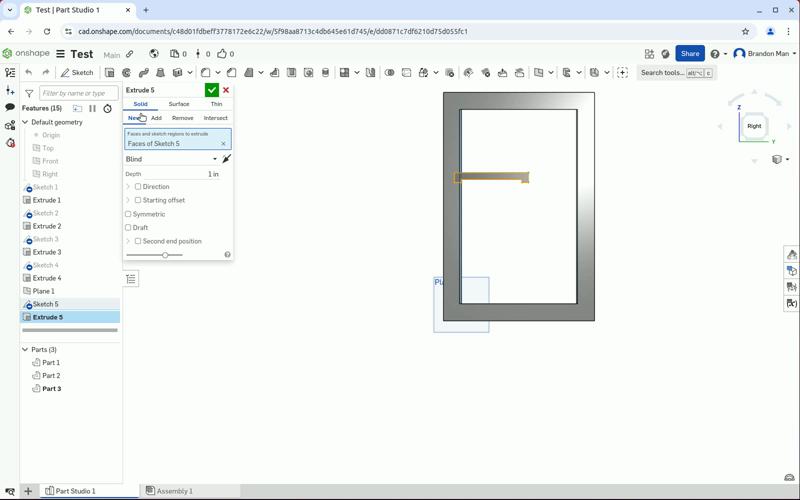
mouse_move(137, 120)
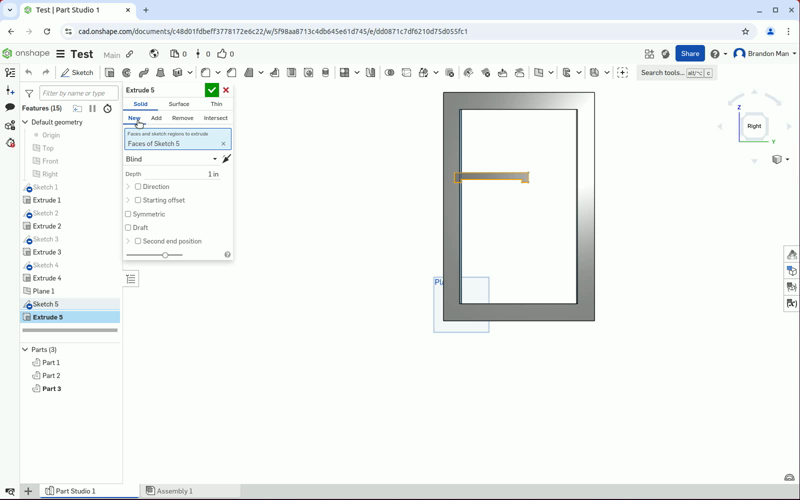
click(137, 120)
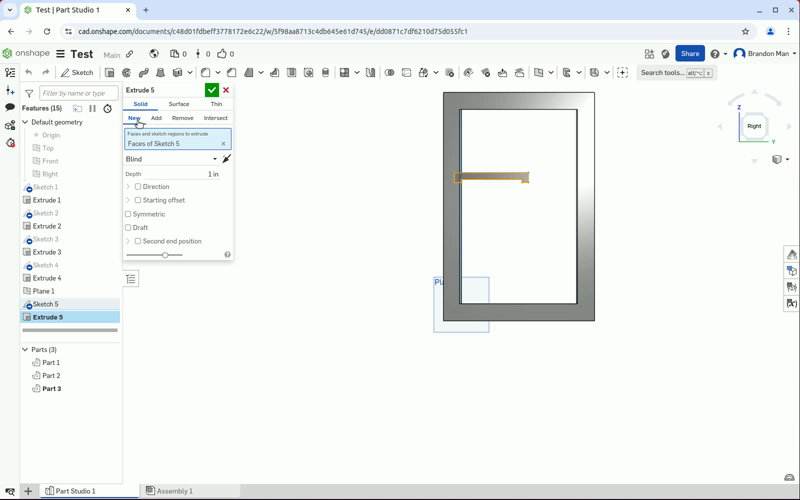
key(tab, 4)
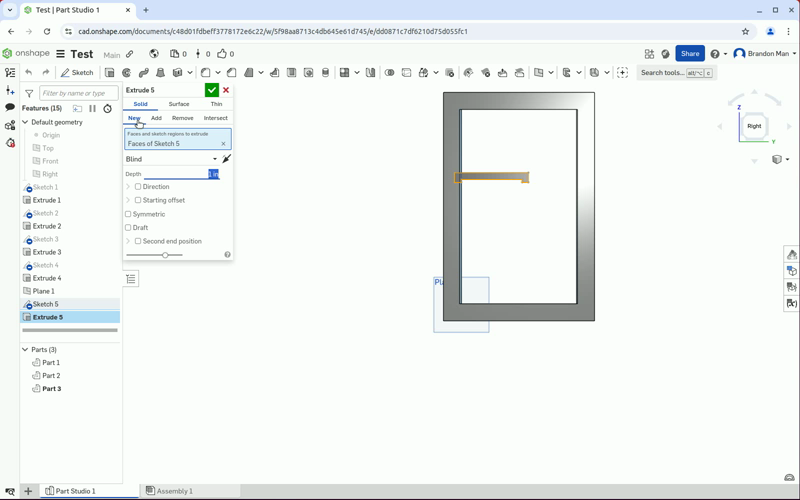
text(0.722)
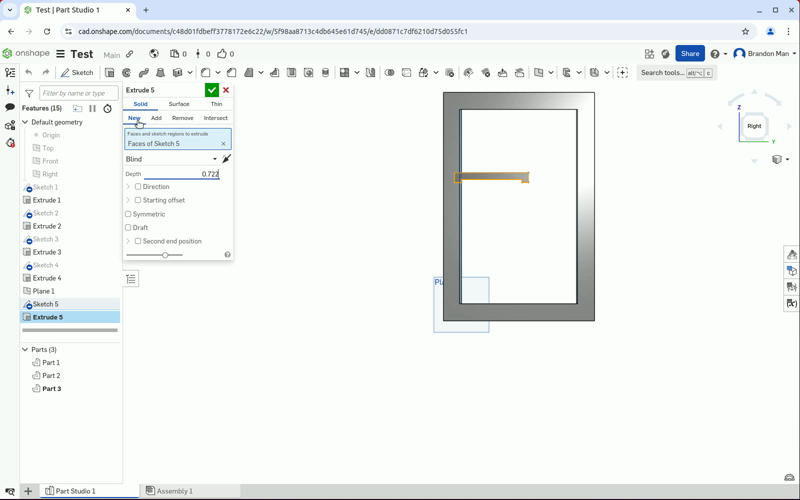
key(enter)
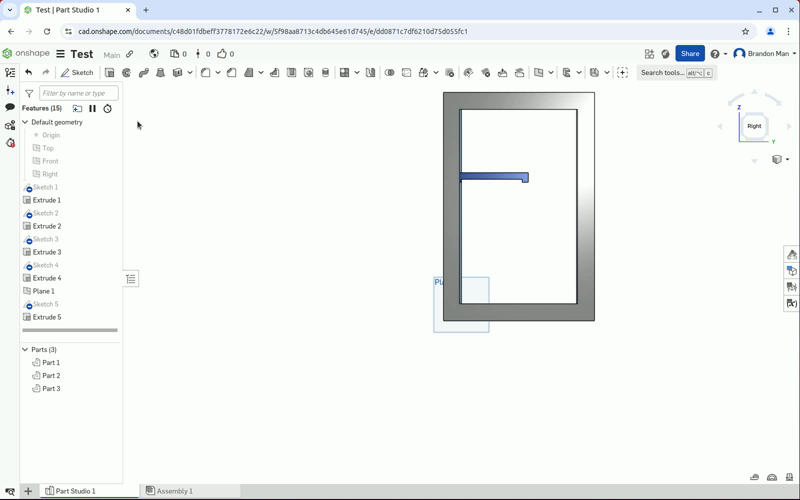
key(shift+h)
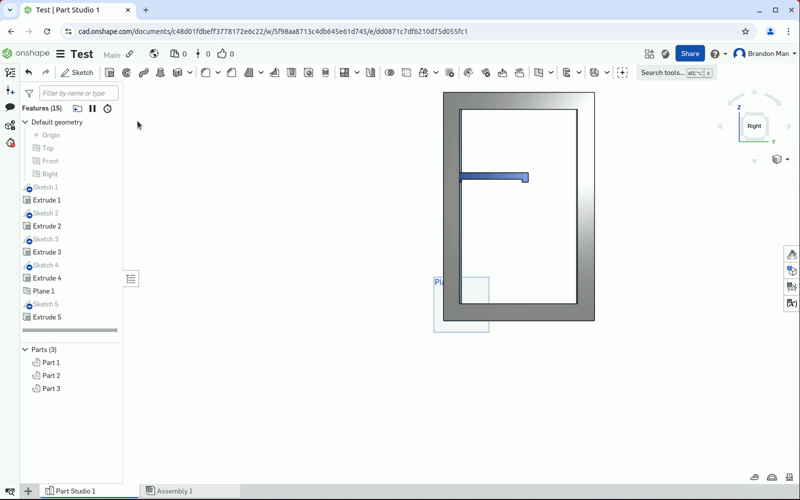
key(shift+h)
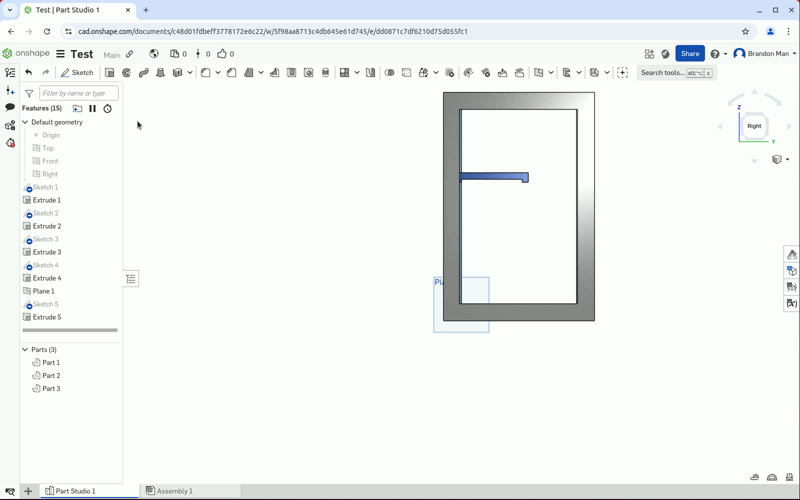
mouse_move(73, 189)
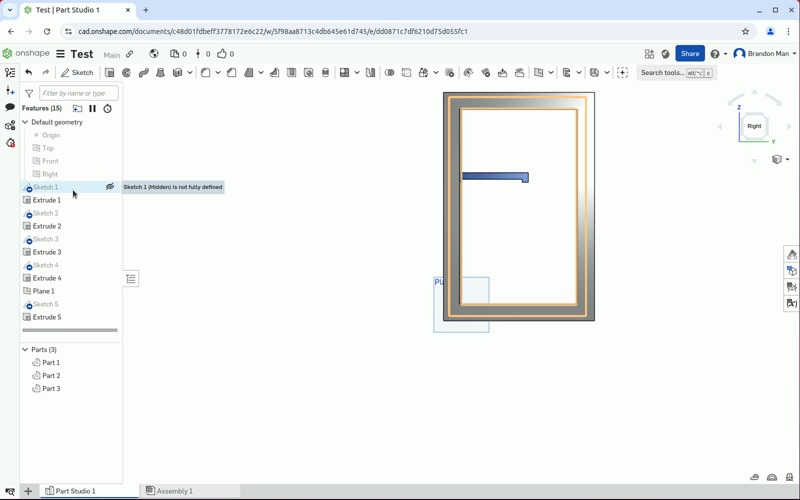
click(73, 189)
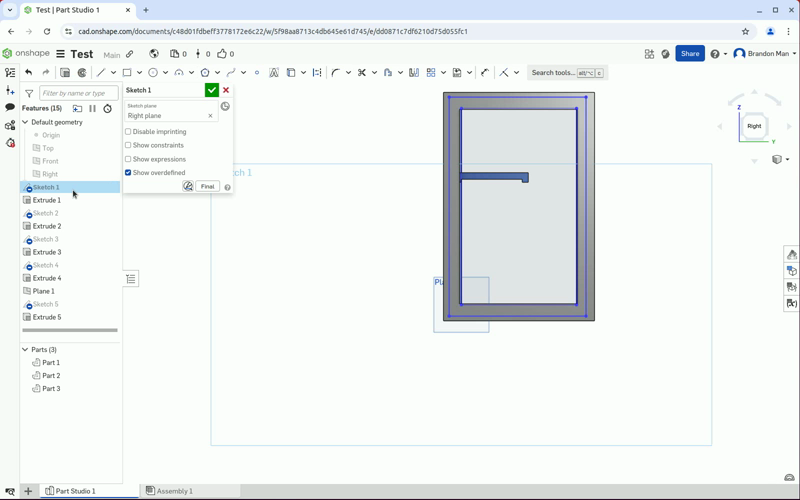
mouse_move(229, 92)
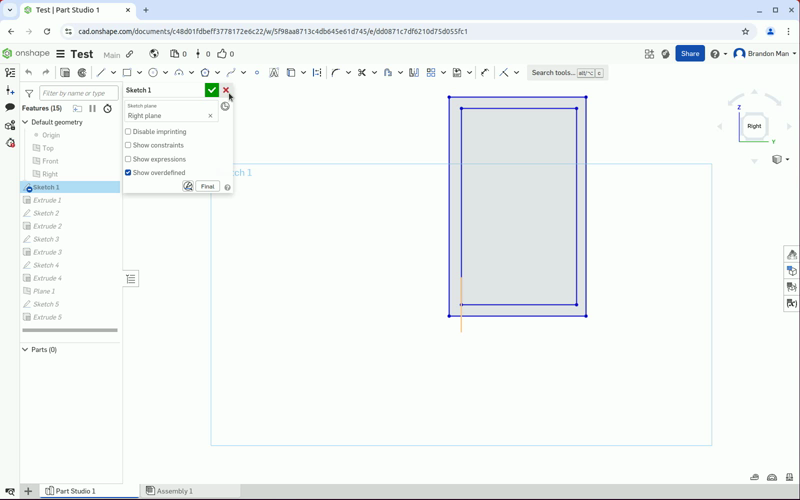
click(229, 92)
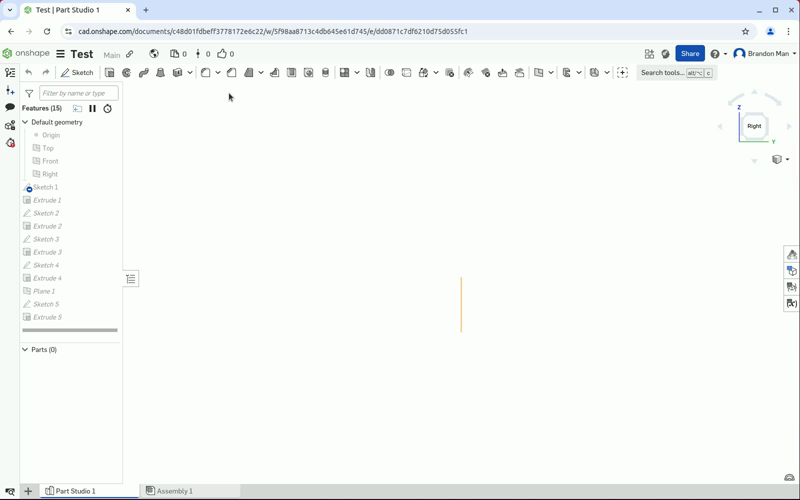
key(shift+s)
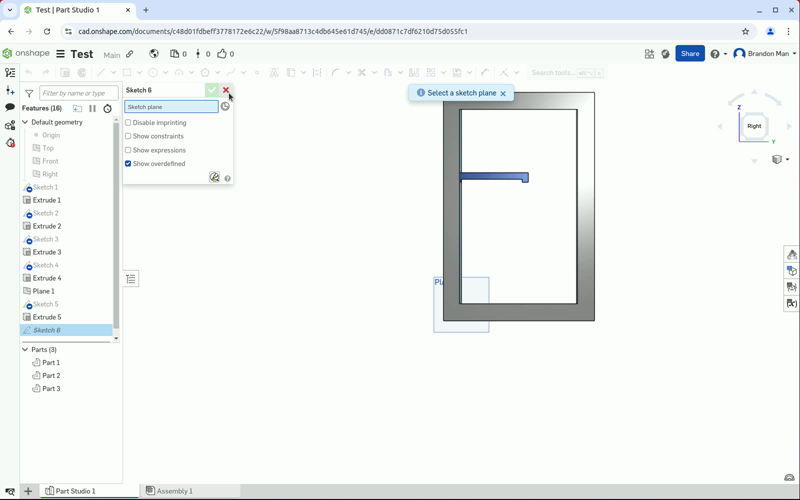
mouse_move(69, 293)
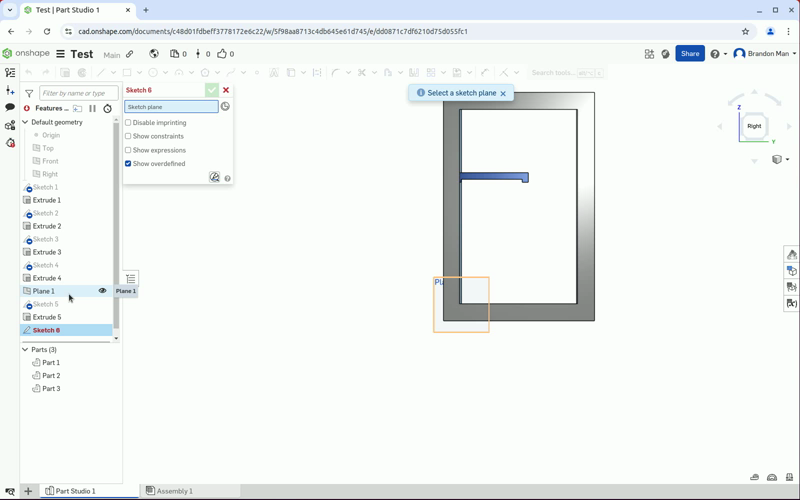
click(69, 293)
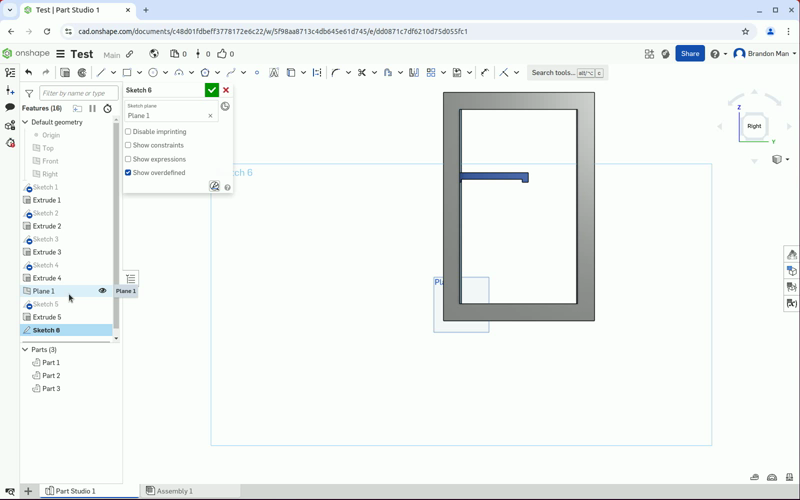
mouse_move(73, 352)
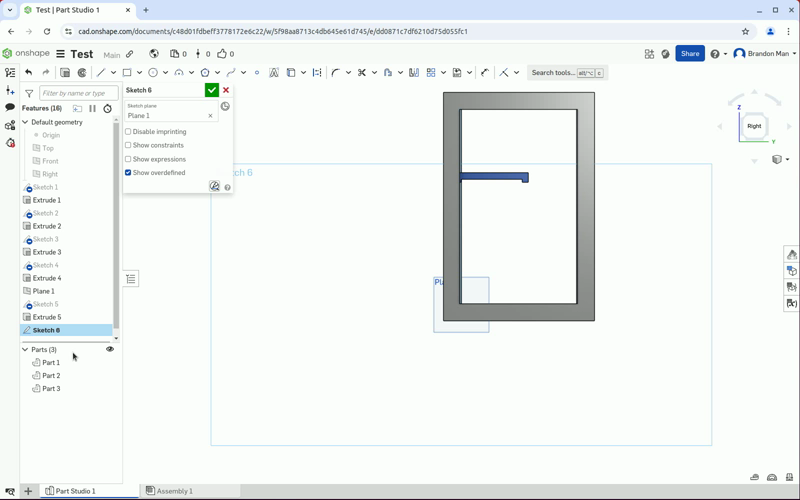
key(y)
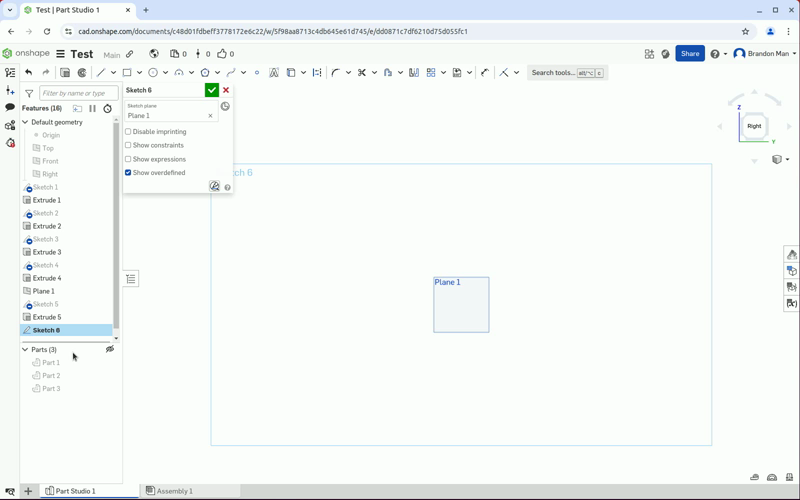
key(l)
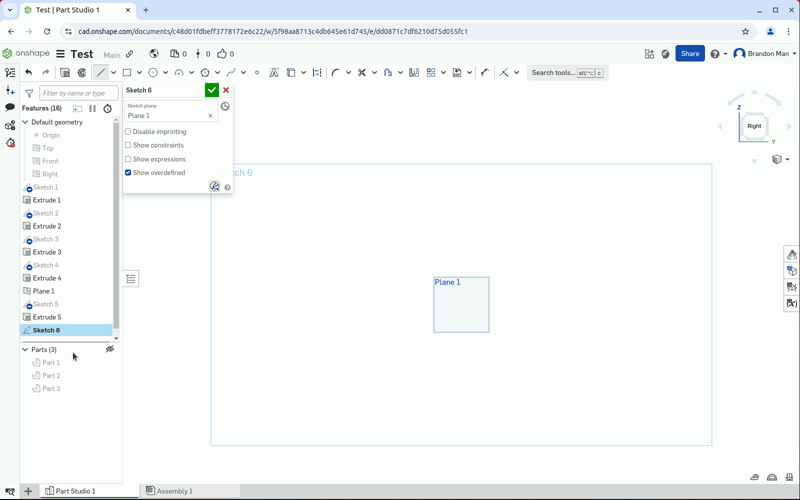
key_down(shift)
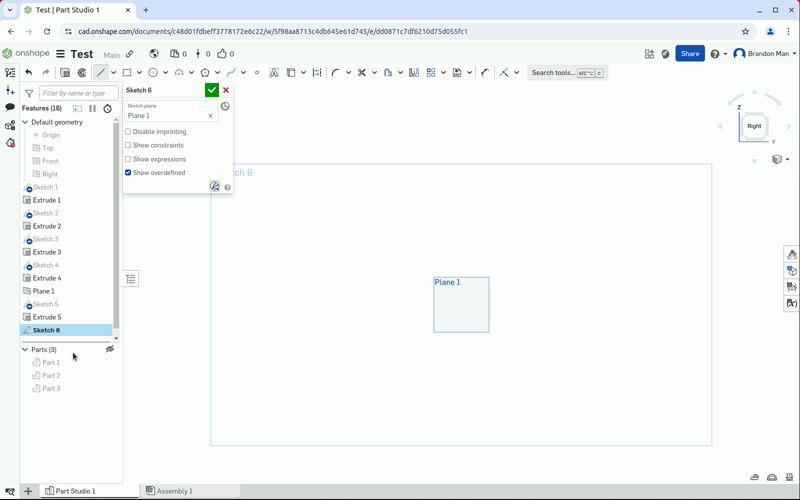
mouse_move(460, 182)
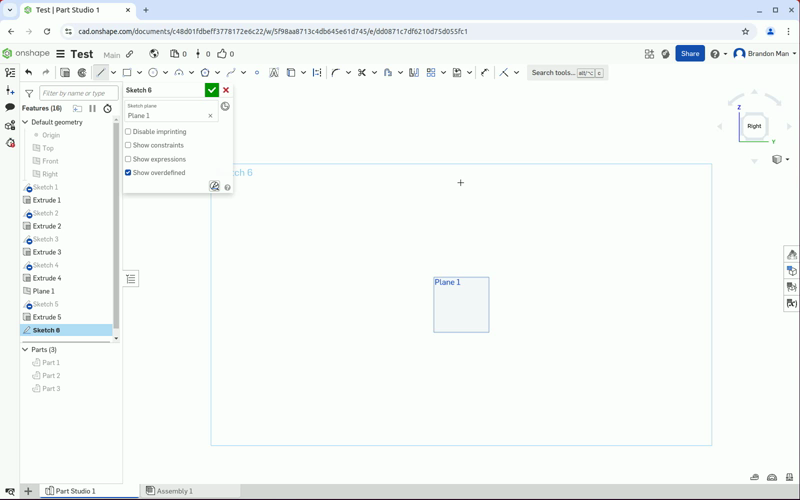
click(460, 182)
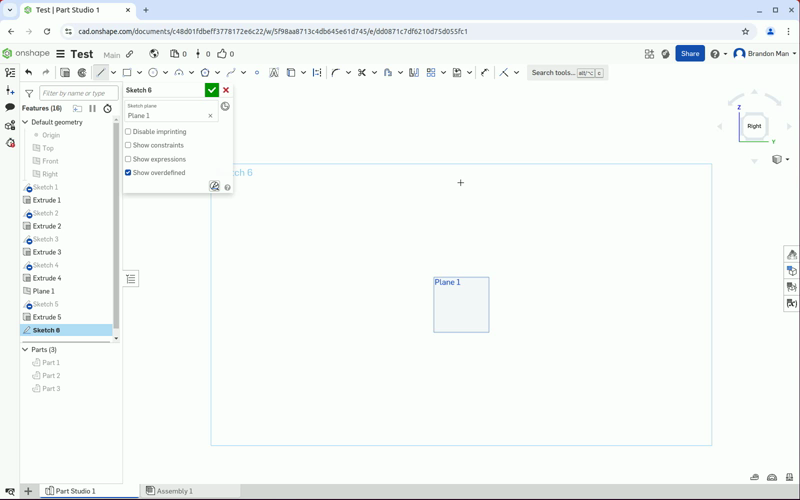
key_up(shift)
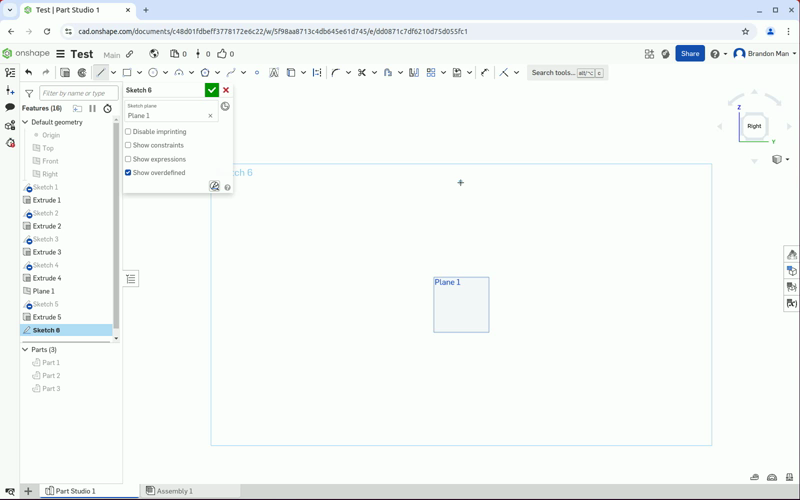
key_down(shift)
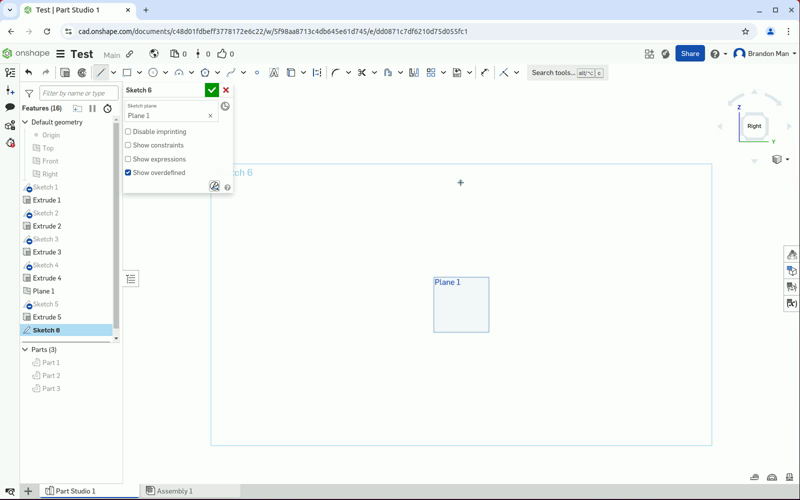
mouse_move(522, 182)
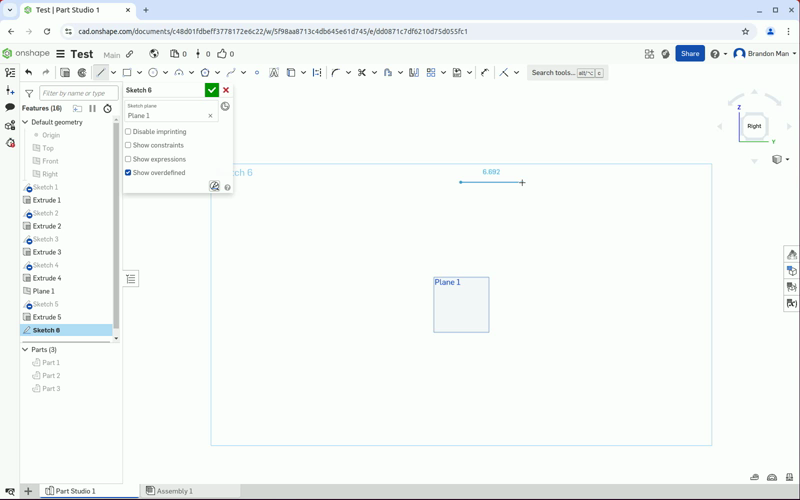
click(522, 182)
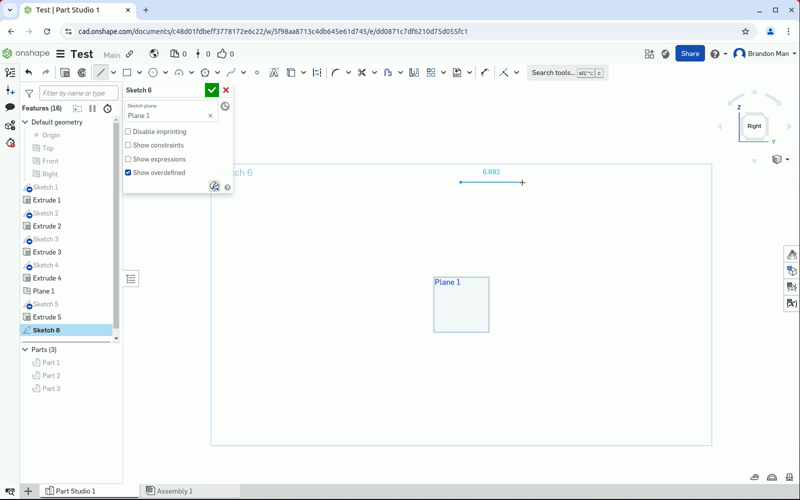
key_up(shift)
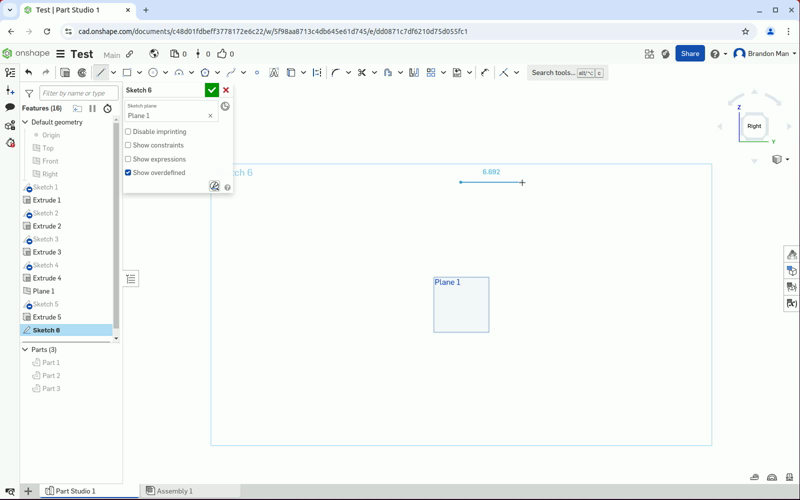
key_down(shift)
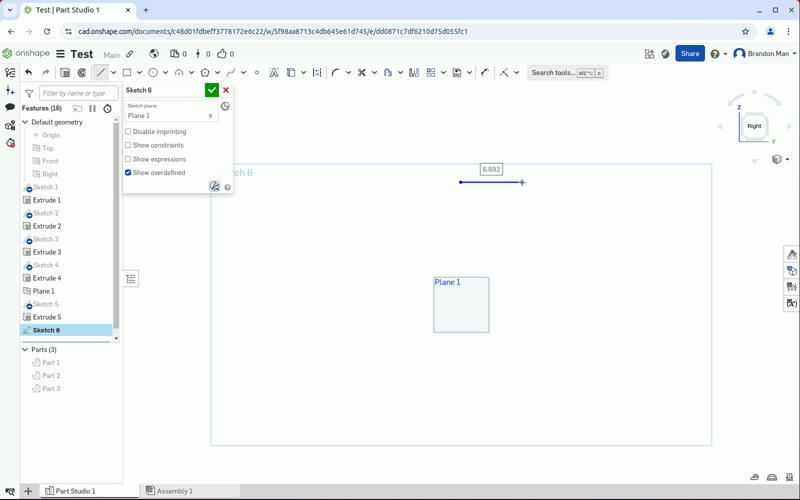
mouse_move(552, 182)
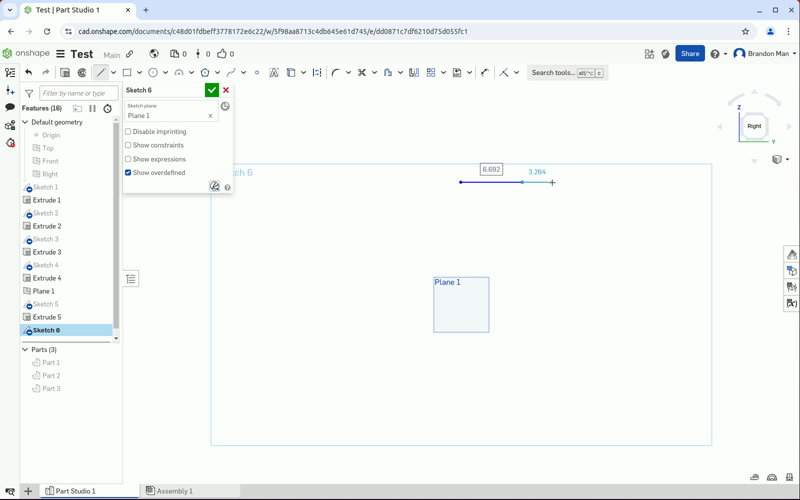
mouse_move(522, 178)
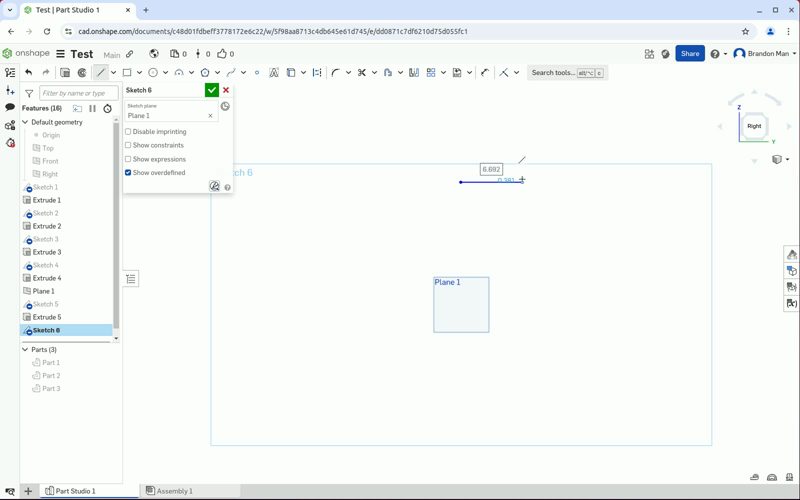
scroll(6)
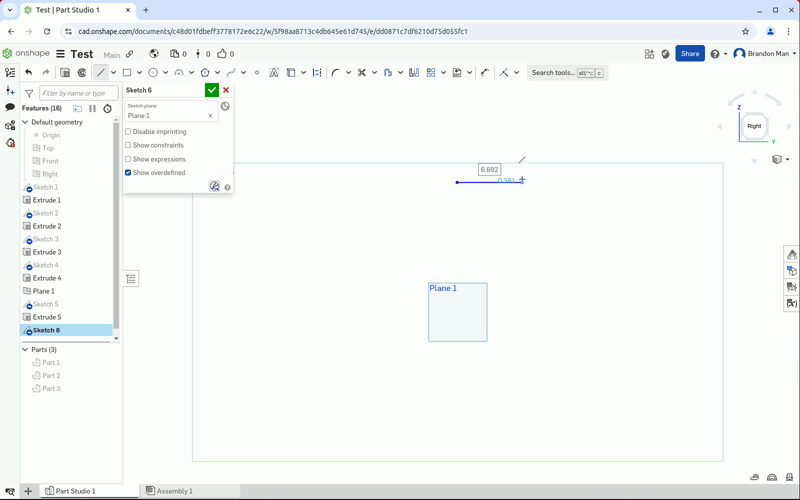
scroll(6)
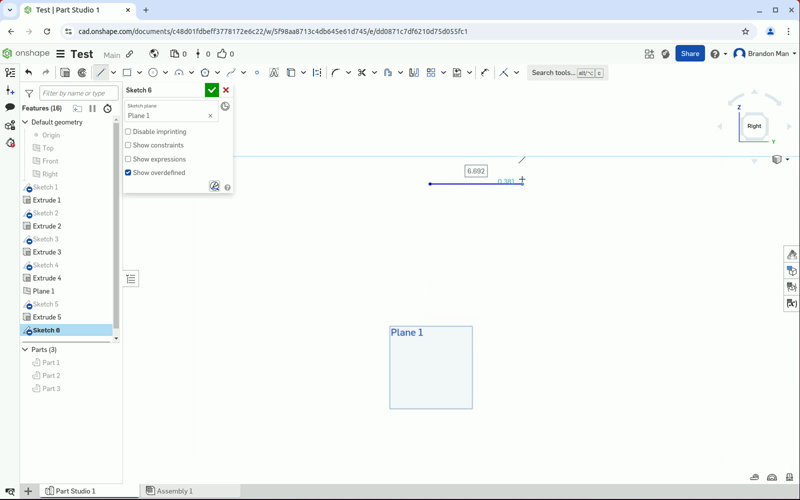
scroll(6)
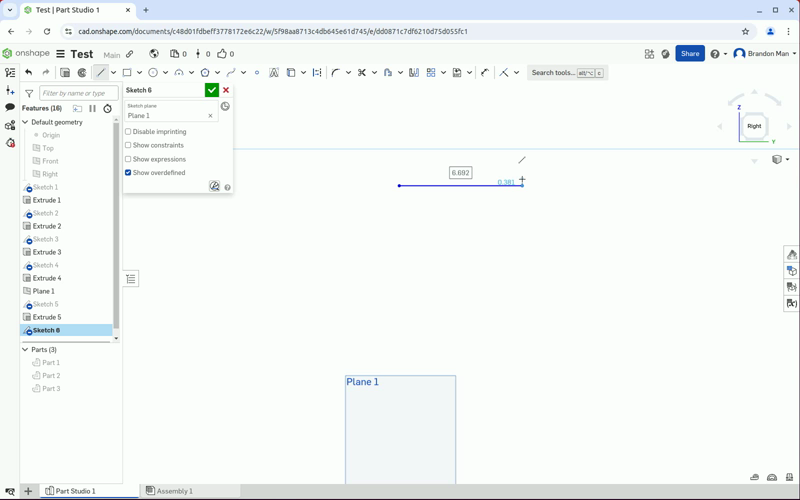
scroll(6)
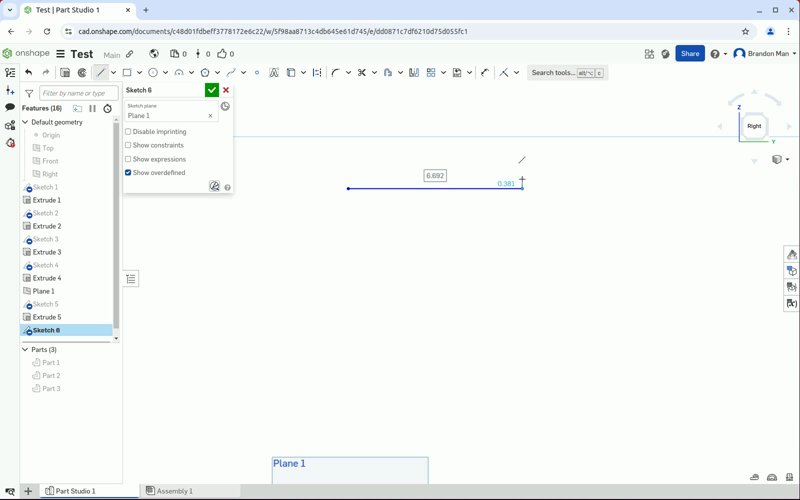
scroll(6)
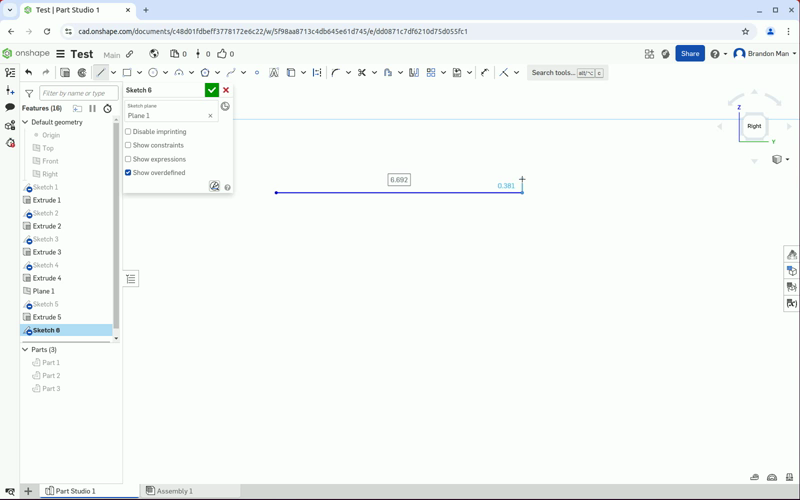
scroll(6)
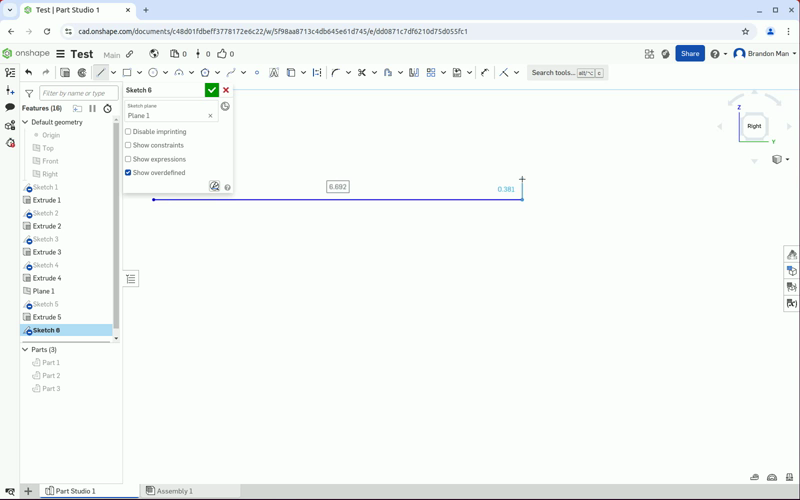
scroll(6)
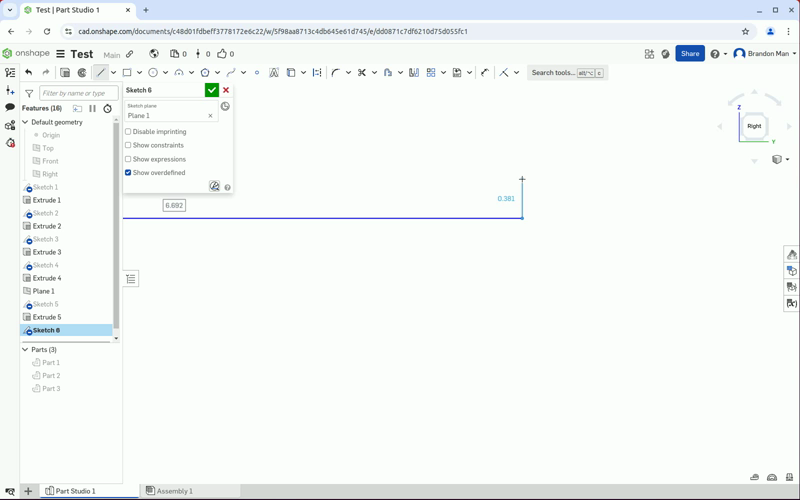
click(522, 178)
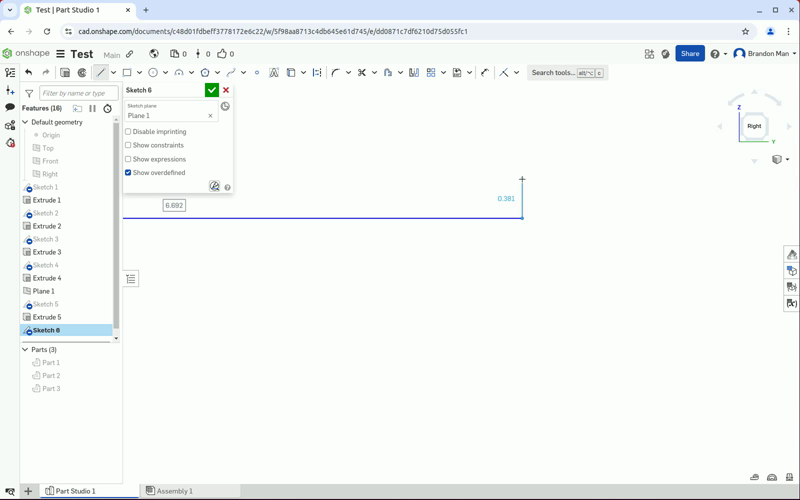
scroll(-6)
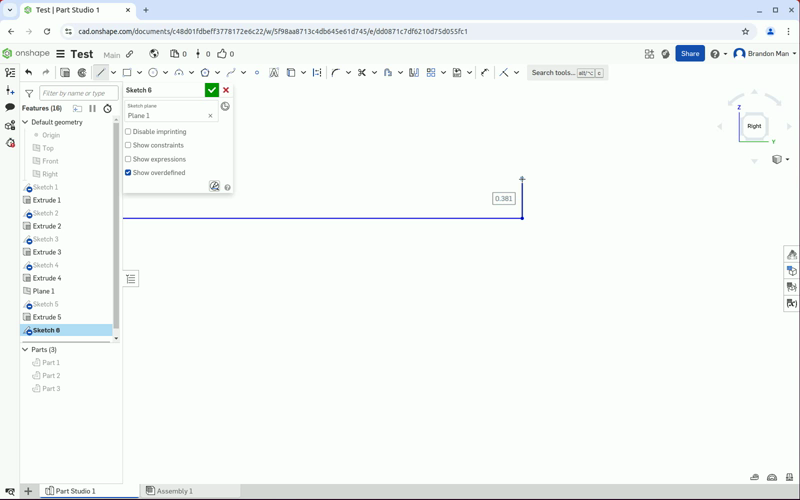
scroll(-6)
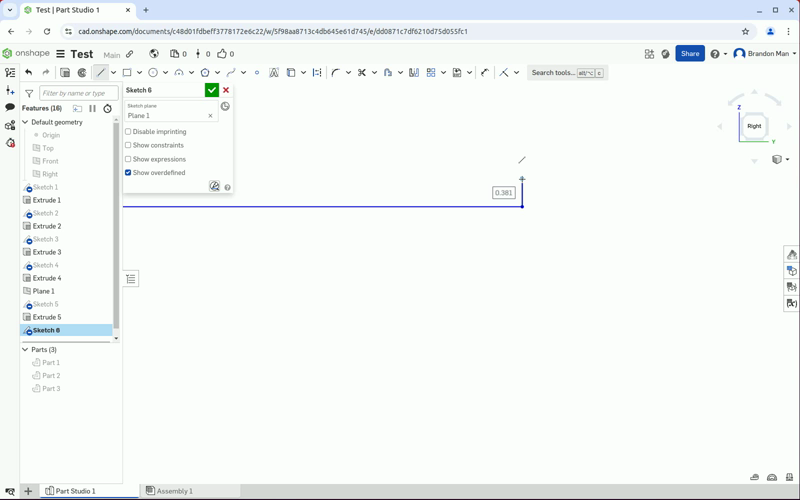
scroll(-6)
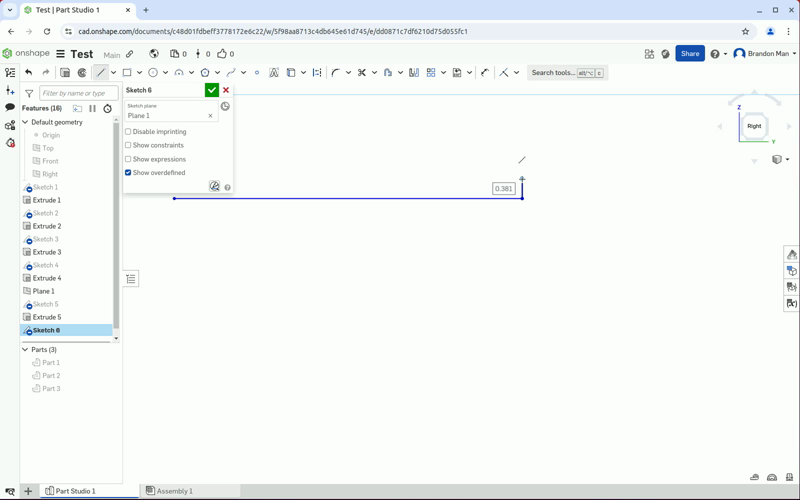
scroll(-6)
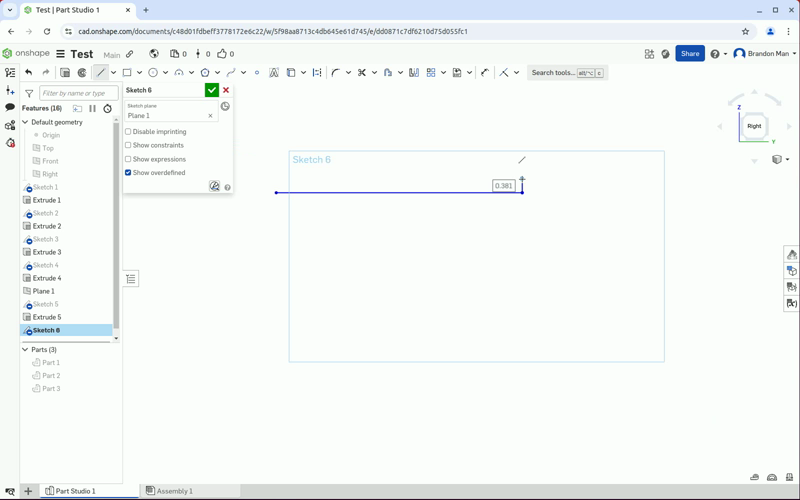
scroll(-6)
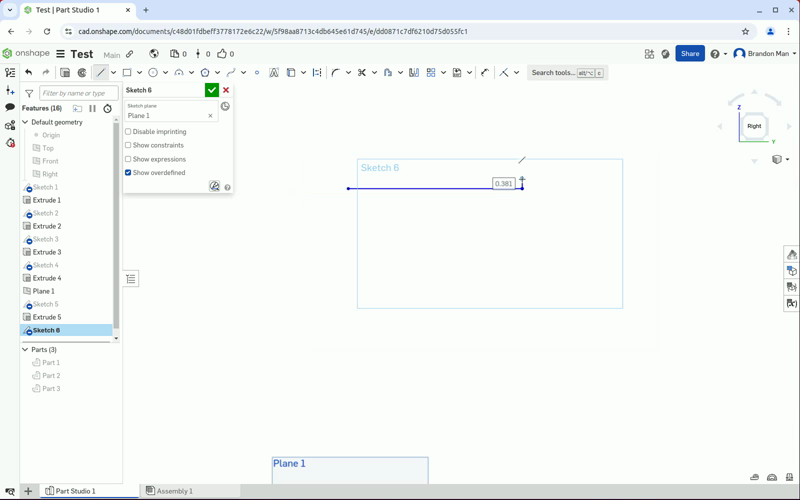
scroll(-6)
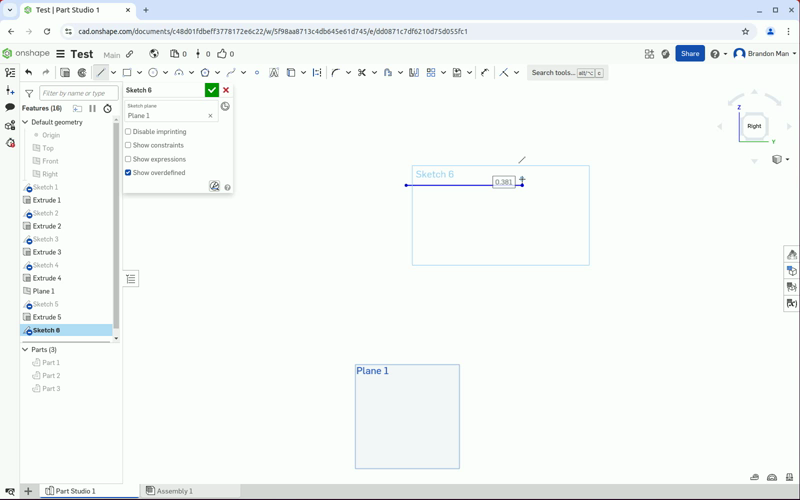
scroll(-6)
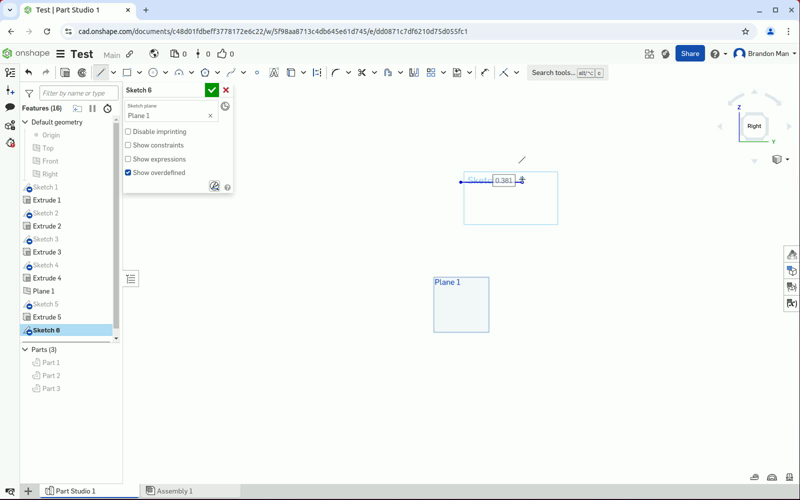
key_up(shift)
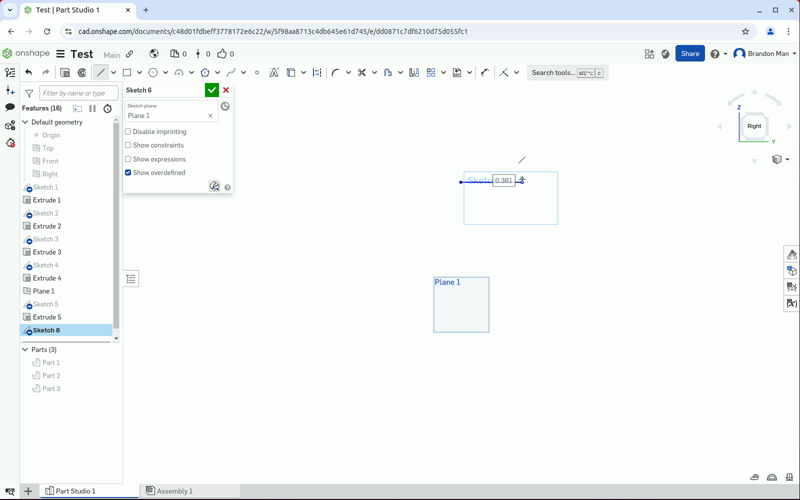
key_down(shift)
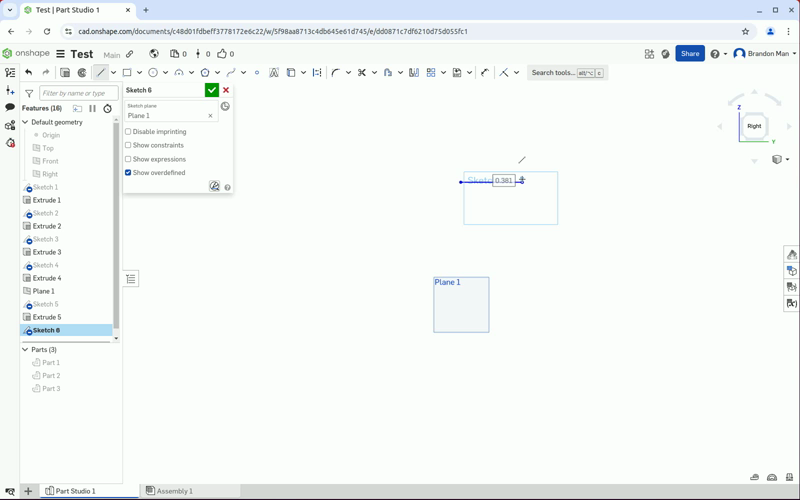
mouse_move(460, 178)
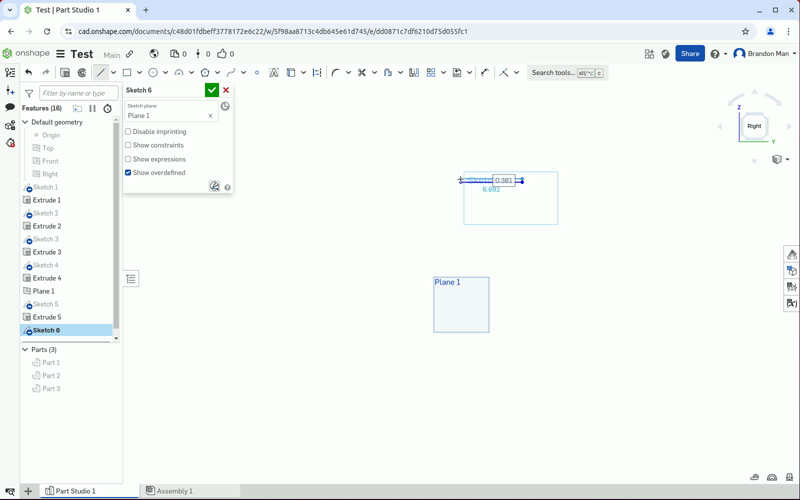
scroll(6)
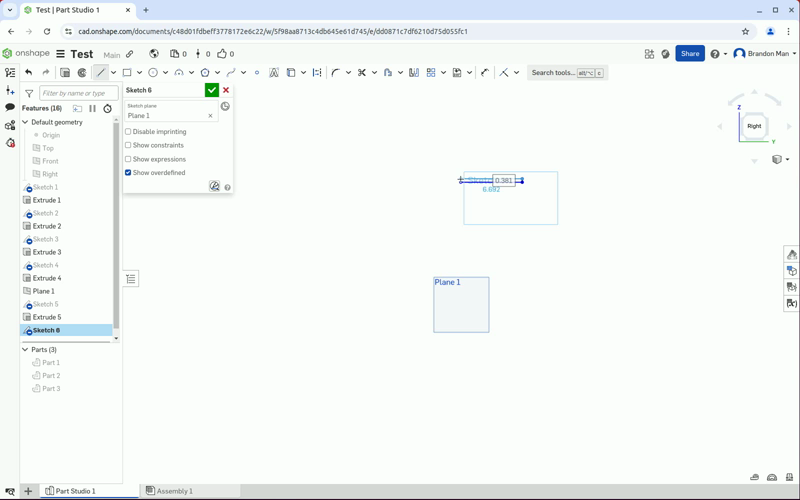
scroll(6)
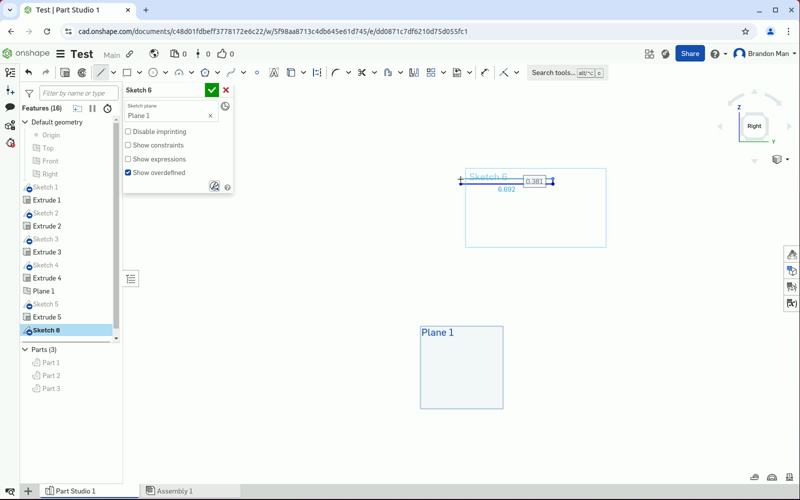
scroll(6)
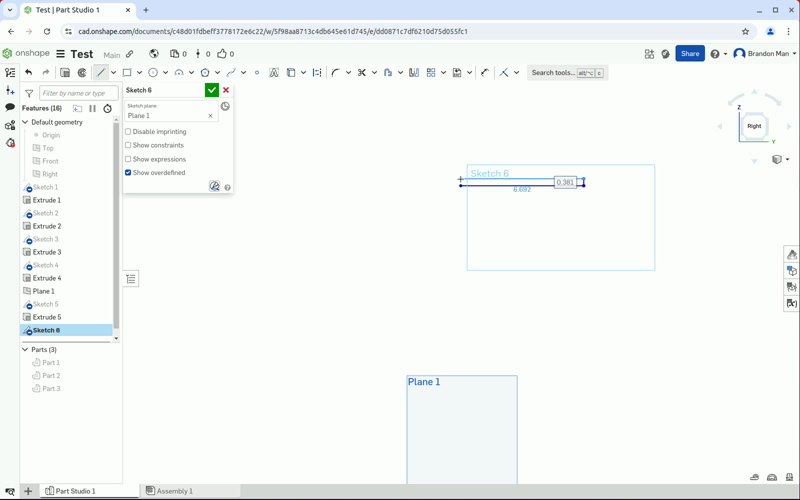
scroll(6)
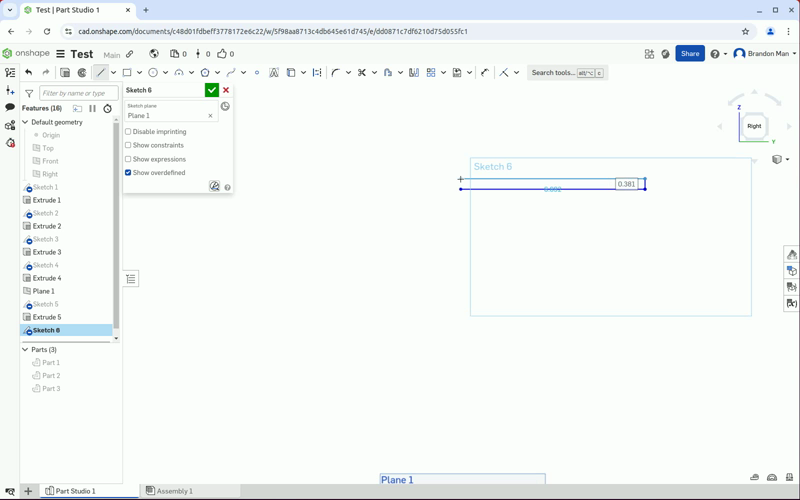
scroll(6)
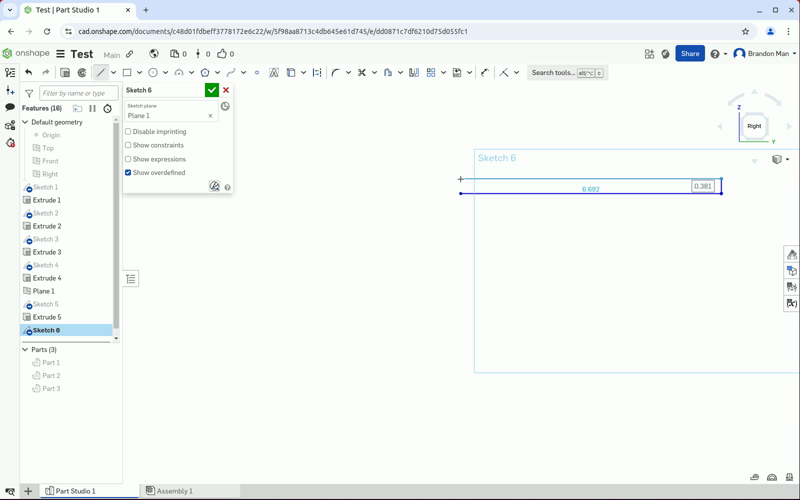
scroll(6)
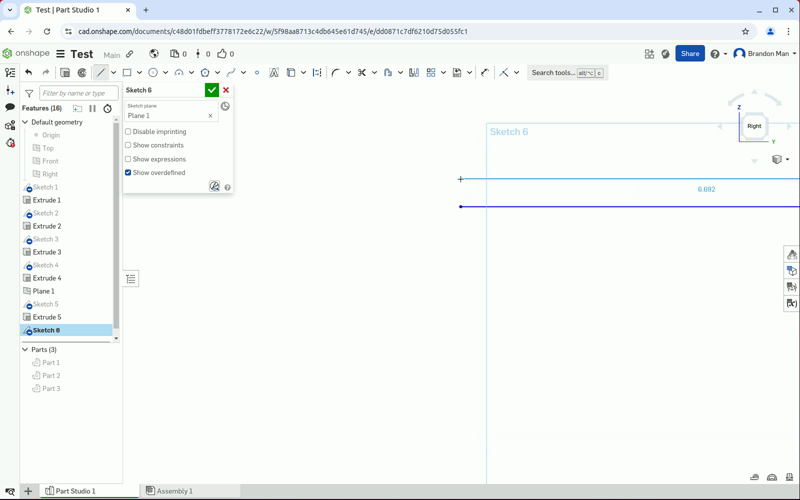
scroll(6)
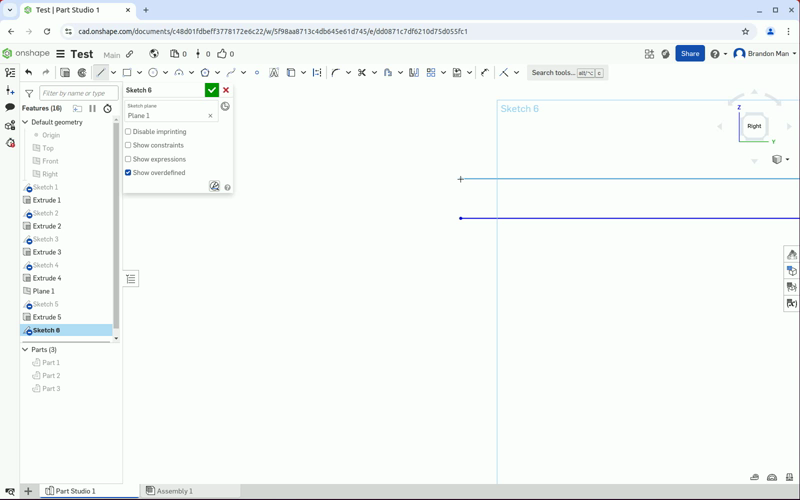
click(460, 178)
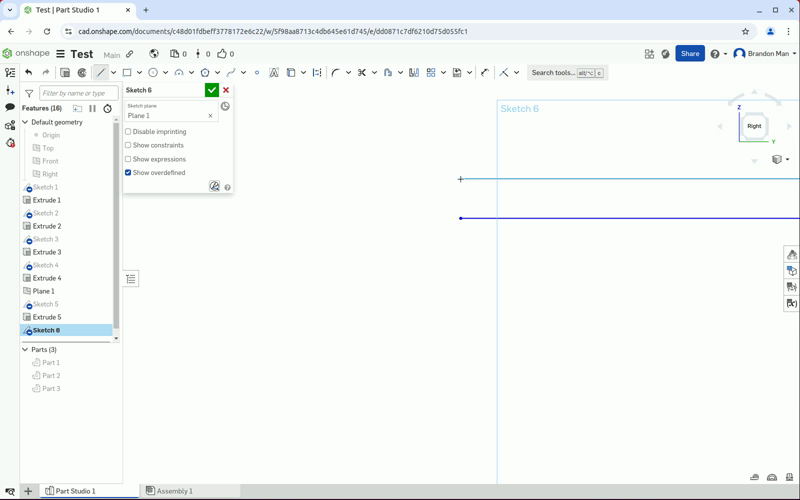
scroll(-6)
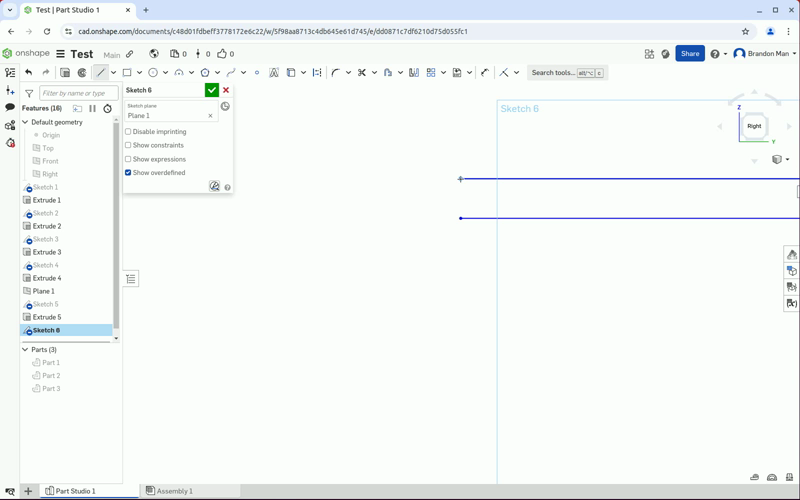
scroll(-6)
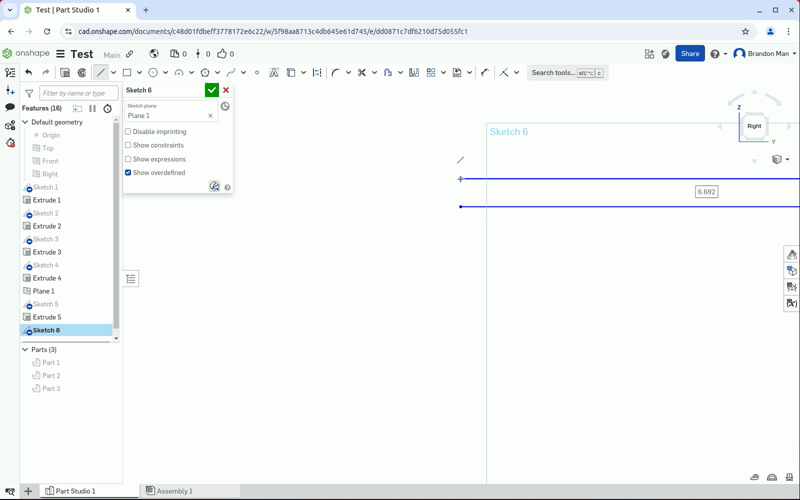
scroll(-6)
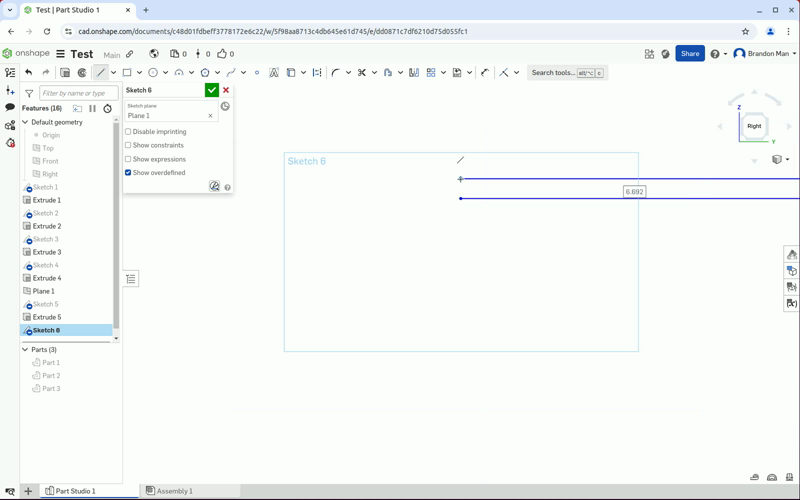
scroll(-6)
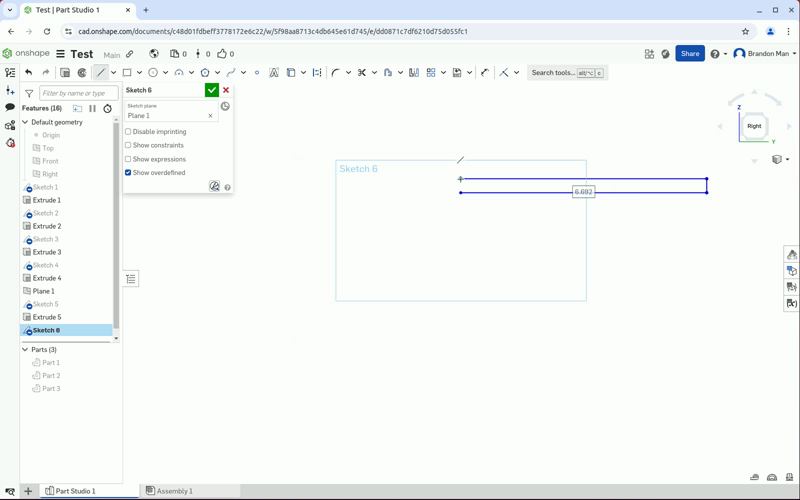
scroll(-6)
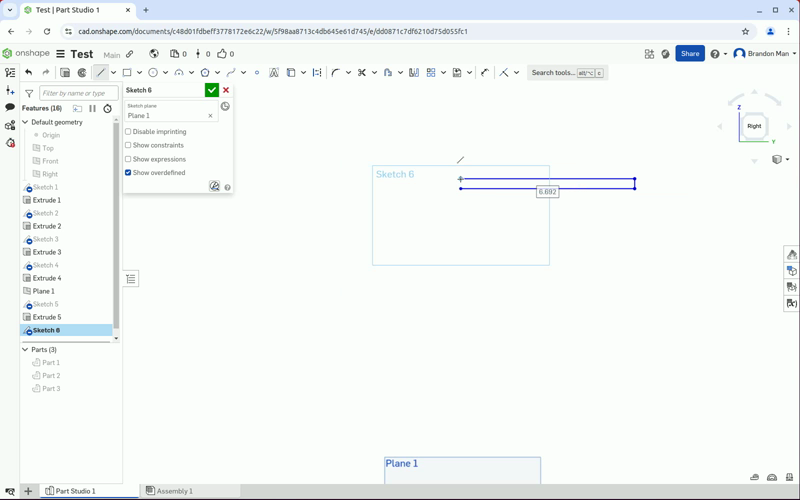
scroll(-6)
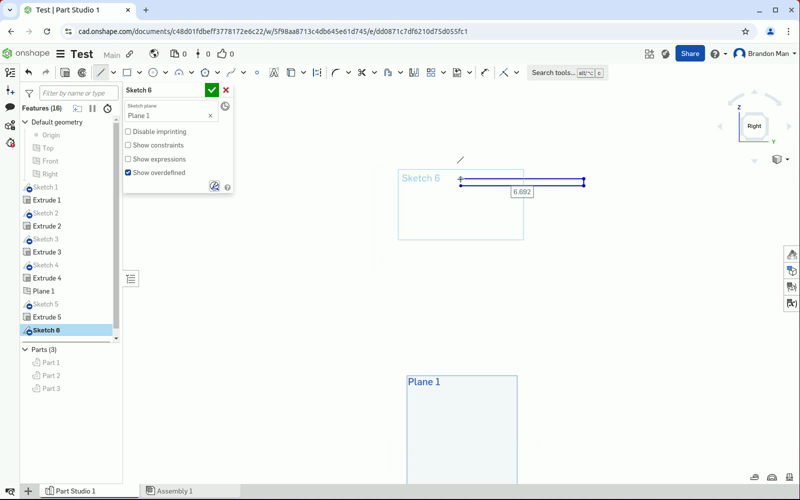
scroll(-6)
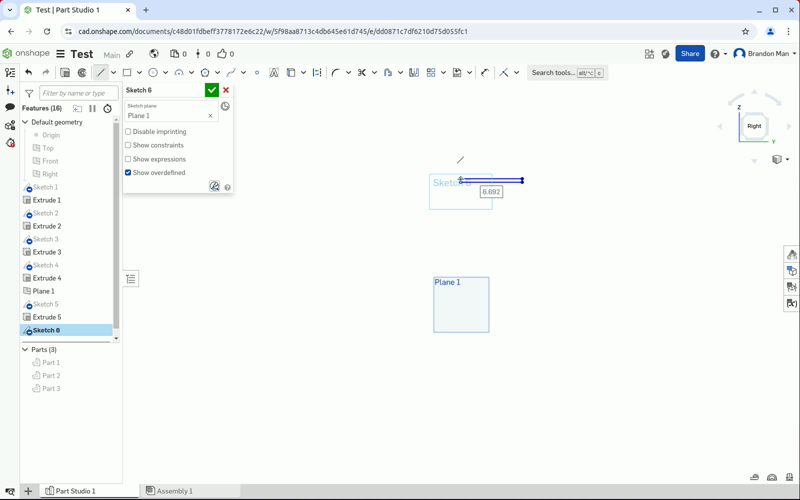
key_up(shift)
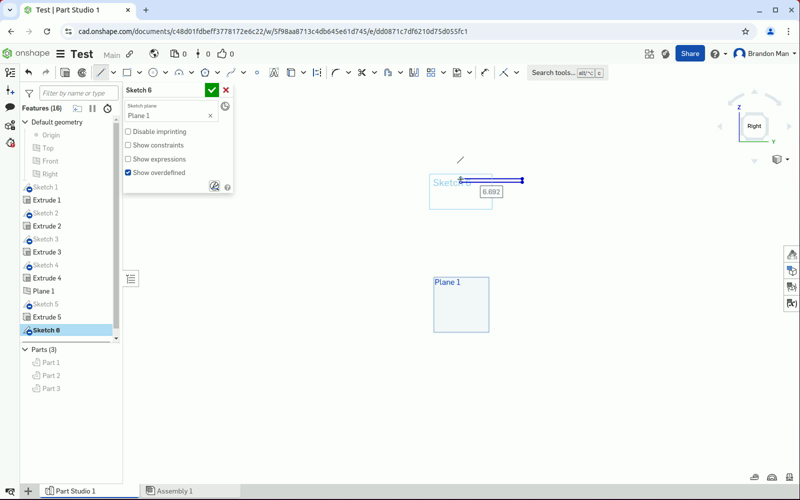
mouse_move(490, 178)
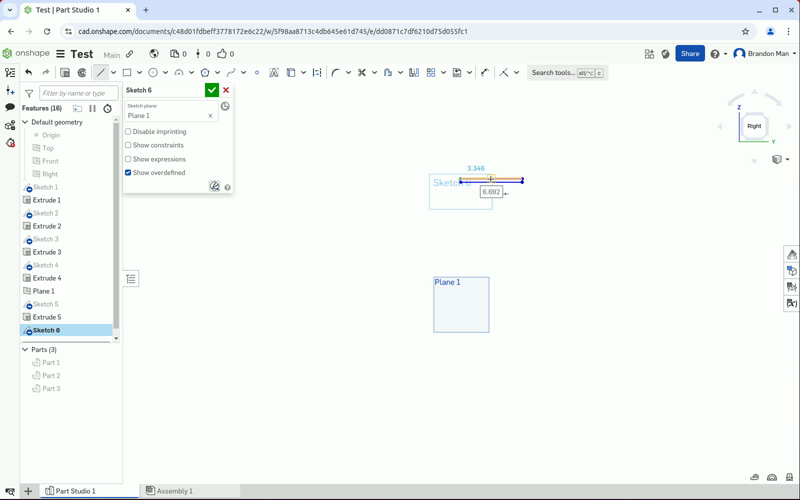
key_down(shift)
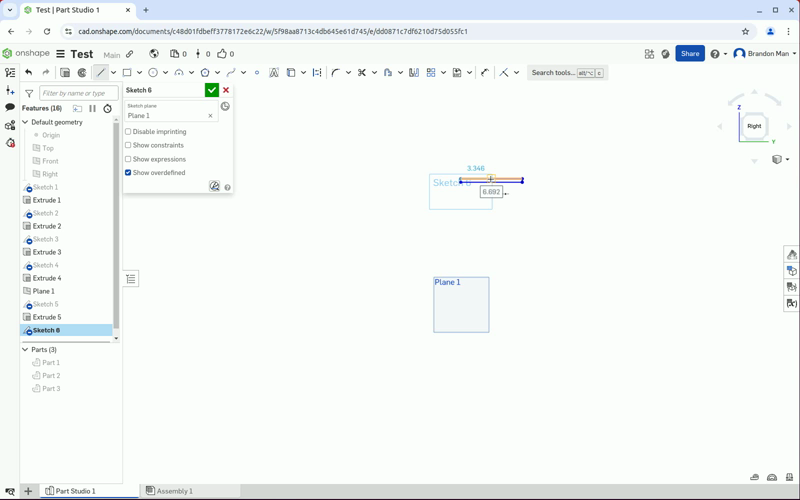
mouse_move(460, 182)
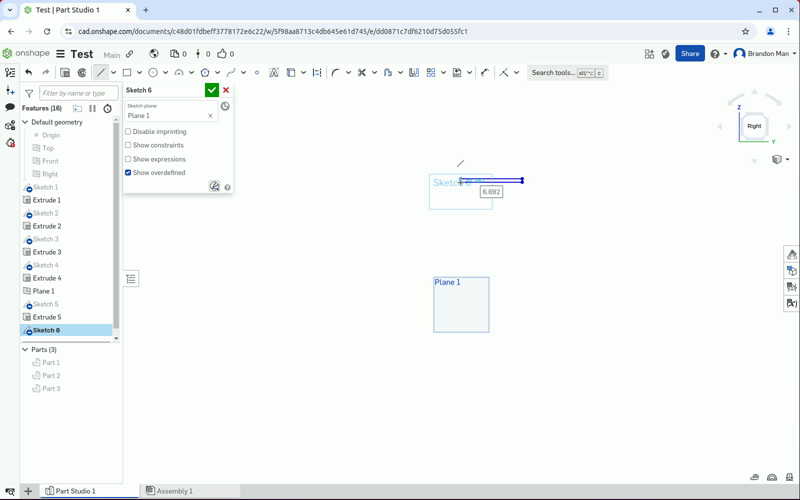
scroll(6)
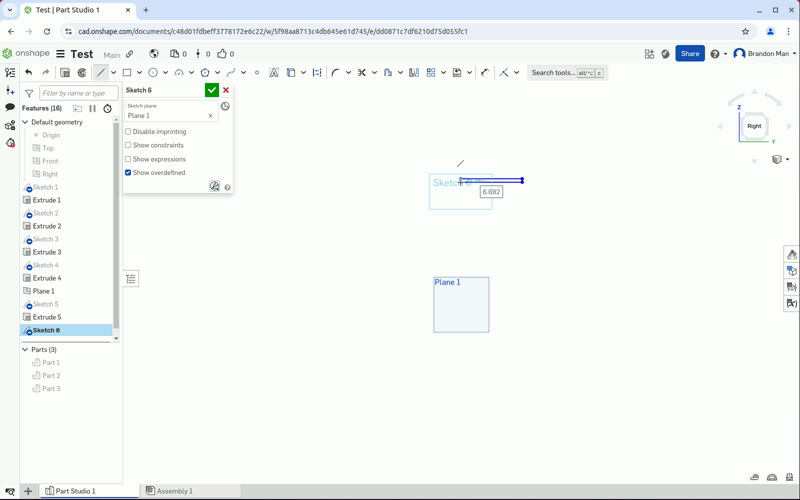
scroll(6)
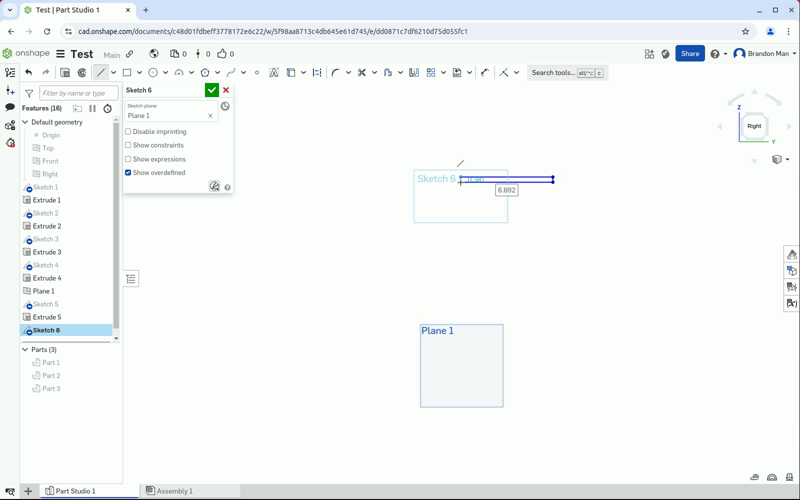
scroll(6)
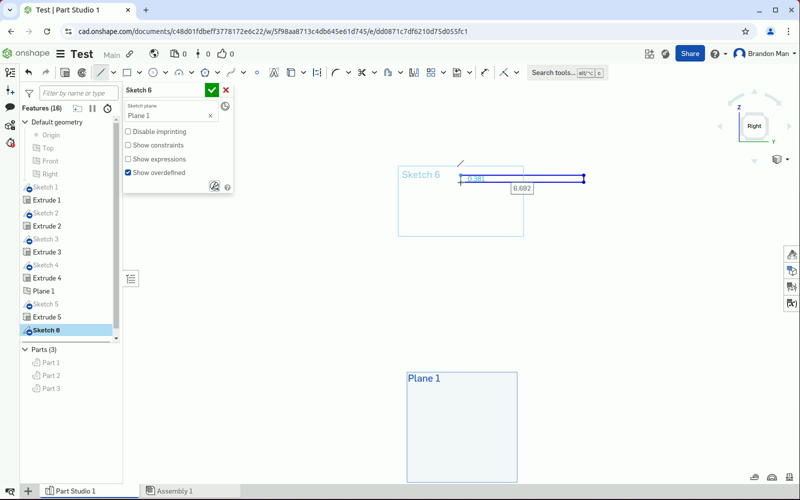
scroll(6)
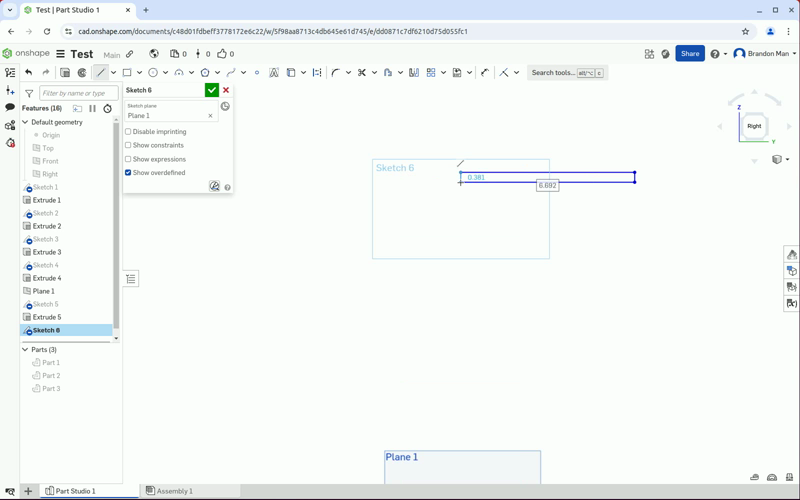
scroll(6)
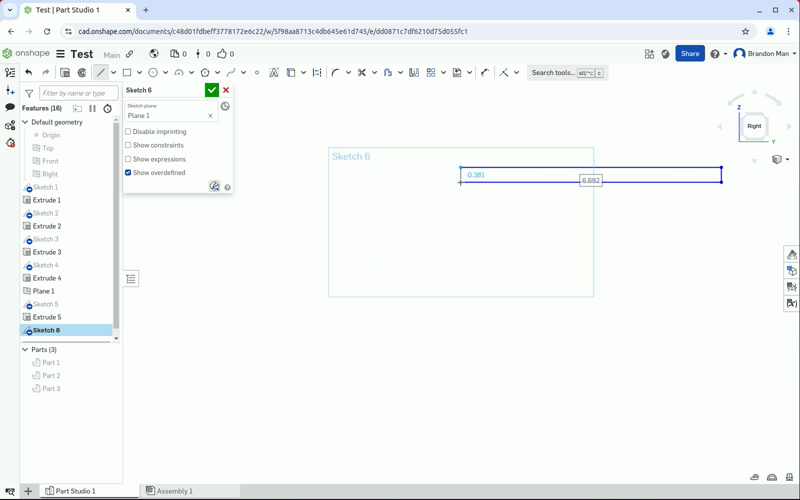
scroll(6)
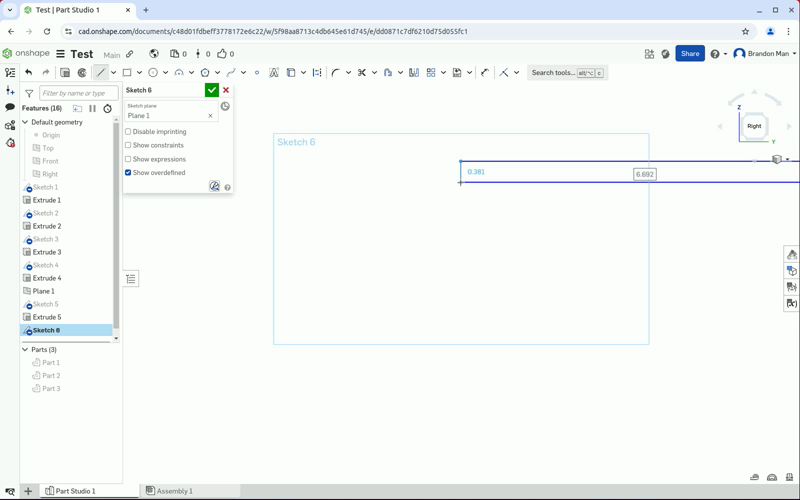
scroll(6)
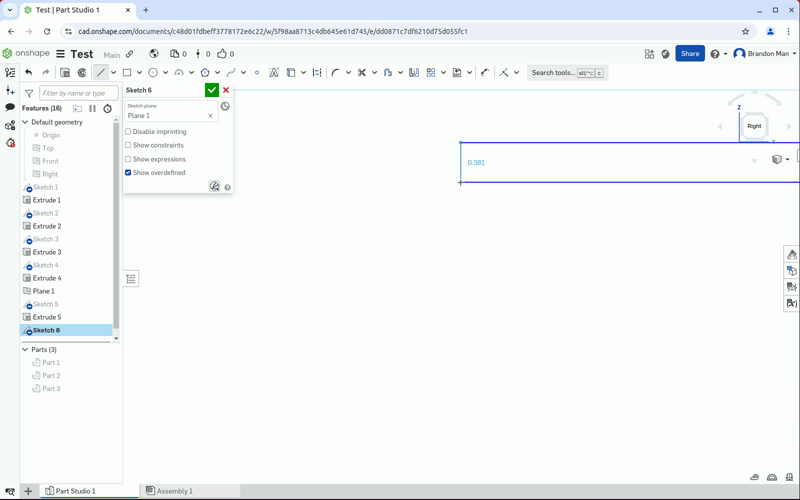
key_up(shift)
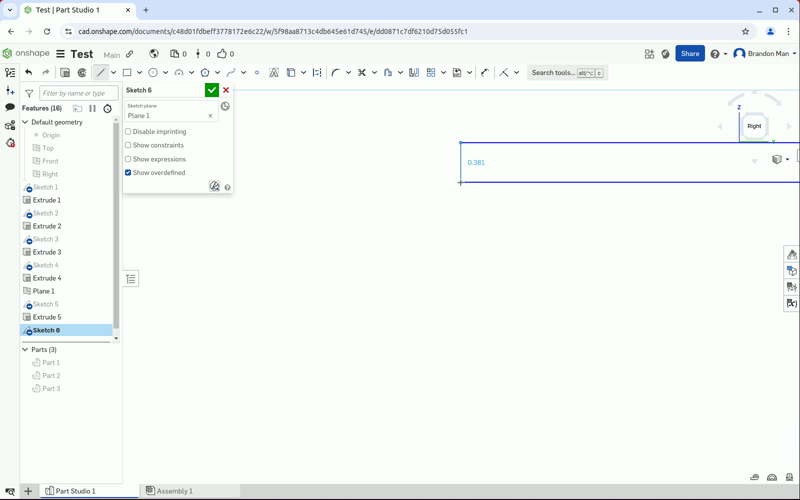
click(460, 182)
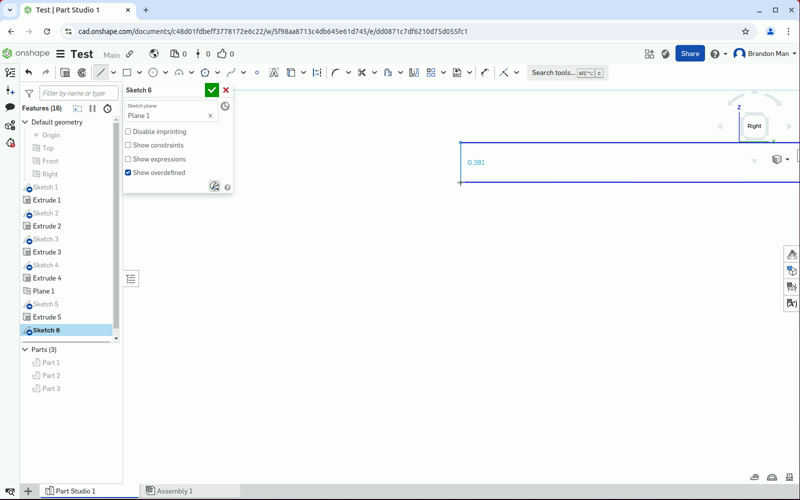
scroll(-6)
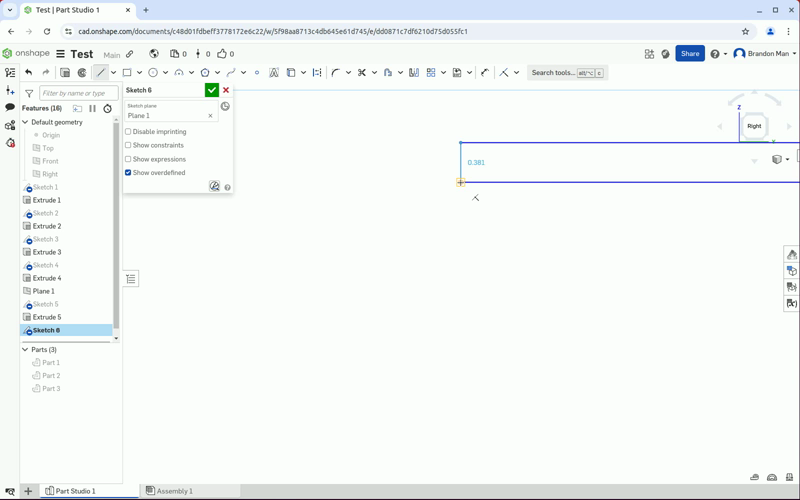
scroll(-6)
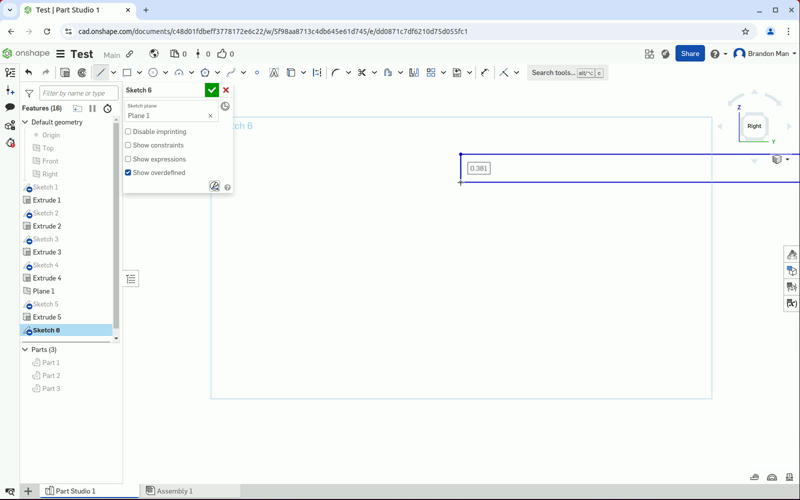
scroll(-6)
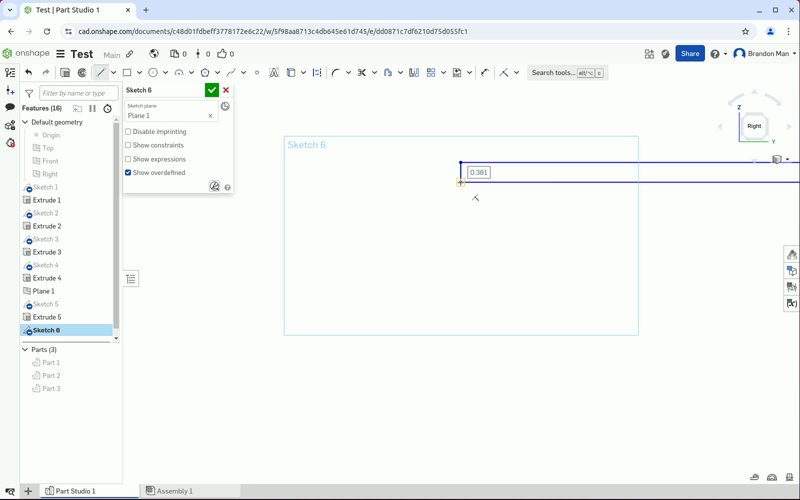
scroll(-6)
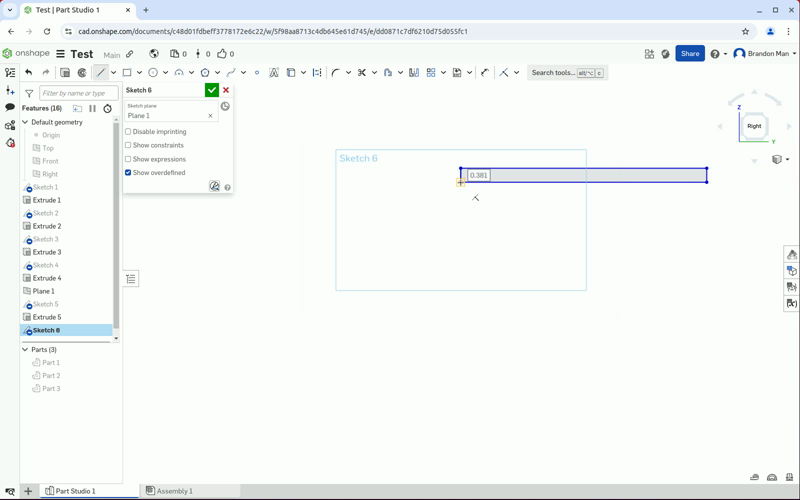
scroll(-6)
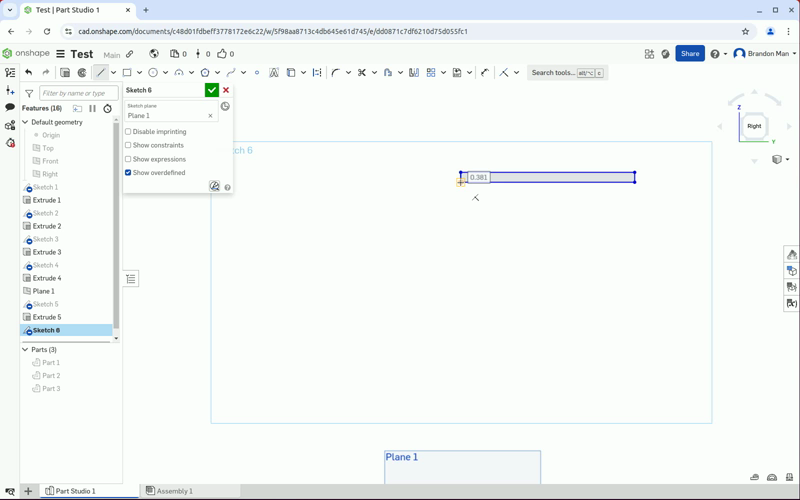
scroll(-6)
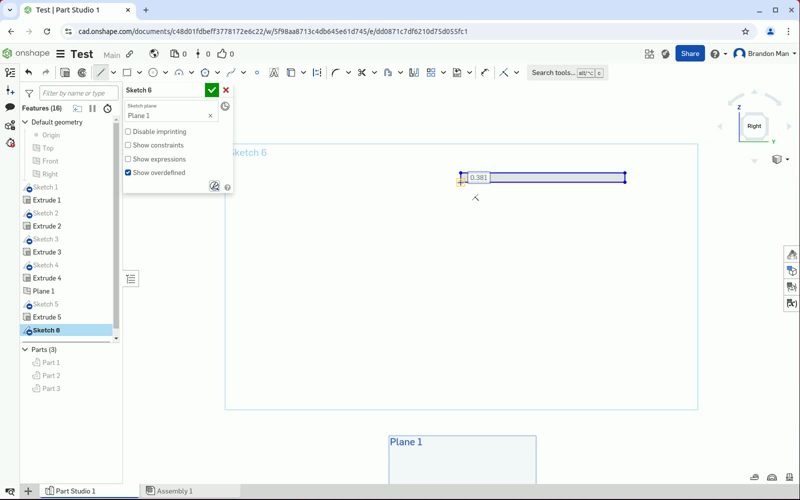
scroll(-6)
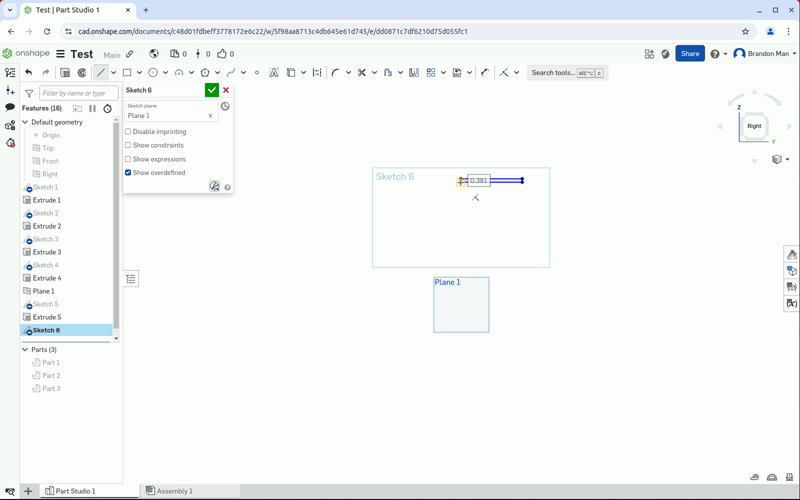
key(esc)
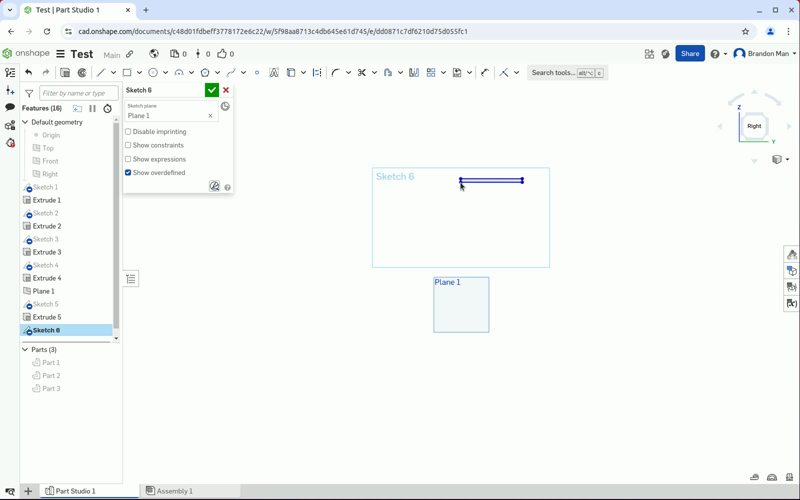
mouse_move(484, 179)
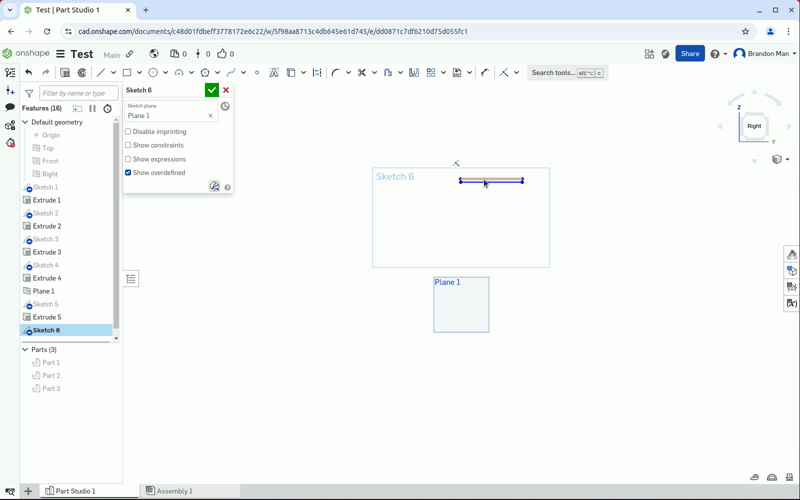
scroll(6)
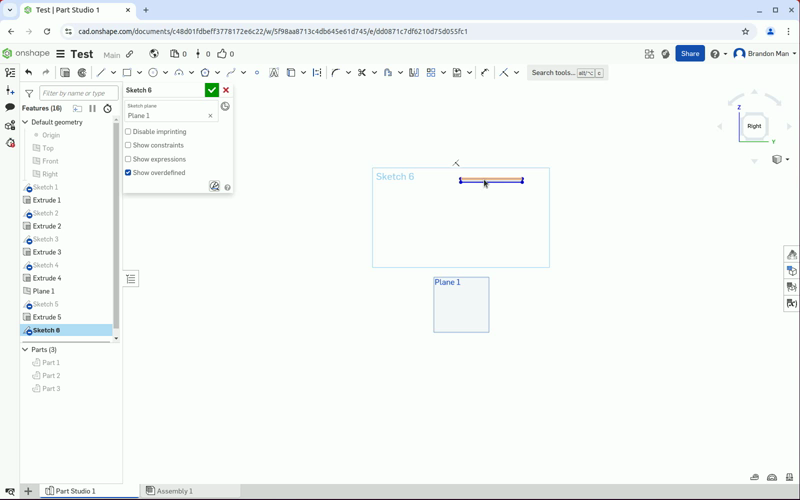
scroll(6)
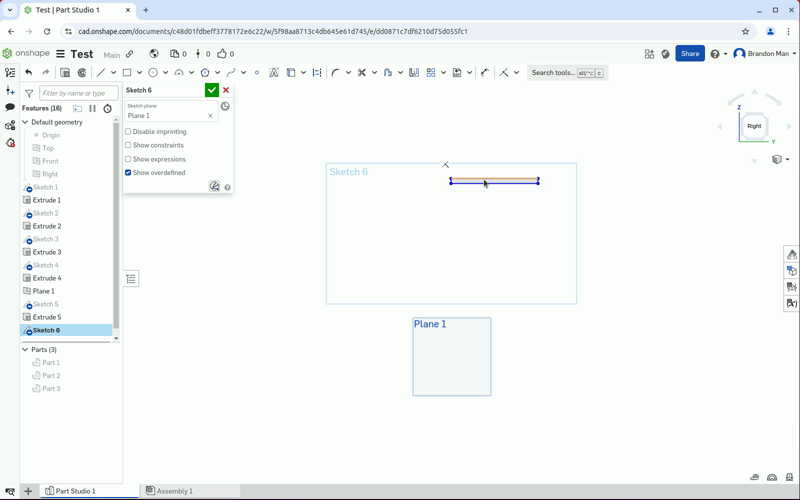
scroll(6)
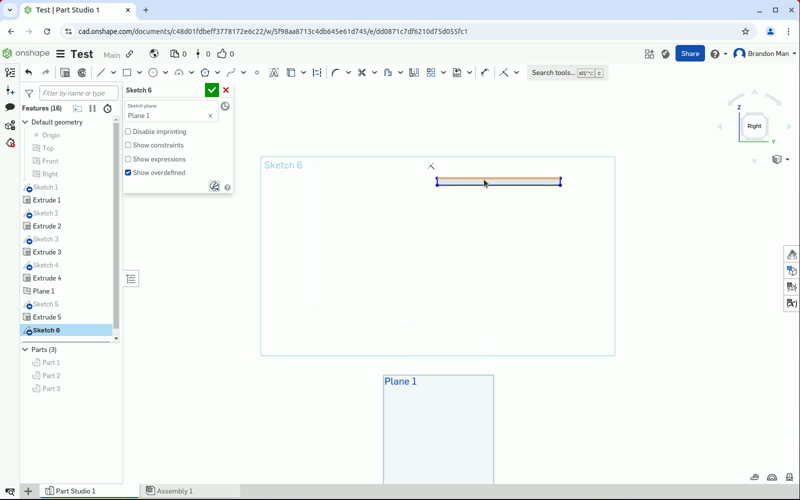
scroll(6)
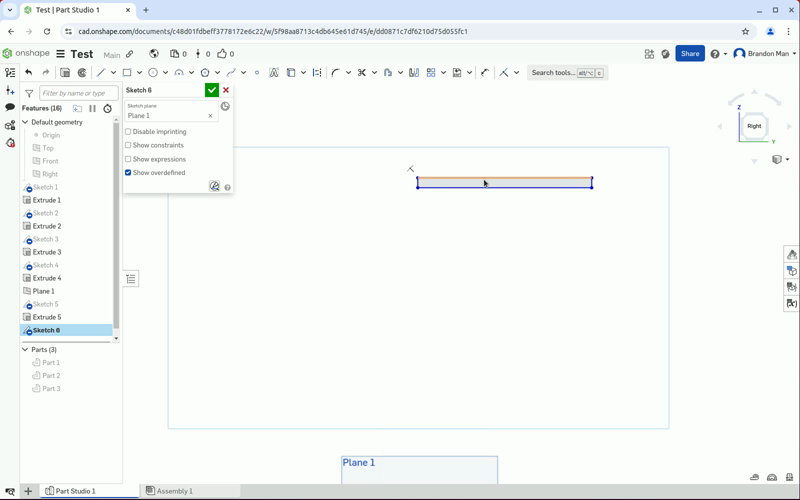
scroll(6)
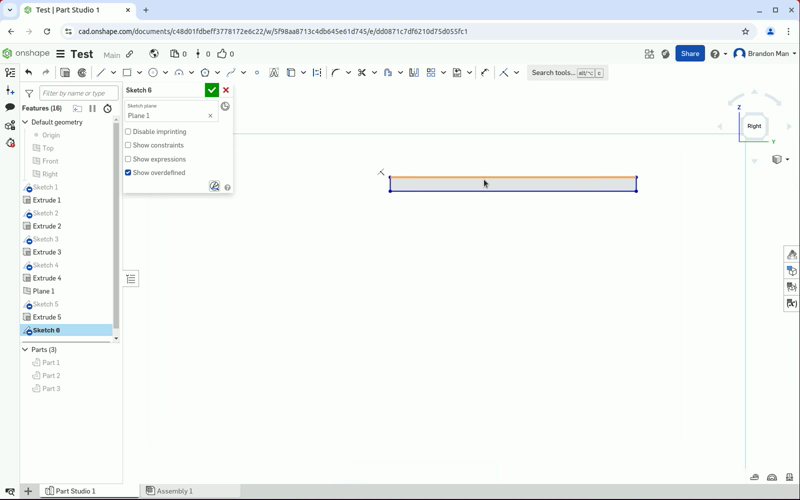
scroll(6)
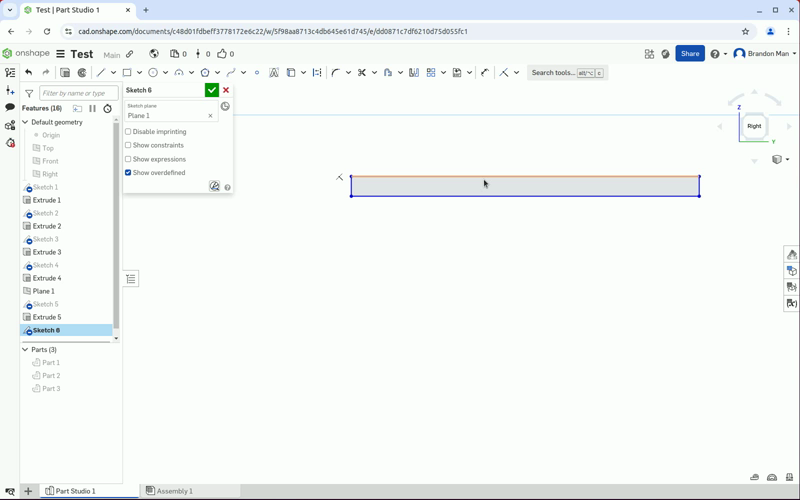
scroll(6)
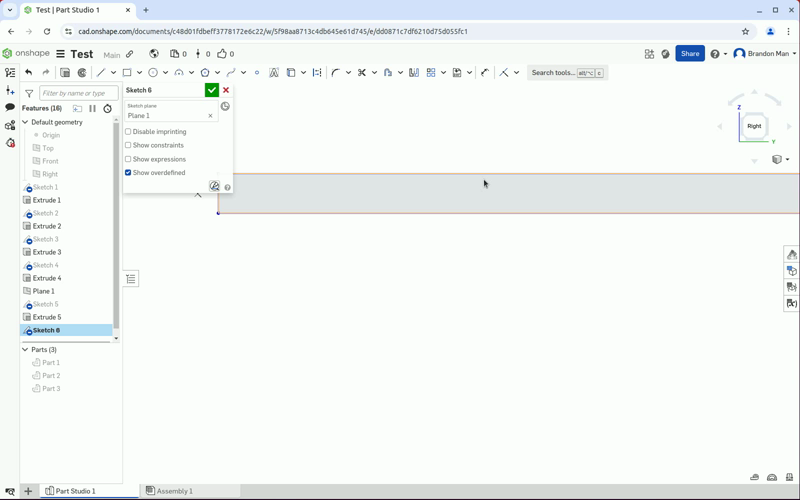
click(484, 179)
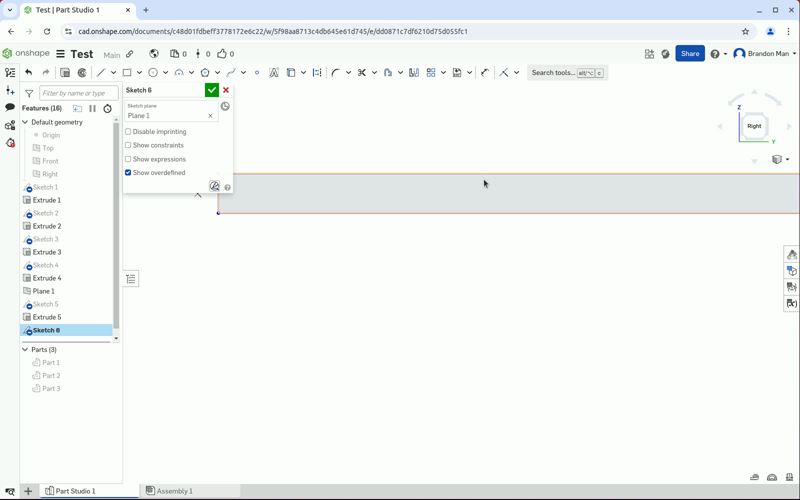
scroll(-6)
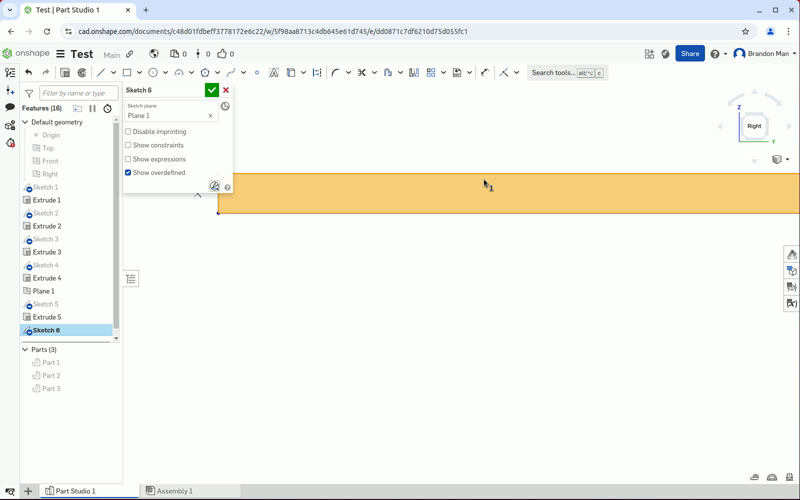
scroll(-6)
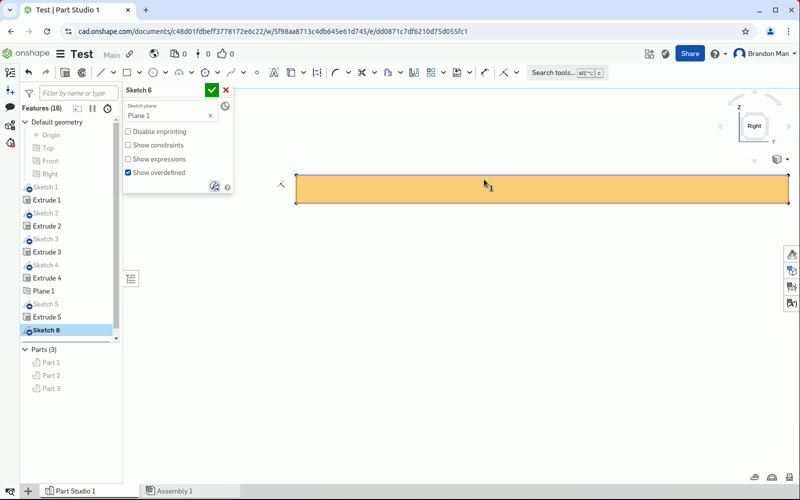
scroll(-6)
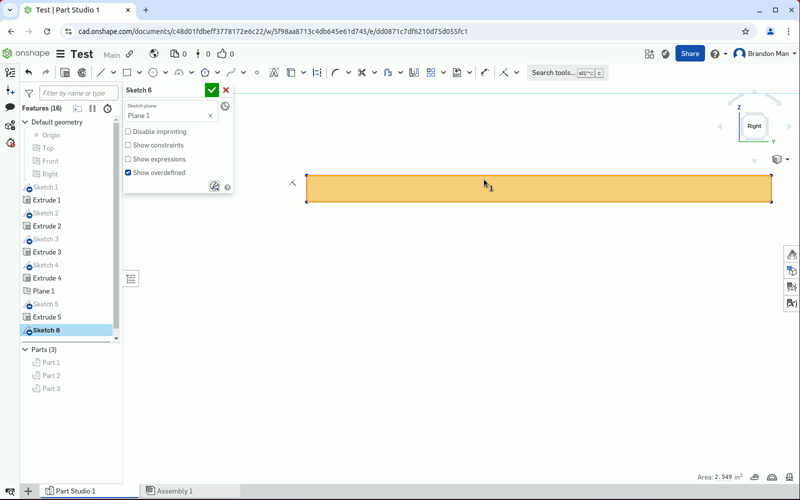
scroll(-6)
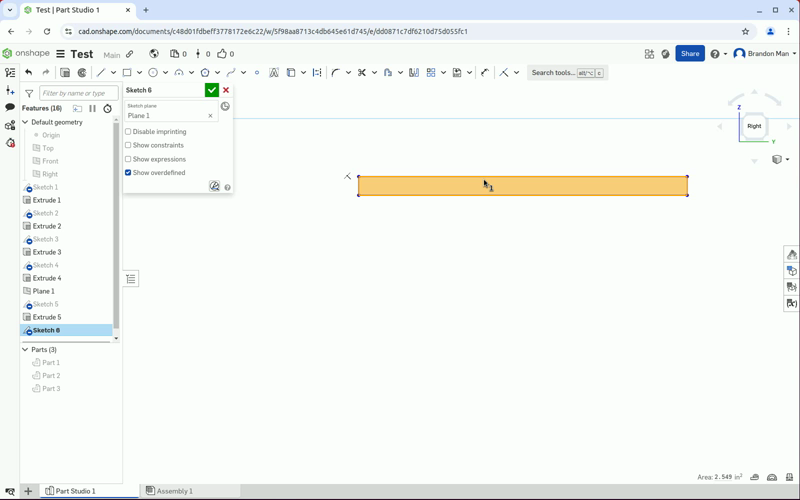
scroll(-6)
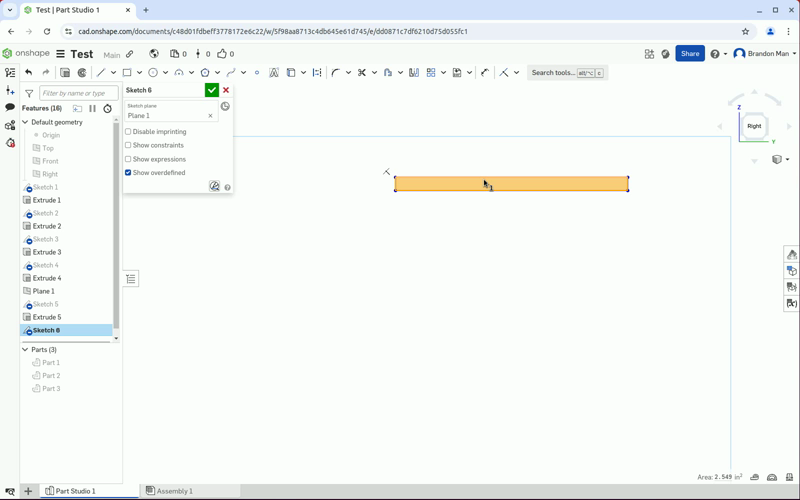
scroll(-6)
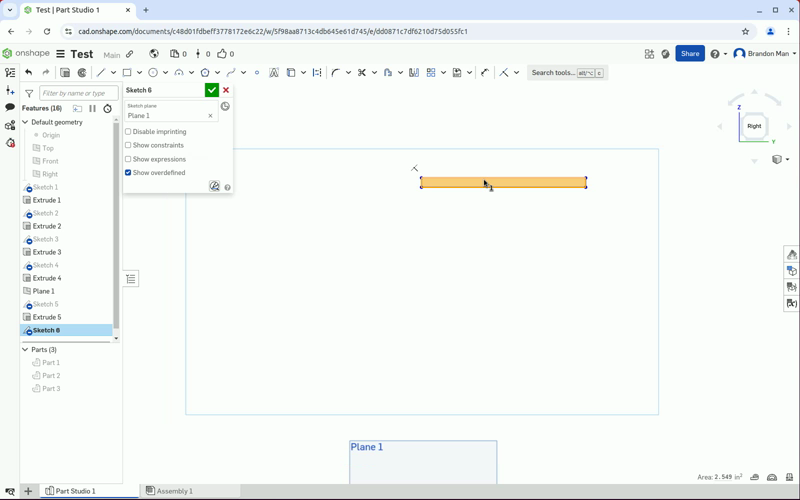
scroll(-6)
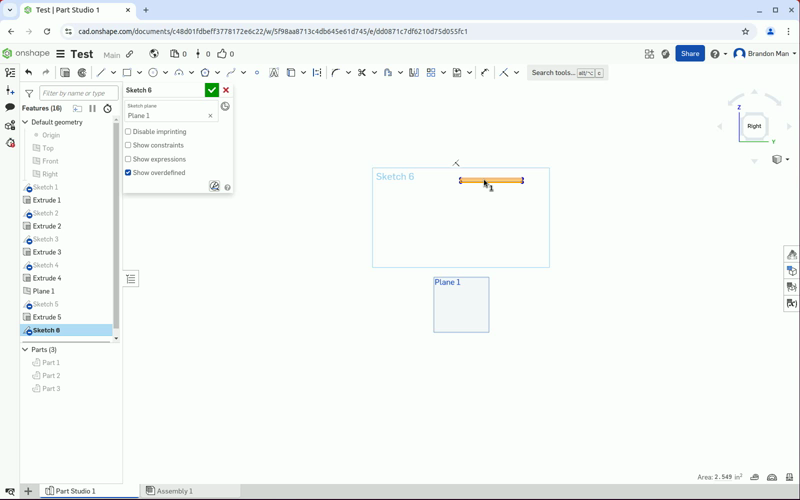
mouse_move(73, 352)
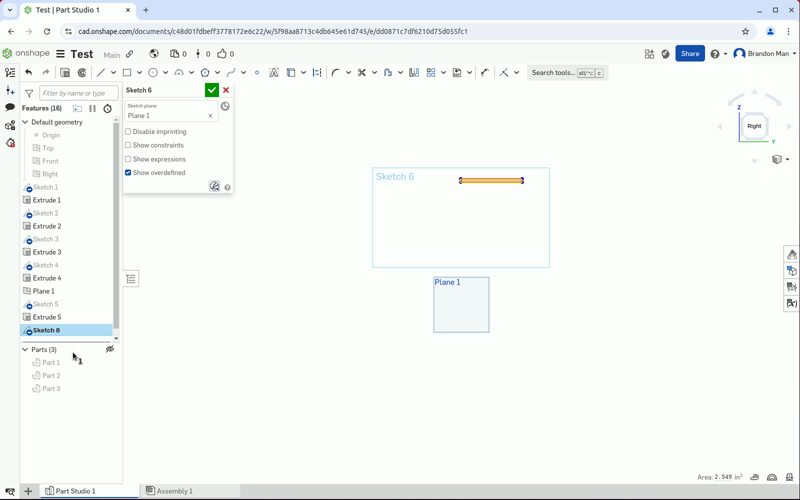
key(shift+y)
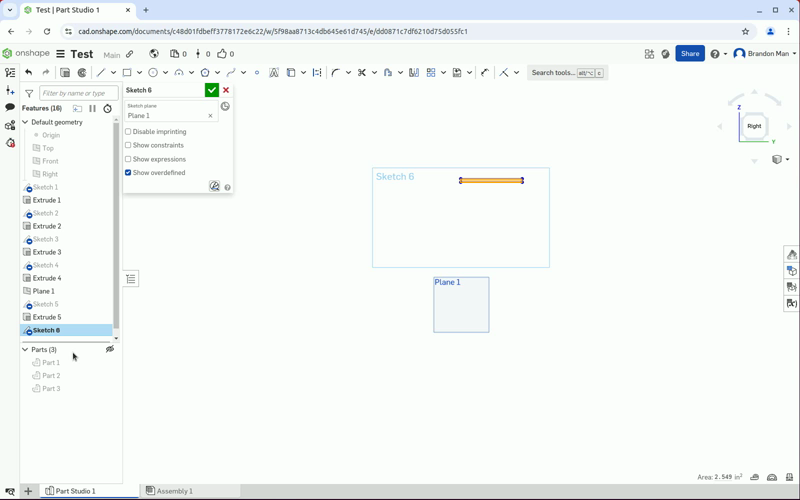
key(shift+e)
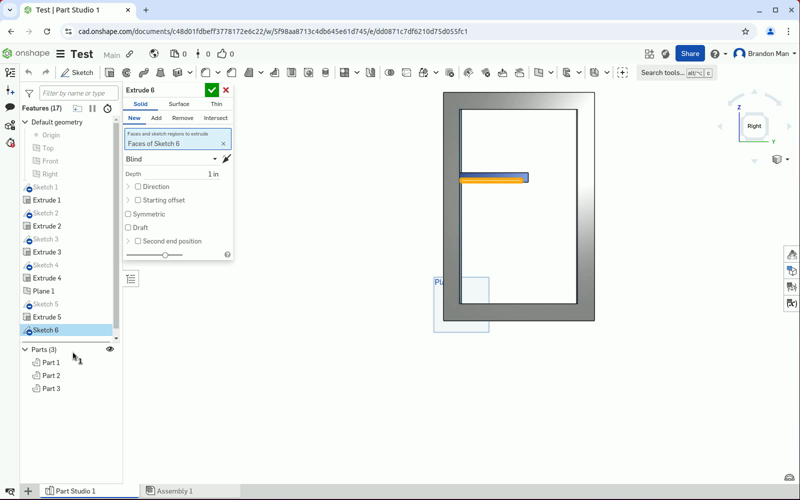
mouse_move(143, 106)
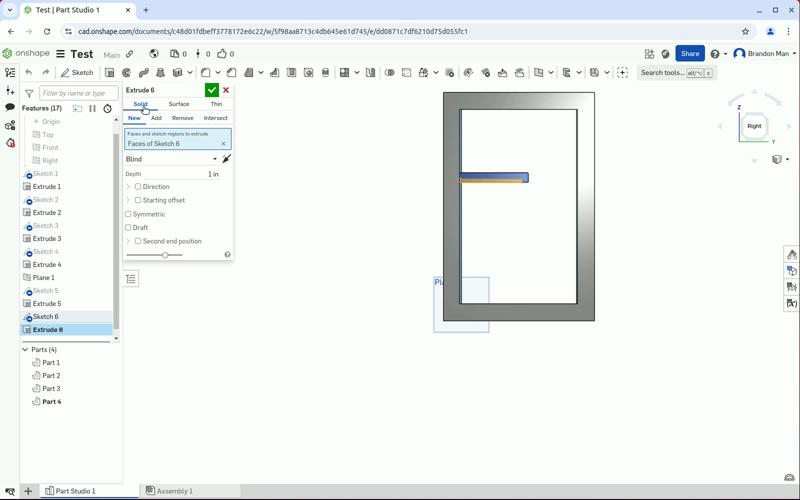
click(143, 106)
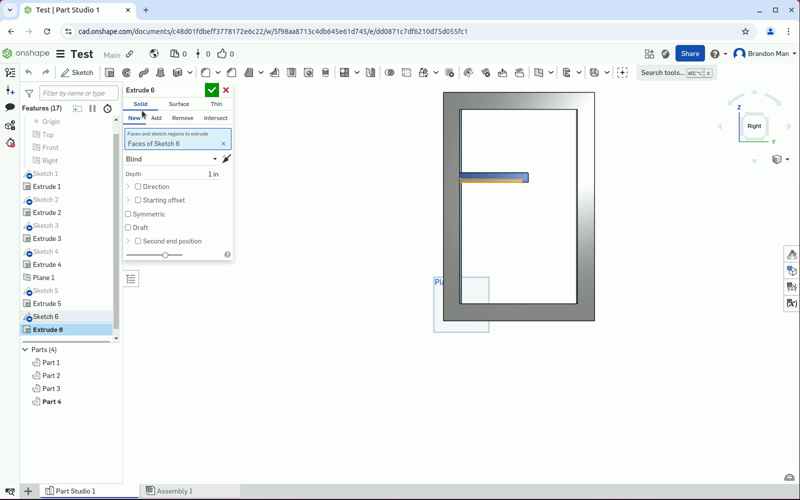
mouse_move(137, 120)
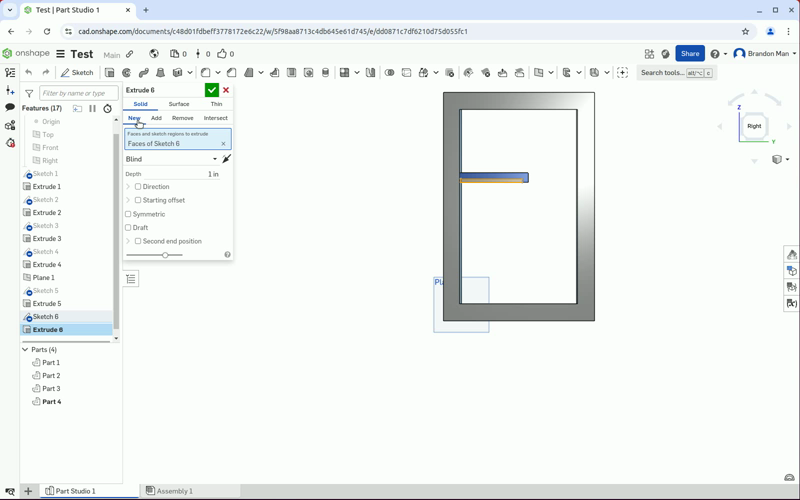
click(137, 120)
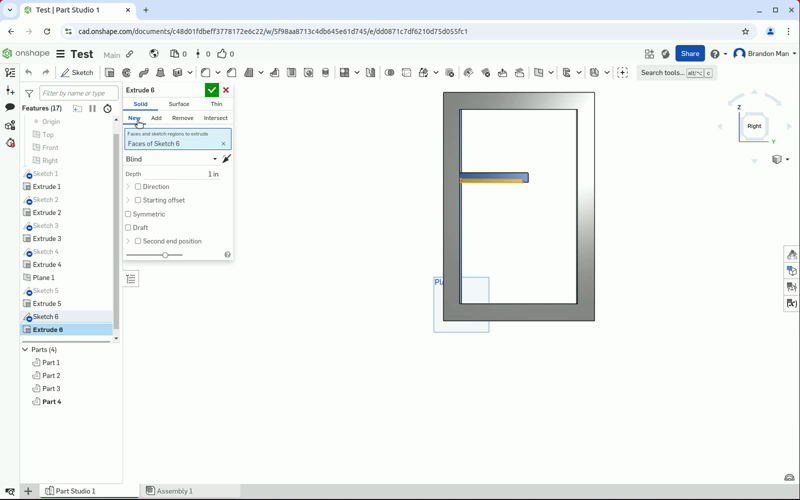
key(tab, 4)
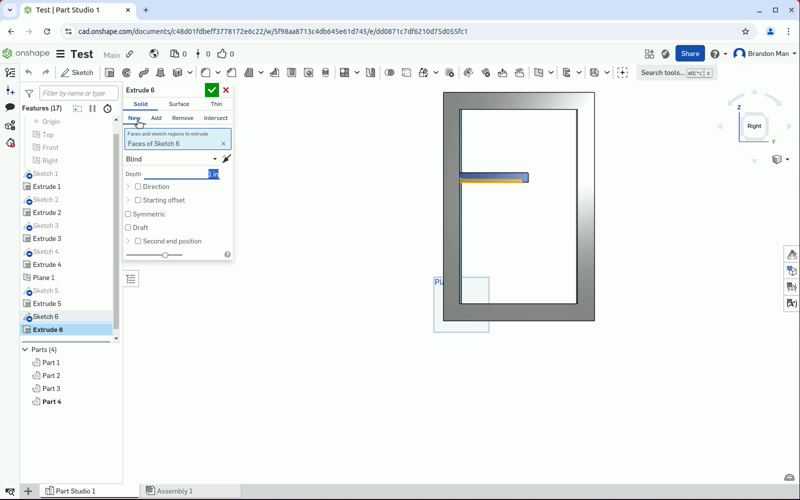
text(0.722)
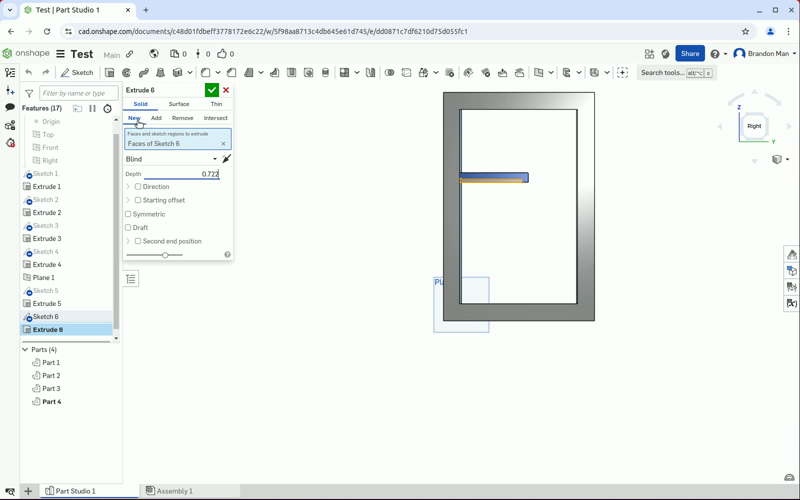
key(enter)
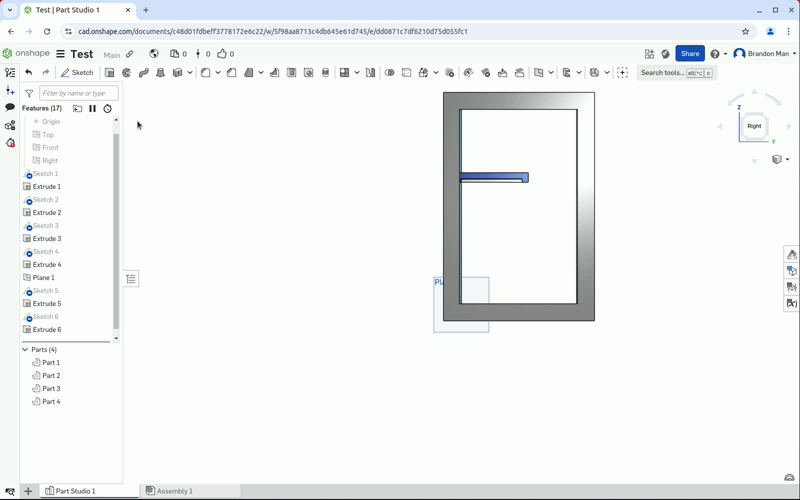
key(shift+h)
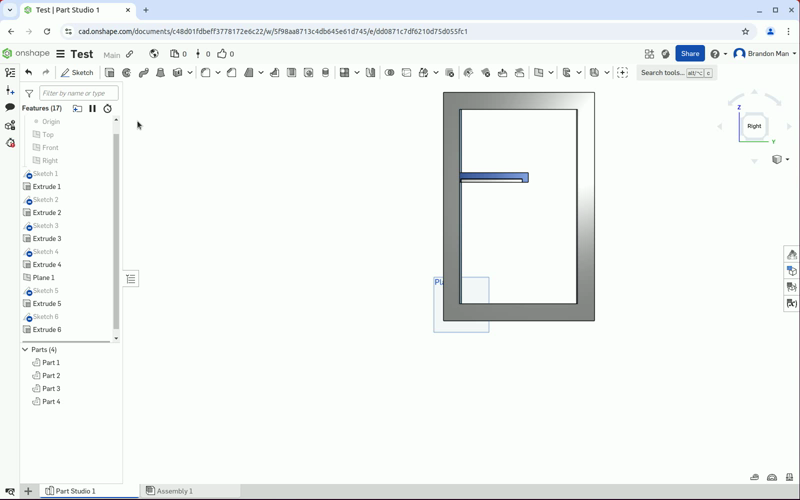
key(shift+h)
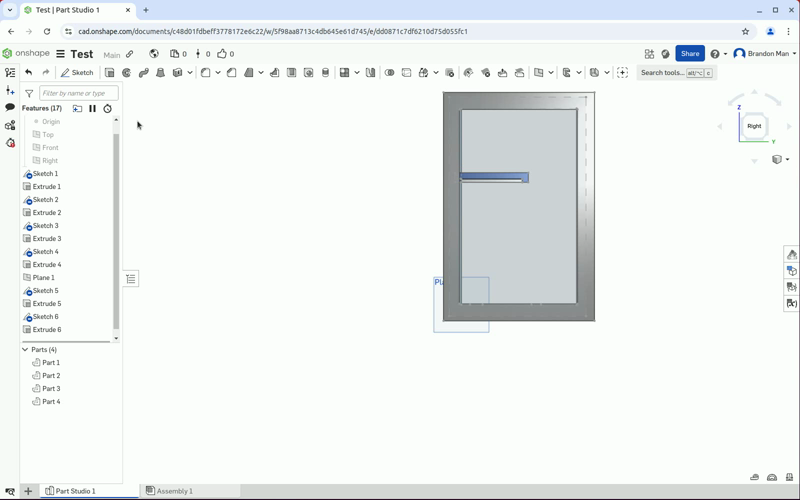
key(shift+7)
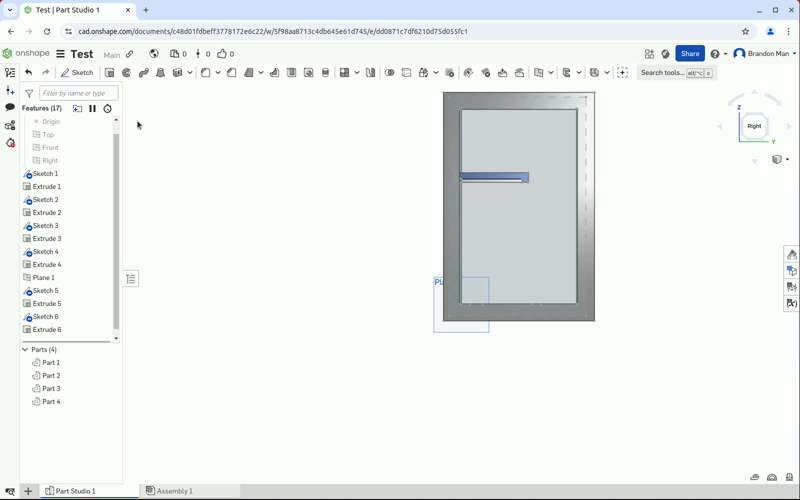
key(right, 2)
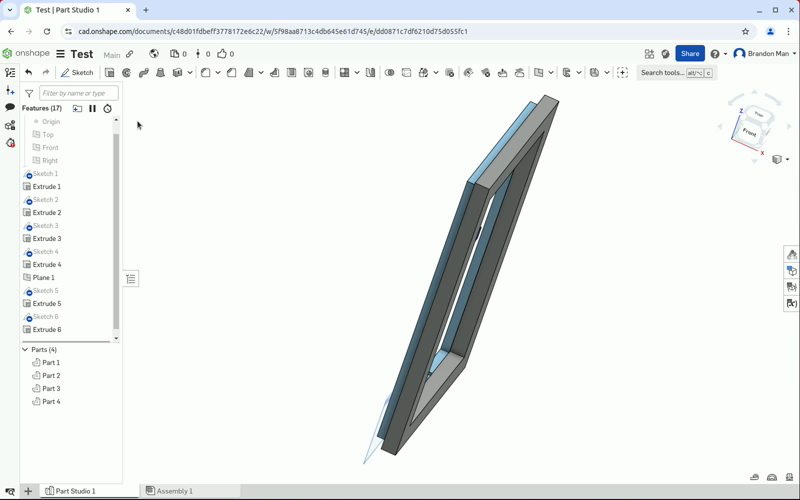
key(down, 2)
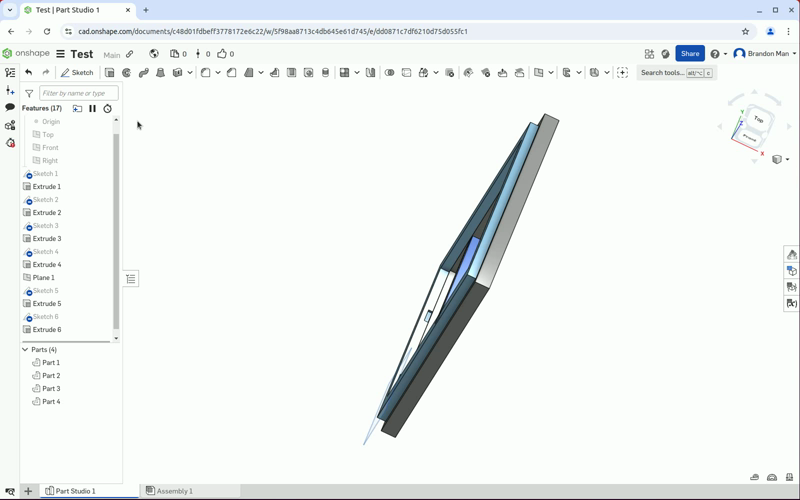
key(up, 2)
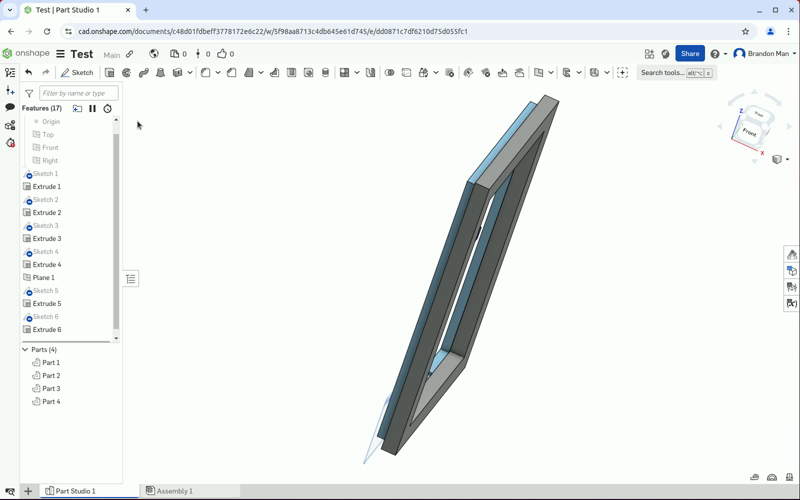
key(left, 2)
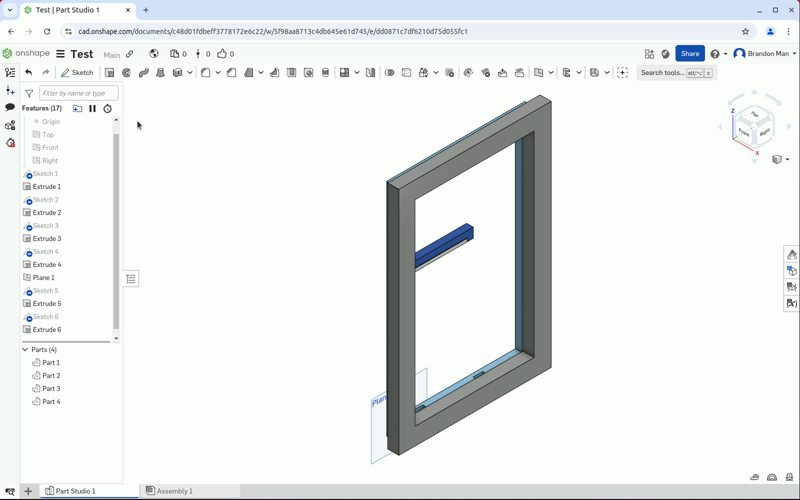
mouse_move(69, 176)
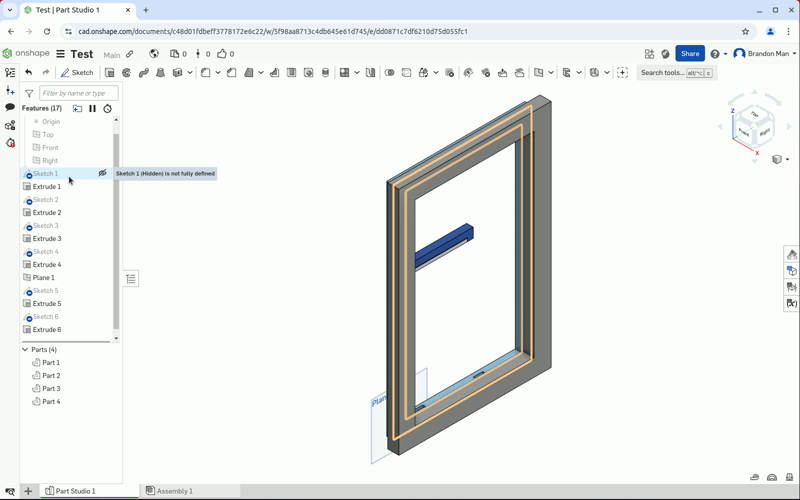
click(69, 176)